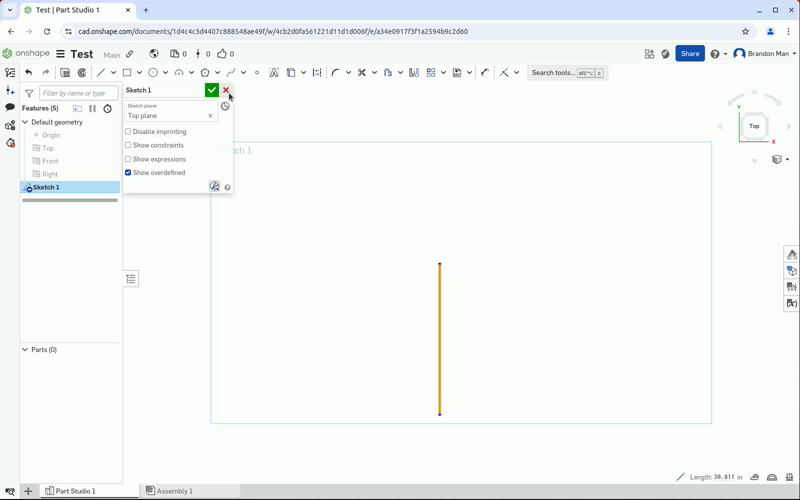
key(shift+h)
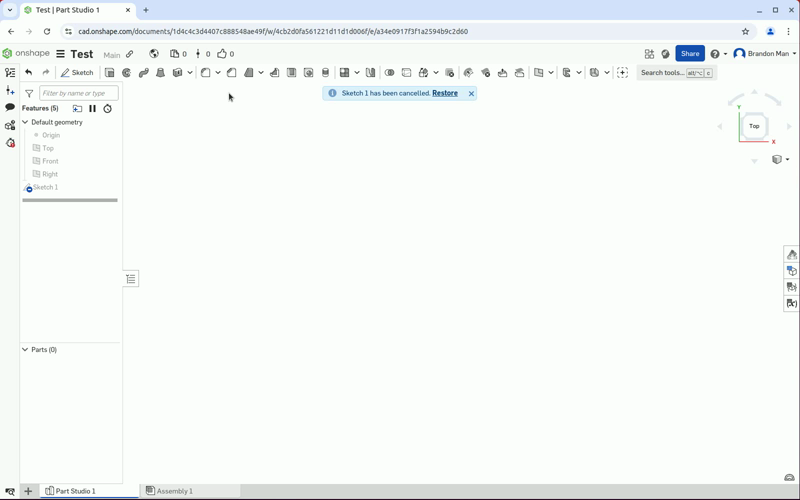
mouse_move(73, 352)
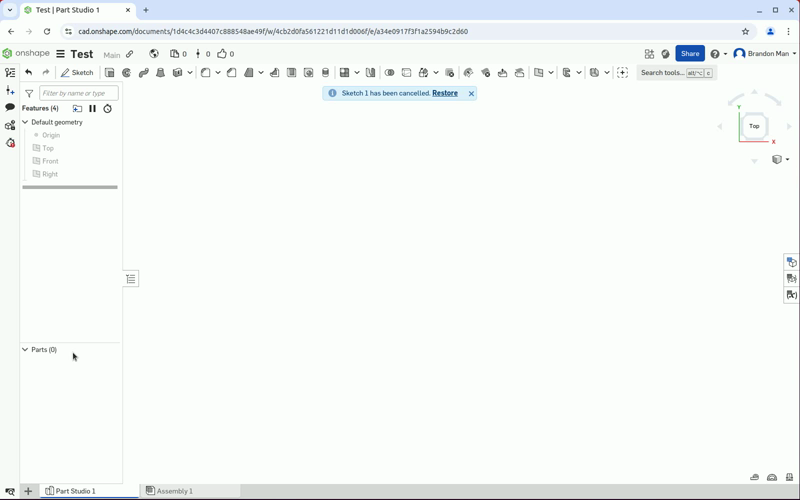
key(y)
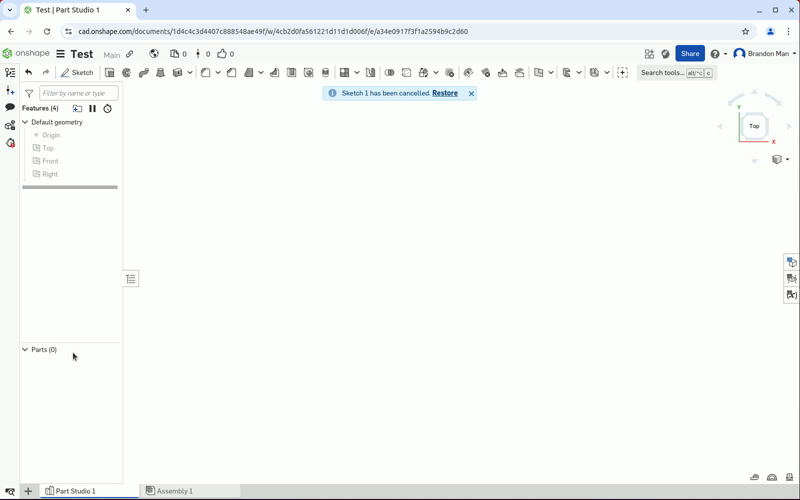
key(shift+p)
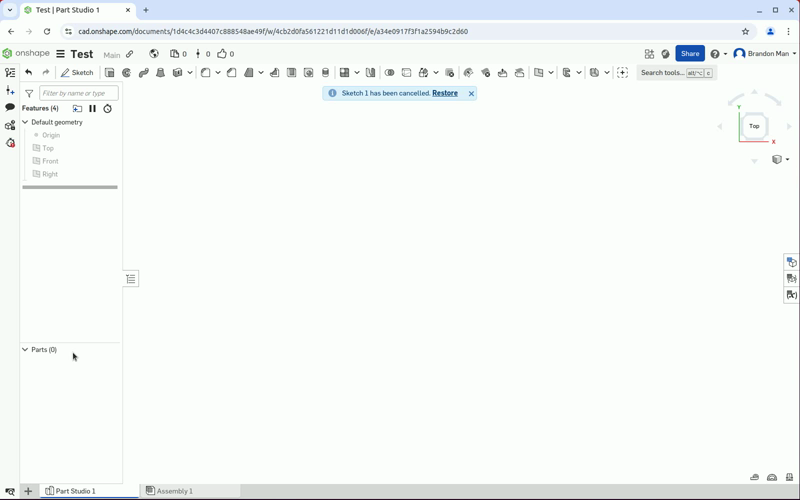
key(space)
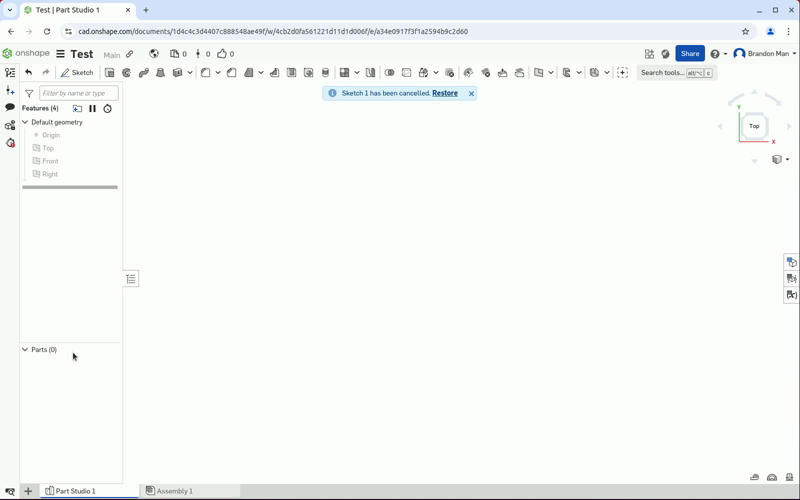
key_down(shift)
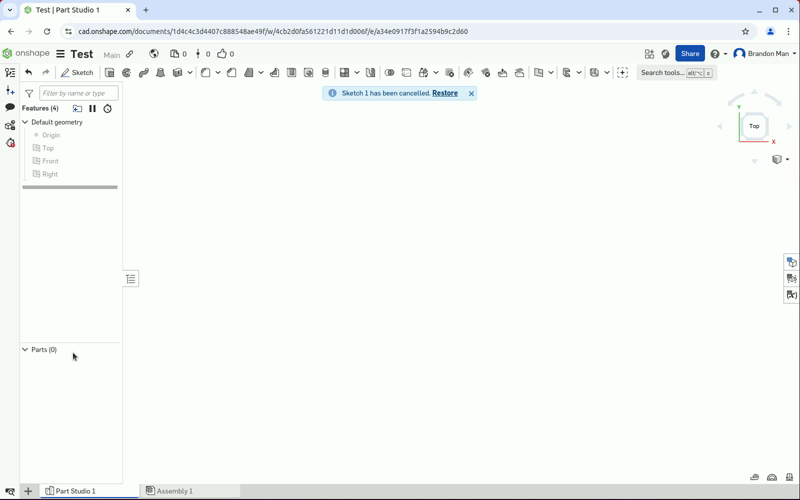
key(up)
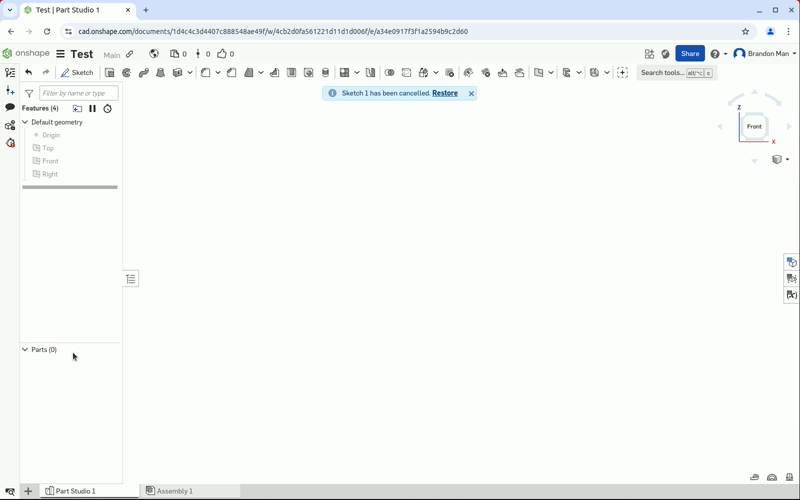
key_up(shift)
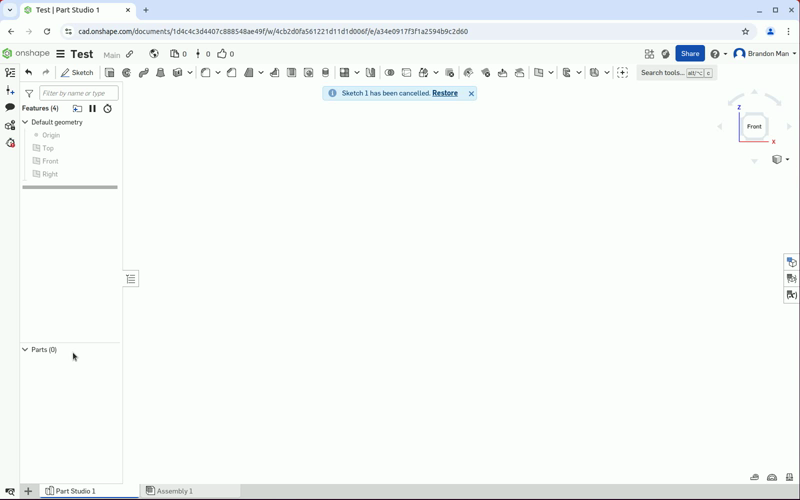
mouse_move(73, 352)
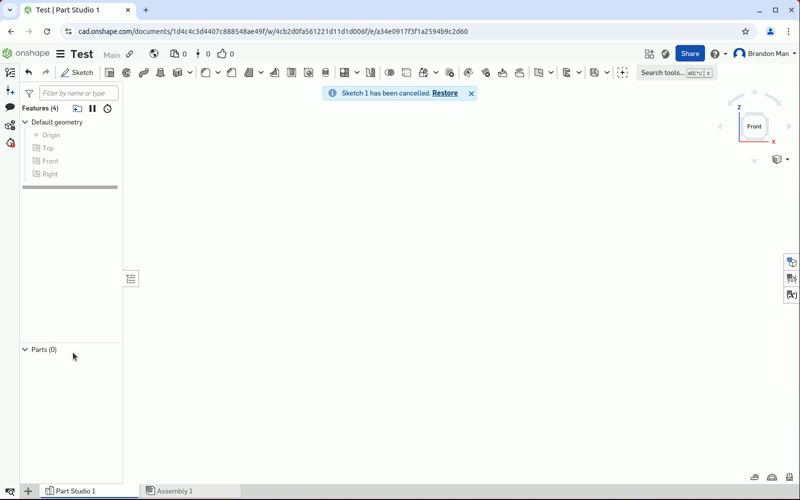
key(shift+y)
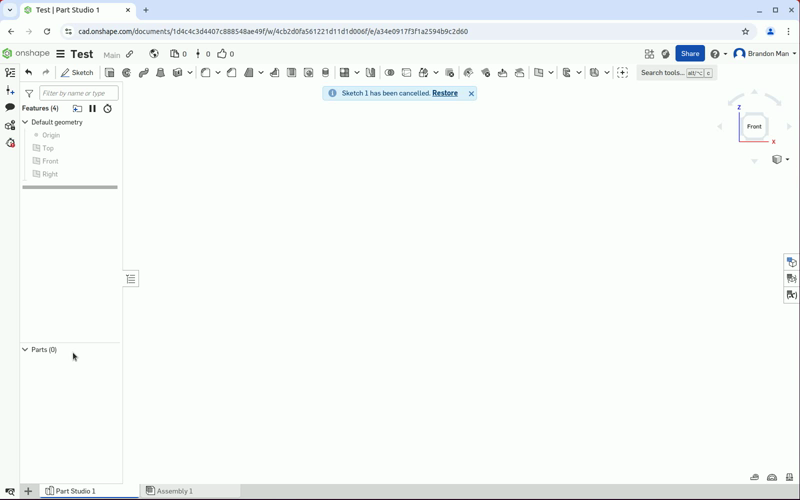
key(shift+s)
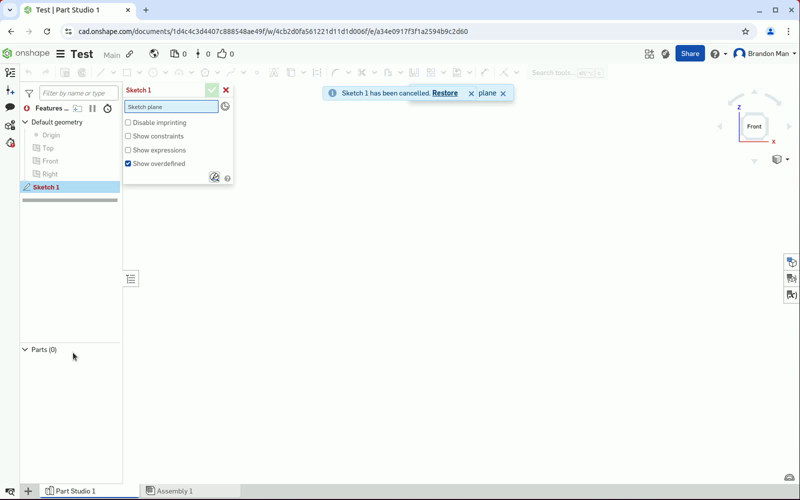
mouse_move(73, 163)
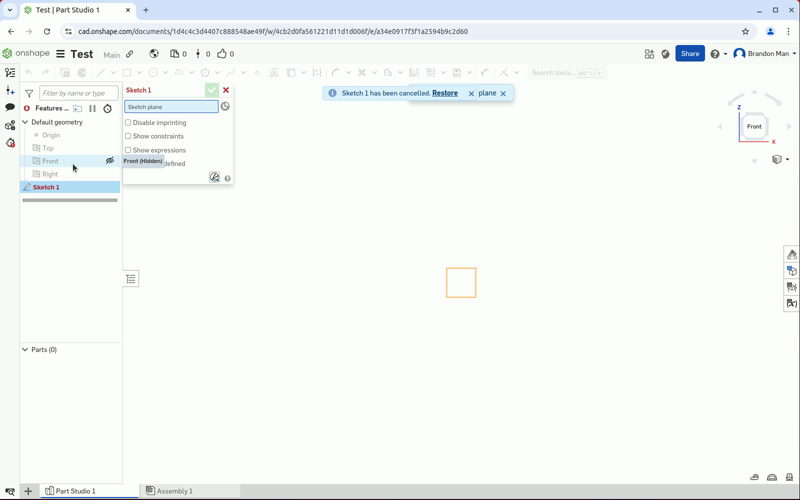
click(73, 163)
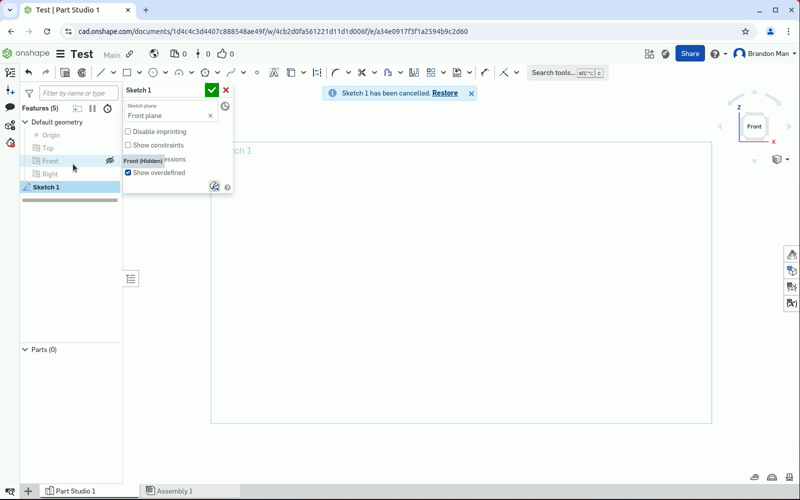
mouse_move(73, 352)
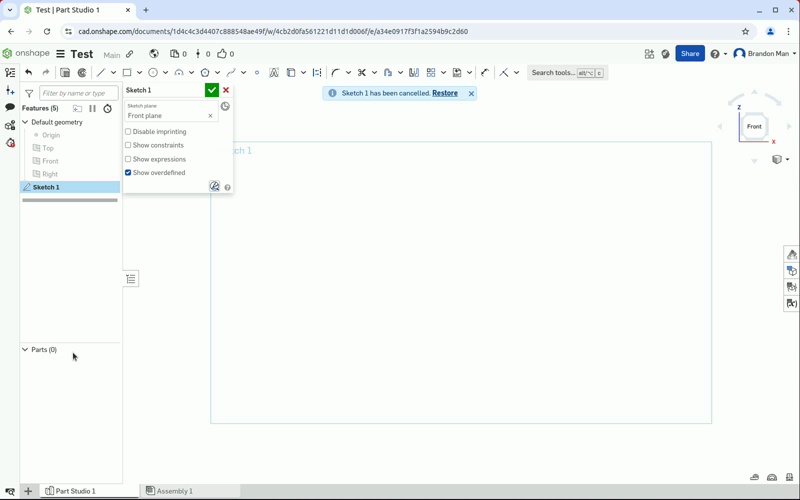
key(y)
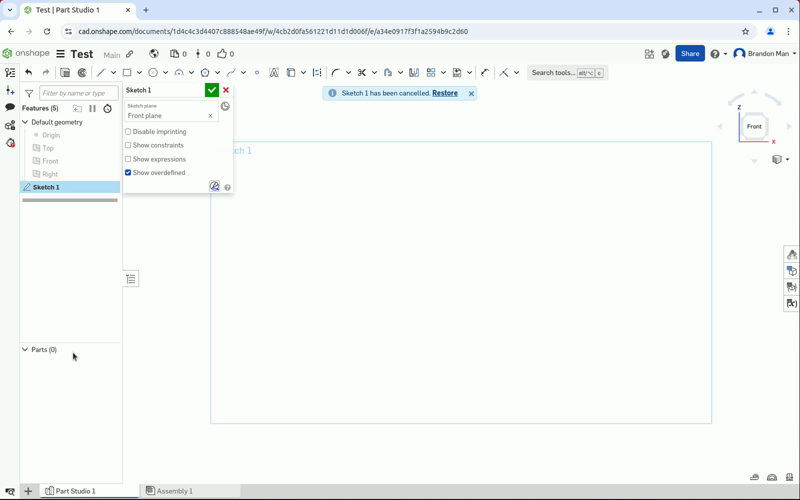
key(c)
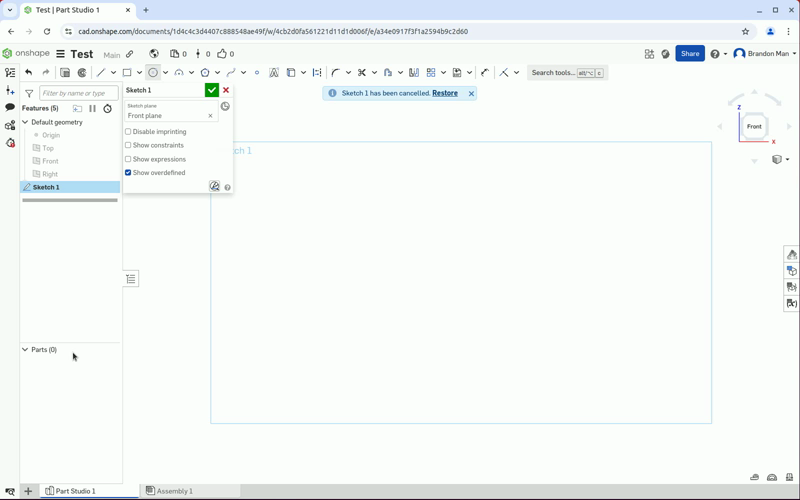
key_down(shift)
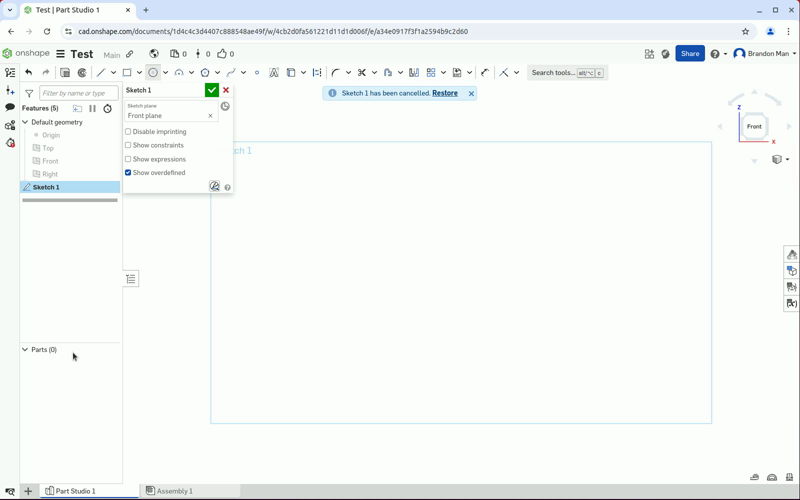
mouse_move(460, 282)
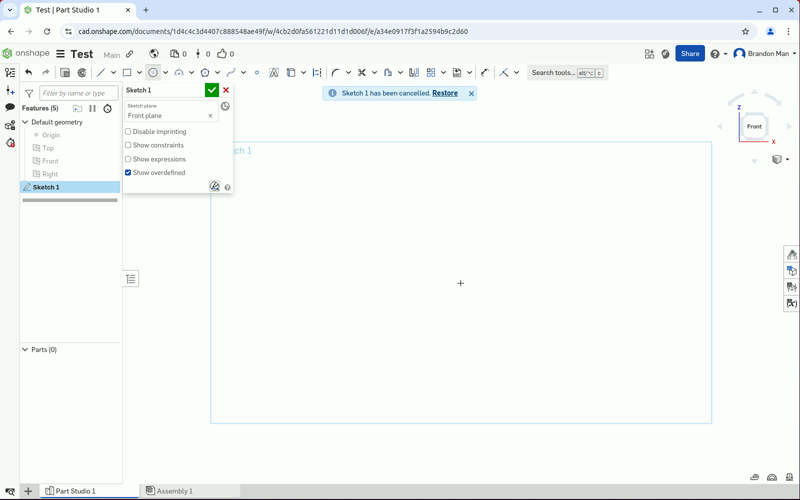
click(460, 282)
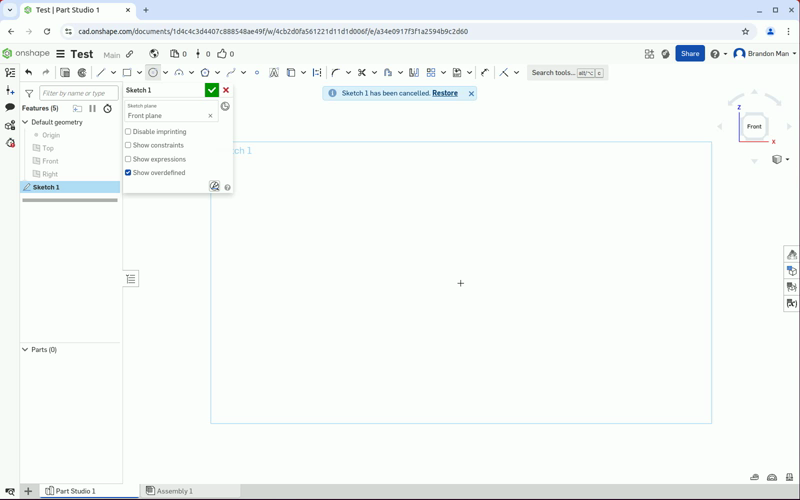
key_up(shift)
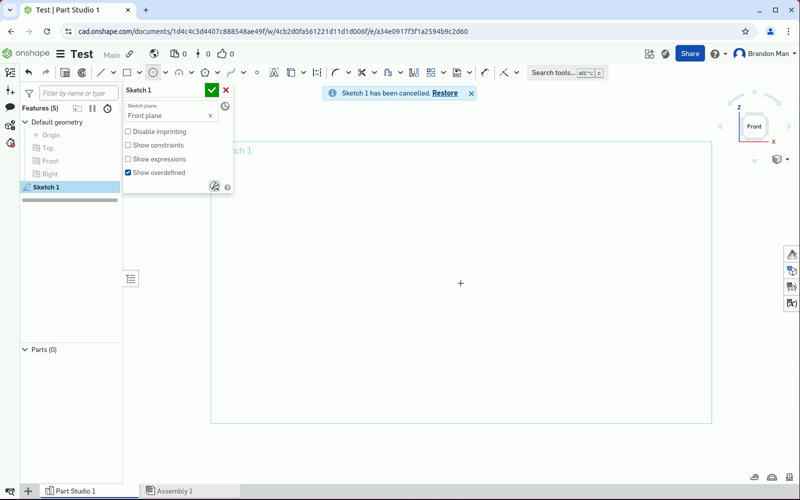
mouse_move(533, 282)
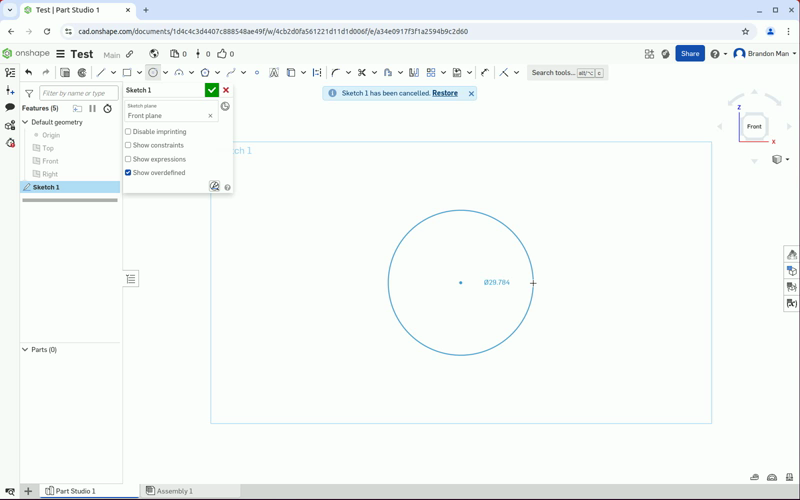
click(533, 282)
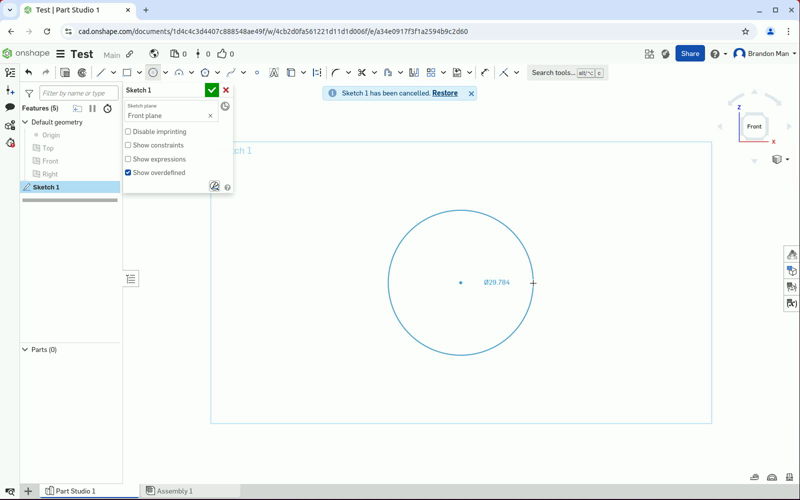
key(esc)
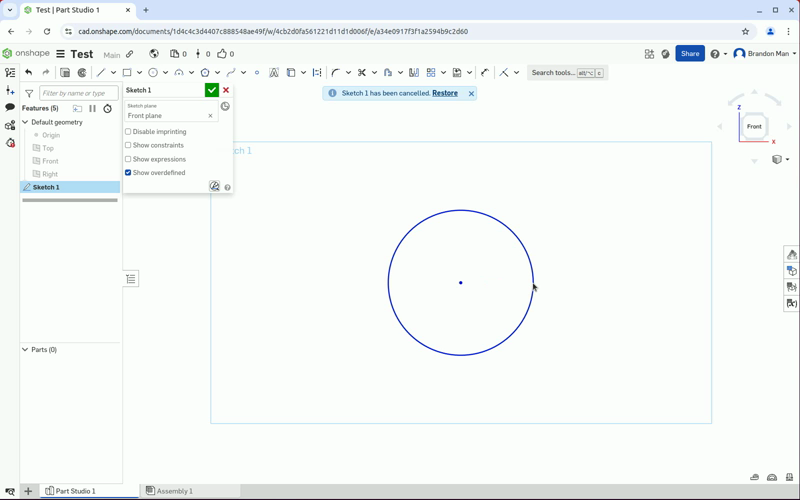
mouse_move(414, 293)
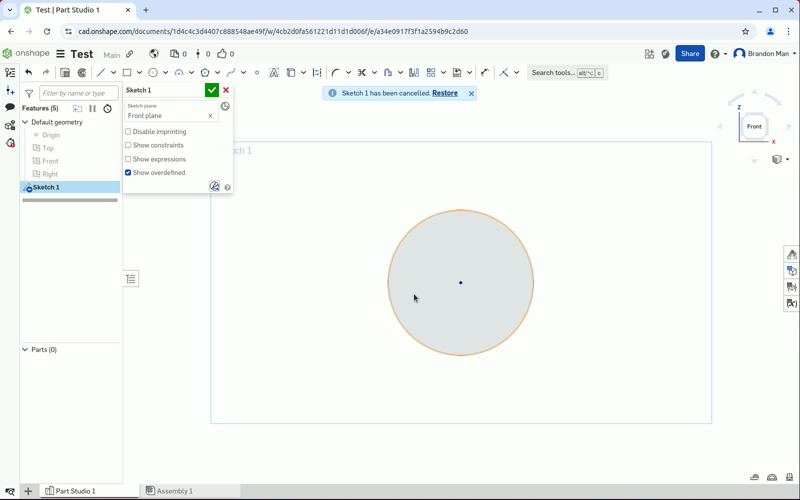
click(414, 293)
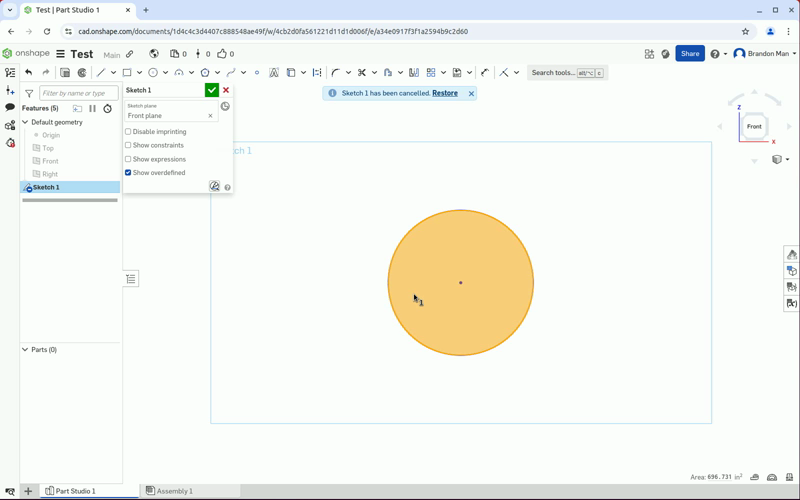
mouse_move(73, 352)
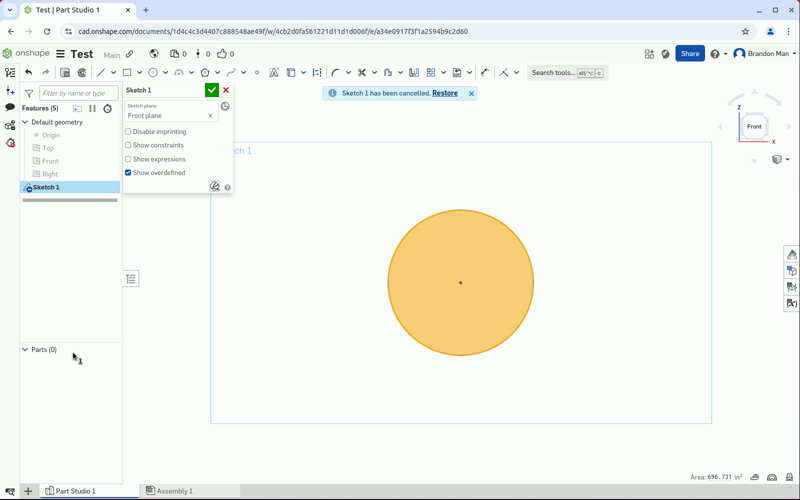
key(shift+y)
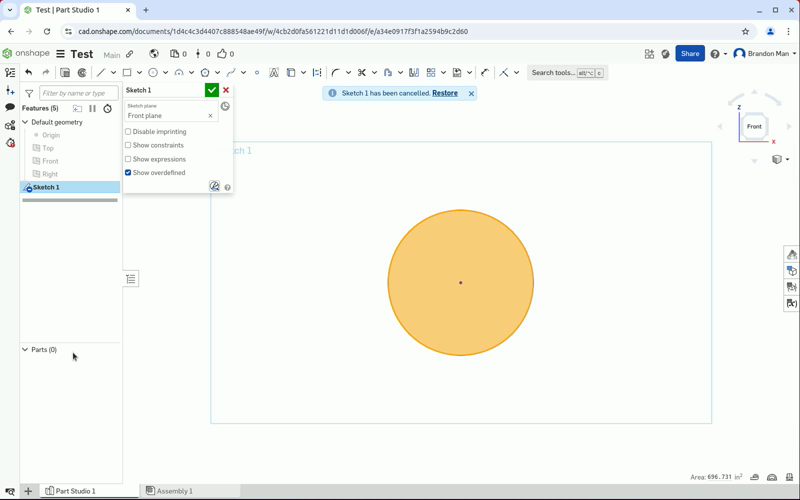
key(shift+e)
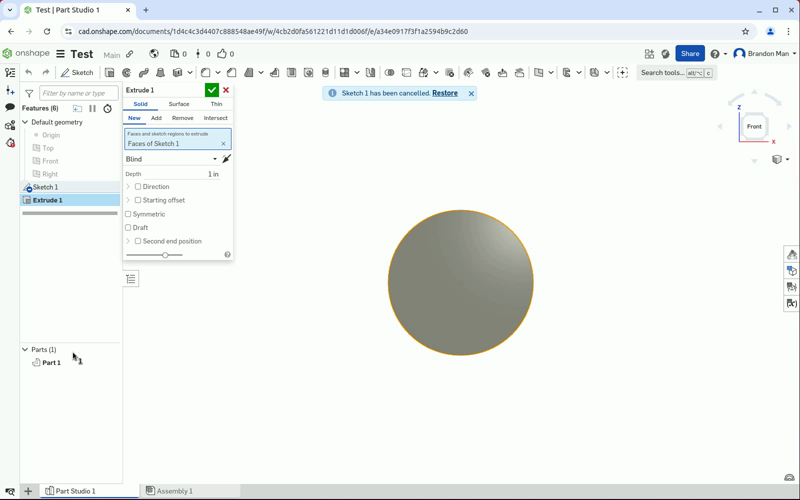
mouse_move(143, 106)
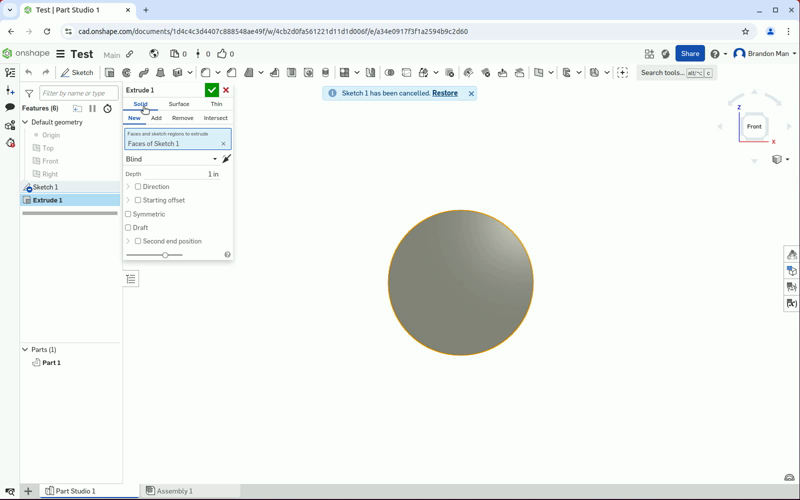
click(143, 106)
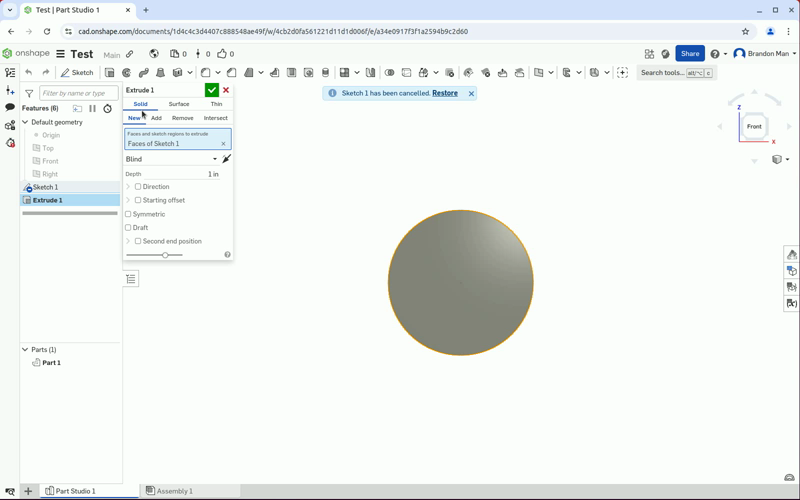
mouse_move(137, 120)
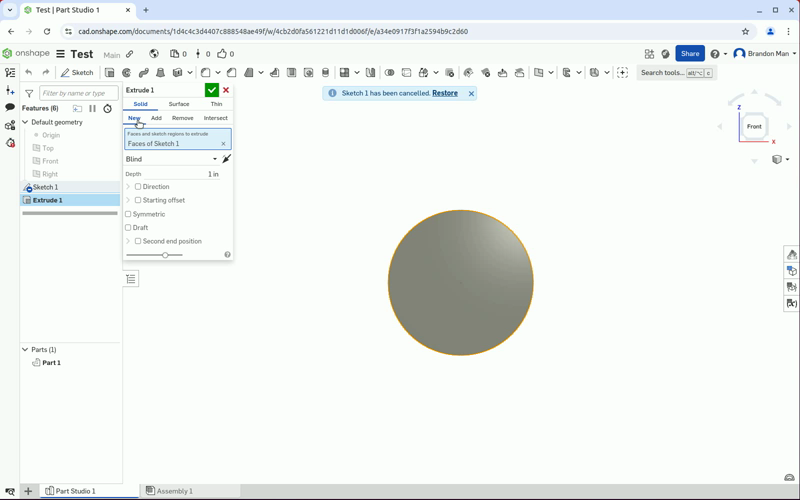
click(137, 120)
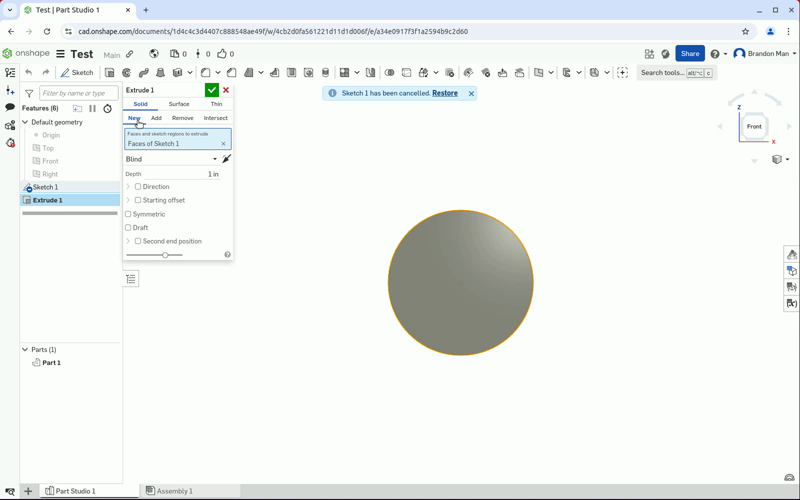
key(tab, 4)
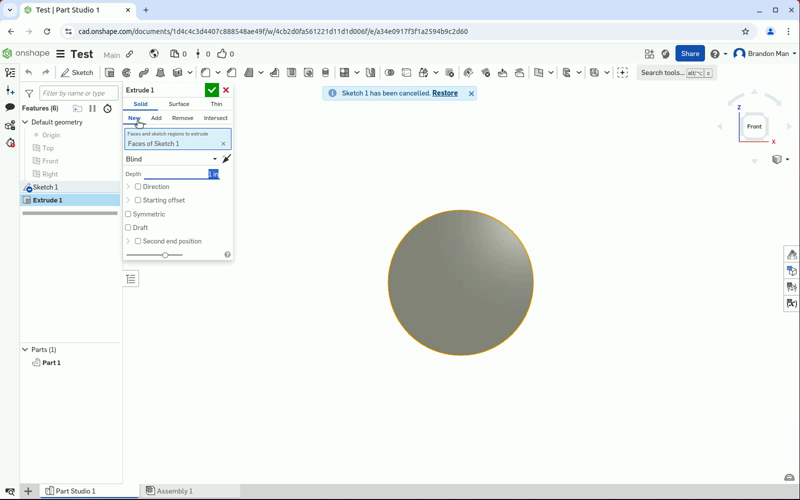
text(21.423)
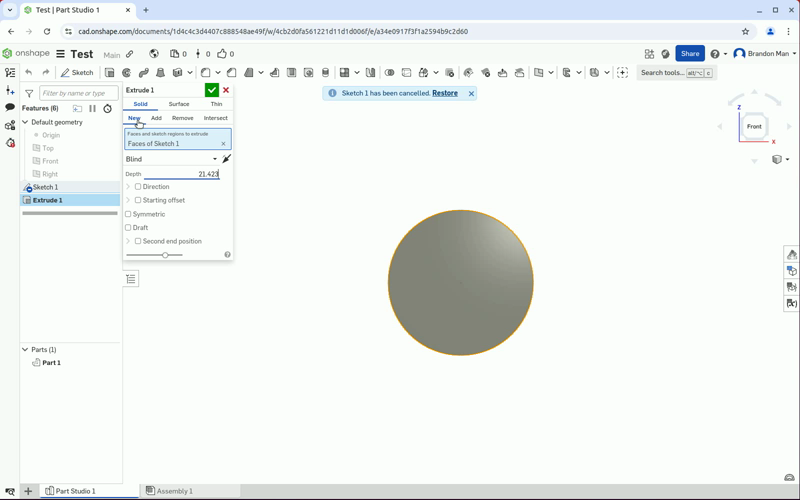
key(enter)
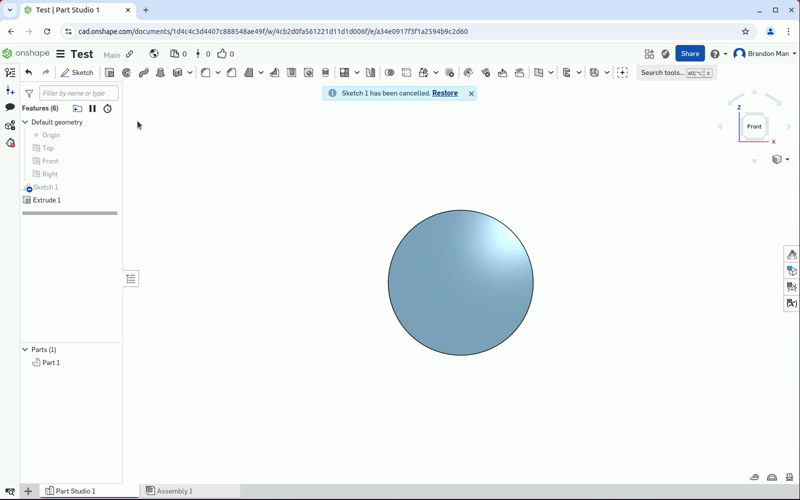
key(shift+h)
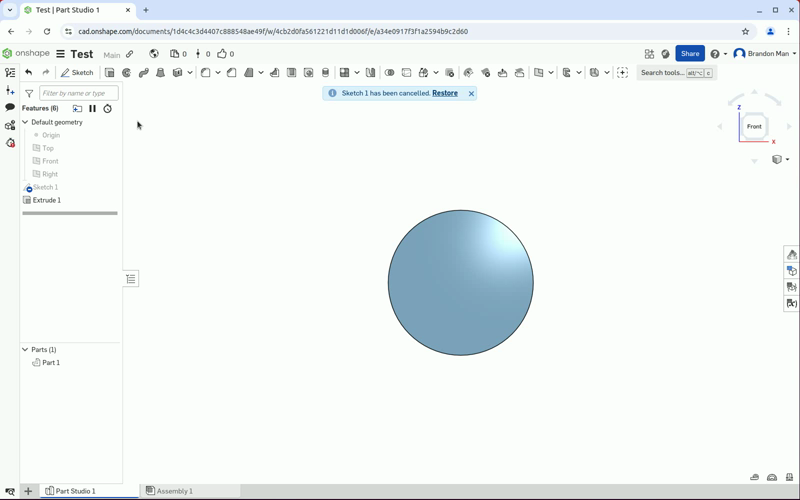
key(shift+h)
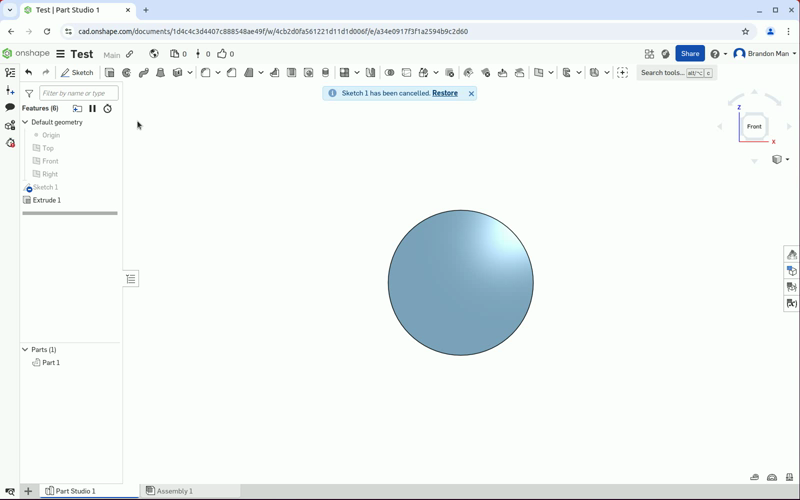
mouse_move(73, 189)
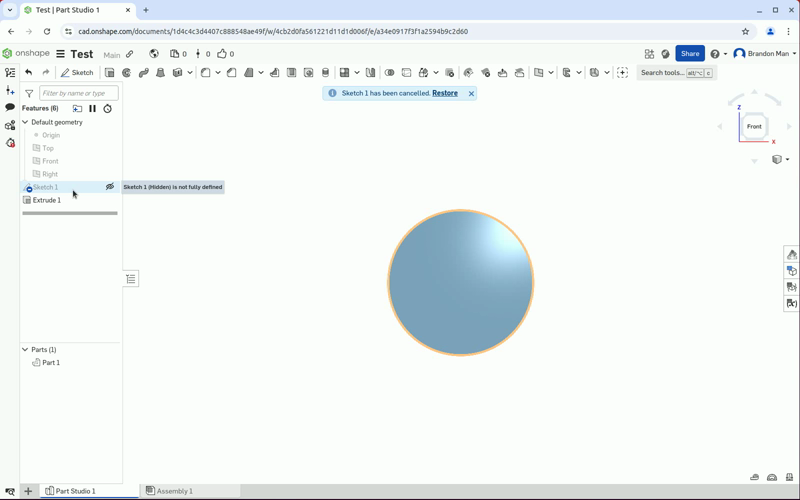
click(73, 189)
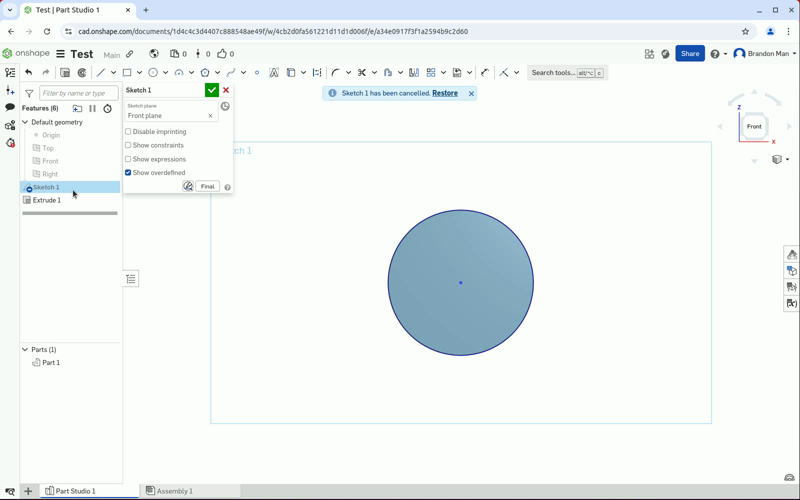
mouse_move(229, 92)
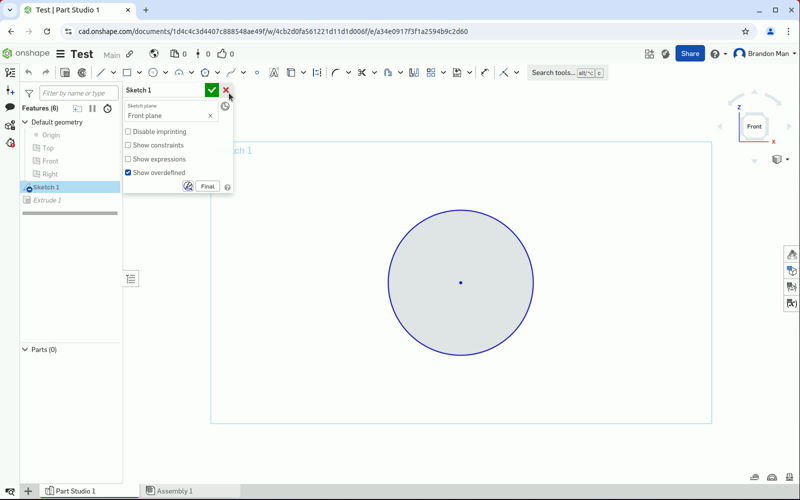
click(229, 92)
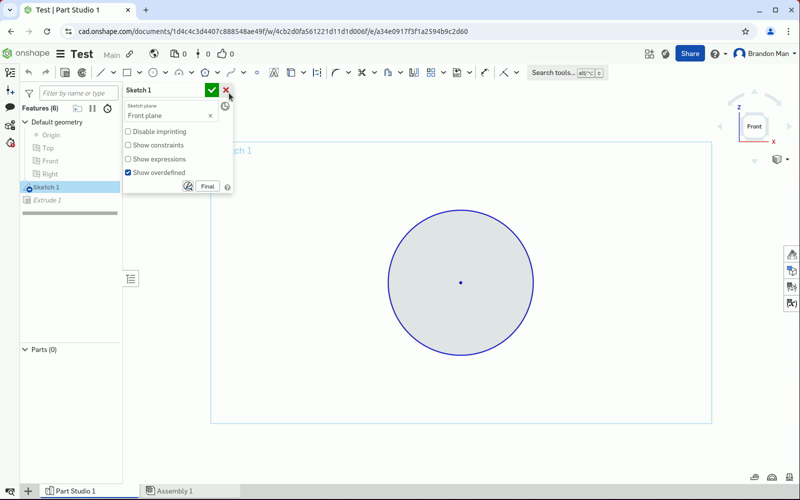
key(shift+s)
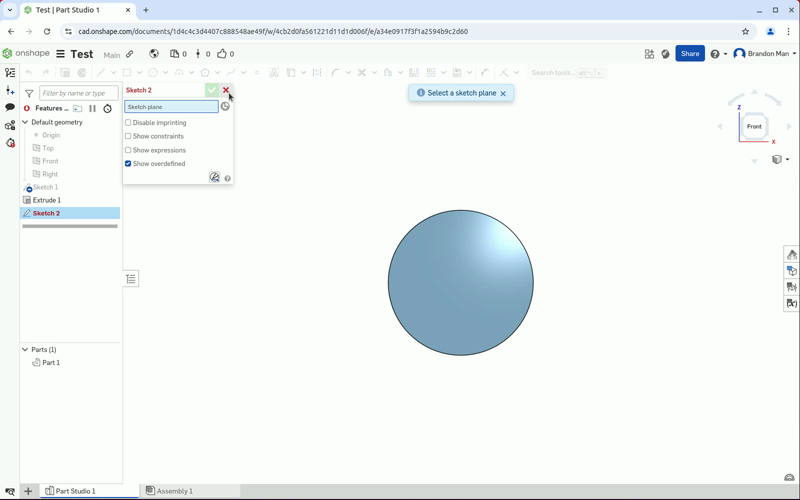
mouse_move(73, 163)
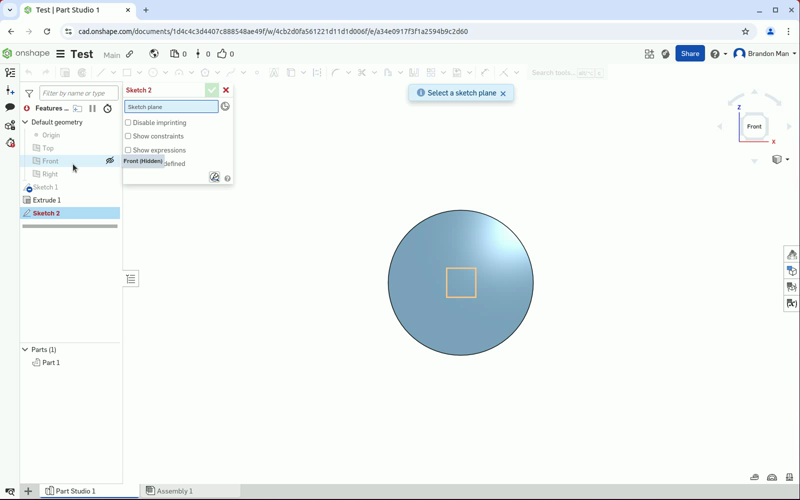
click(73, 163)
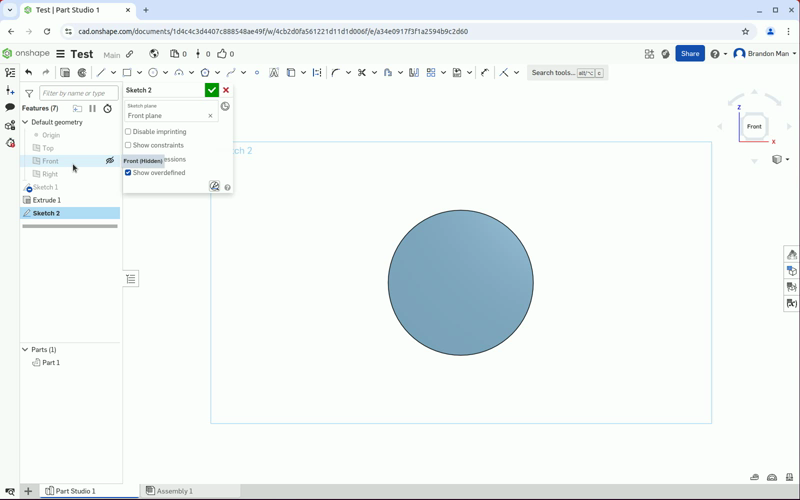
mouse_move(73, 352)
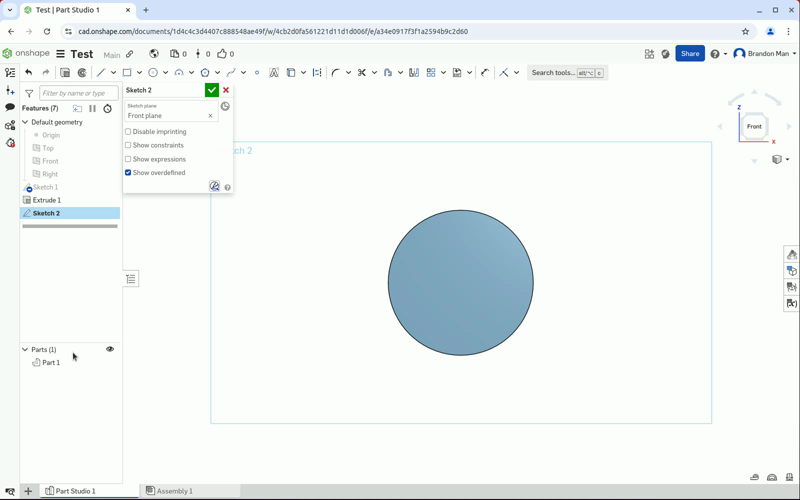
key(y)
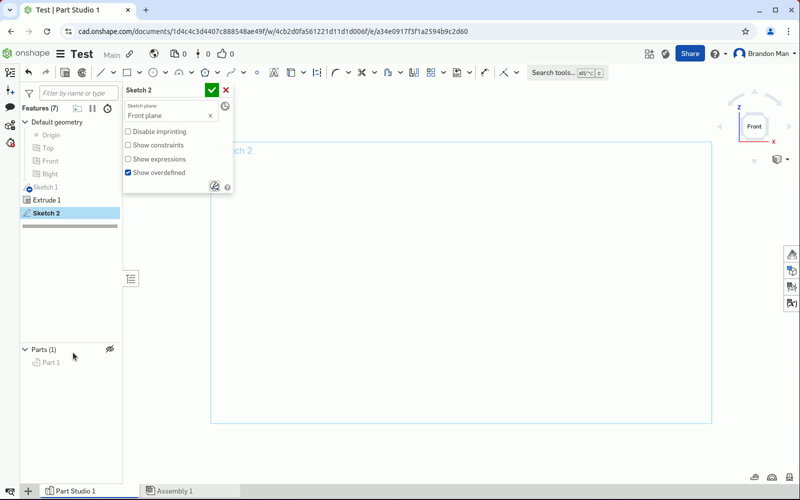
key(c)
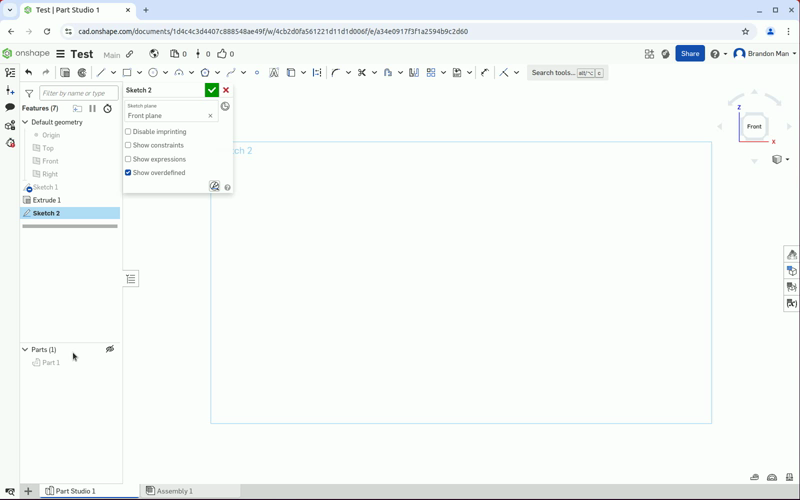
key_down(shift)
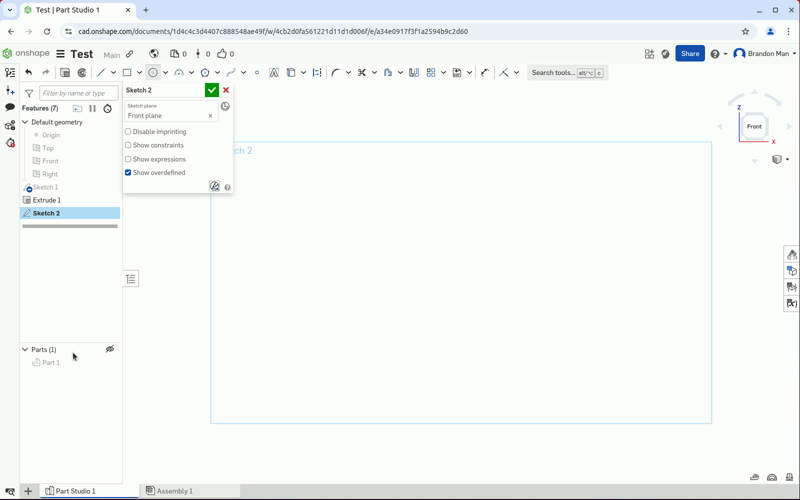
mouse_move(461, 282)
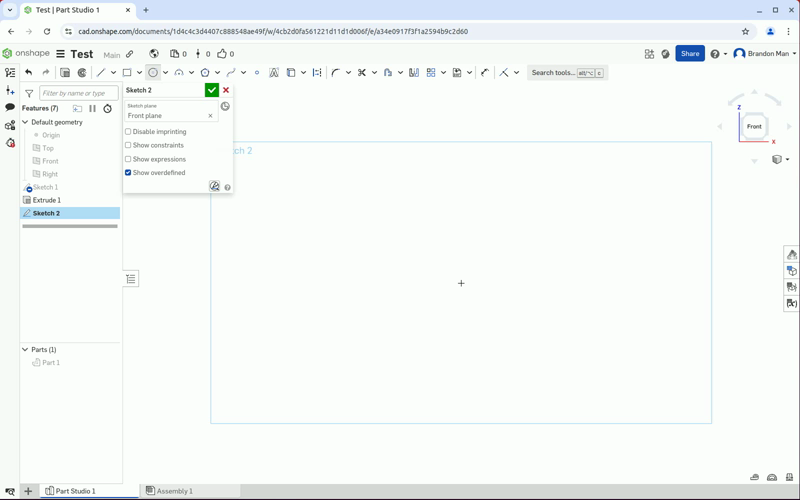
click(461, 282)
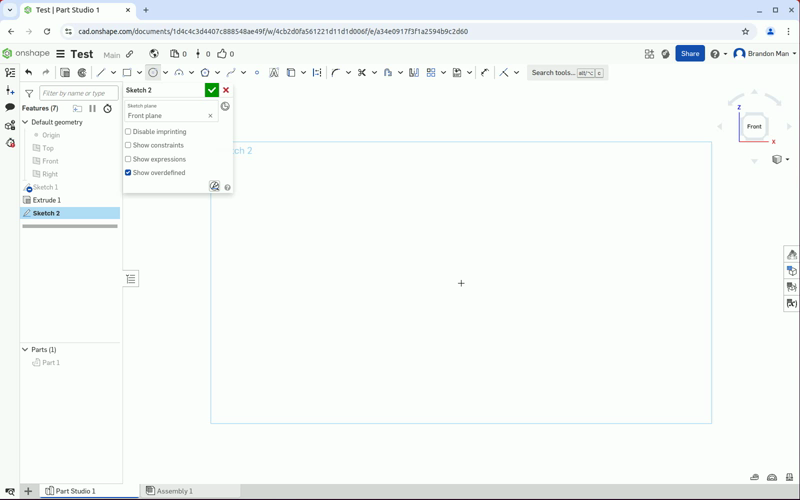
key_up(shift)
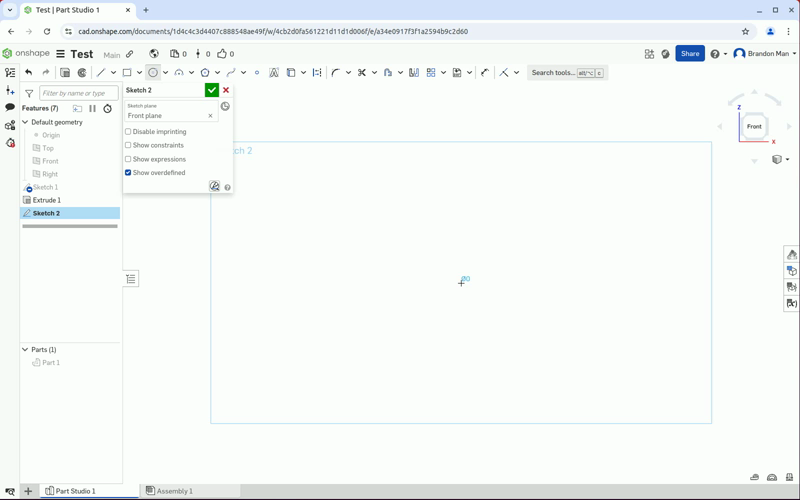
mouse_move(574, 282)
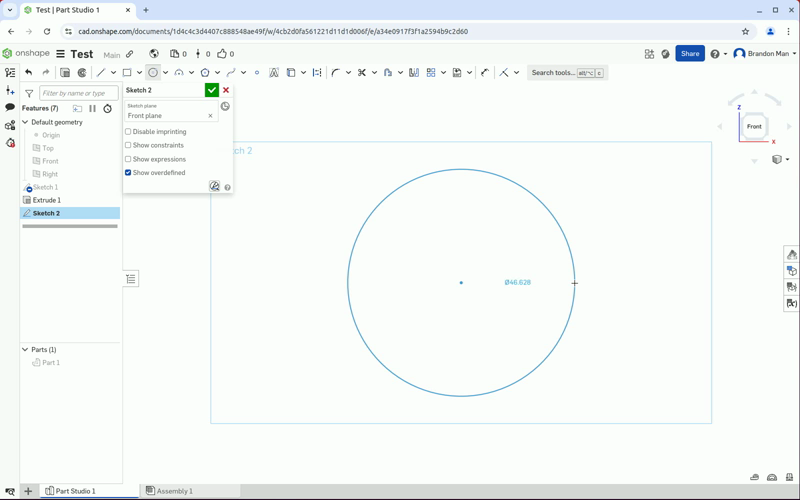
click(574, 282)
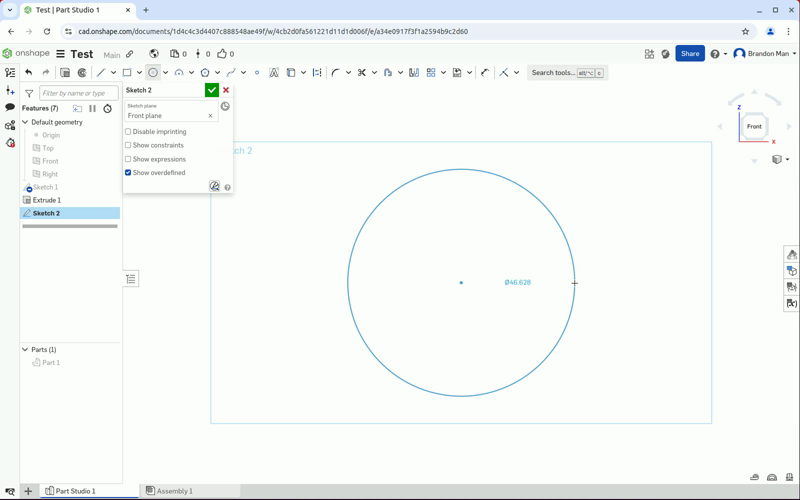
key(esc)
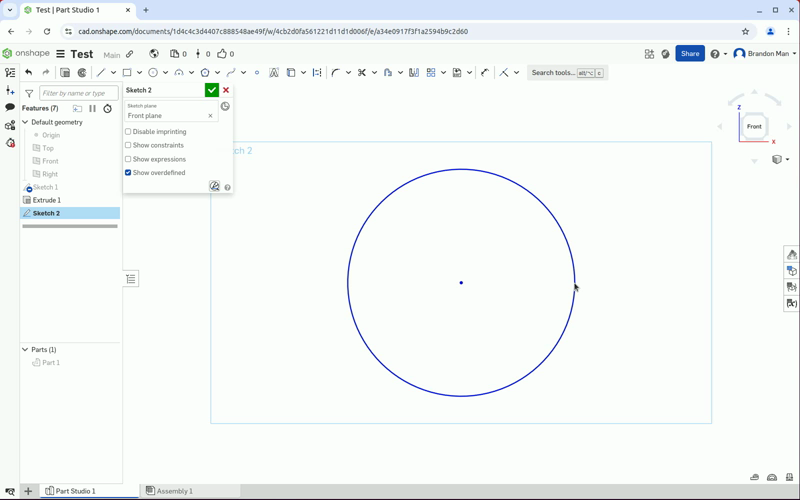
mouse_move(405, 242)
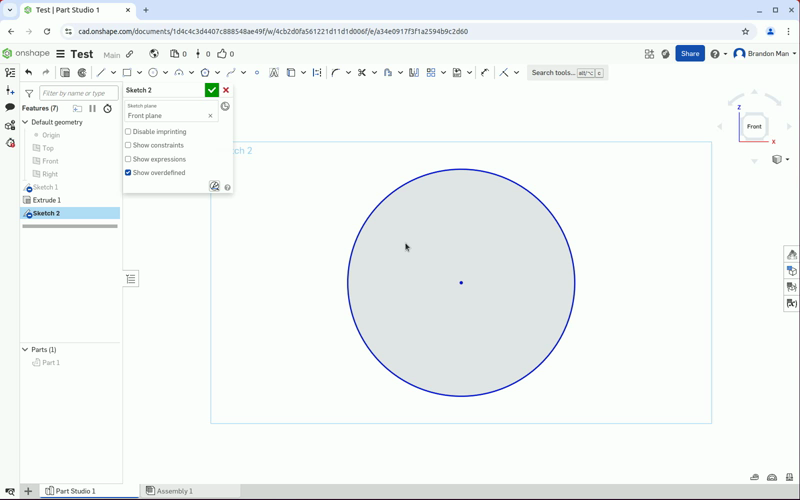
click(405, 242)
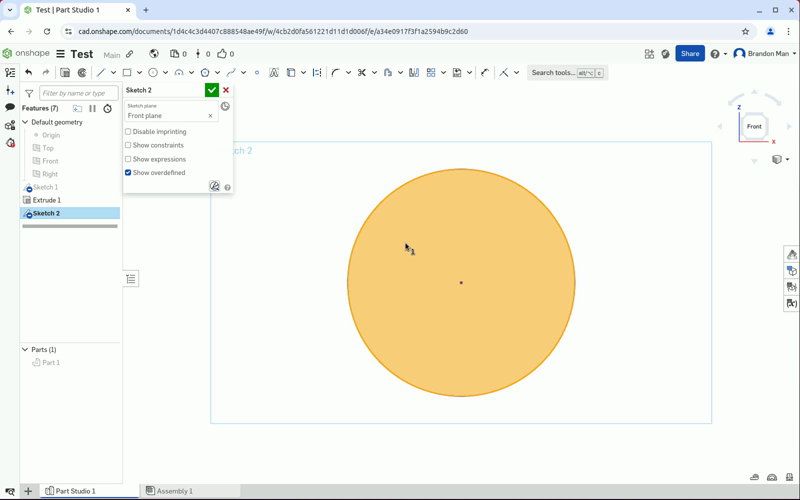
mouse_move(73, 352)
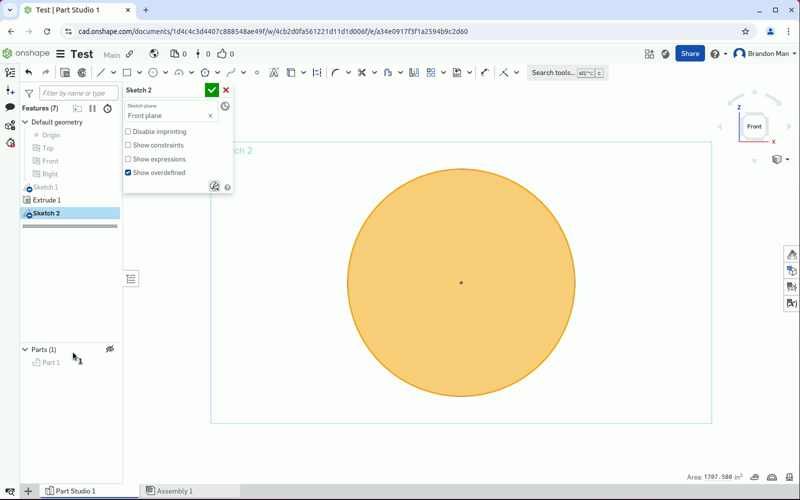
key(shift+y)
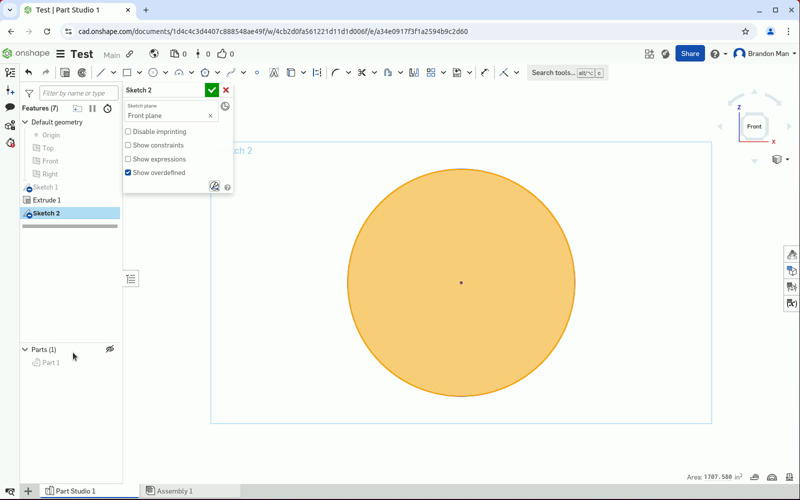
key(shift+e)
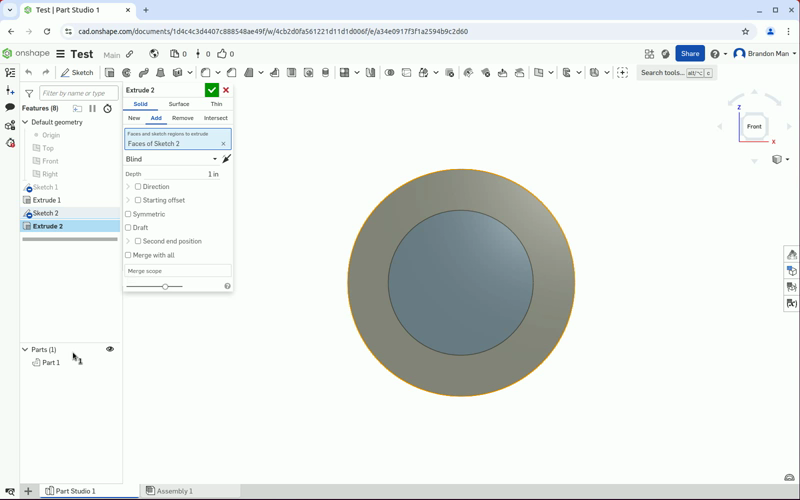
mouse_move(143, 106)
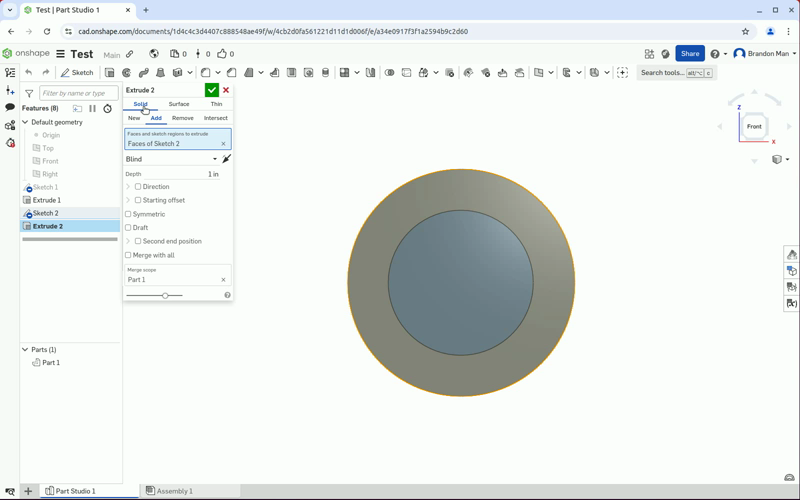
click(143, 106)
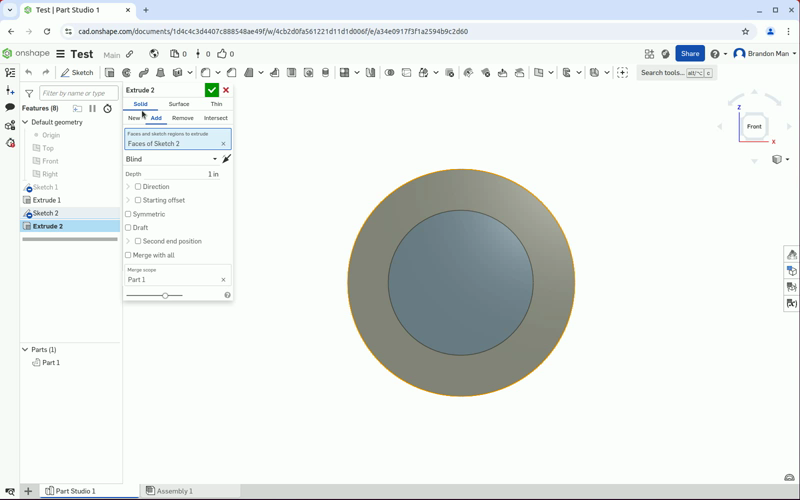
mouse_move(137, 120)
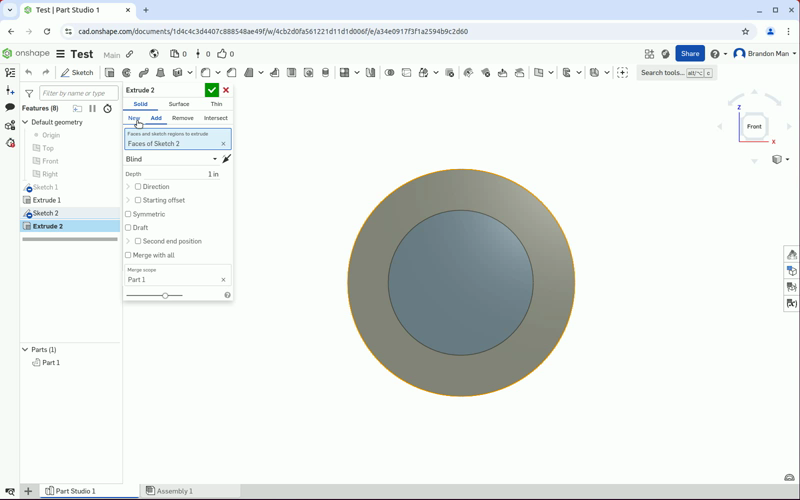
click(137, 120)
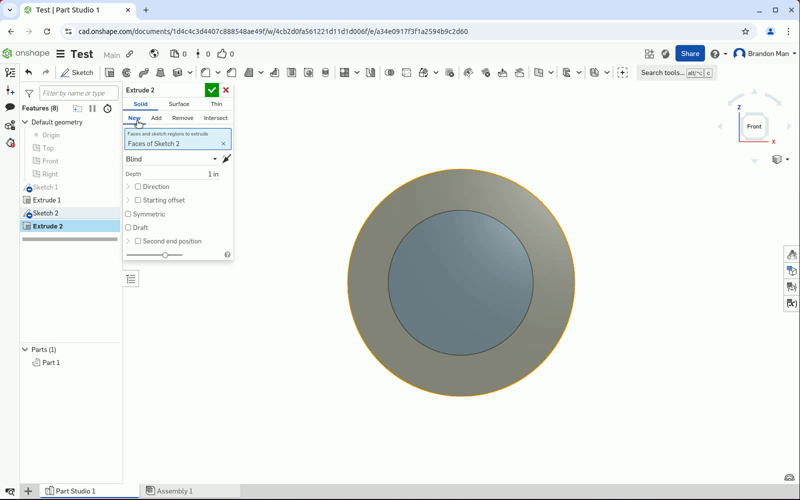
key(tab, 4)
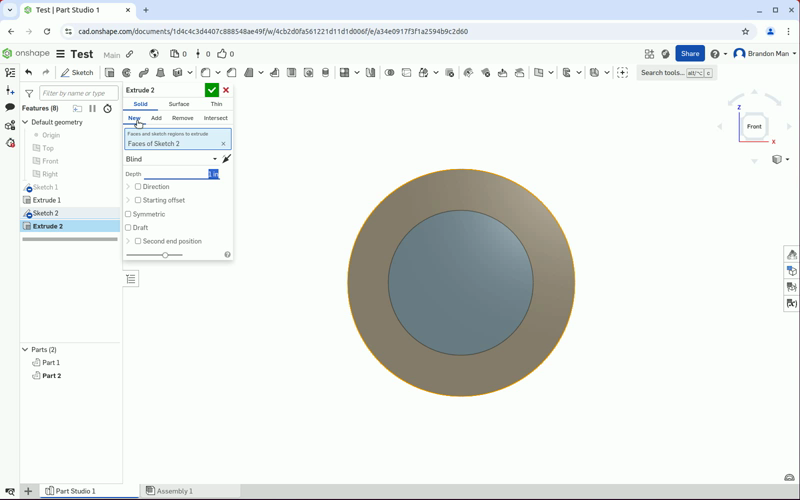
text(4.814)
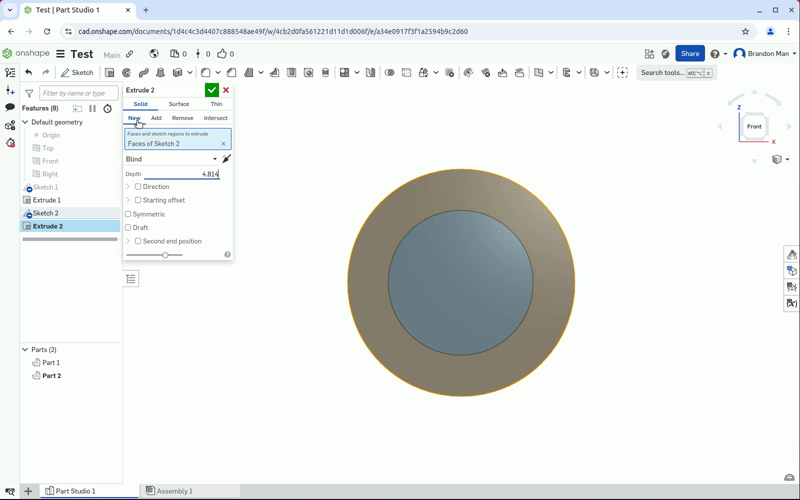
key(enter)
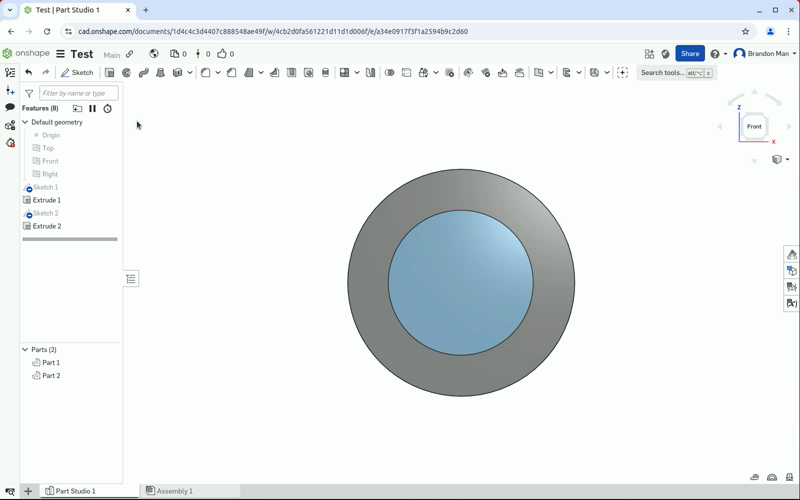
key(shift+h)
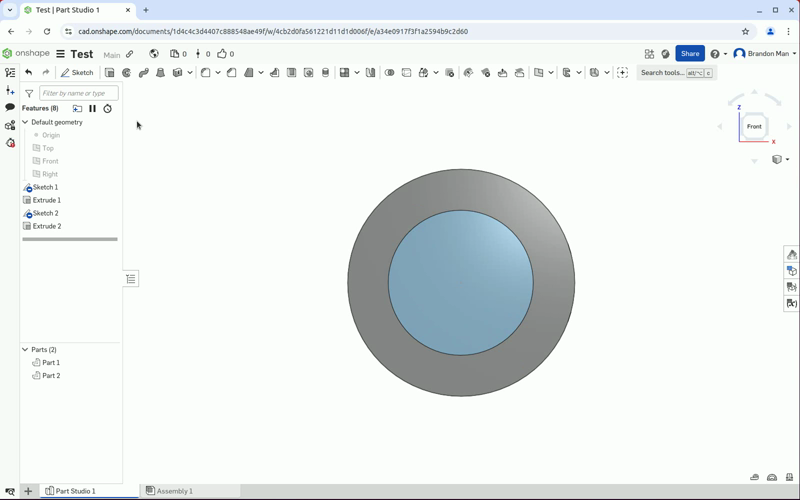
key(shift+h)
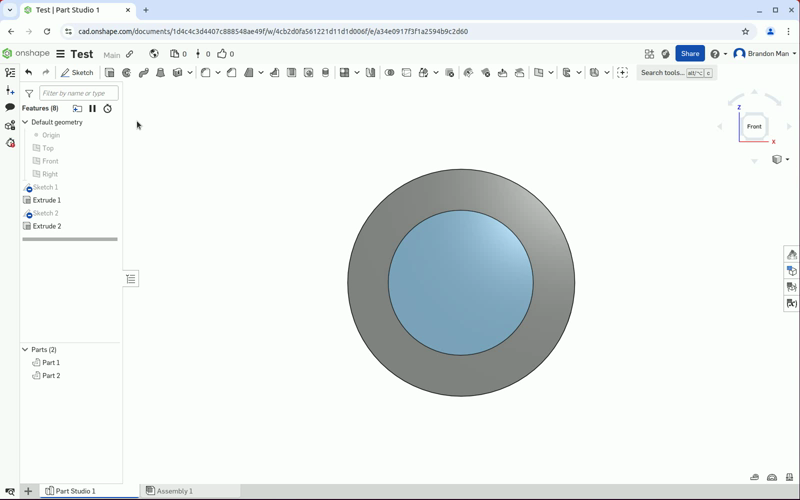
mouse_move(73, 189)
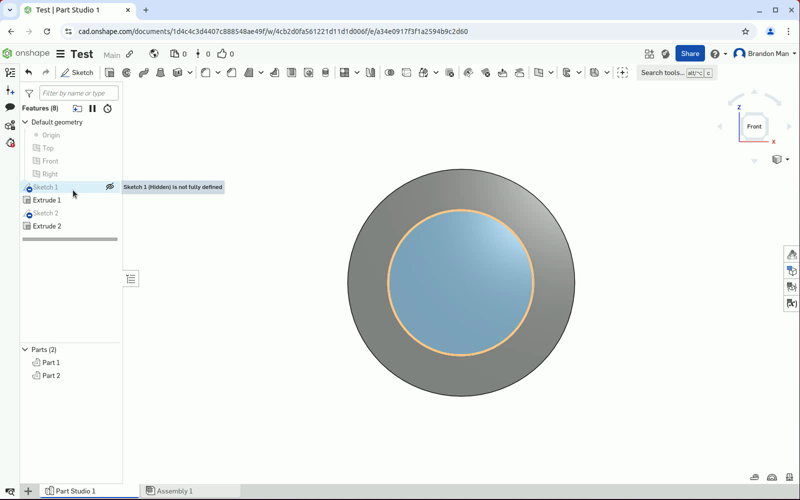
click(73, 189)
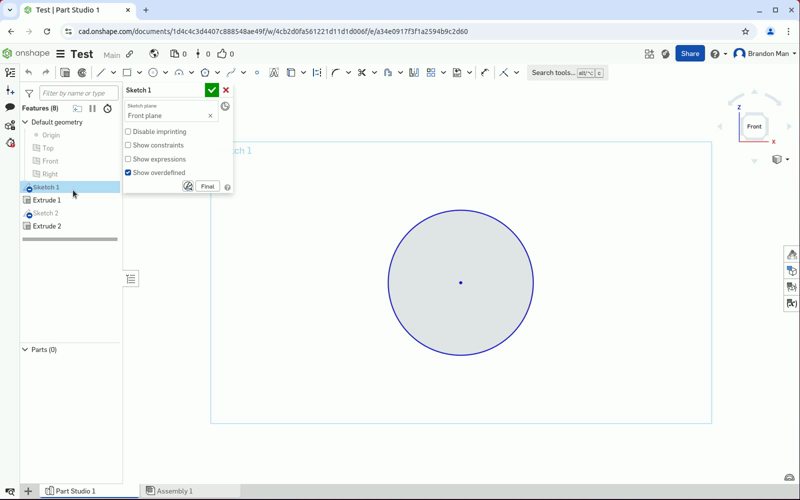
mouse_move(229, 92)
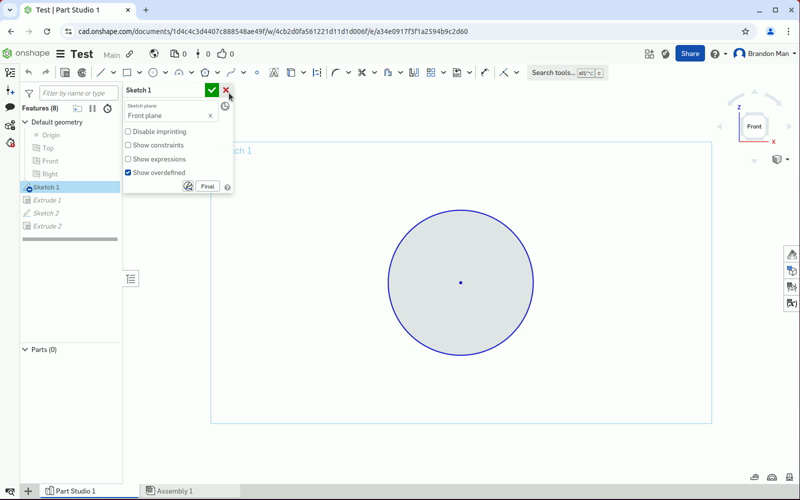
click(229, 92)
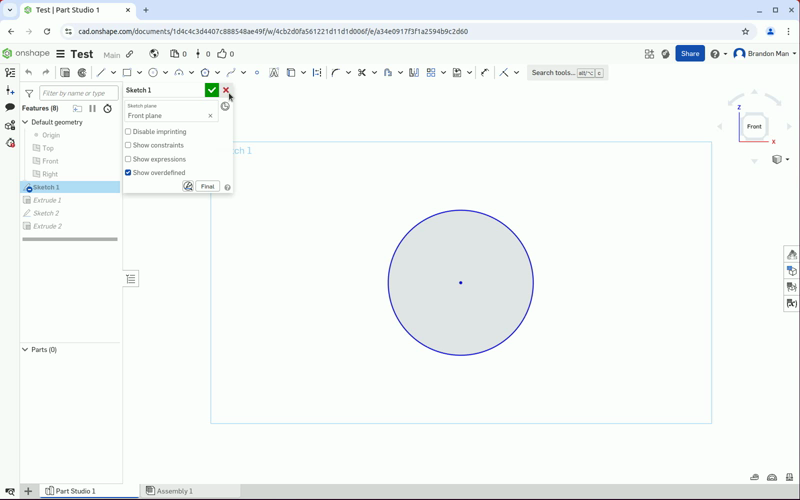
key(shift+s)
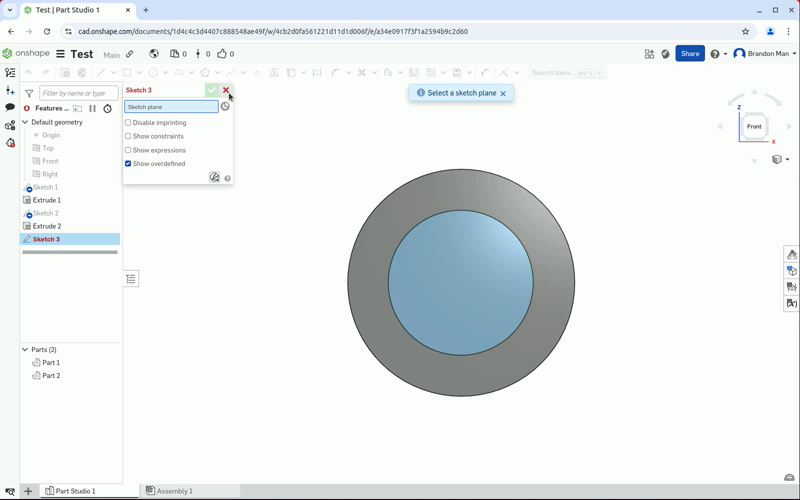
mouse_move(73, 163)
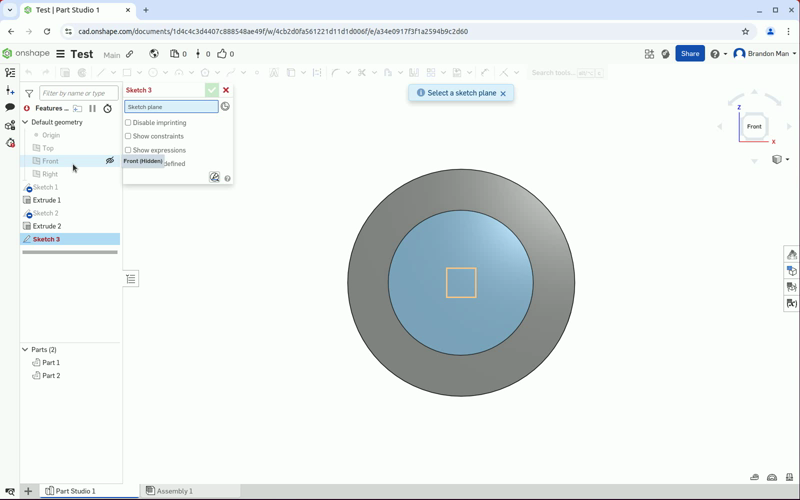
click(73, 163)
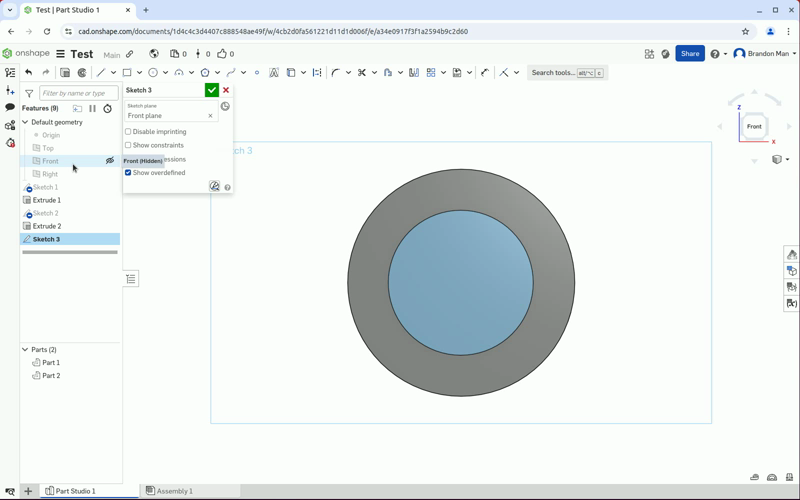
mouse_move(73, 352)
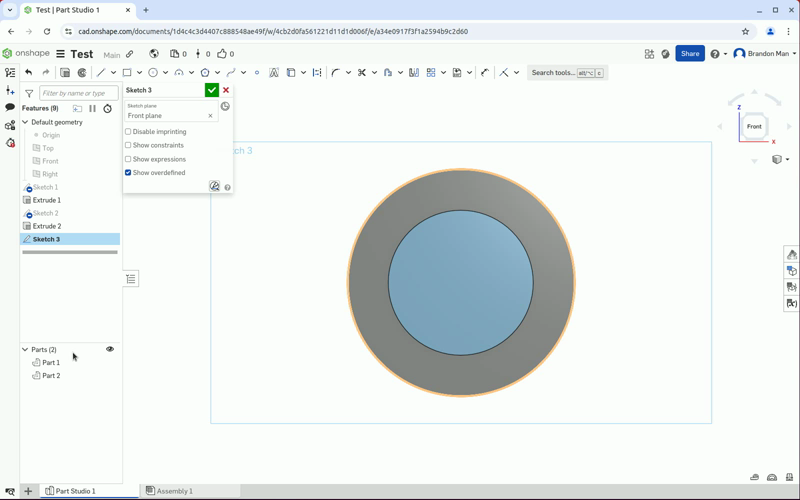
key(y)
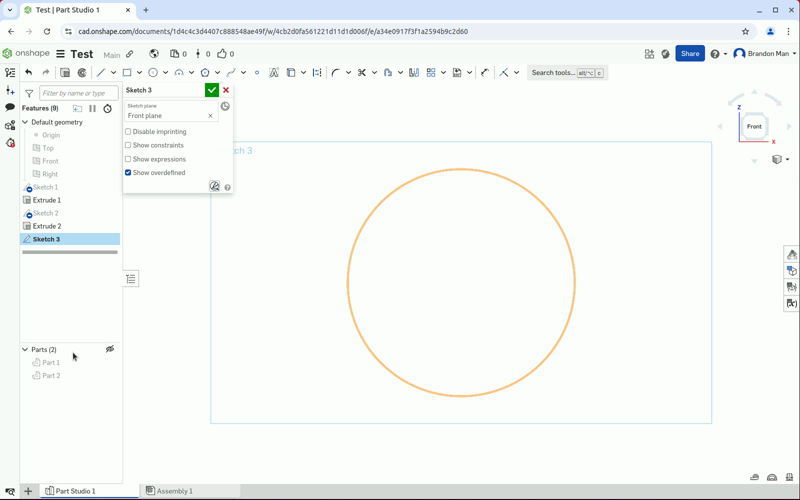
key(c)
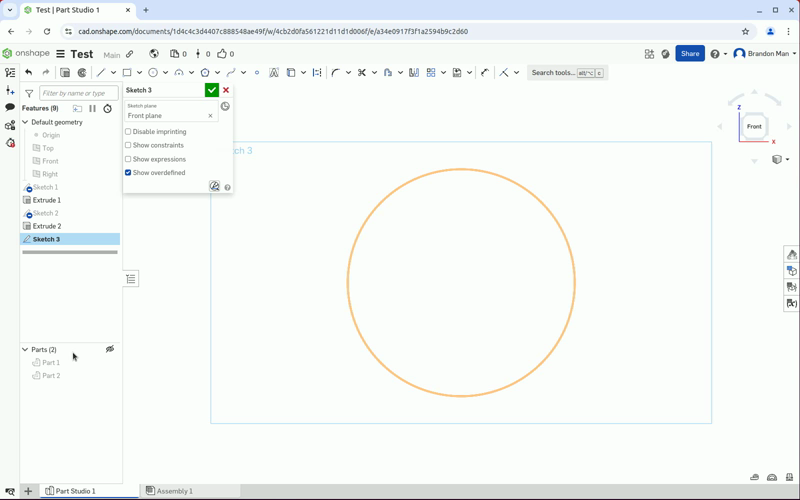
key_down(shift)
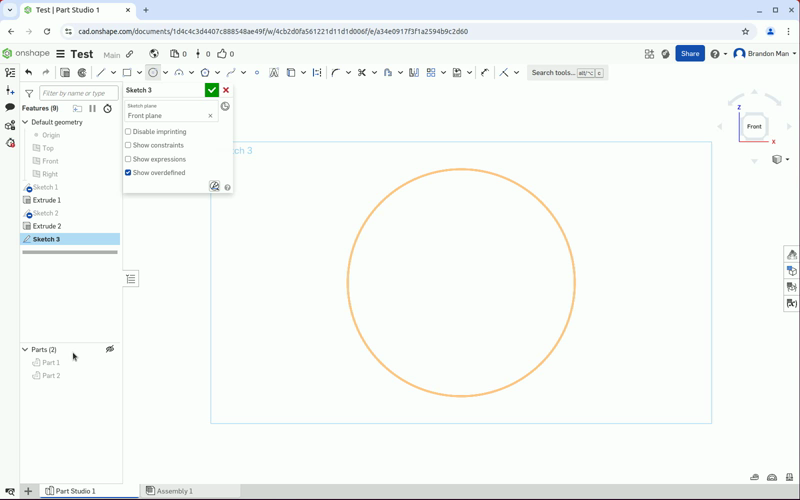
mouse_move(461, 282)
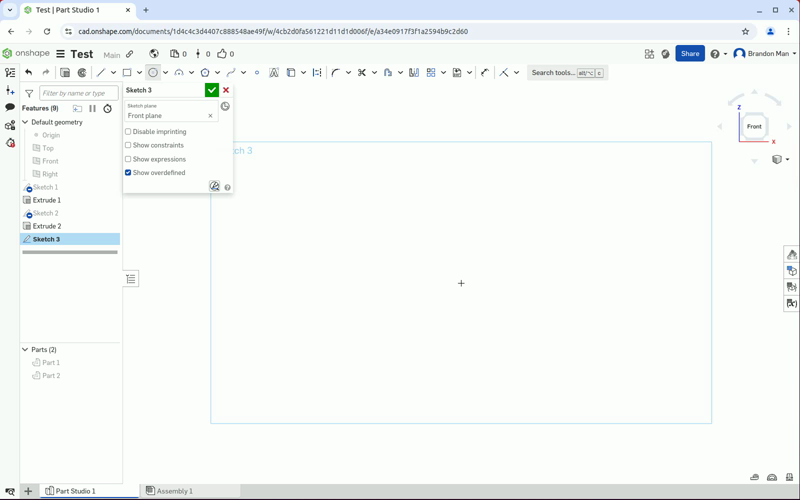
click(461, 282)
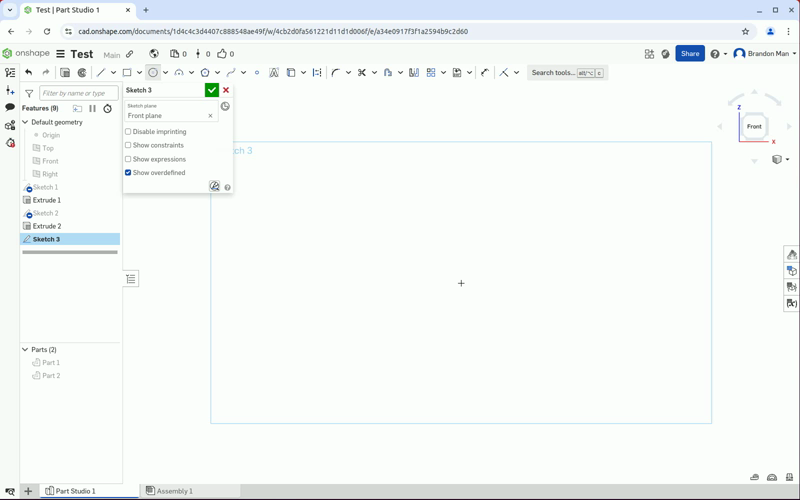
key_up(shift)
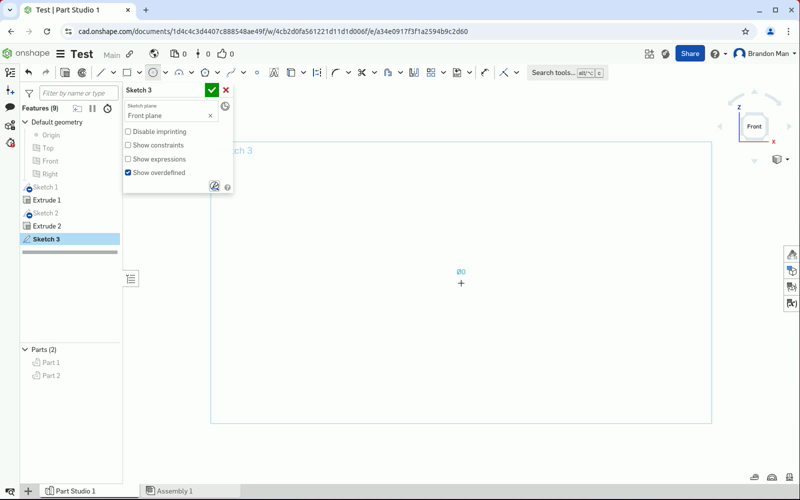
mouse_move(493, 282)
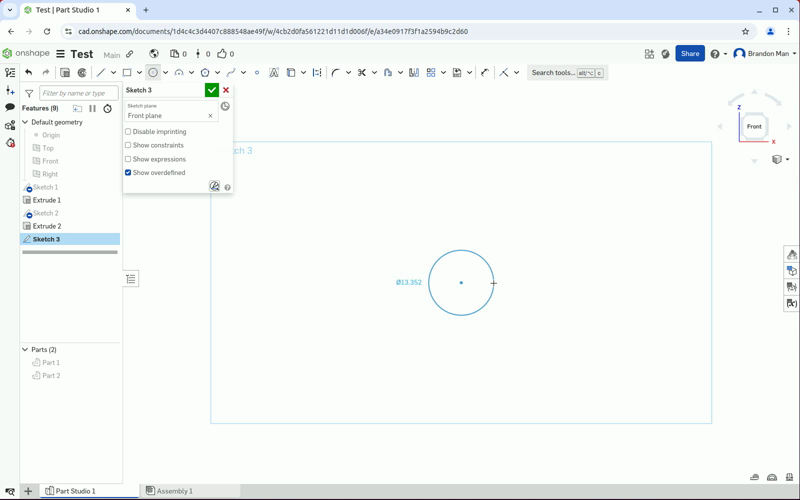
click(493, 282)
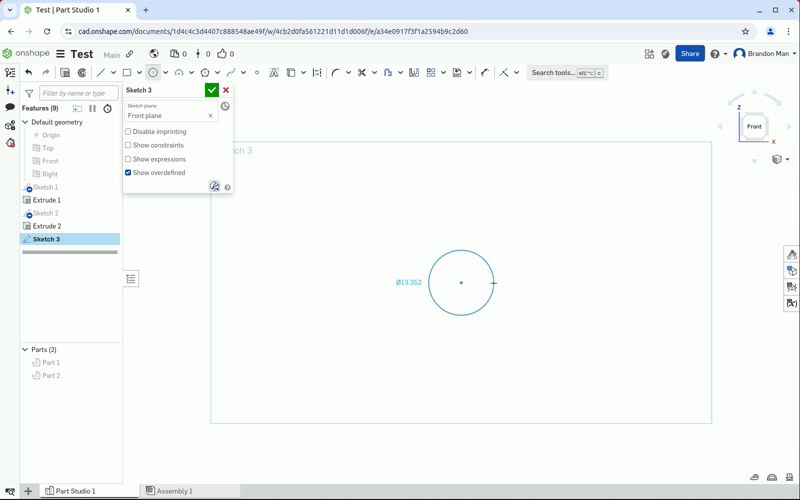
key(esc)
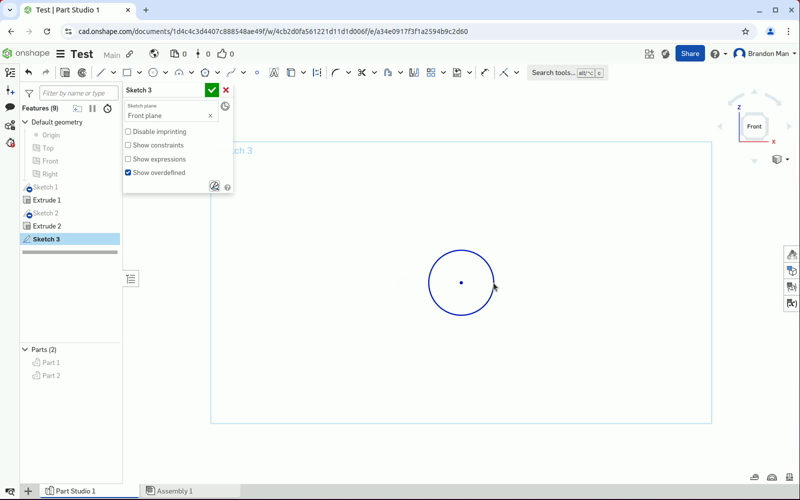
mouse_move(459, 259)
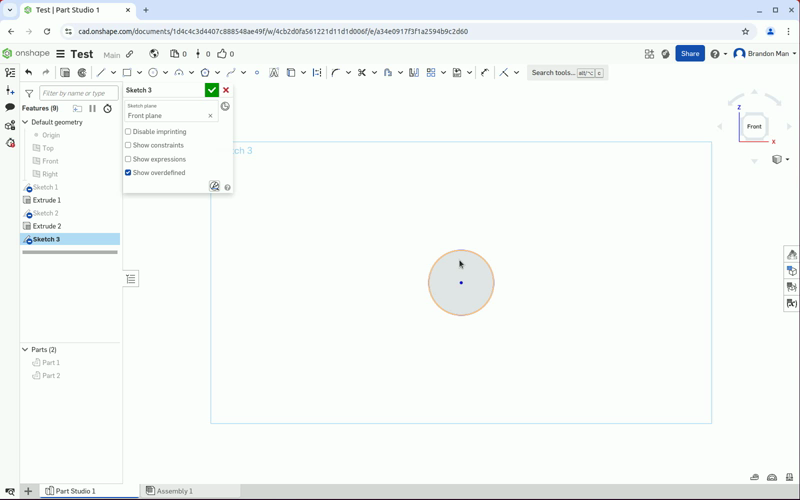
click(459, 259)
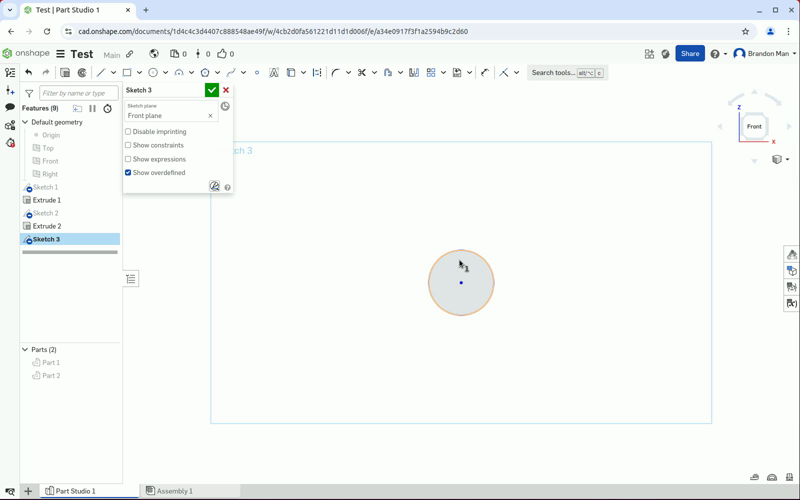
mouse_move(73, 352)
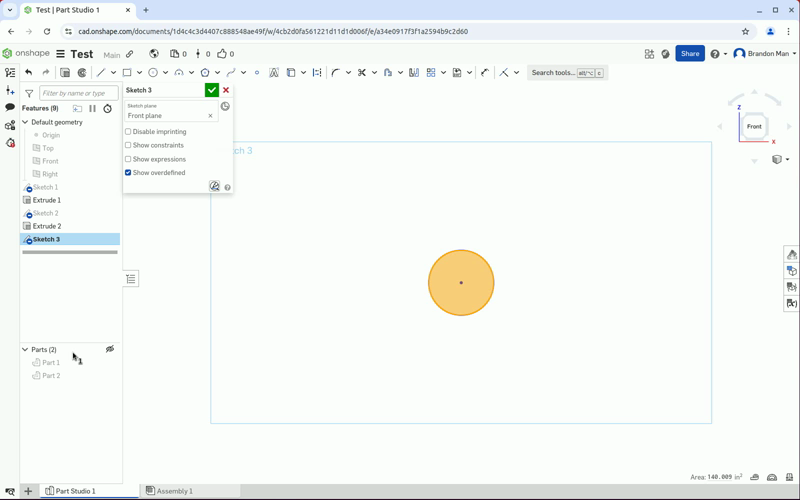
key(shift+y)
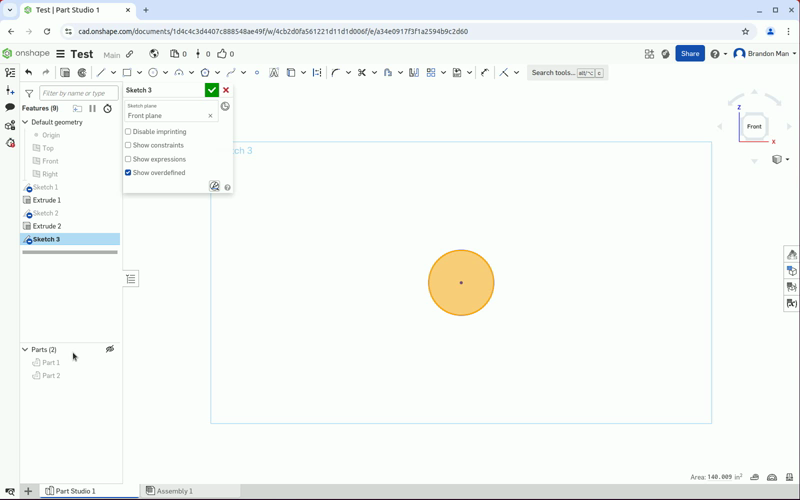
key(shift+e)
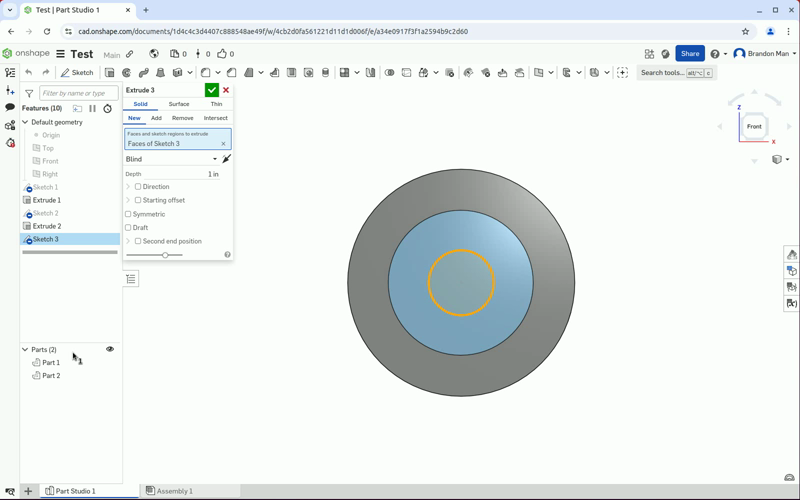
mouse_move(143, 106)
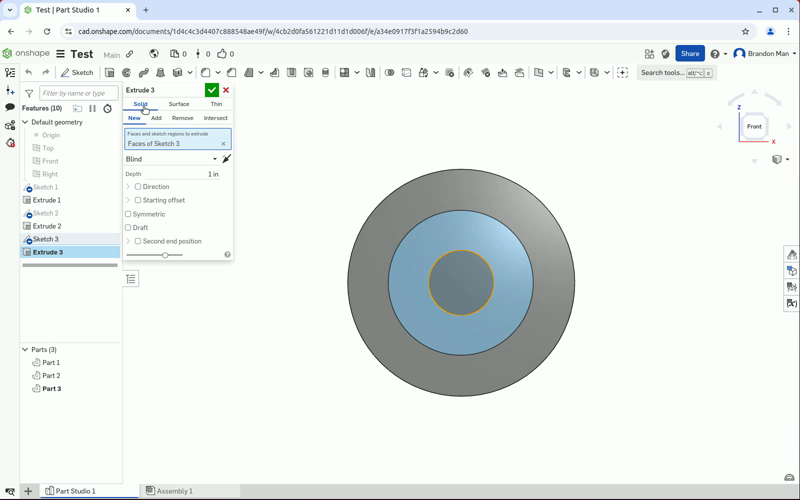
click(143, 106)
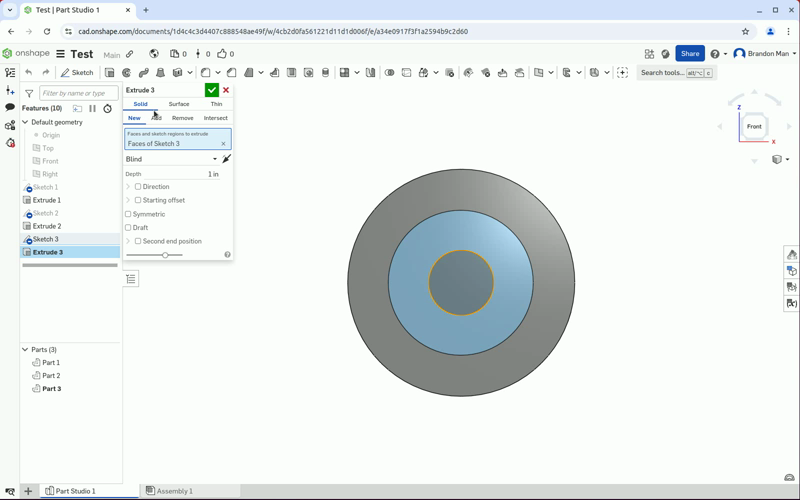
mouse_move(186, 120)
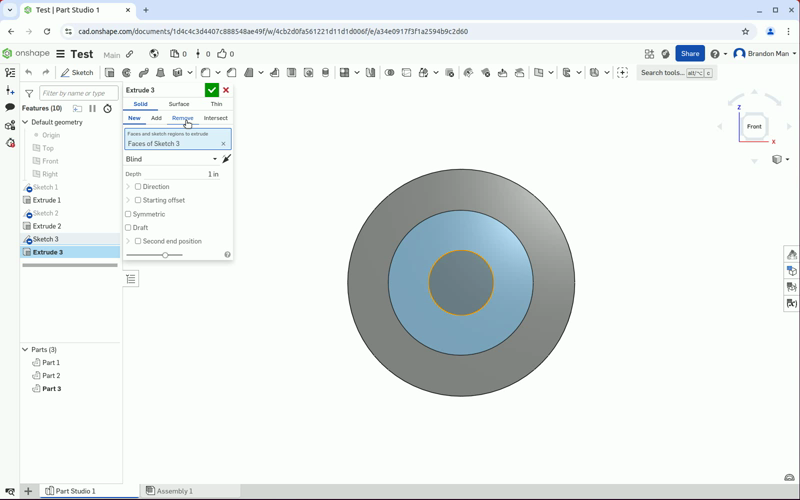
click(186, 120)
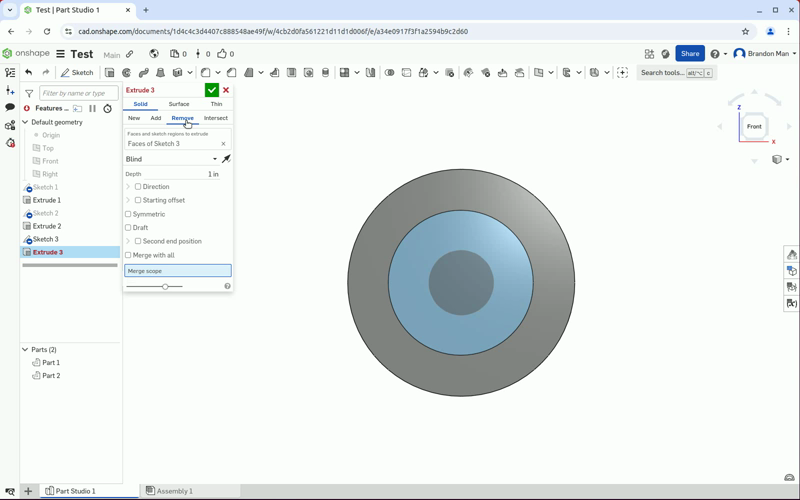
key(tab, 4)
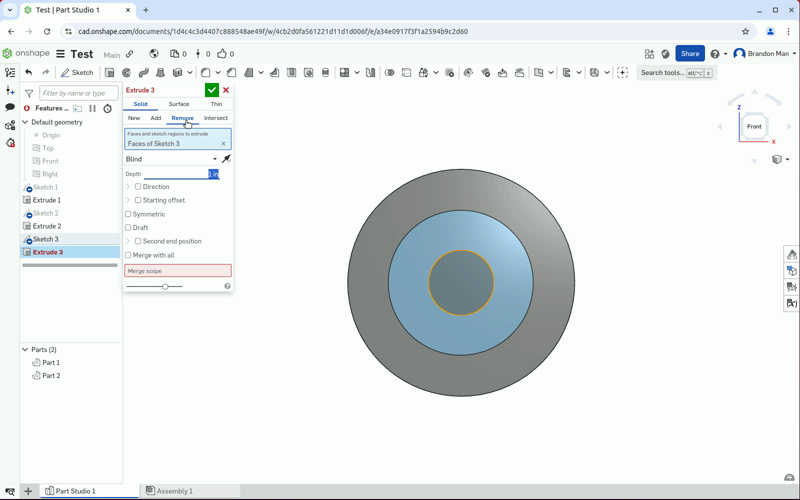
text(-21.423)
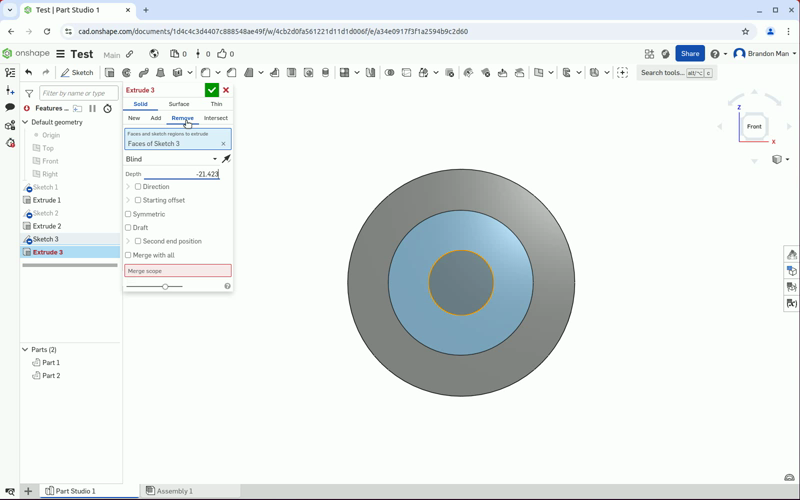
key(tab, 6)
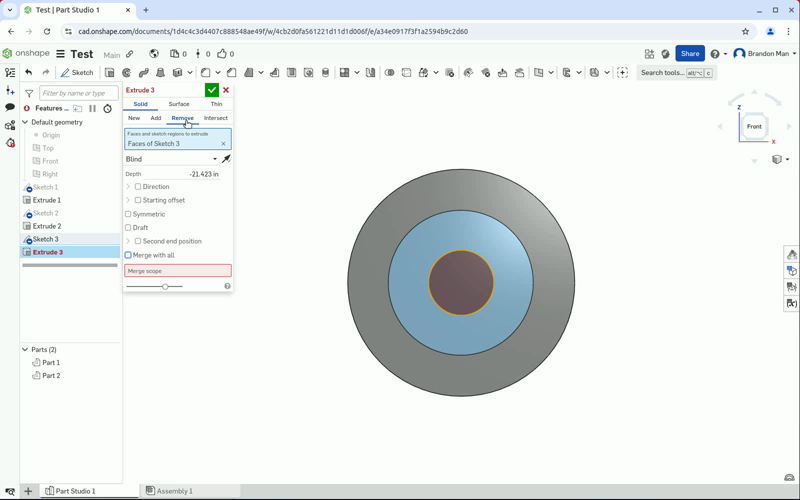
key(space)
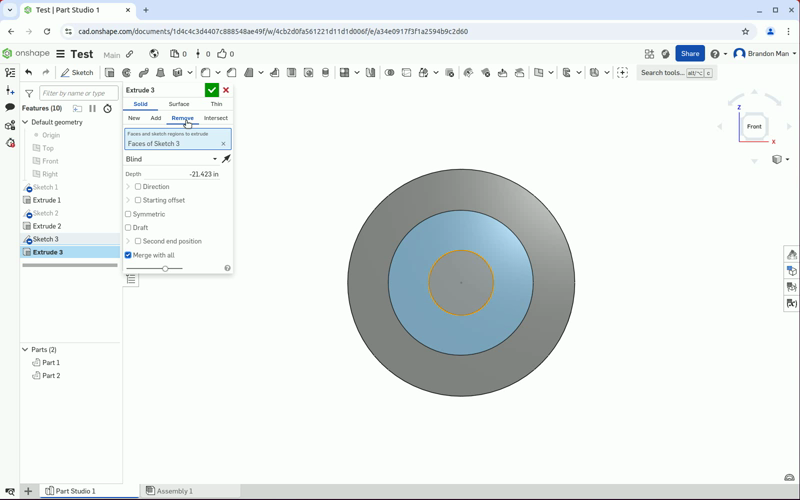
key(enter)
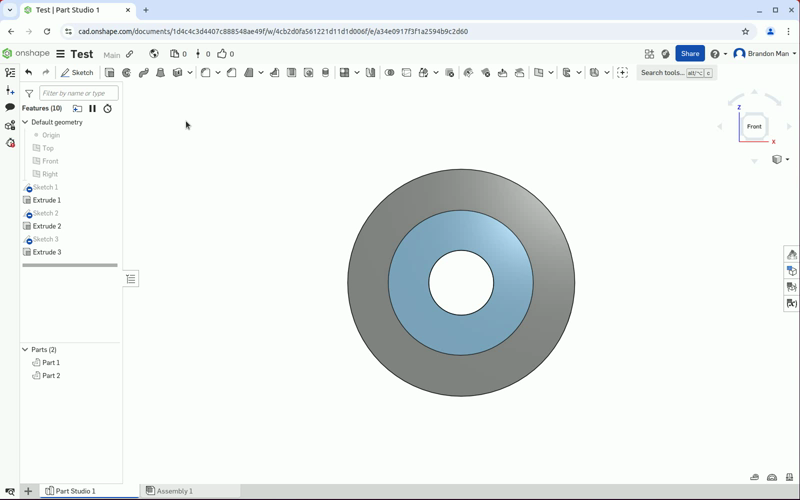
key(shift+h)
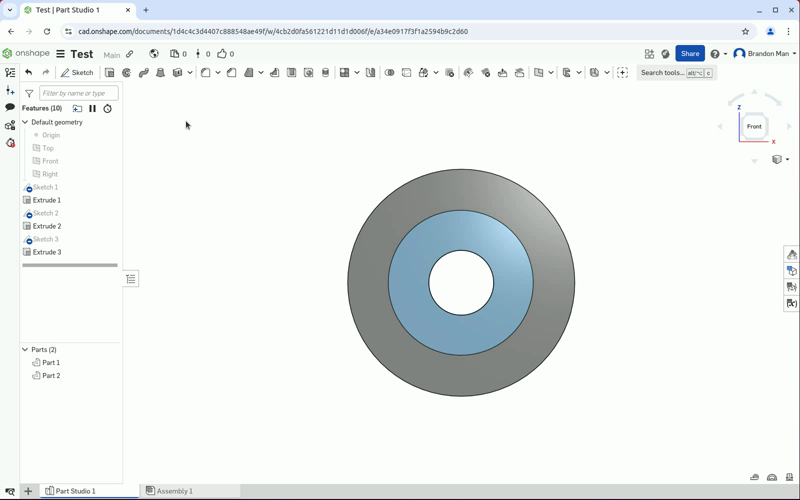
key(shift+h)
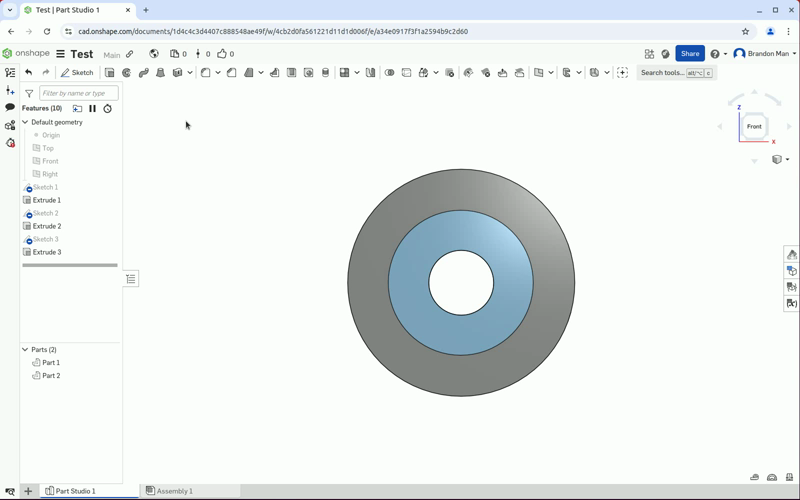
mouse_move(73, 189)
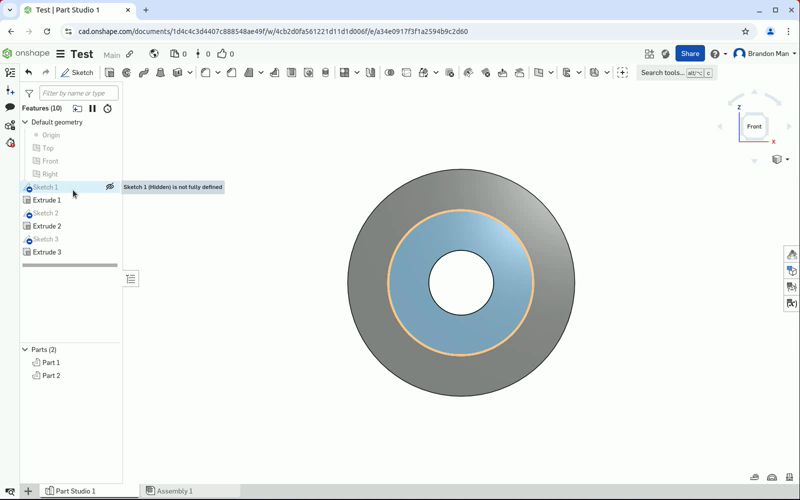
click(73, 189)
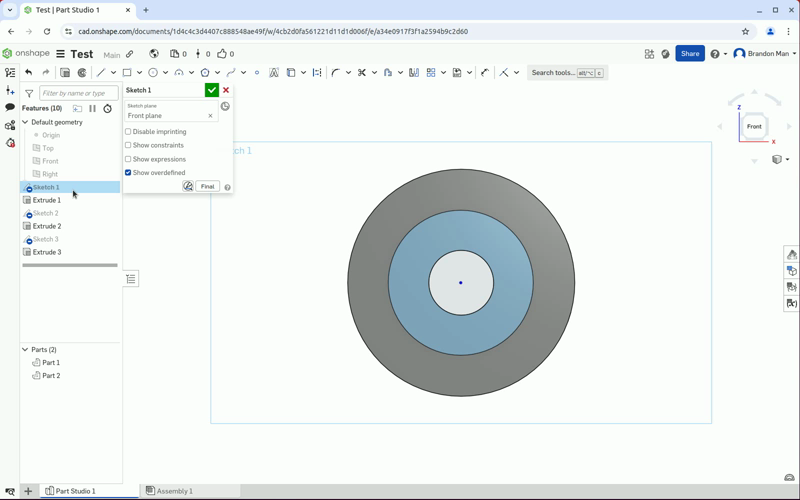
mouse_move(229, 92)
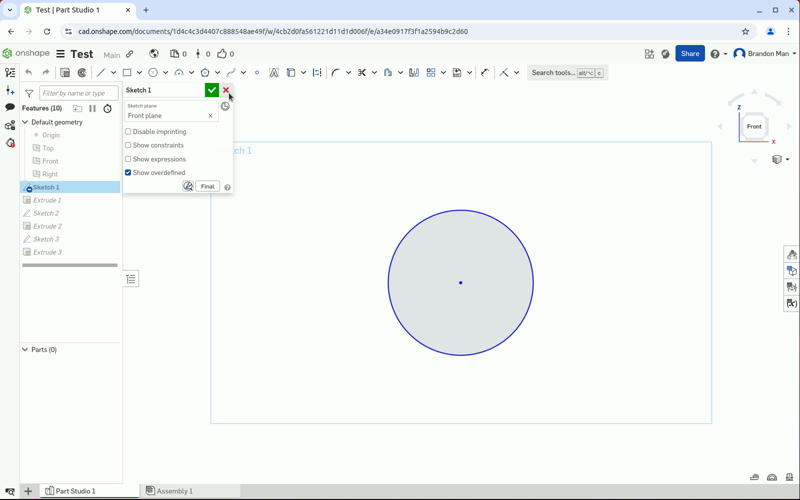
click(229, 92)
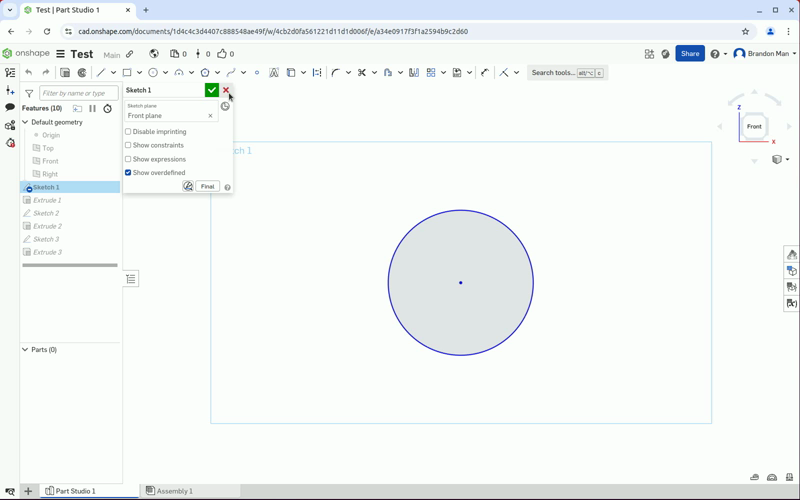
key(shift+s)
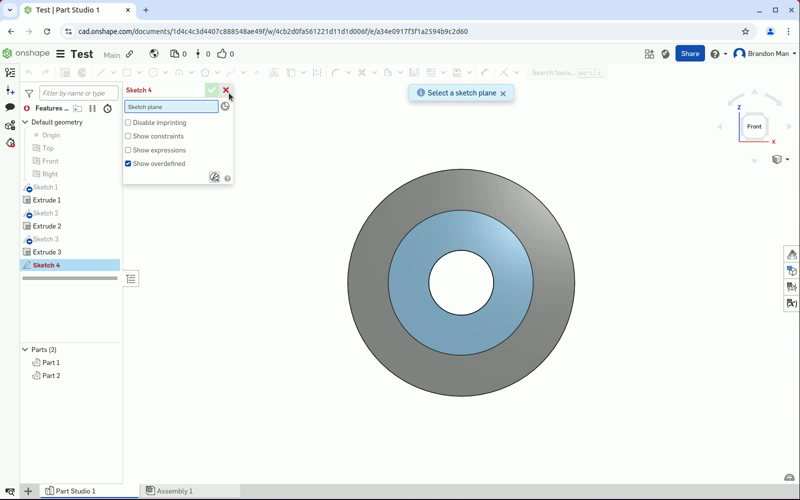
mouse_move(73, 163)
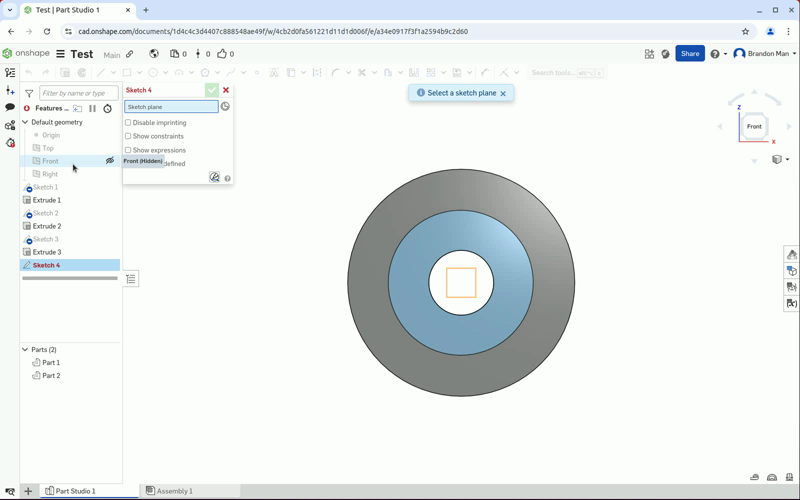
click(73, 163)
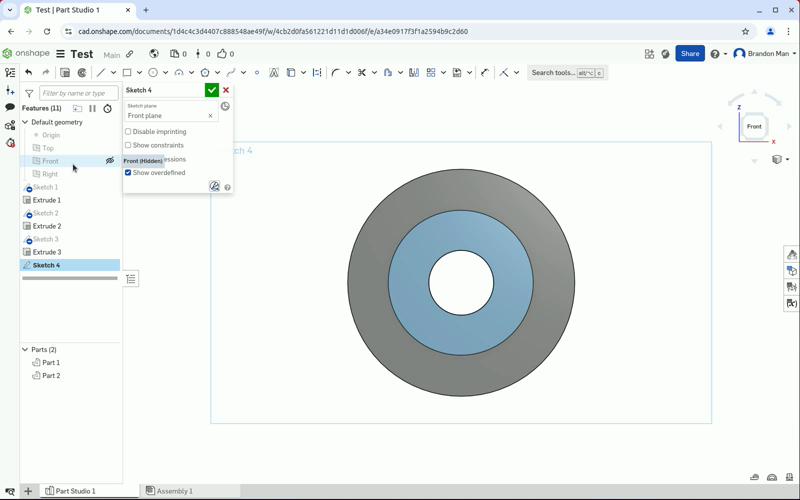
mouse_move(73, 352)
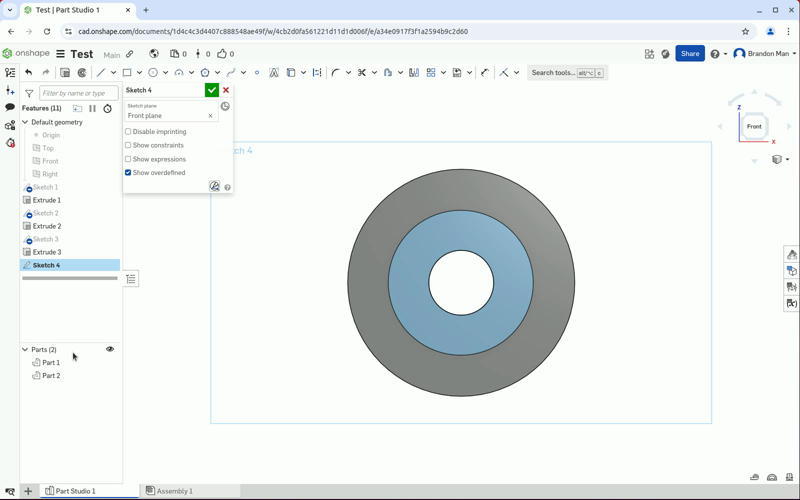
key(y)
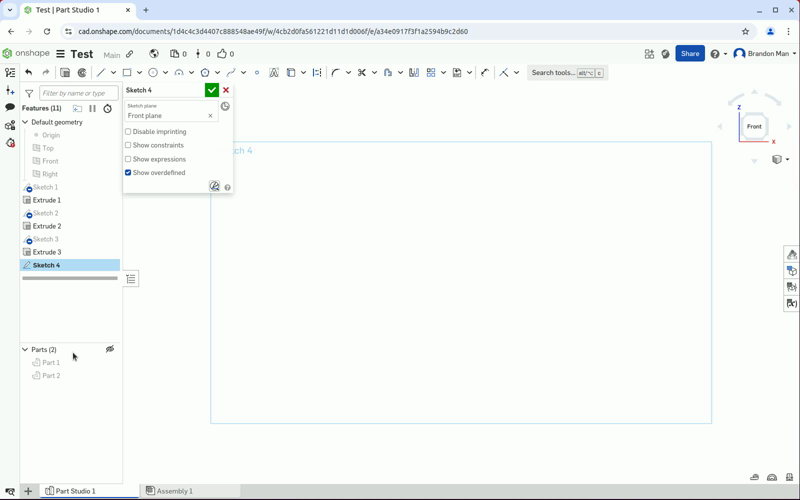
key(c)
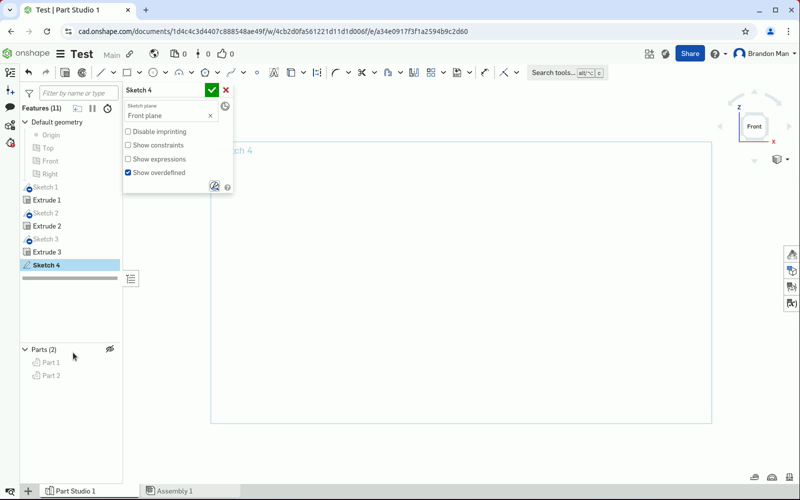
key_down(shift)
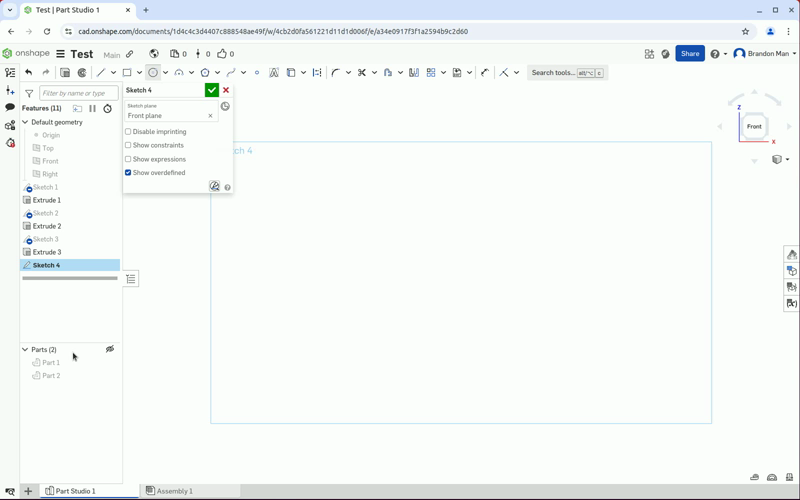
mouse_move(367, 282)
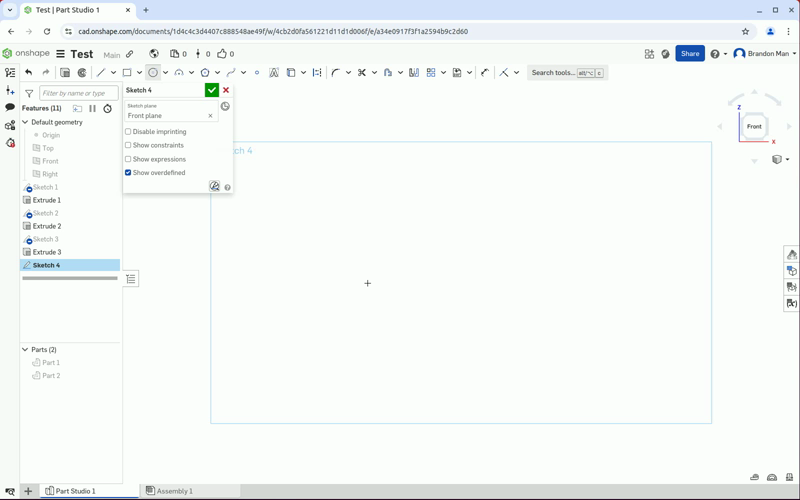
click(367, 282)
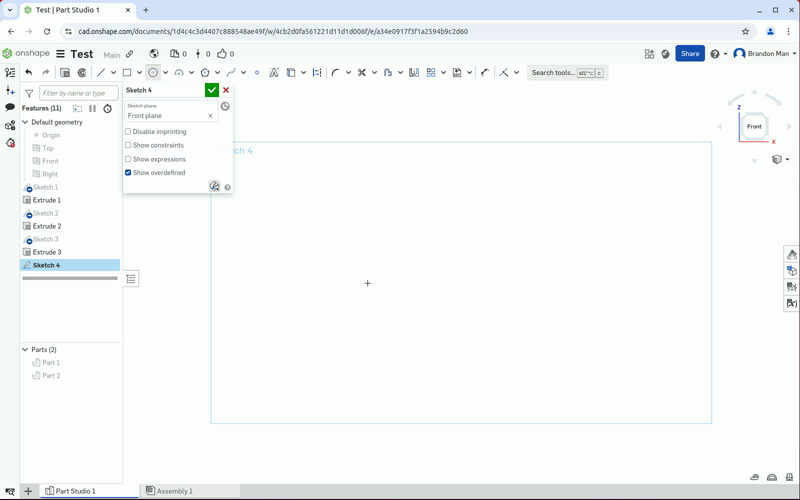
key_up(shift)
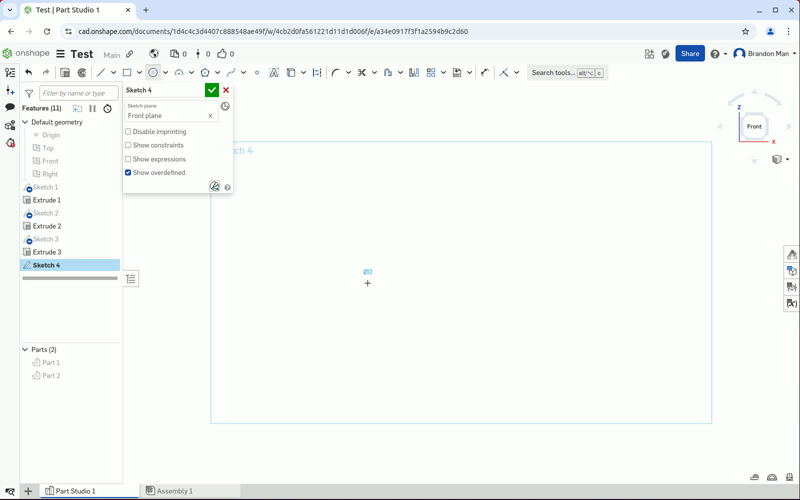
mouse_move(378, 282)
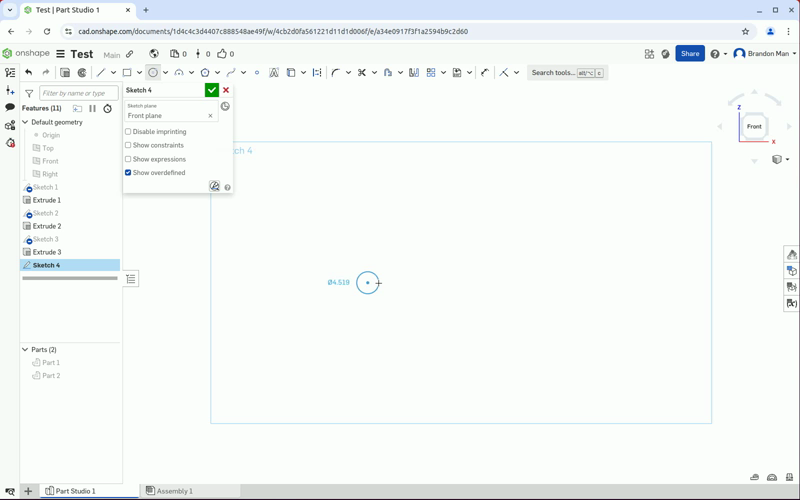
click(378, 282)
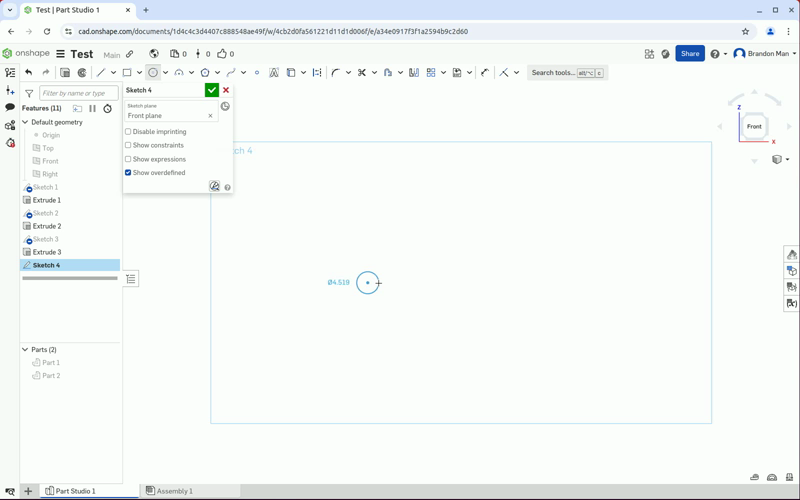
key(esc)
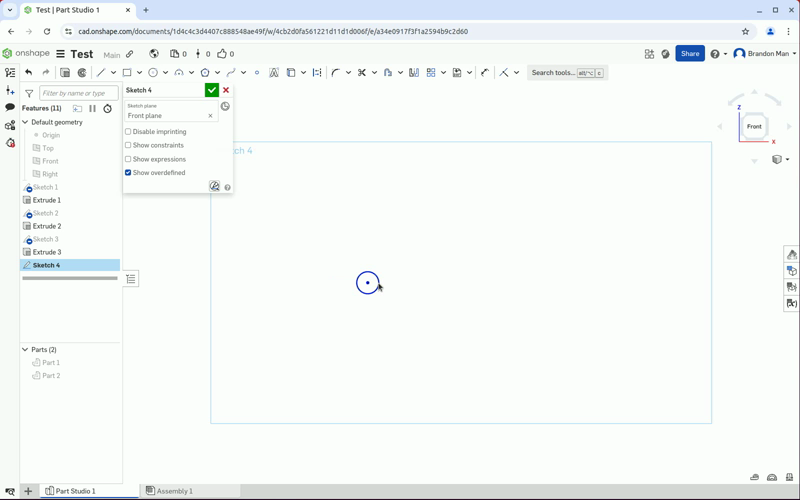
mouse_move(376, 276)
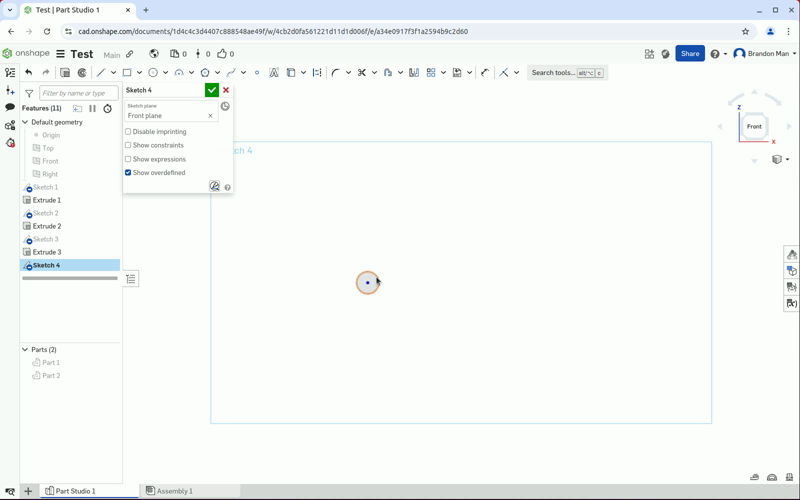
scroll(6)
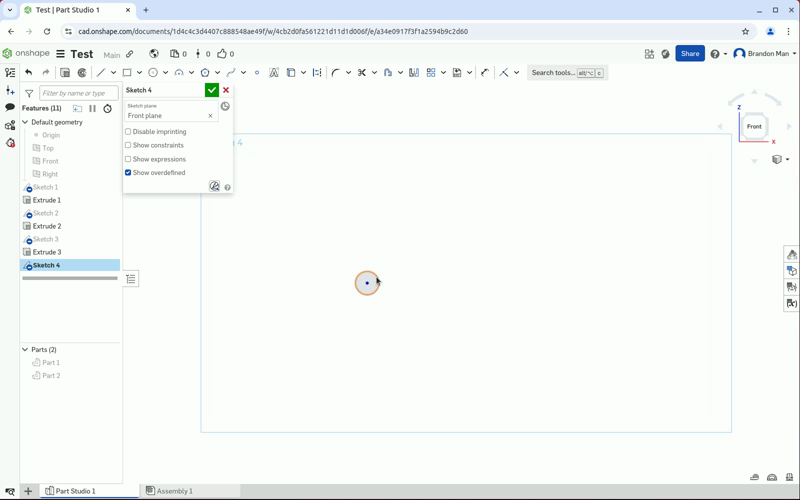
scroll(6)
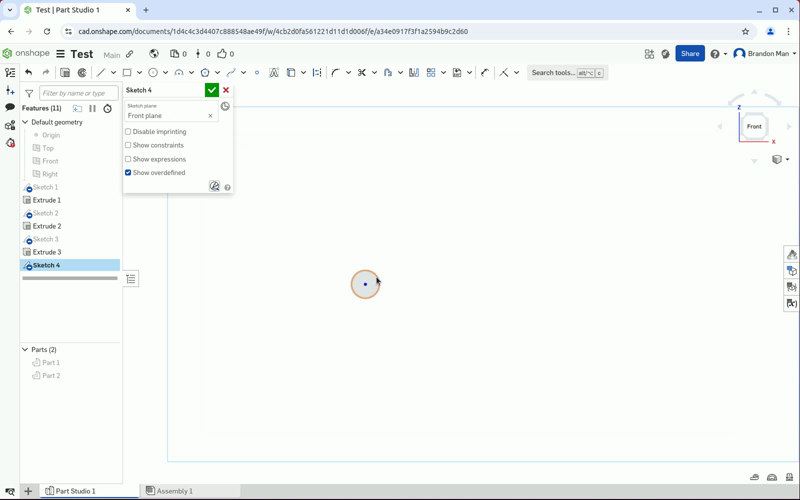
scroll(6)
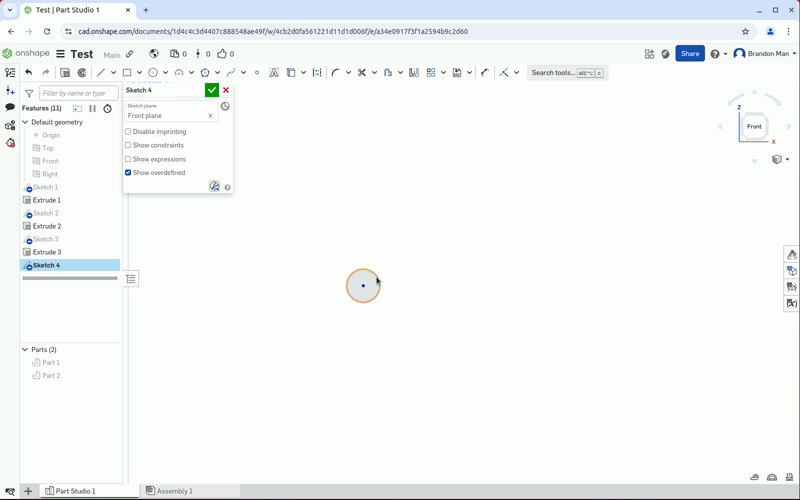
scroll(6)
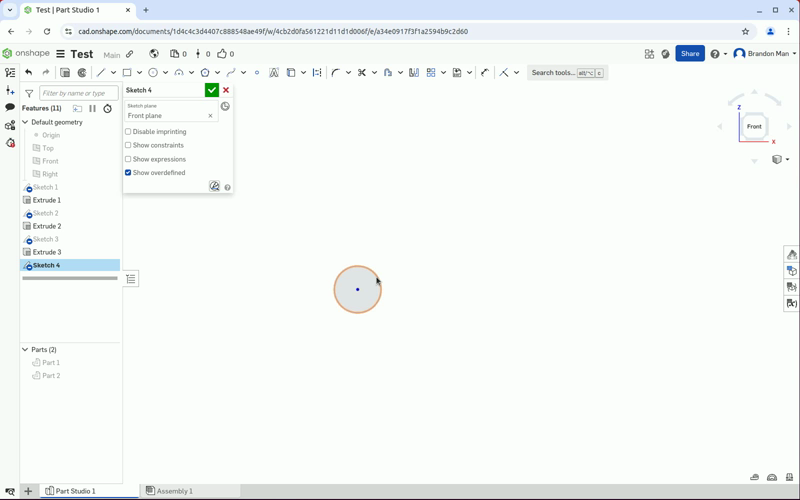
scroll(6)
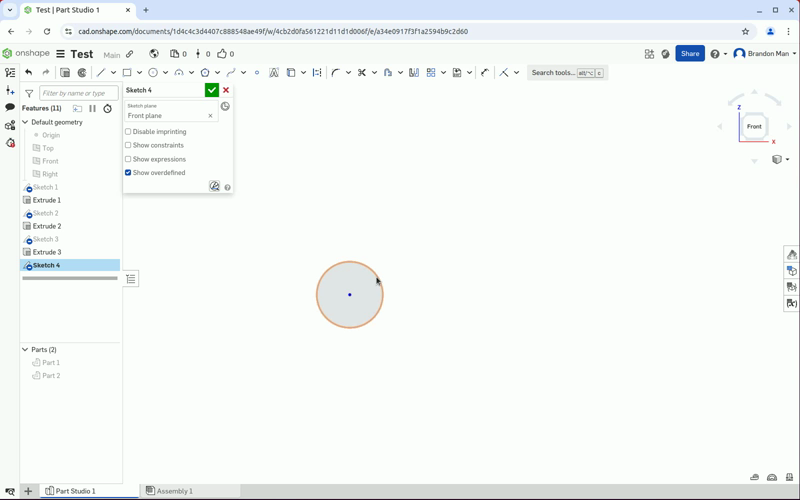
scroll(6)
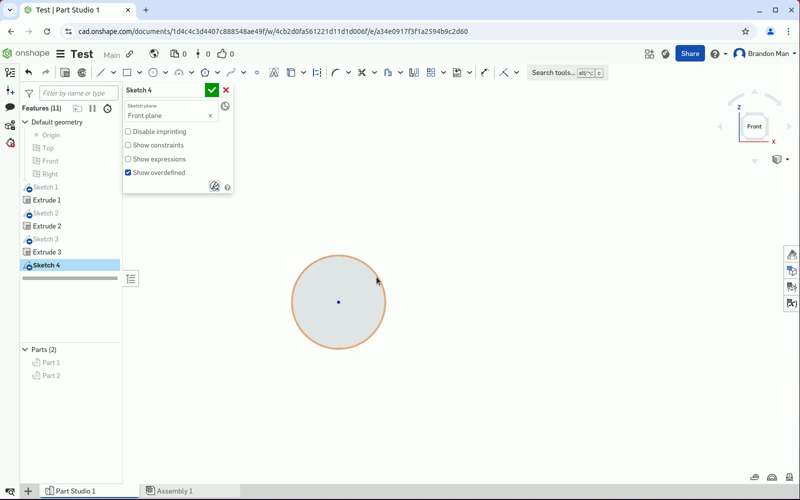
scroll(6)
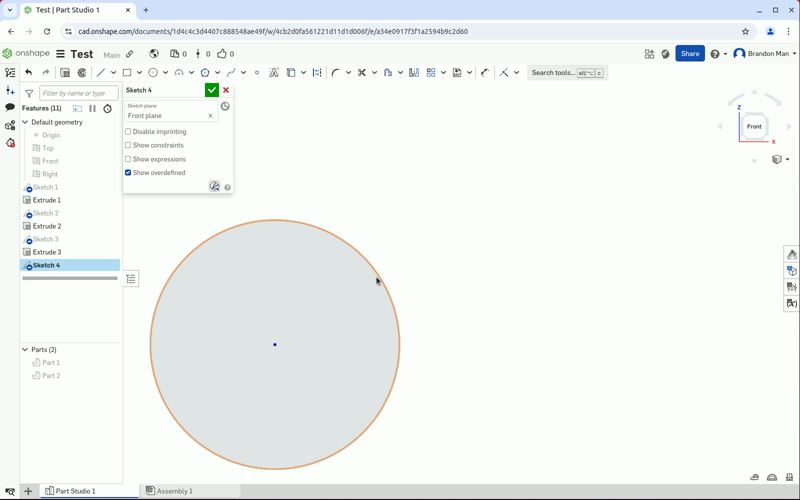
click(376, 276)
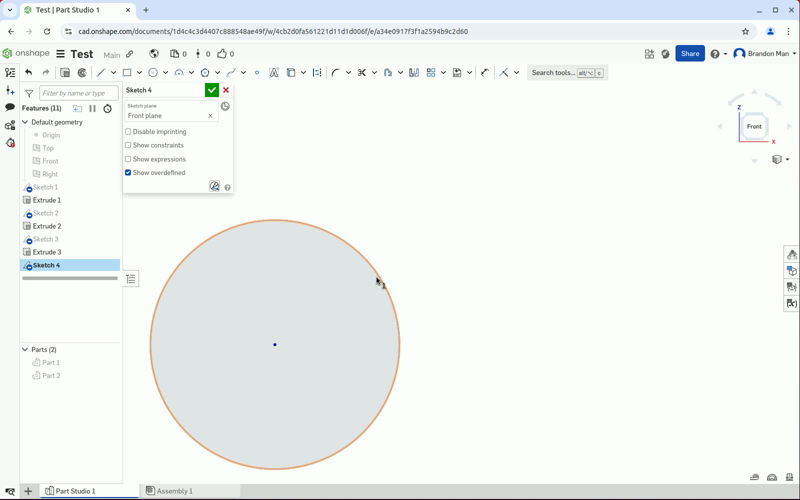
scroll(-6)
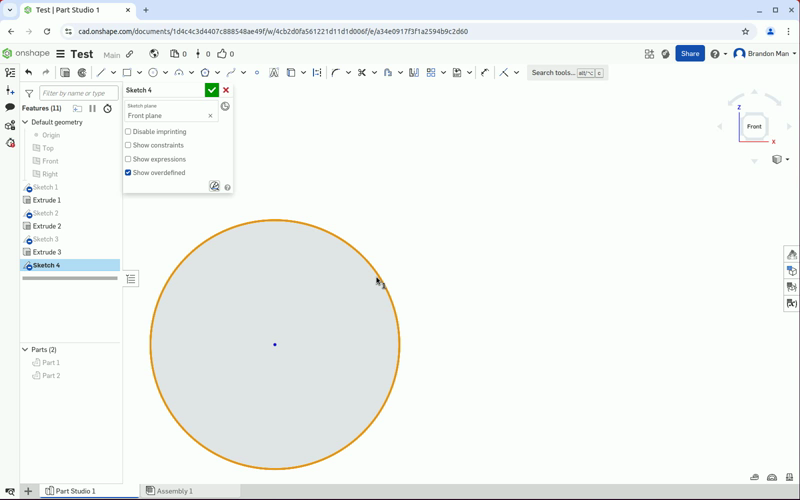
scroll(-6)
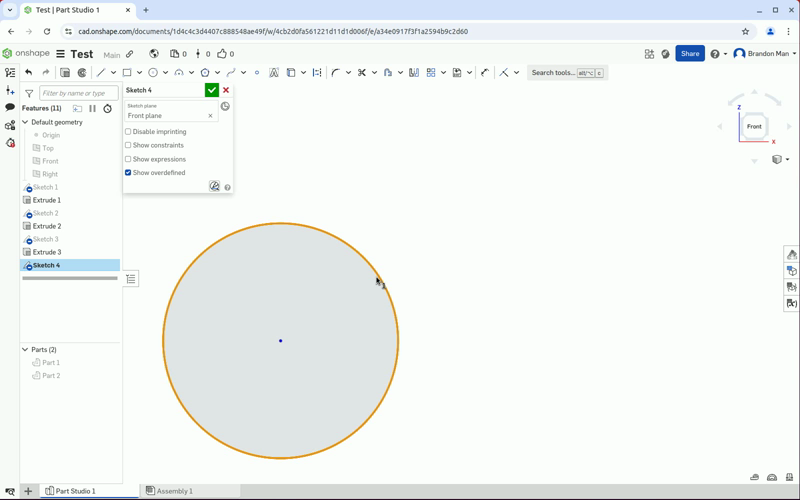
scroll(-6)
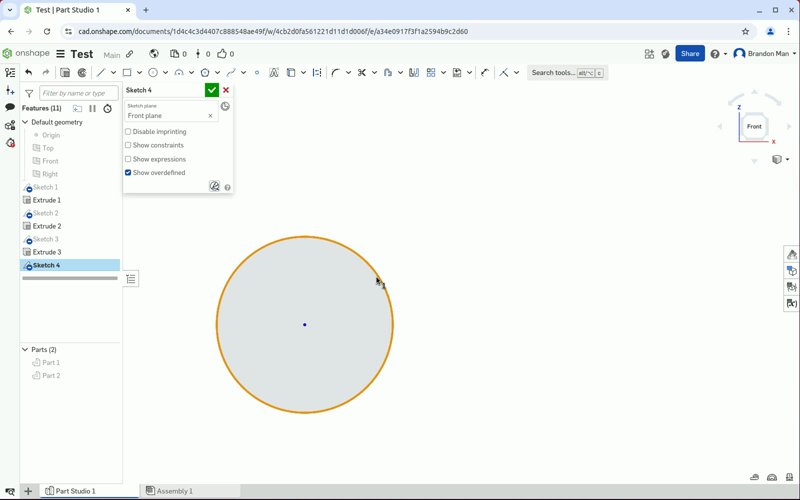
scroll(-6)
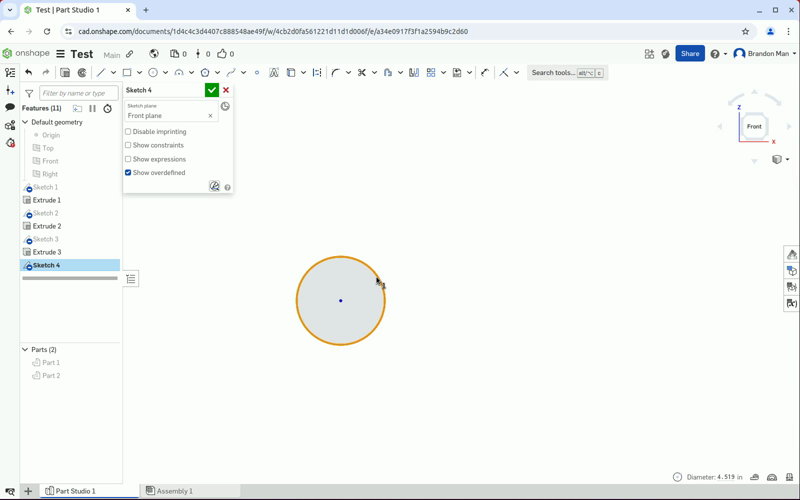
scroll(-6)
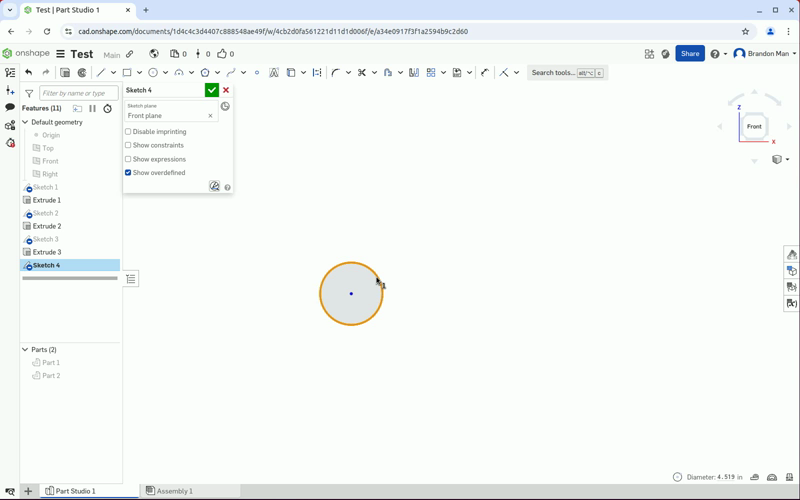
scroll(-6)
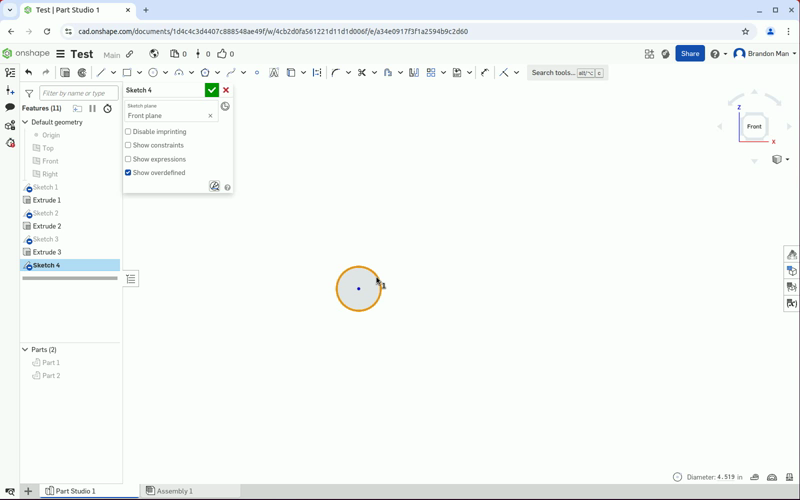
scroll(-6)
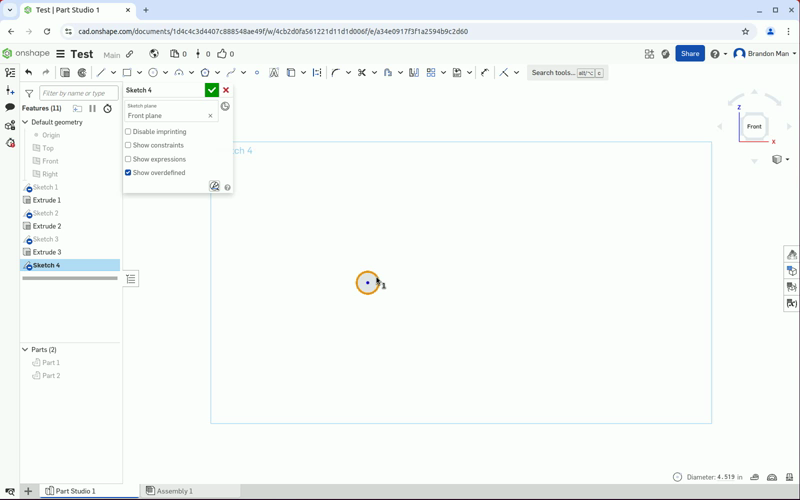
mouse_move(73, 352)
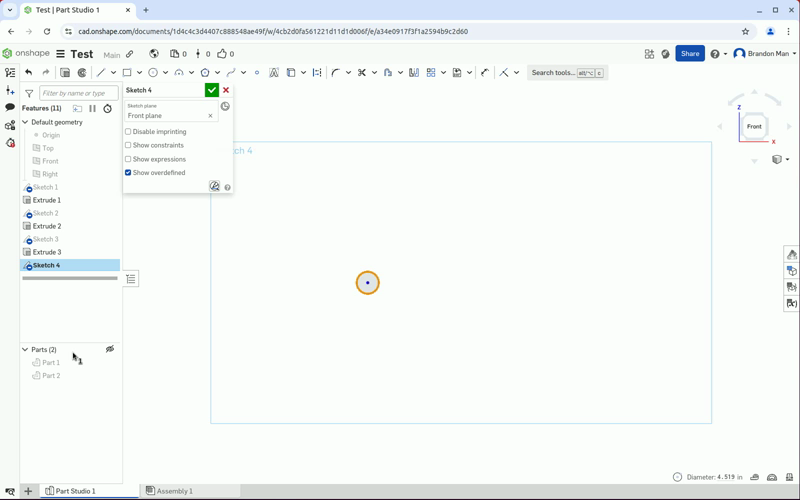
key(shift+y)
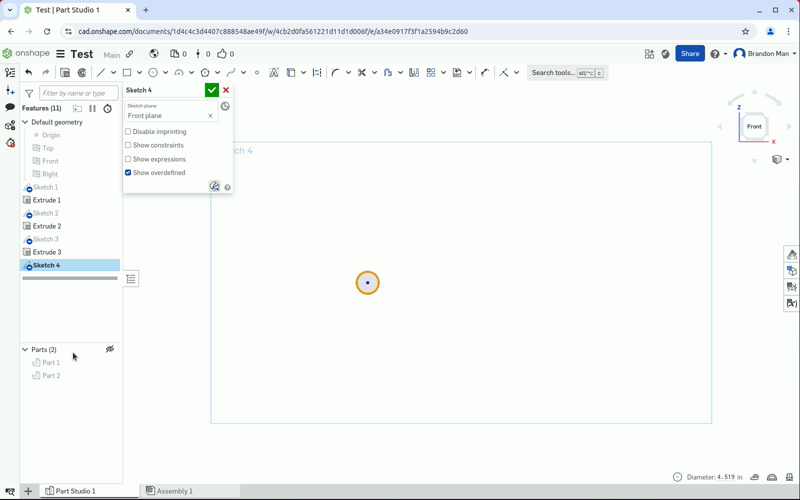
key(shift+e)
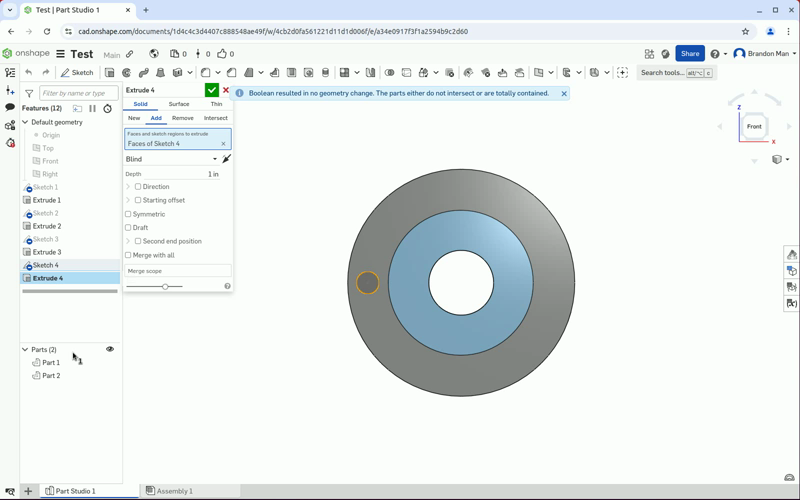
mouse_move(143, 106)
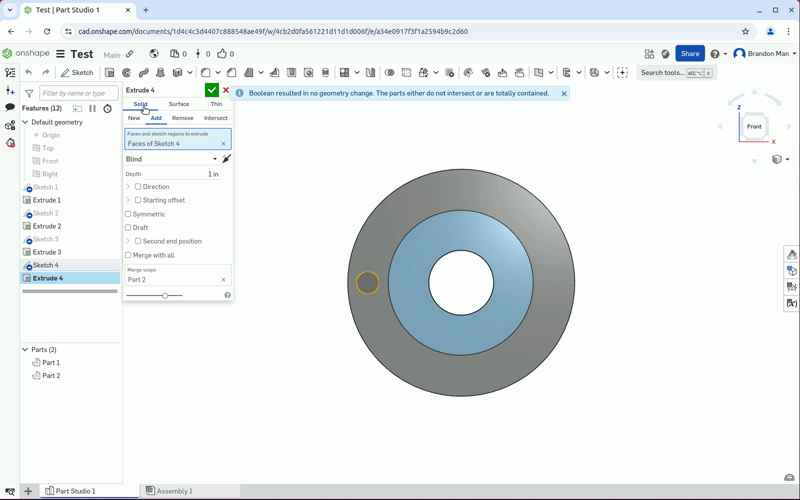
click(143, 106)
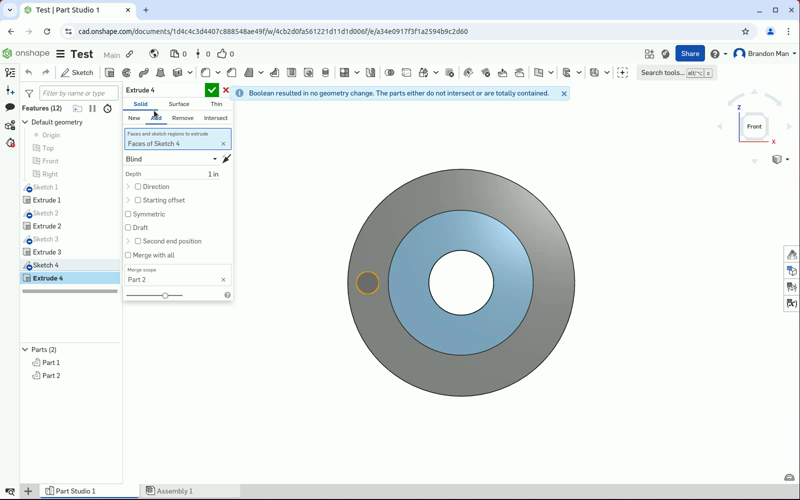
mouse_move(186, 120)
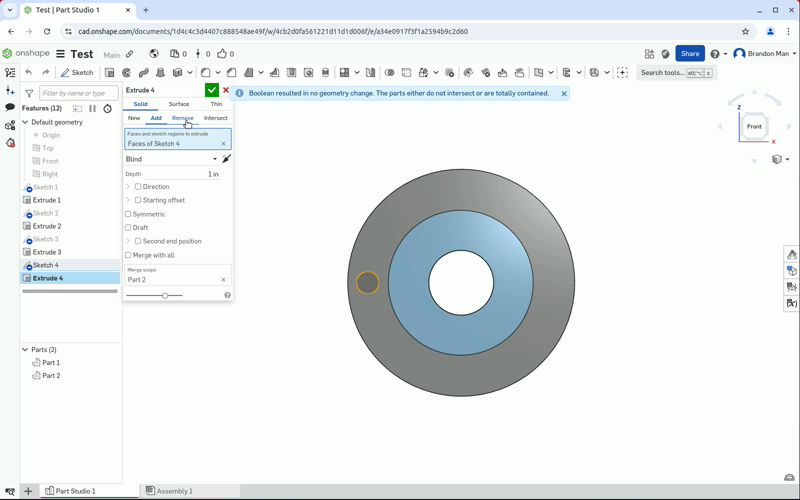
click(186, 120)
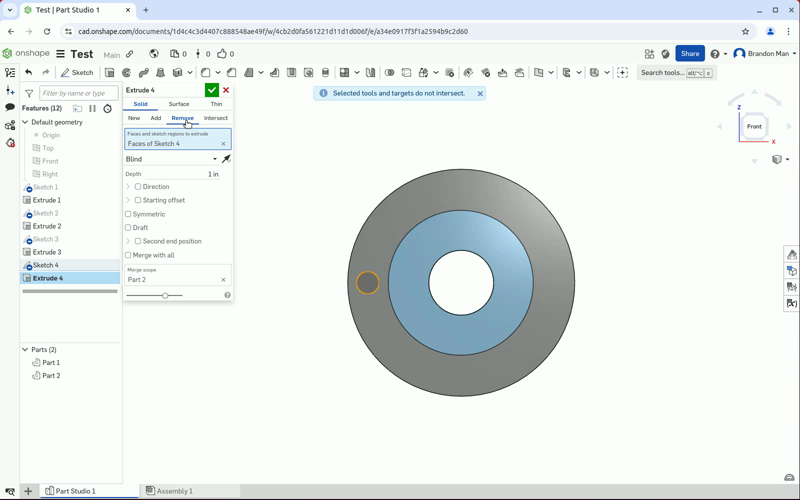
key(tab, 4)
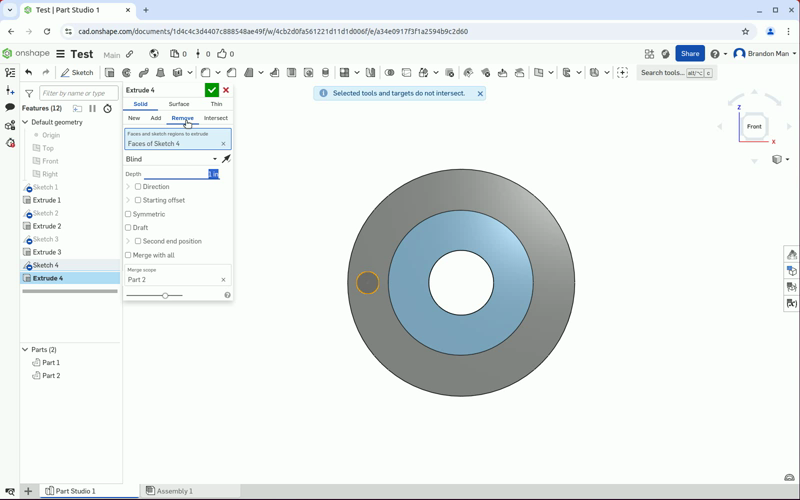
text(-4.814)
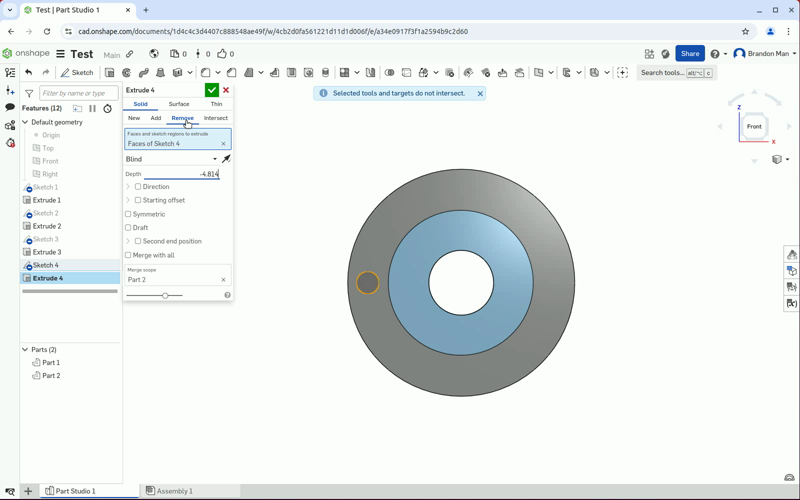
key(tab, 6)
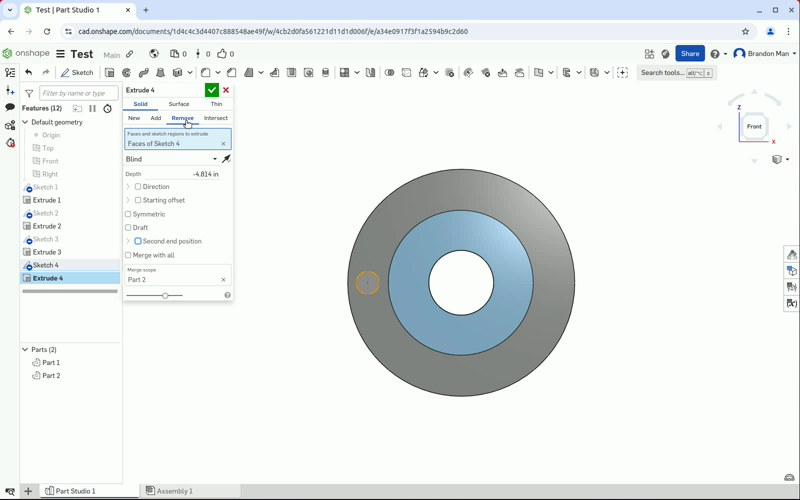
key(space)
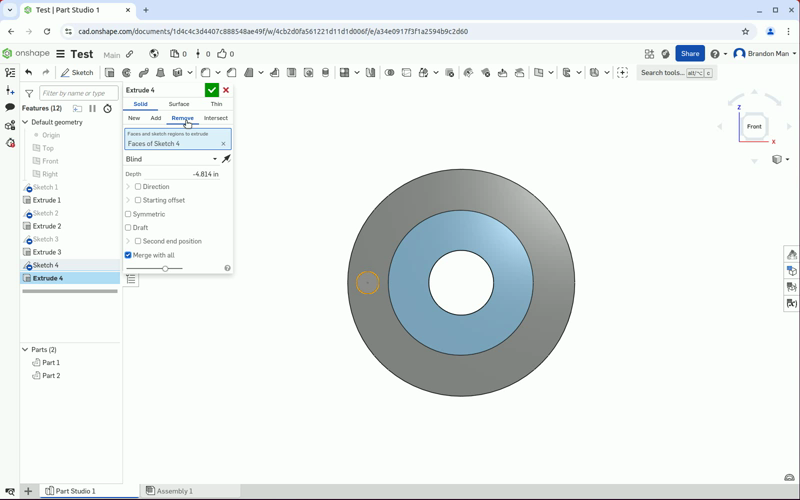
key(enter)
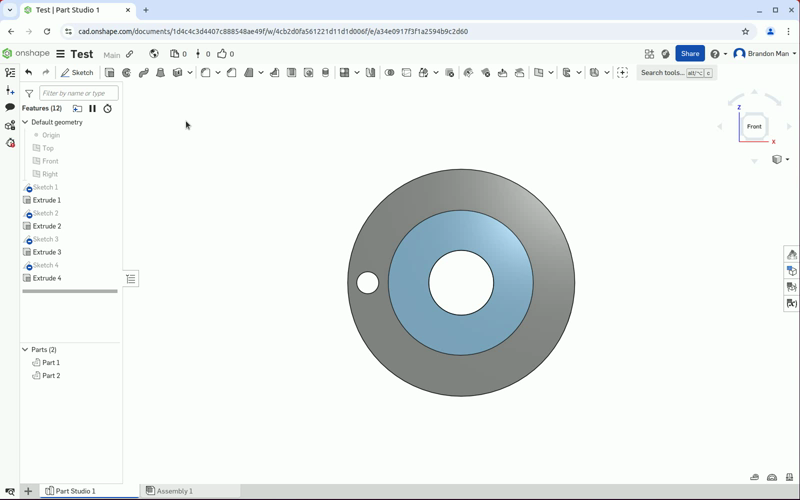
key(shift+h)
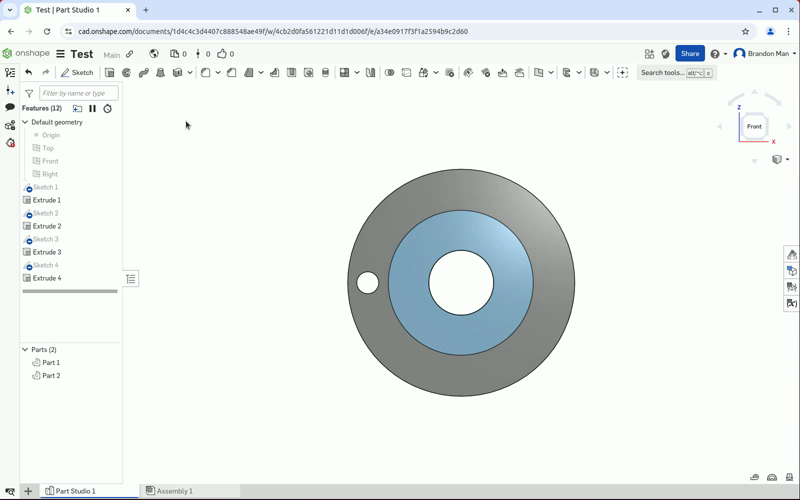
key(shift+h)
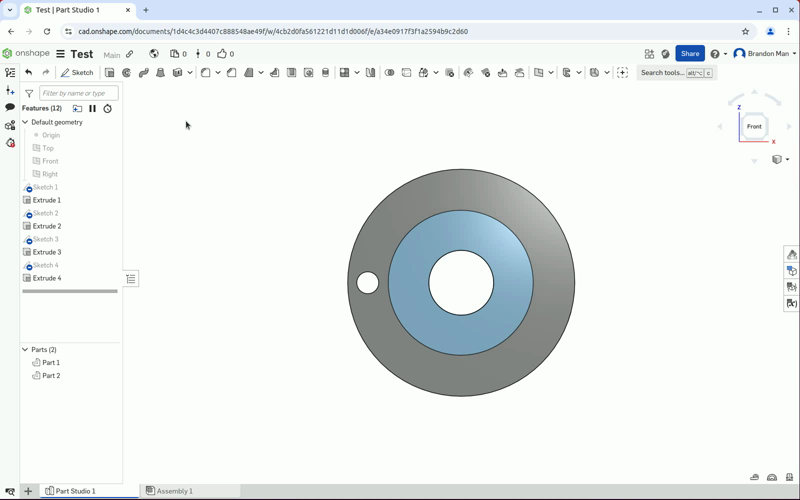
mouse_move(73, 189)
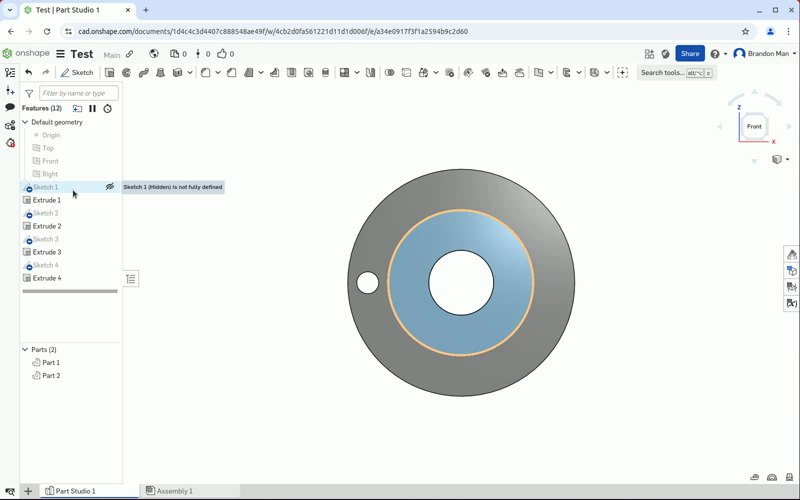
click(73, 189)
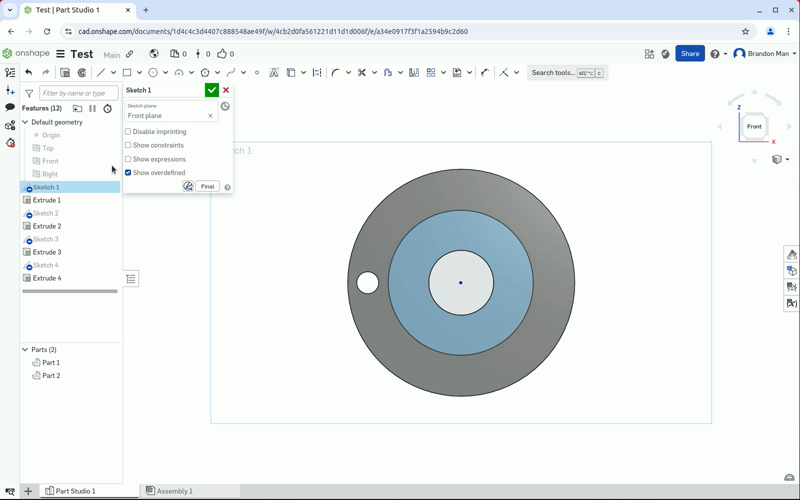
mouse_move(229, 92)
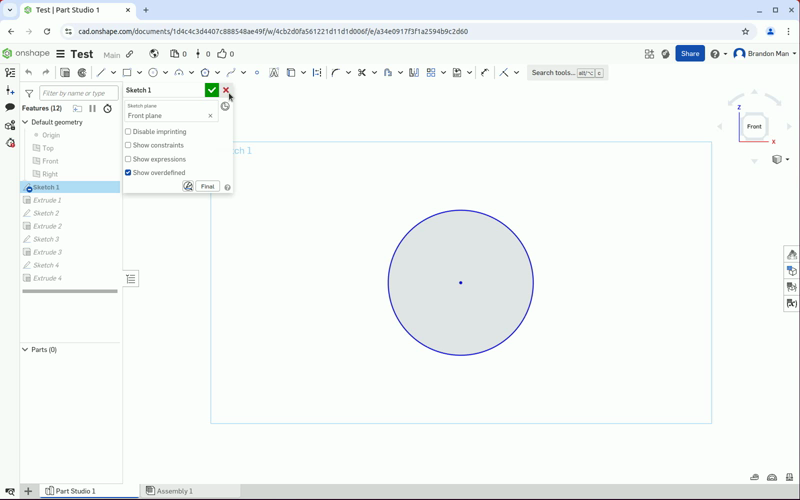
click(229, 92)
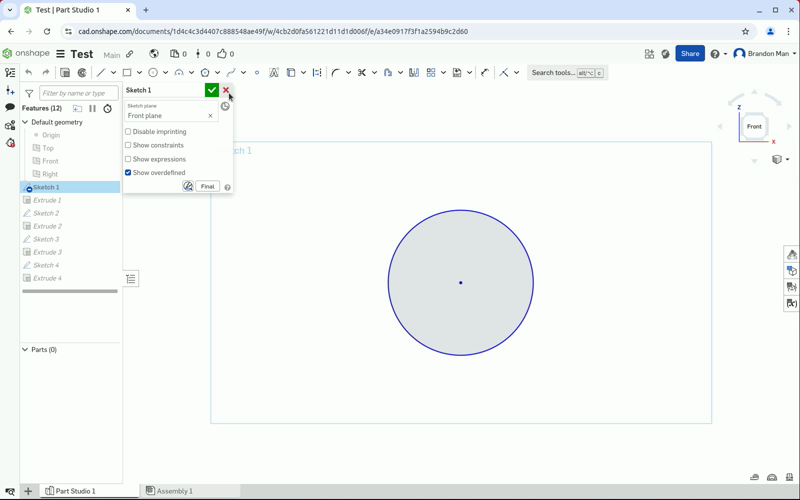
key(shift+s)
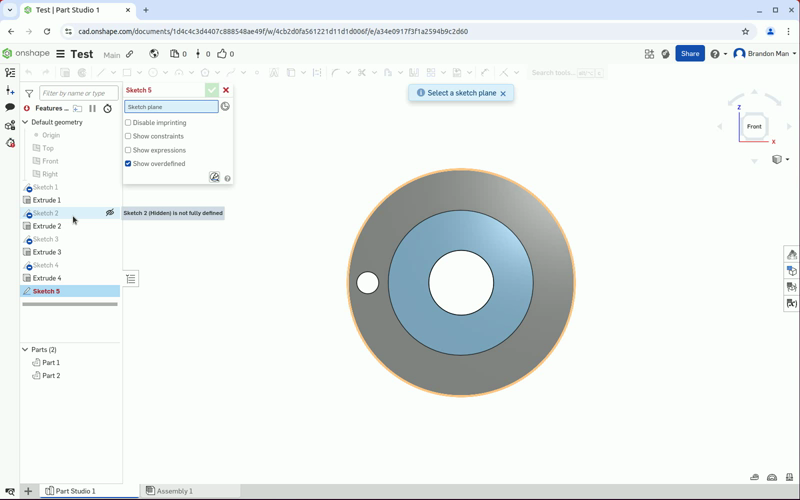
scroll(3)
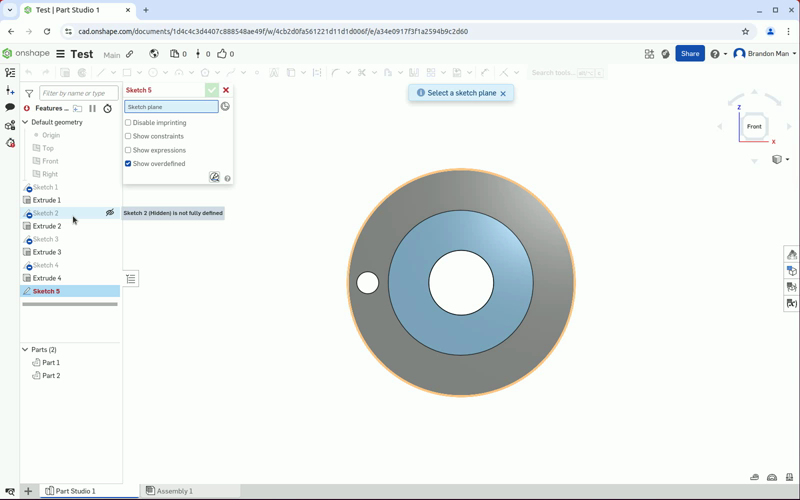
mouse_move(73, 163)
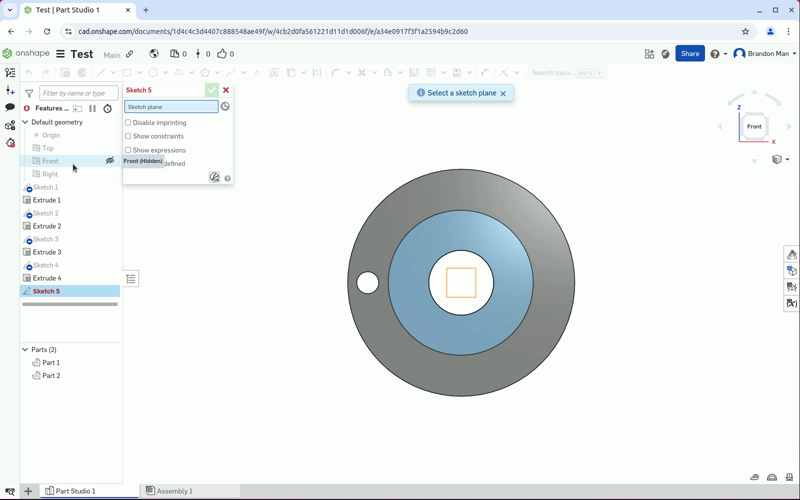
click(73, 163)
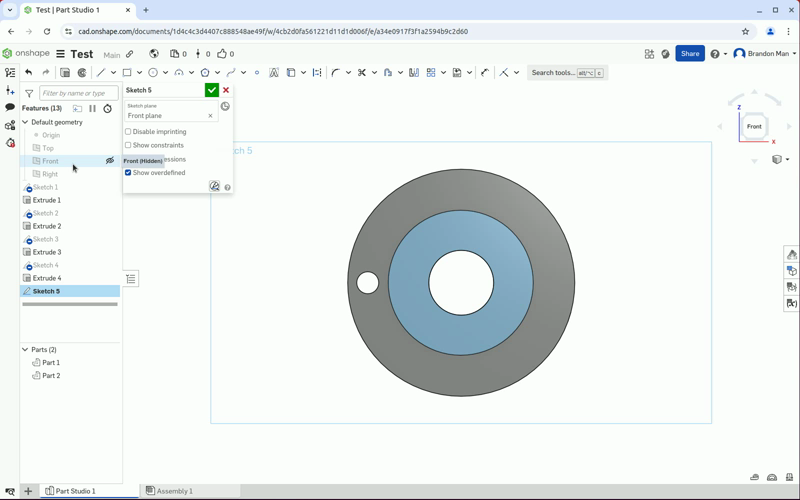
mouse_move(73, 352)
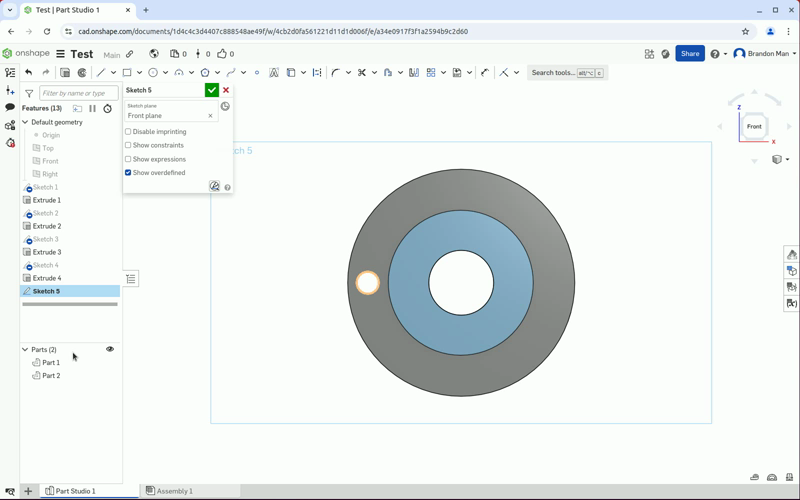
key(y)
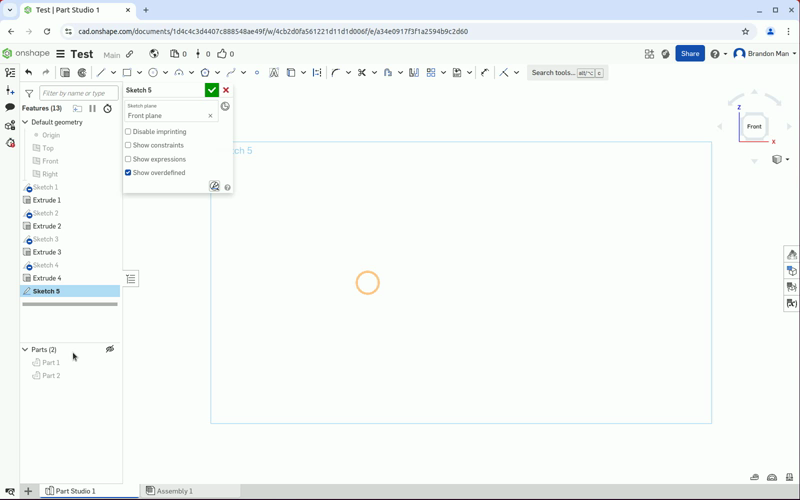
key(c)
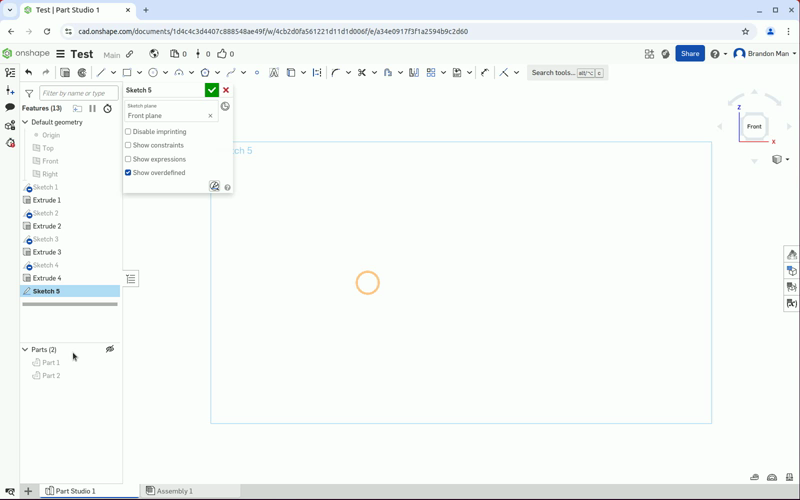
key_down(shift)
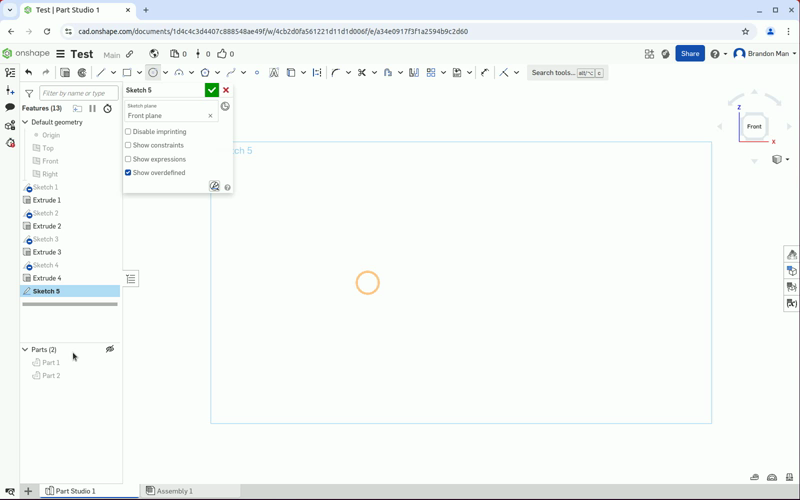
mouse_move(414, 365)
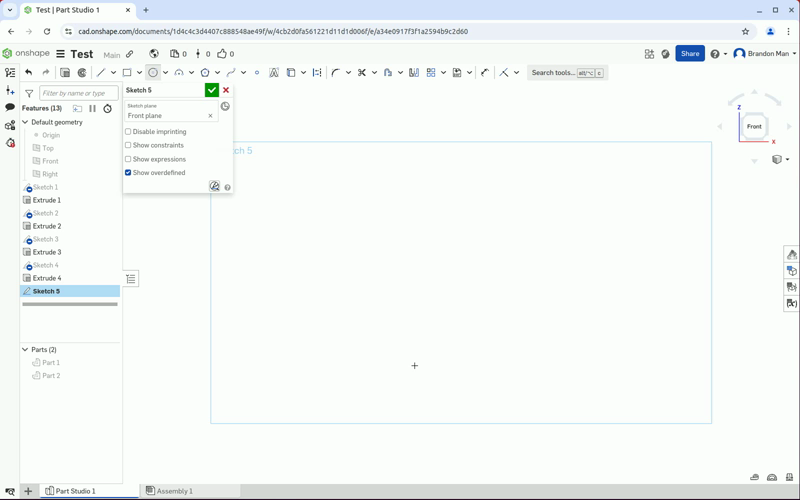
click(414, 365)
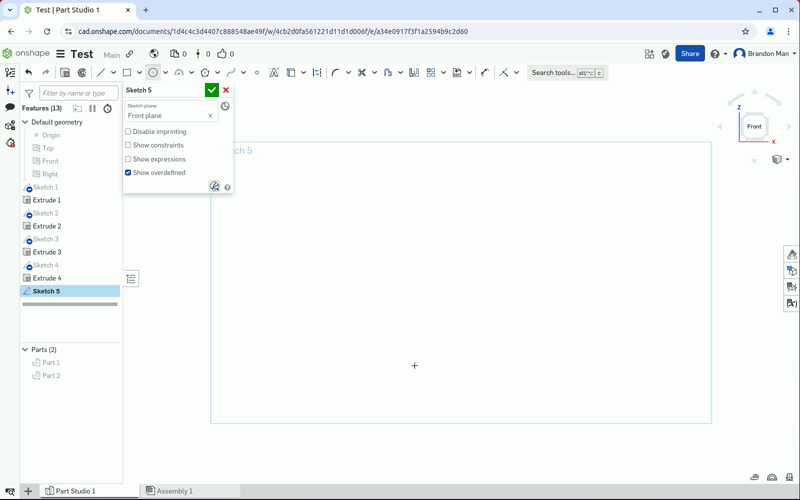
key_up(shift)
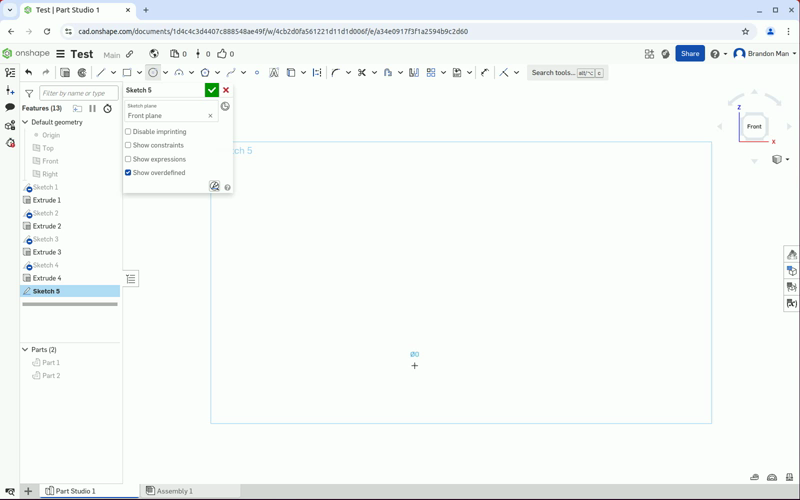
mouse_move(425, 365)
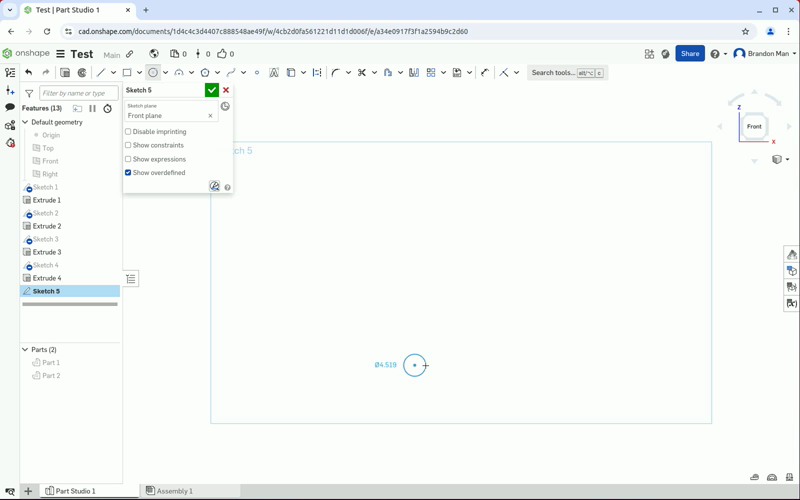
click(425, 365)
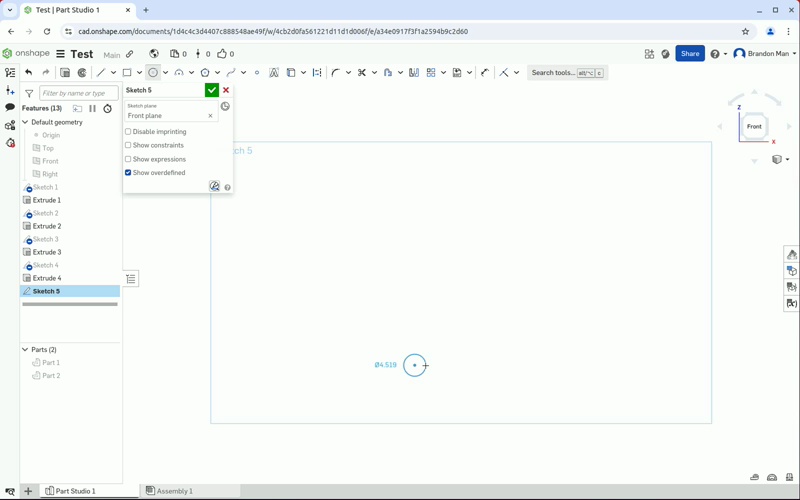
key(esc)
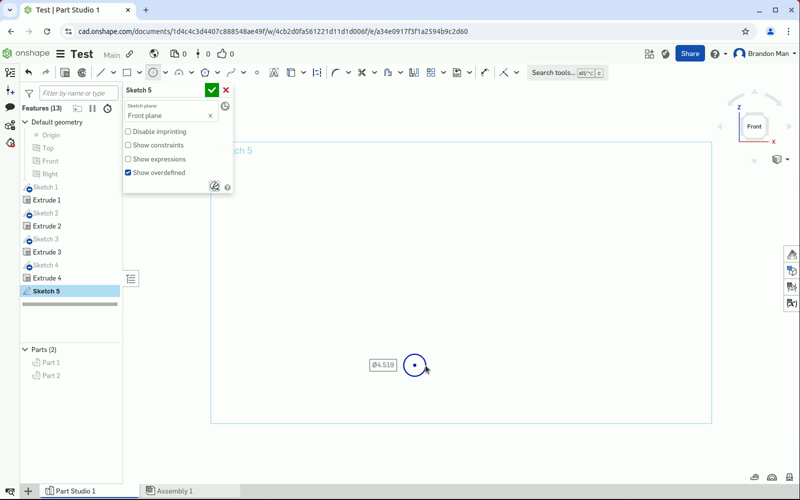
mouse_move(410, 372)
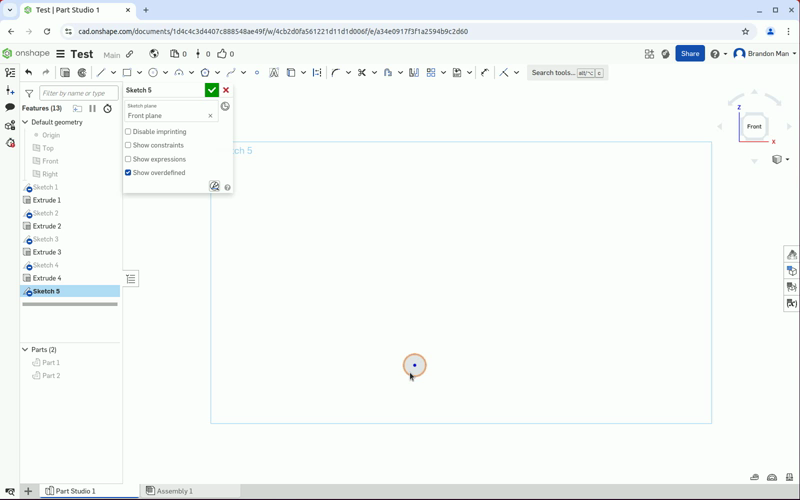
scroll(6)
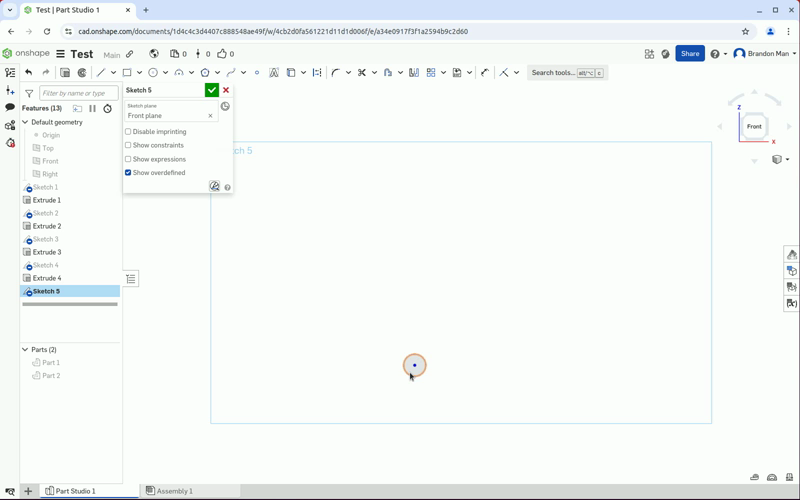
scroll(6)
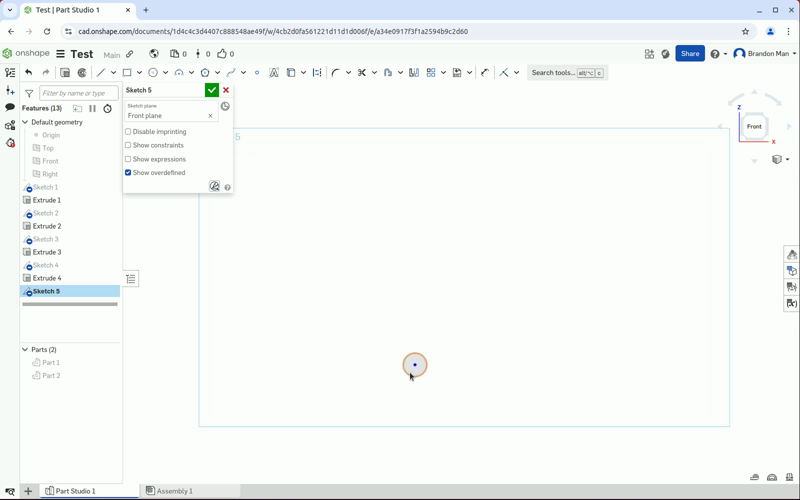
scroll(6)
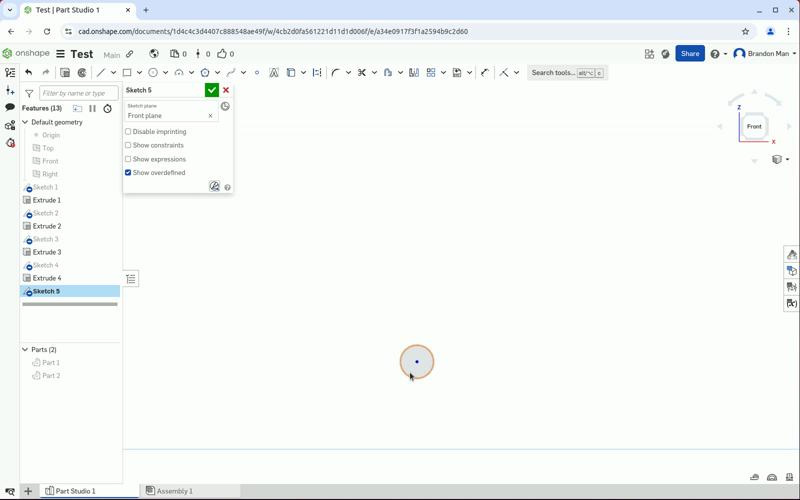
scroll(6)
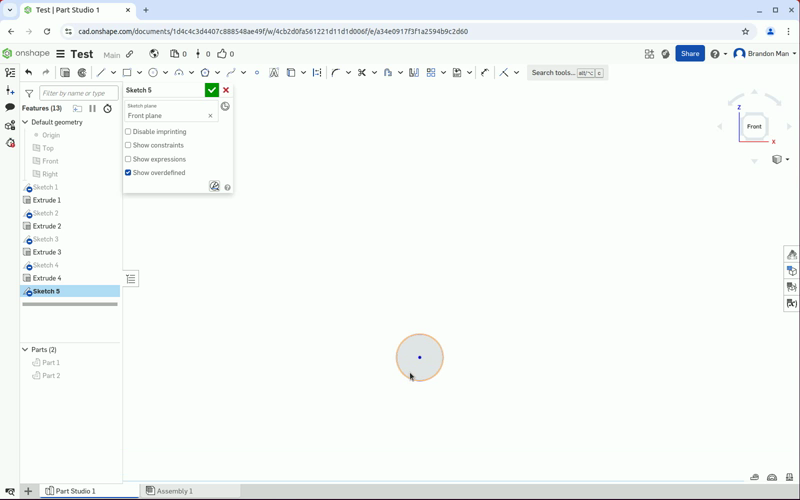
scroll(6)
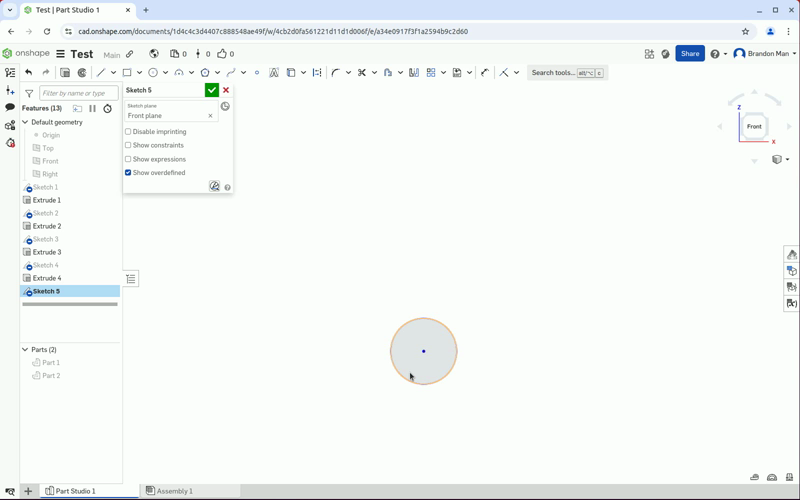
scroll(6)
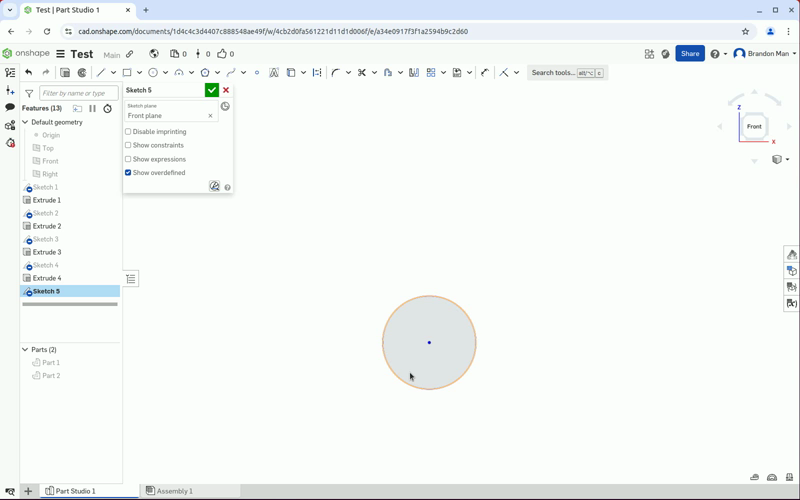
scroll(6)
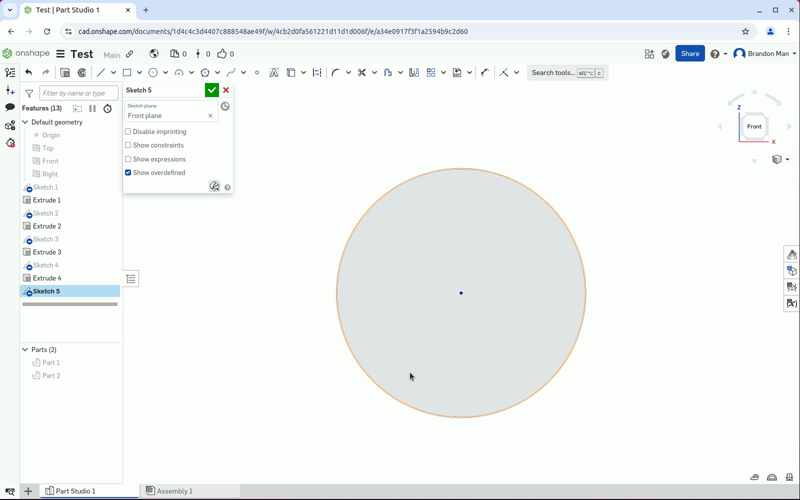
click(410, 372)
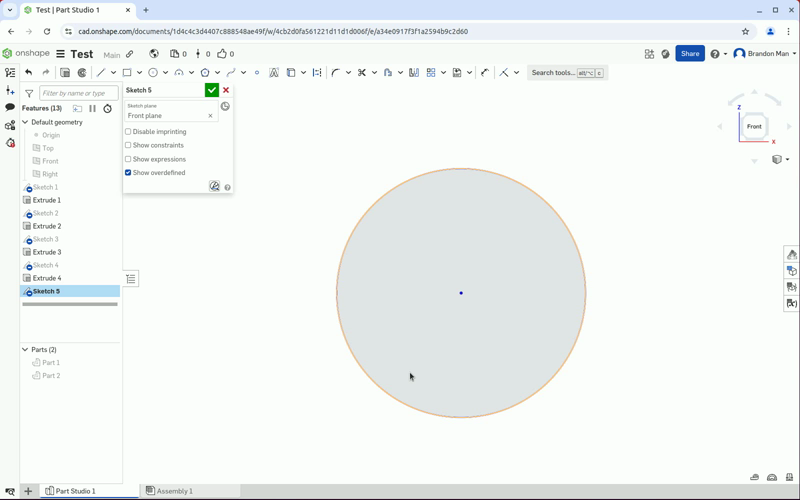
scroll(-6)
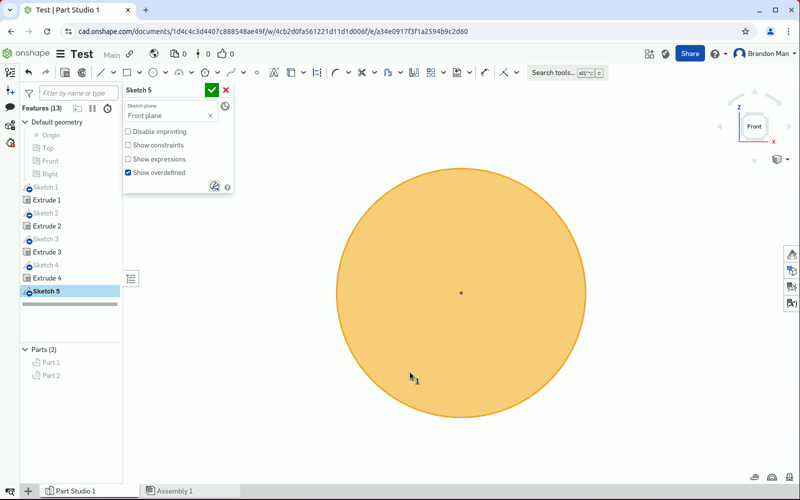
scroll(-6)
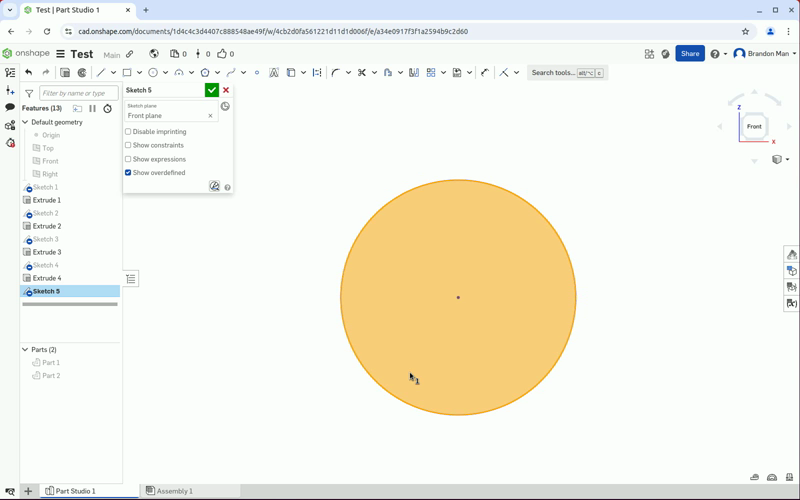
scroll(-6)
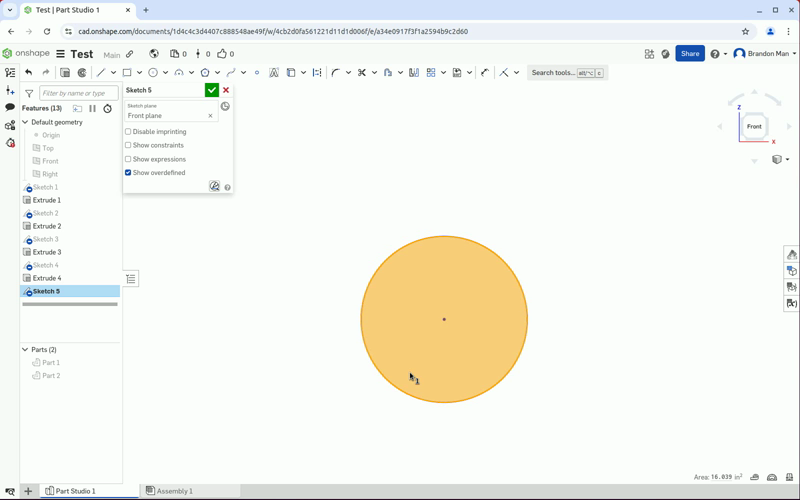
scroll(-6)
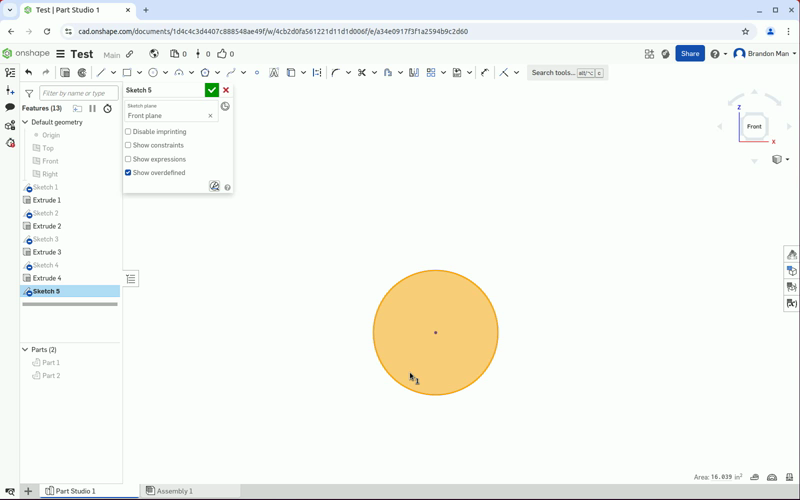
scroll(-6)
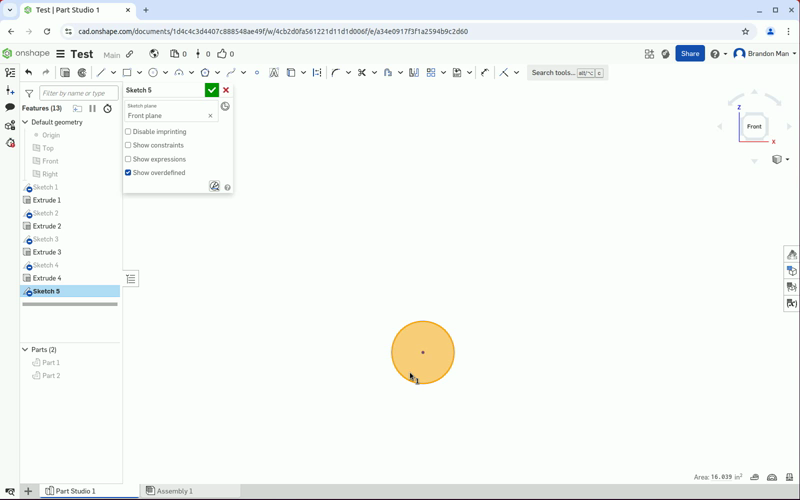
scroll(-6)
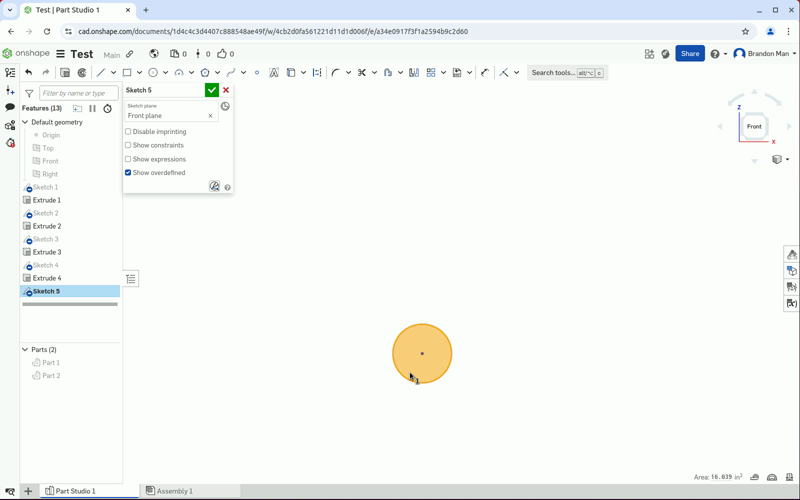
scroll(-6)
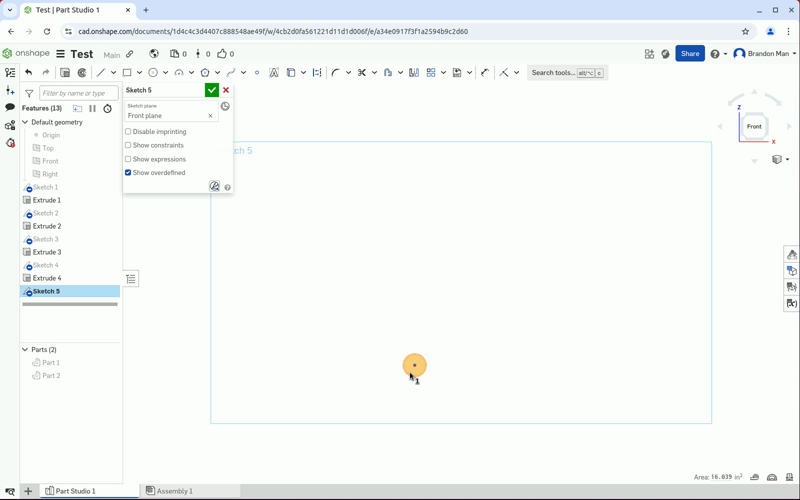
mouse_move(73, 352)
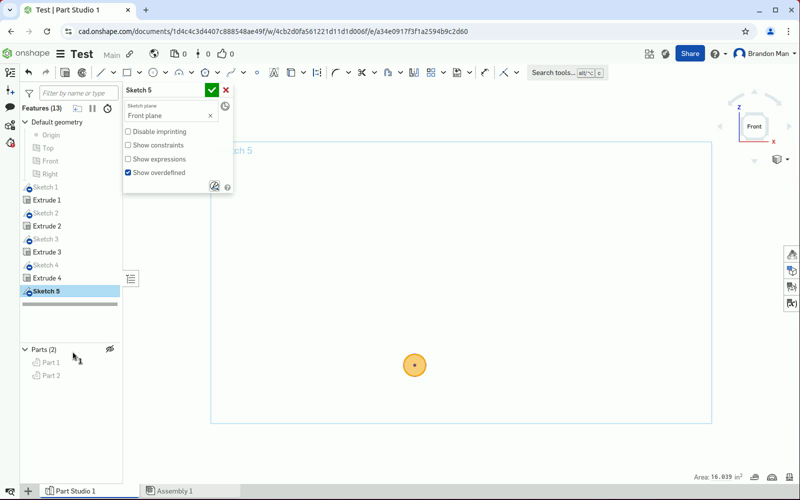
key(shift+y)
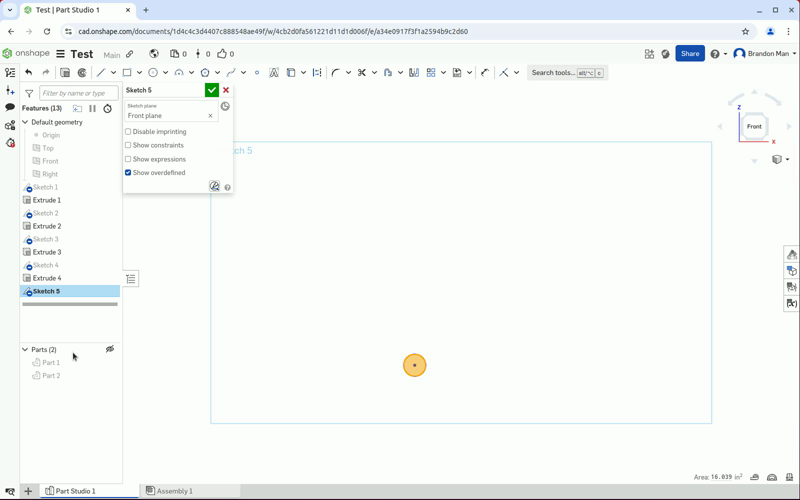
key(shift+e)
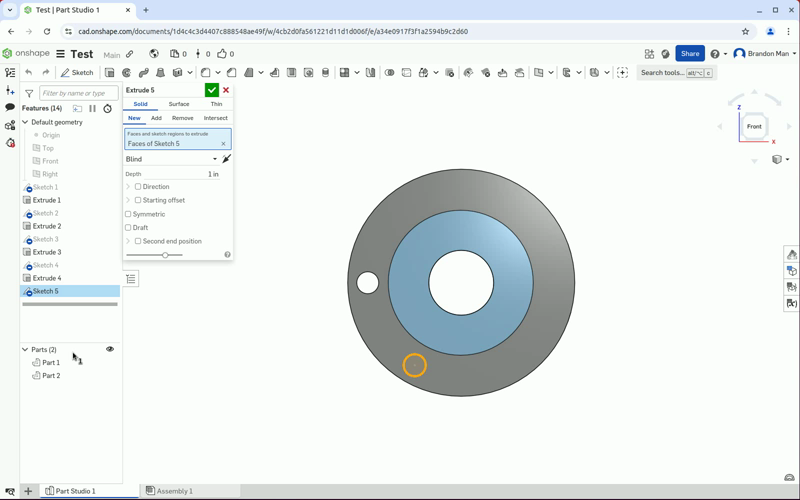
mouse_move(143, 106)
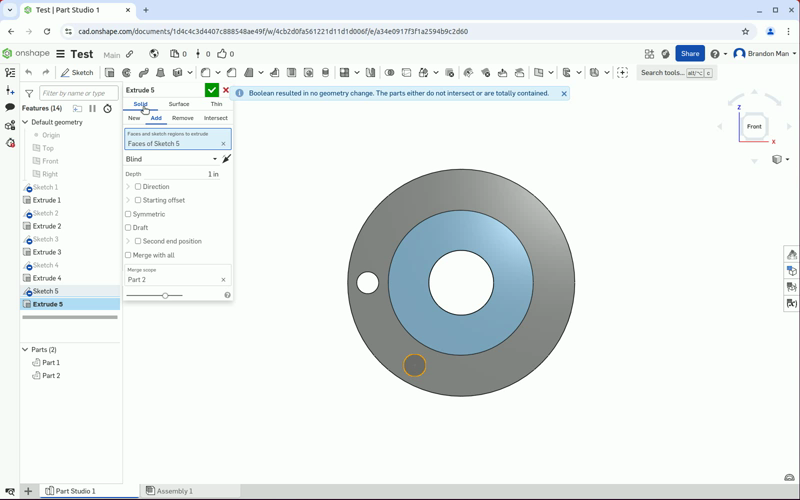
click(143, 106)
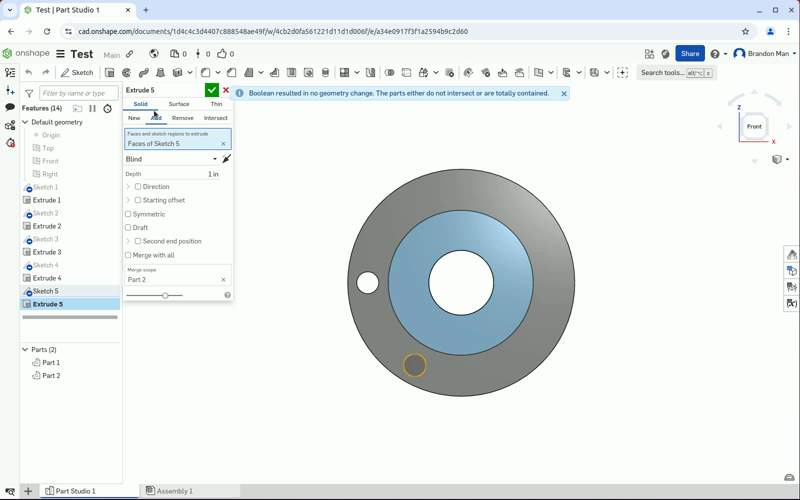
mouse_move(186, 120)
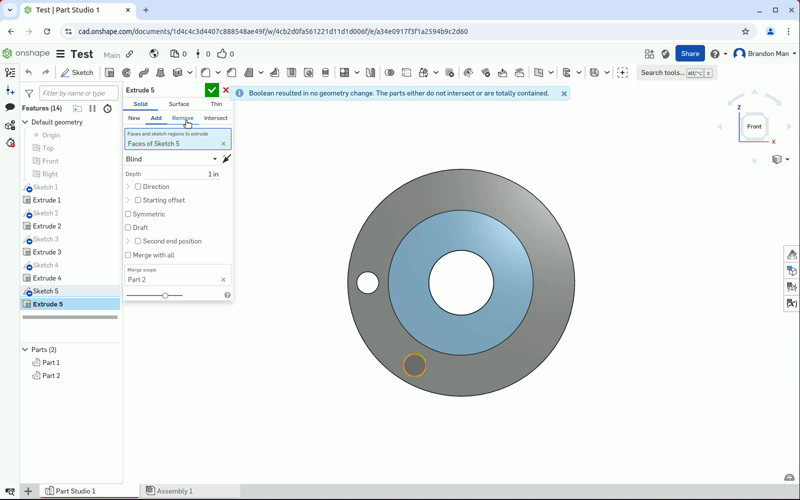
click(186, 120)
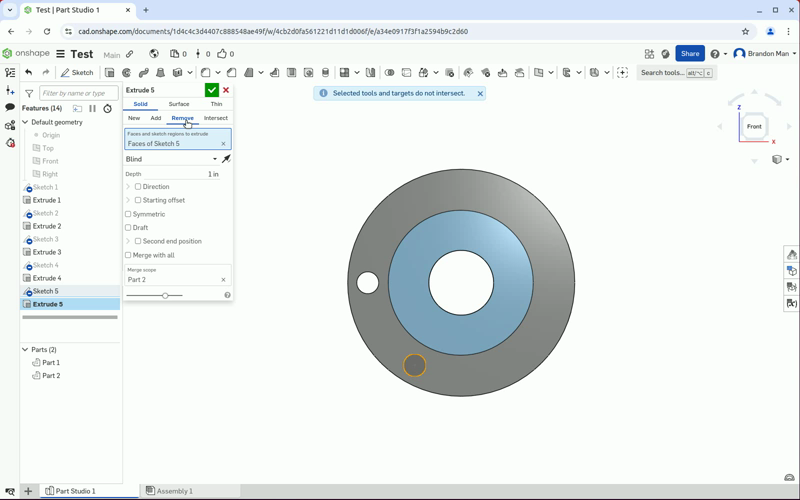
key(tab, 4)
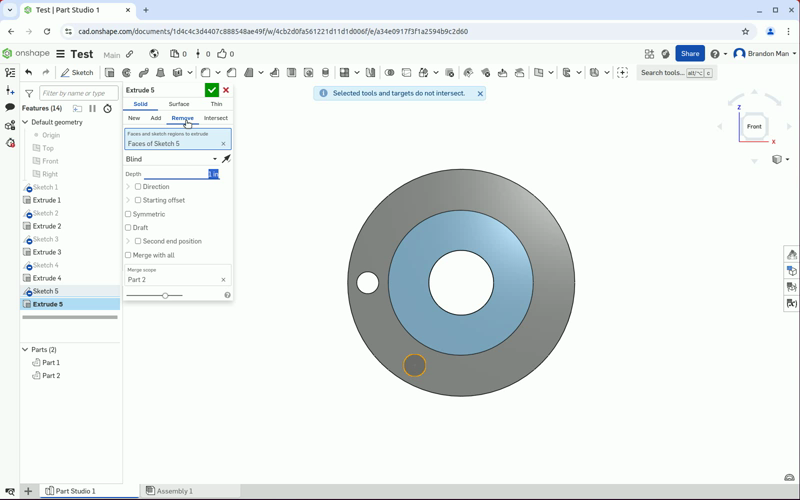
text(-4.814)
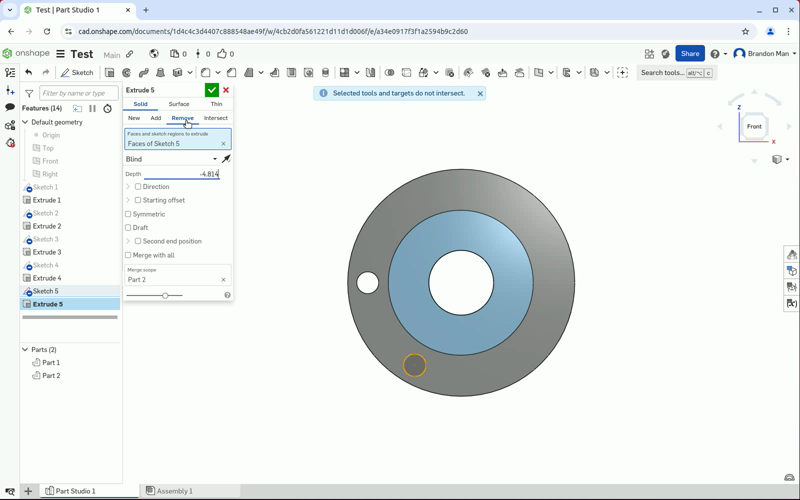
key(tab, 6)
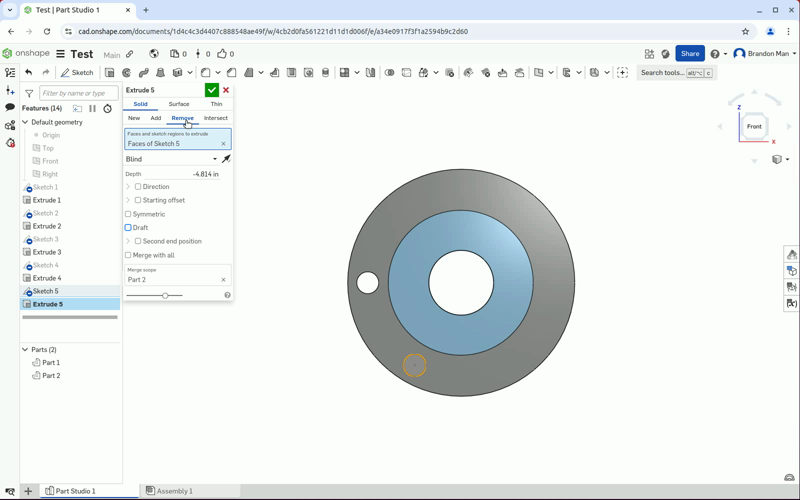
key(space)
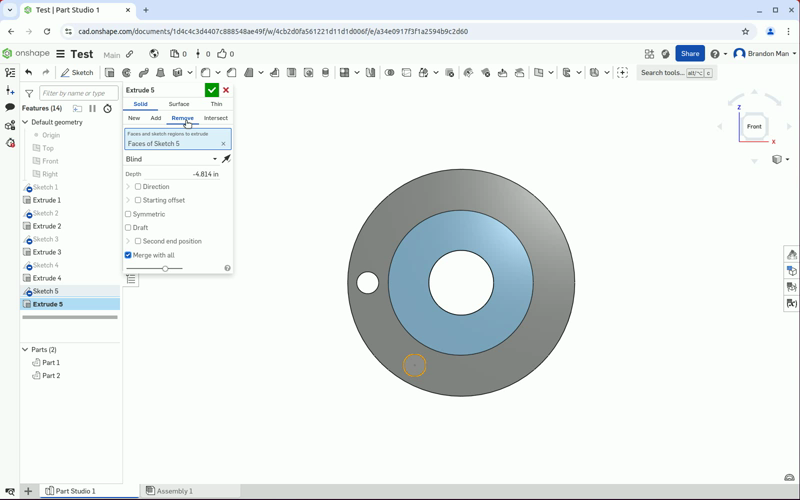
key(enter)
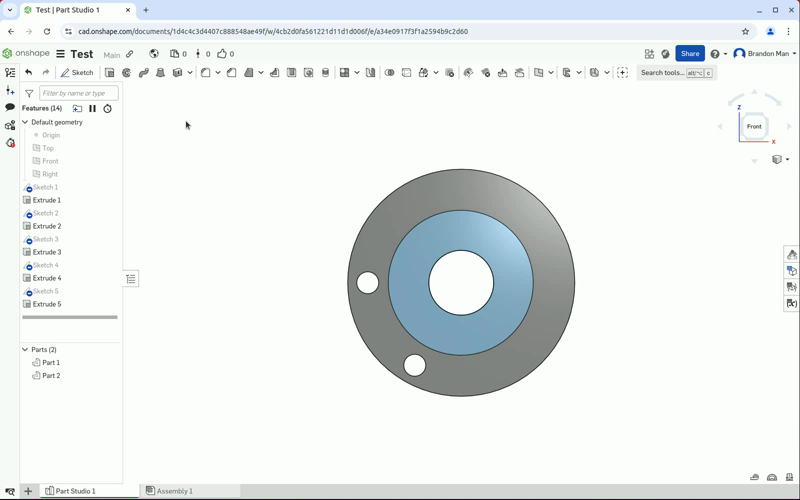
key(shift+h)
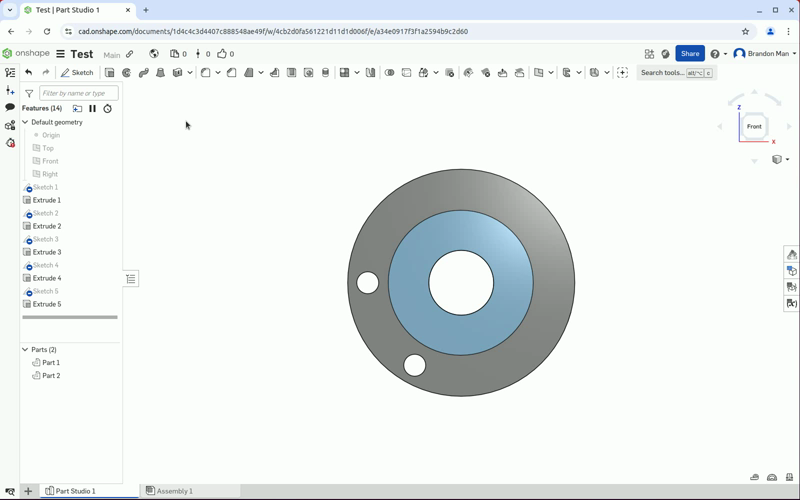
key(shift+h)
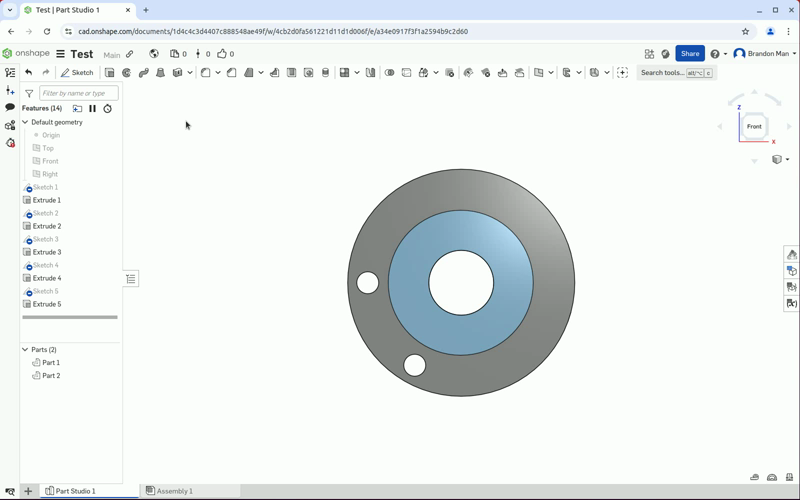
mouse_move(73, 189)
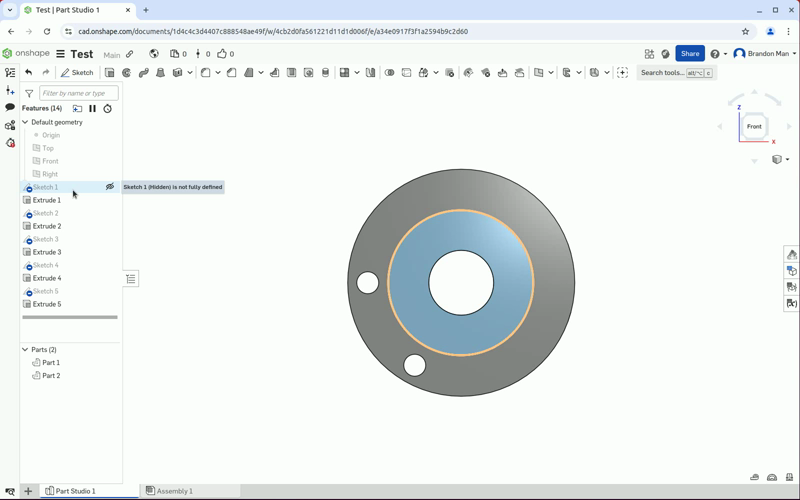
click(73, 189)
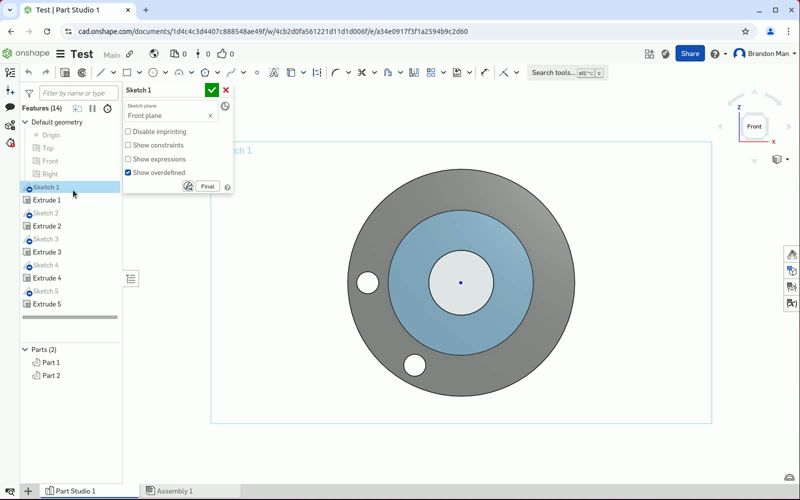
mouse_move(229, 92)
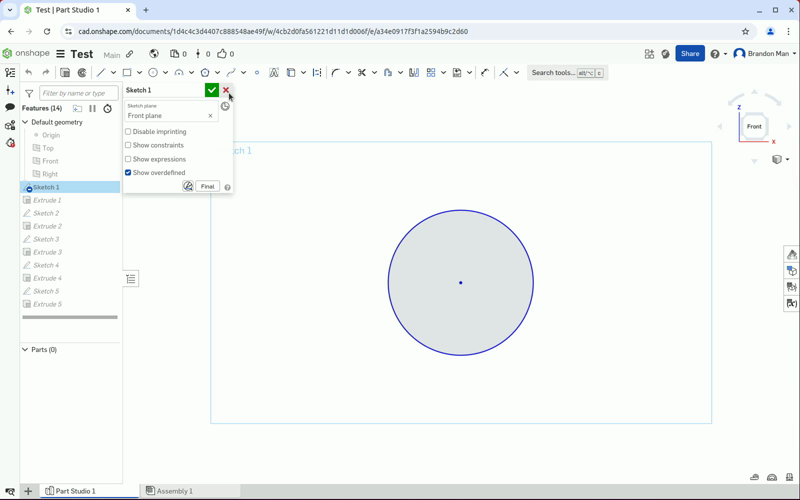
click(229, 92)
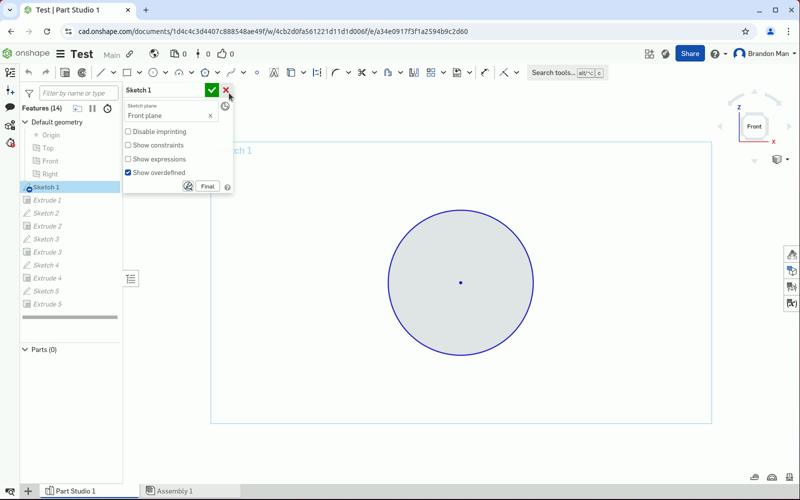
key(shift+s)
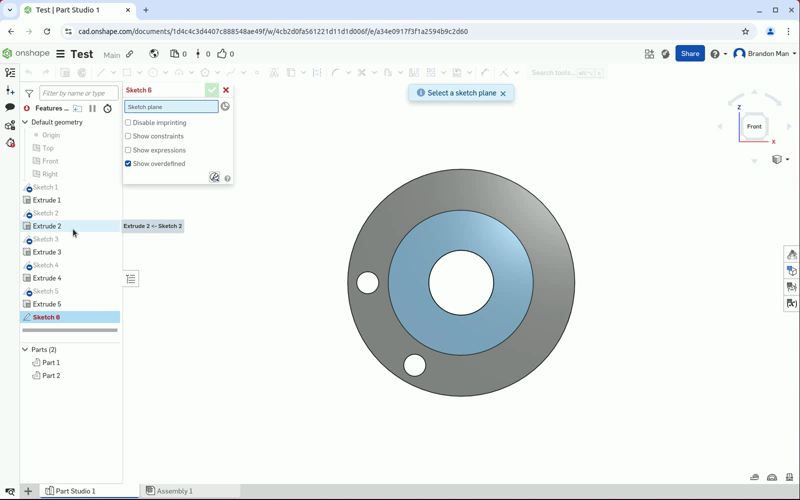
scroll(3)
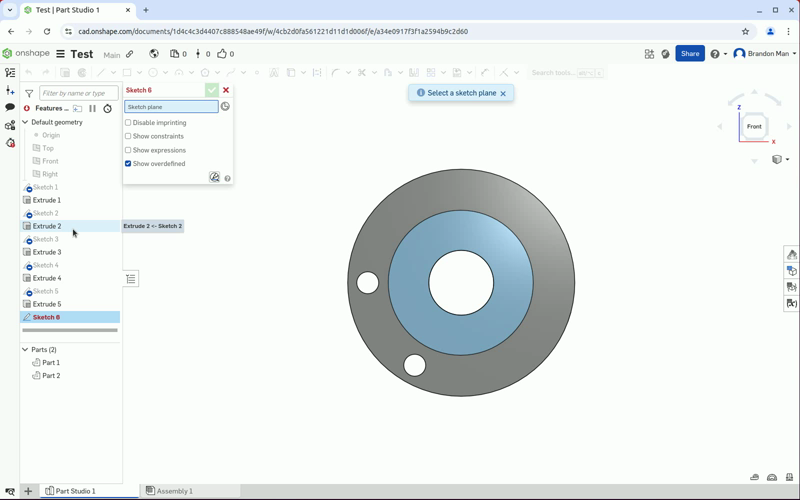
mouse_move(73, 163)
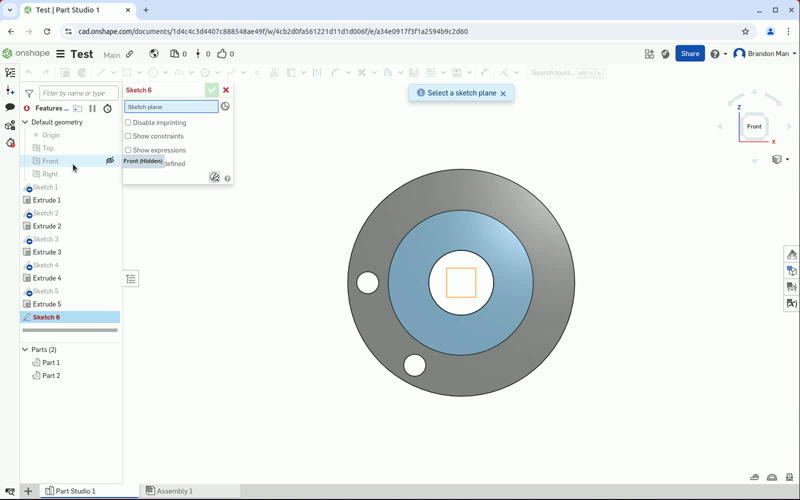
click(73, 163)
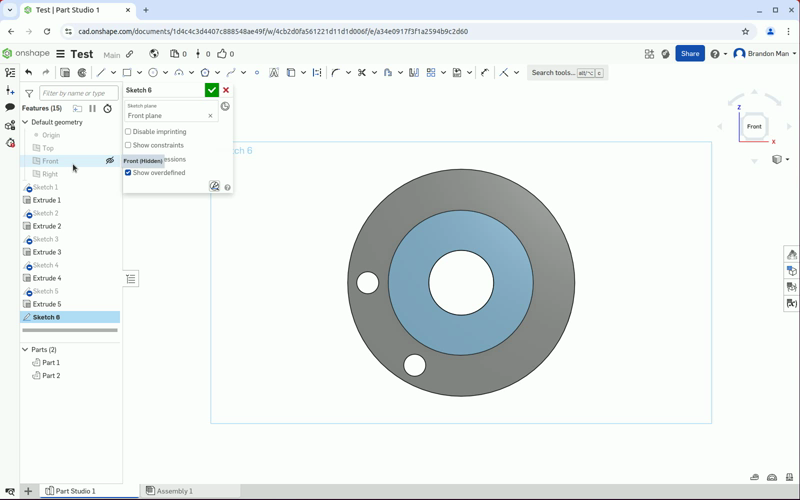
mouse_move(73, 352)
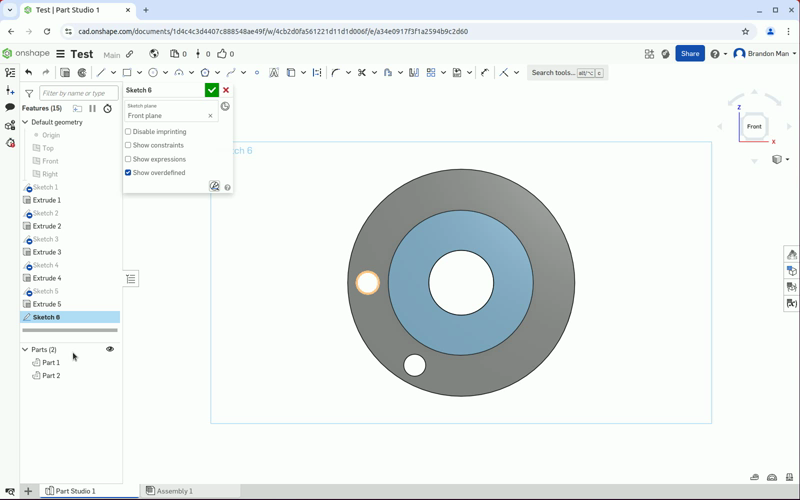
key(y)
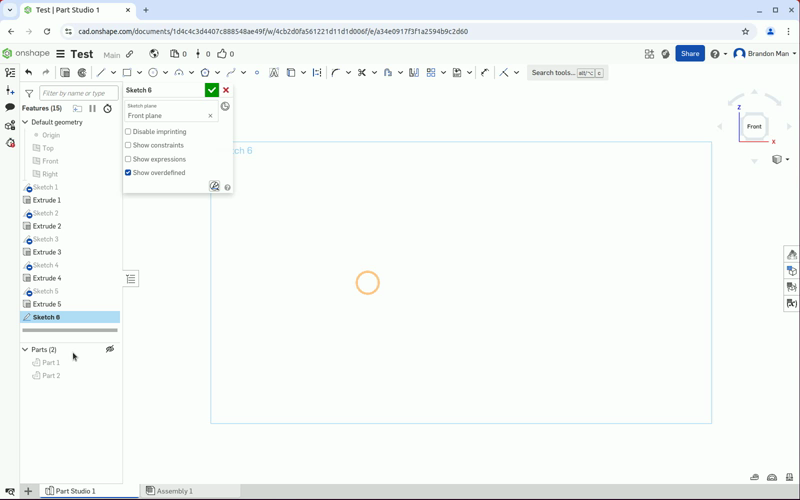
key(c)
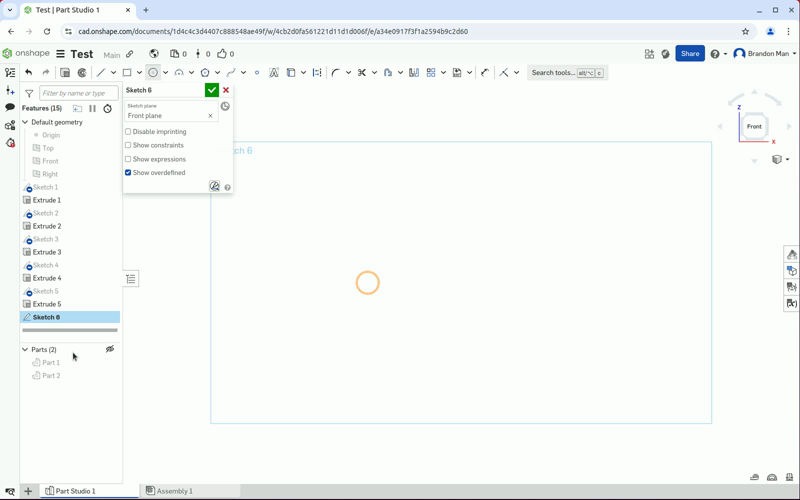
key_down(shift)
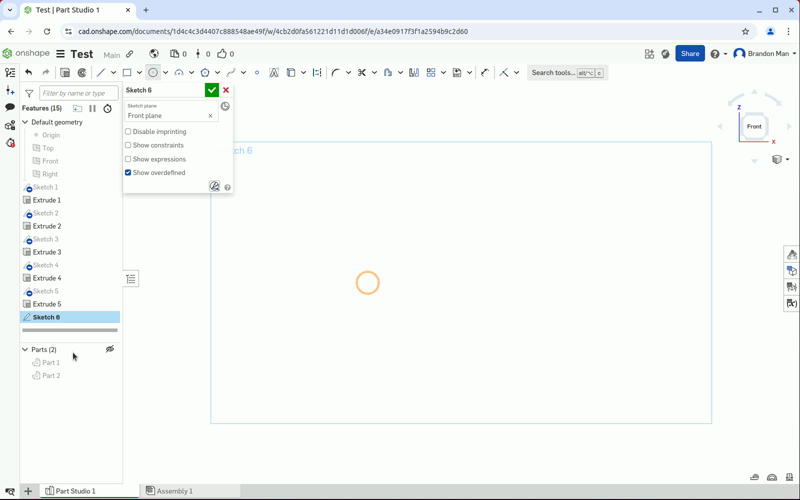
mouse_move(508, 365)
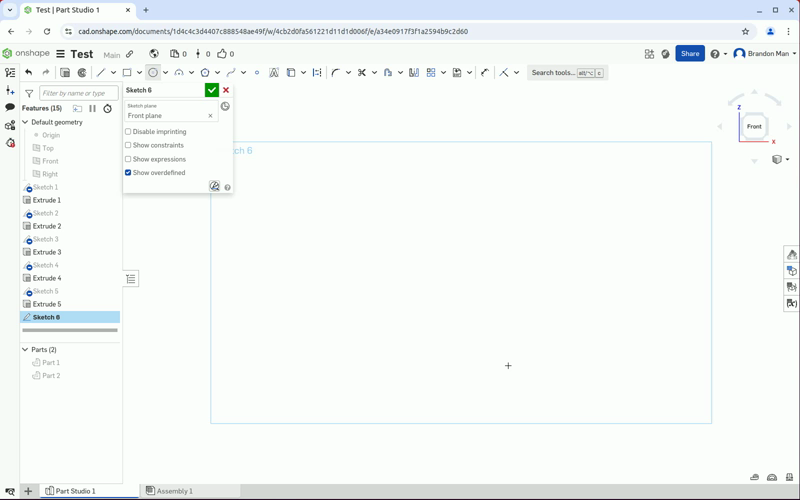
click(508, 365)
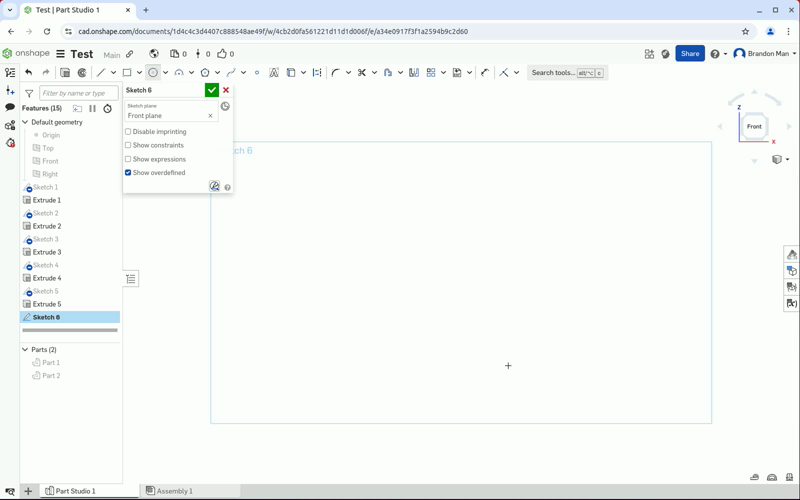
key_up(shift)
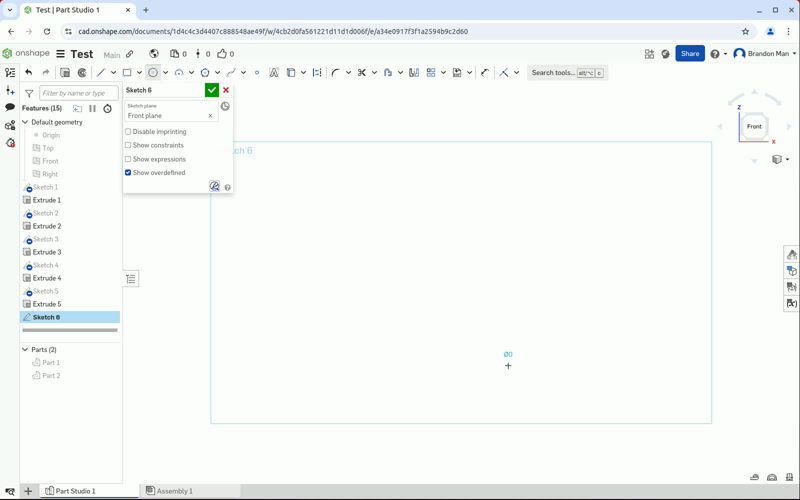
mouse_move(519, 365)
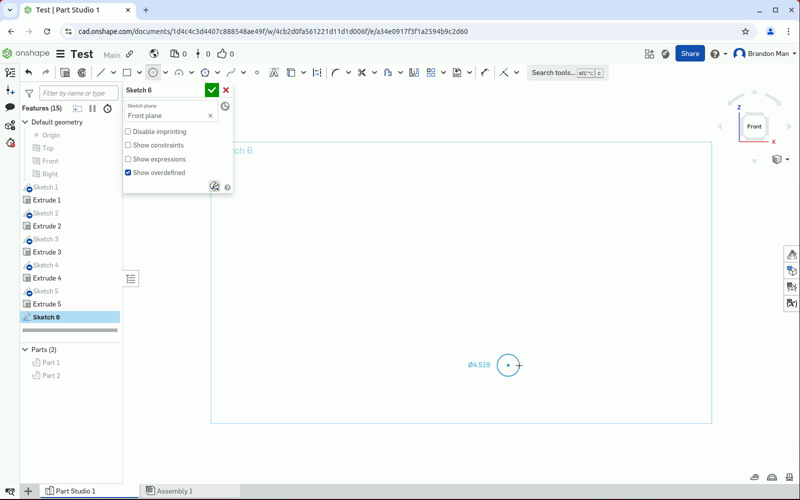
click(519, 365)
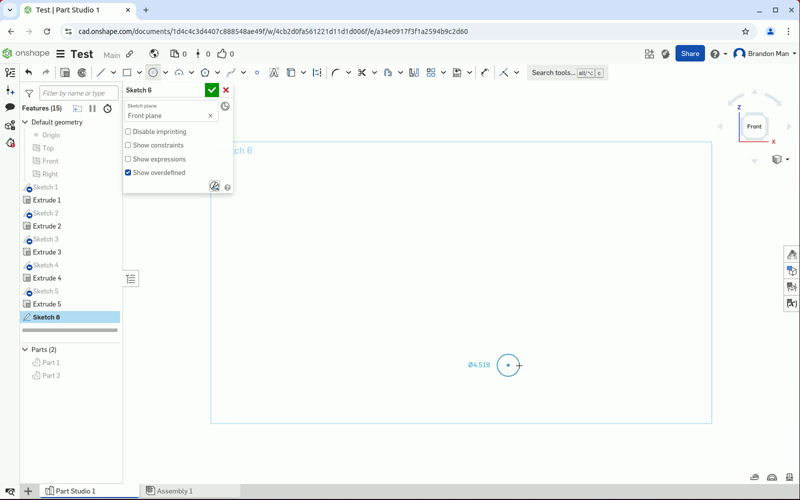
key(esc)
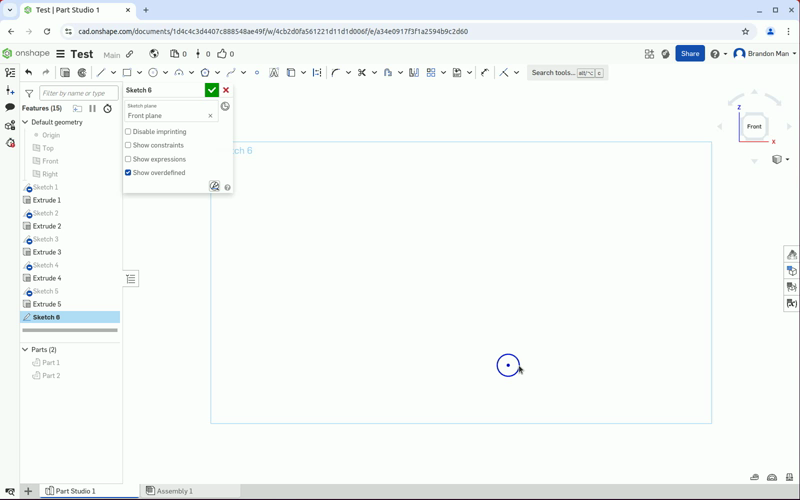
mouse_move(512, 364)
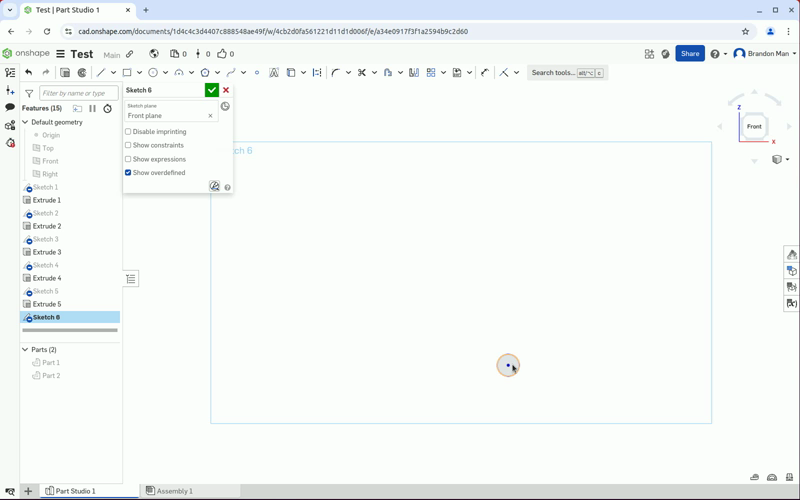
scroll(6)
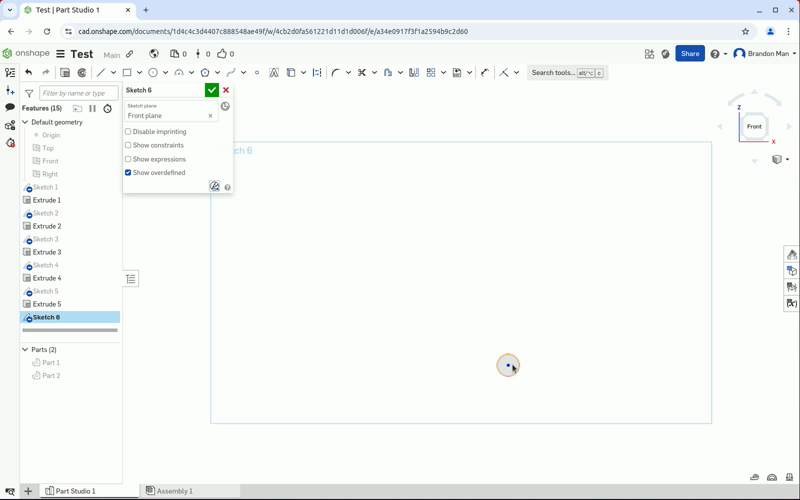
scroll(6)
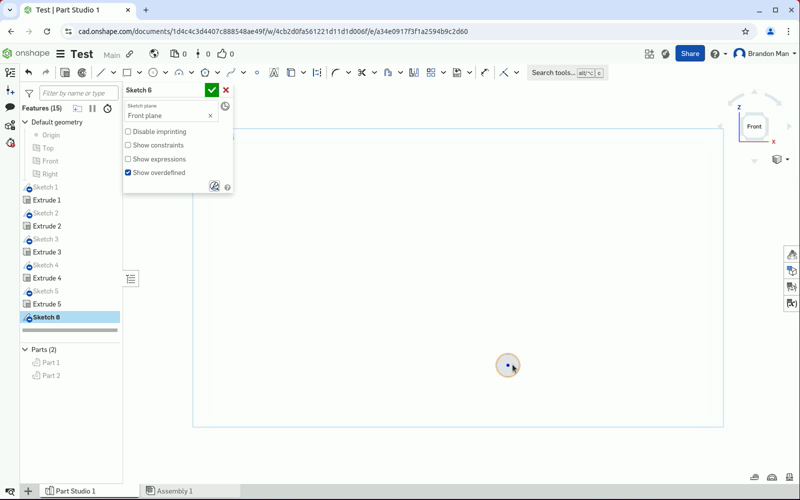
scroll(6)
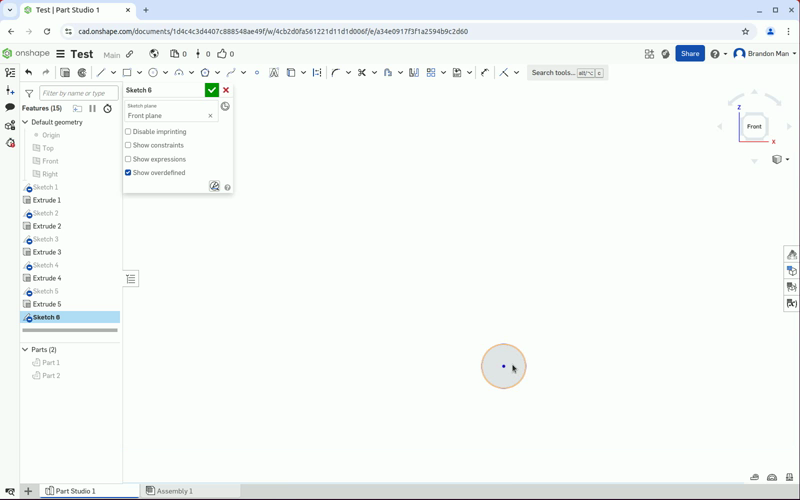
scroll(6)
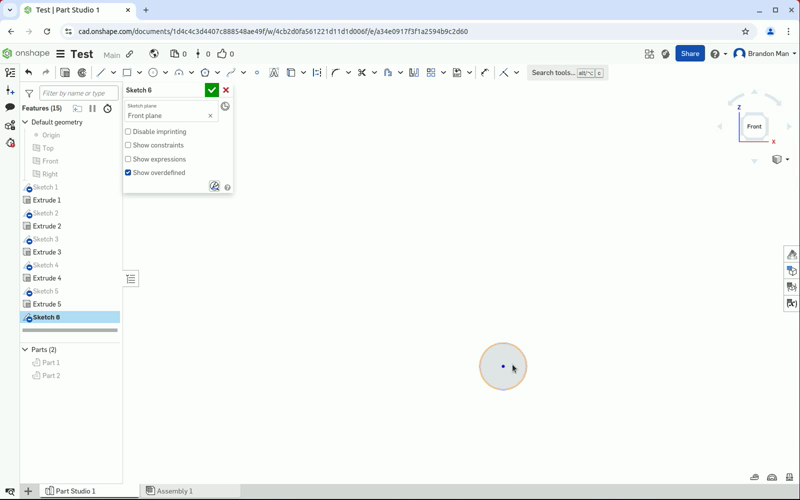
scroll(6)
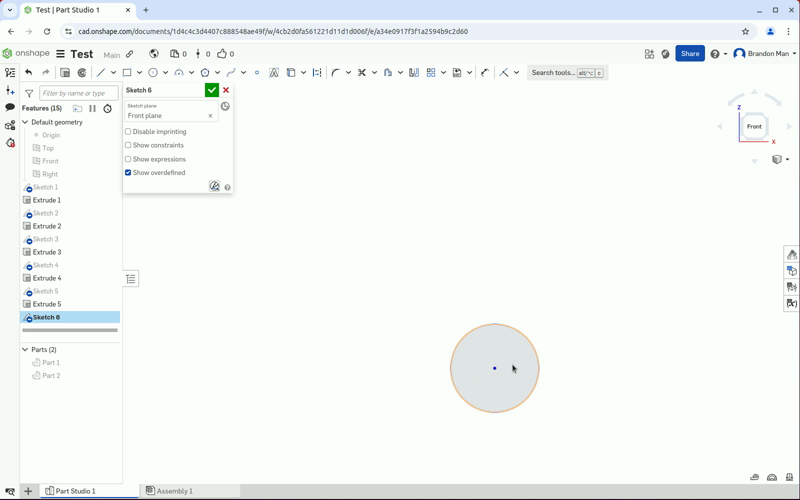
scroll(6)
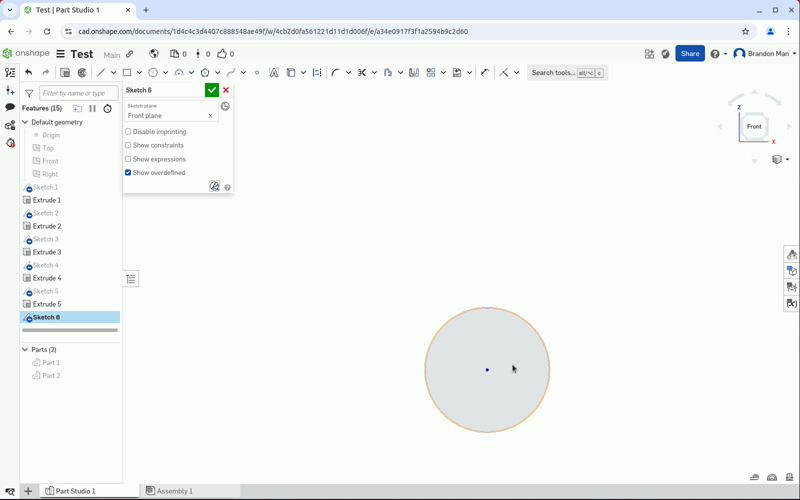
scroll(6)
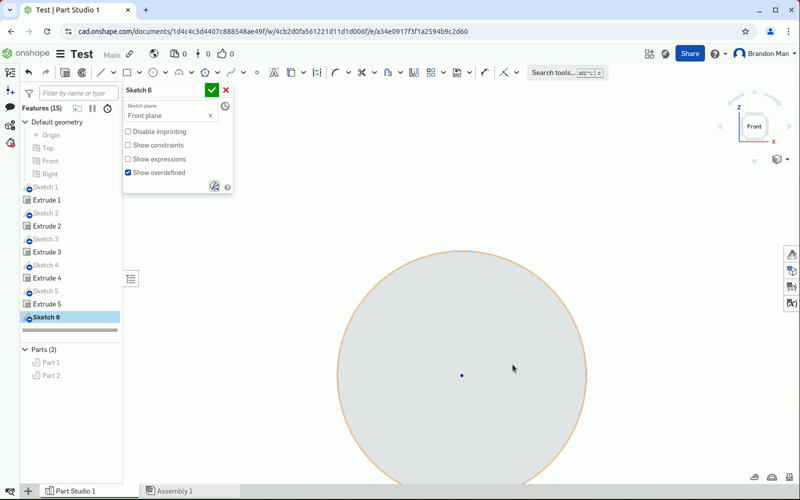
click(512, 364)
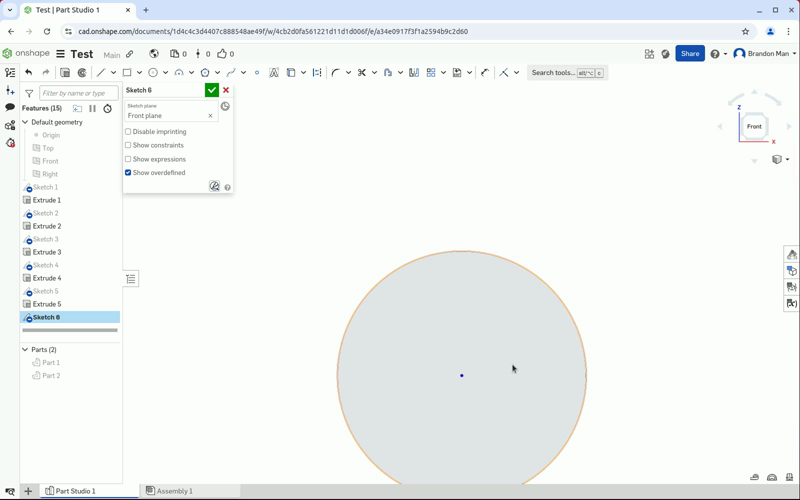
scroll(-6)
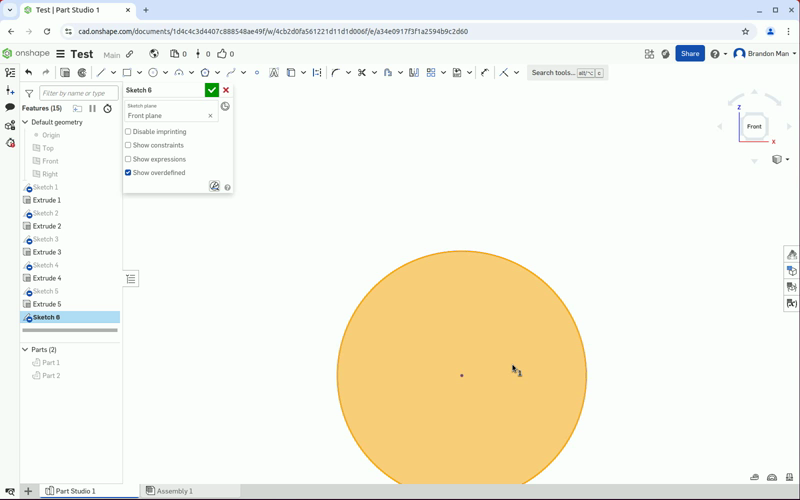
scroll(-6)
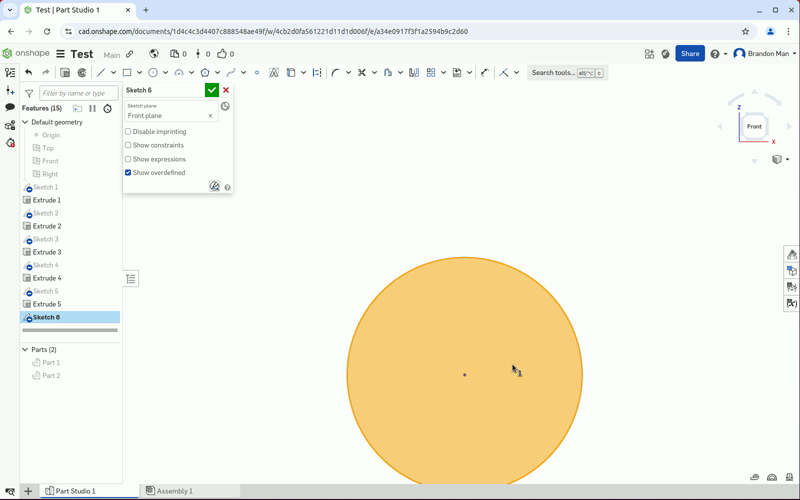
scroll(-6)
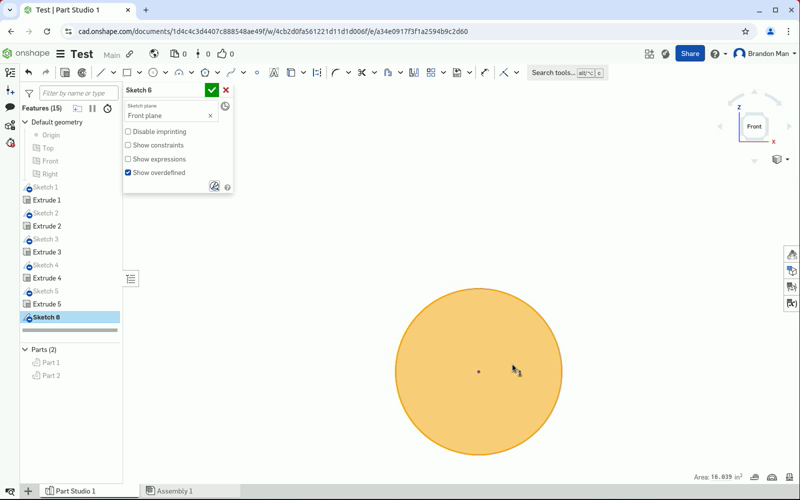
scroll(-6)
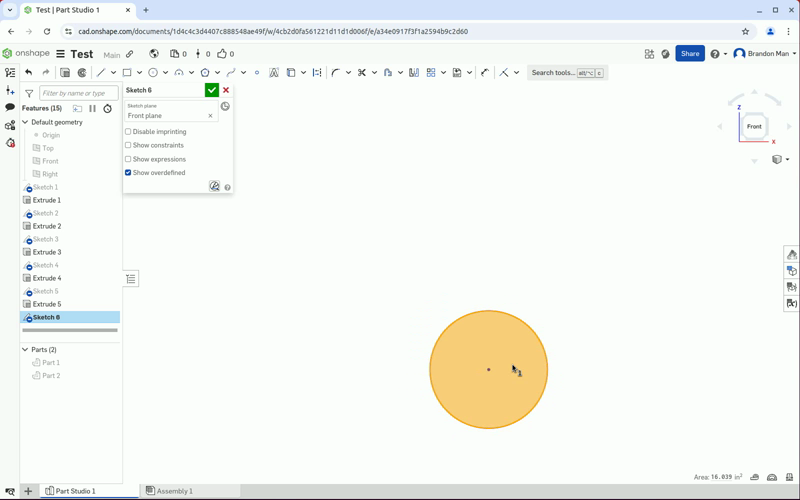
scroll(-6)
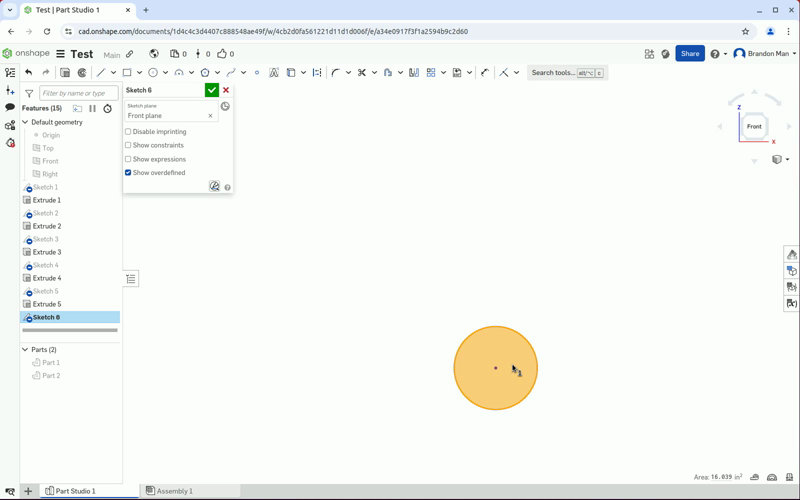
scroll(-6)
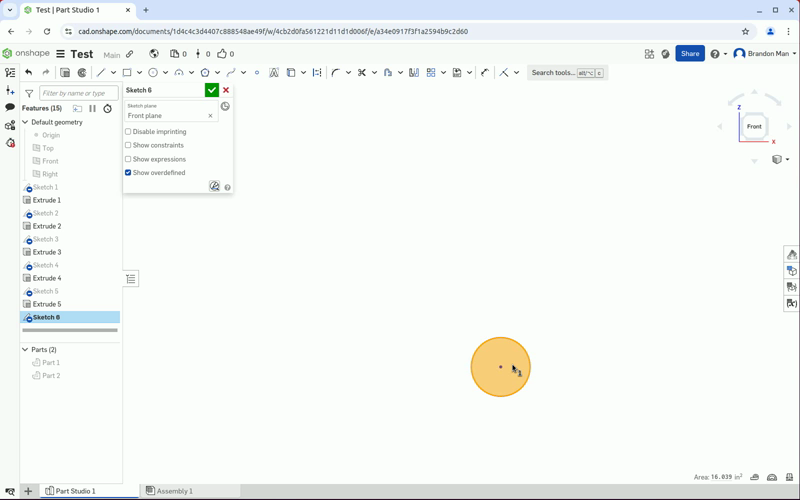
scroll(-6)
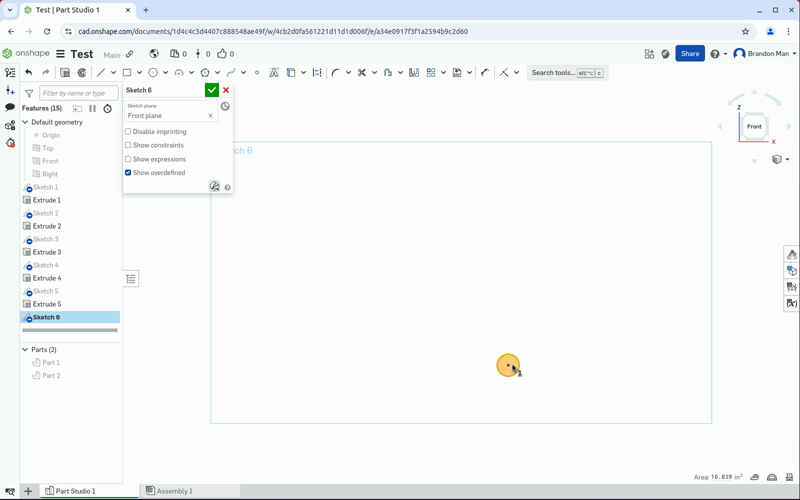
mouse_move(73, 352)
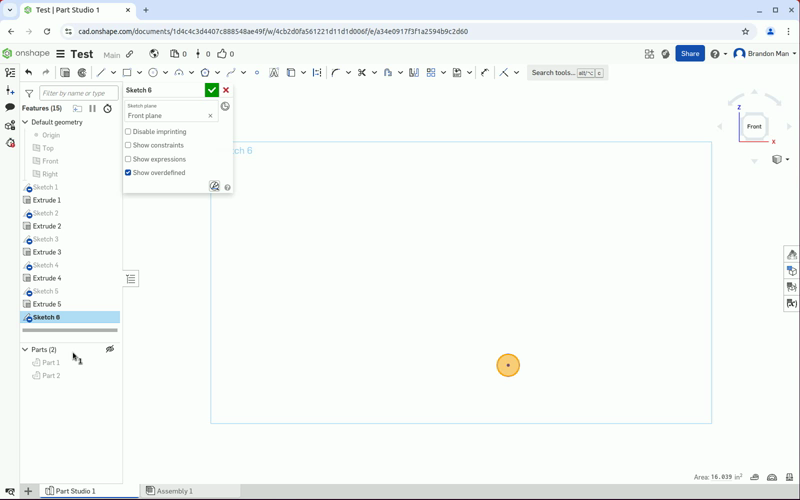
key(shift+y)
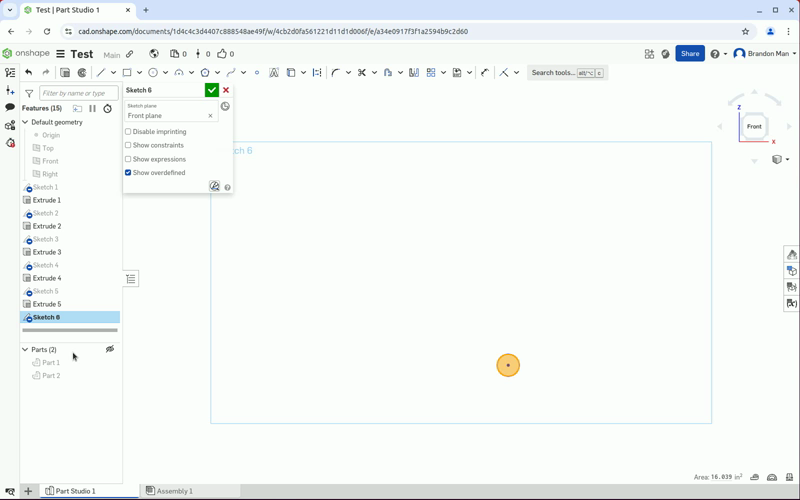
key(shift+e)
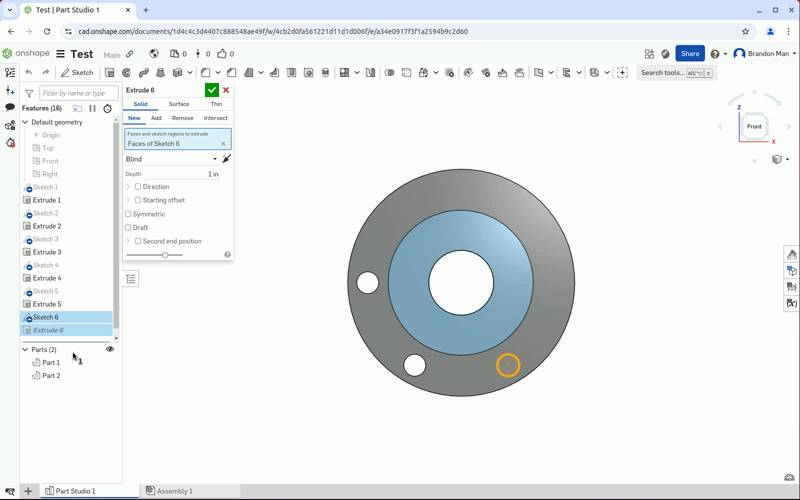
mouse_move(143, 106)
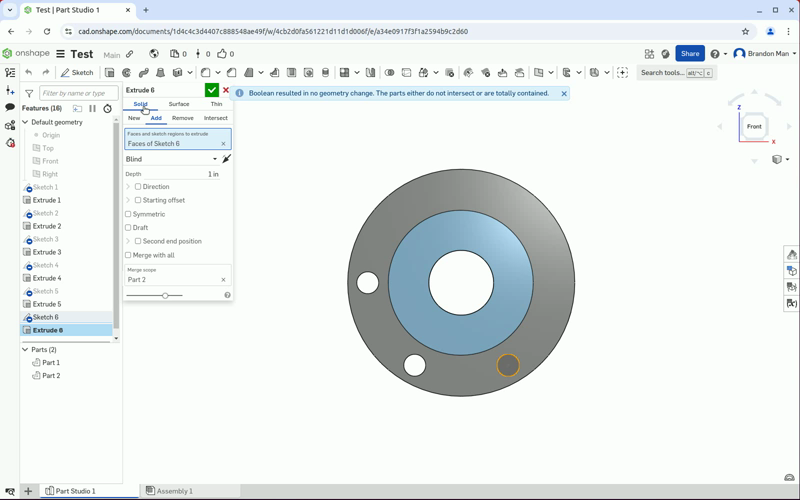
click(143, 106)
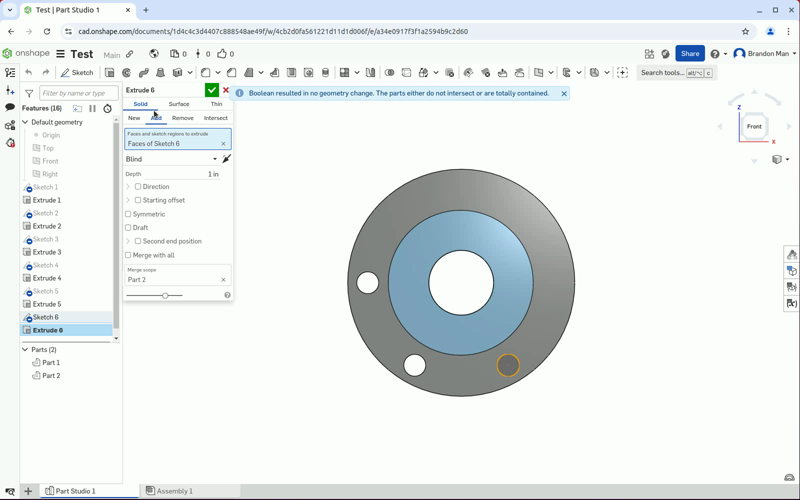
mouse_move(186, 120)
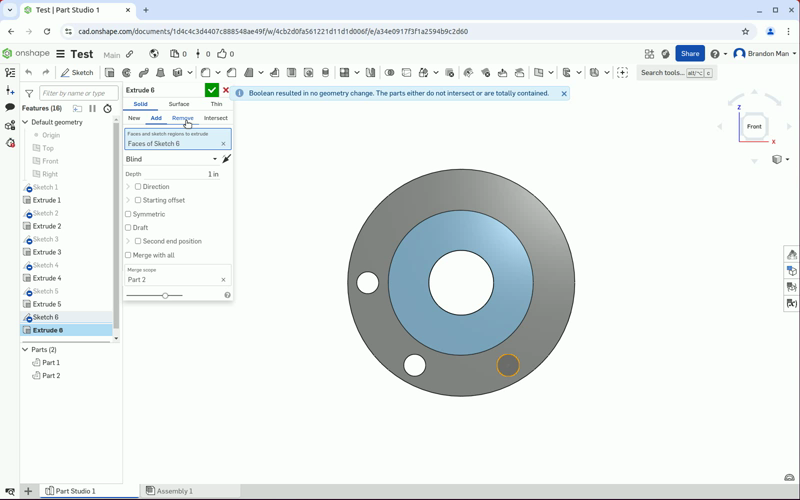
click(186, 120)
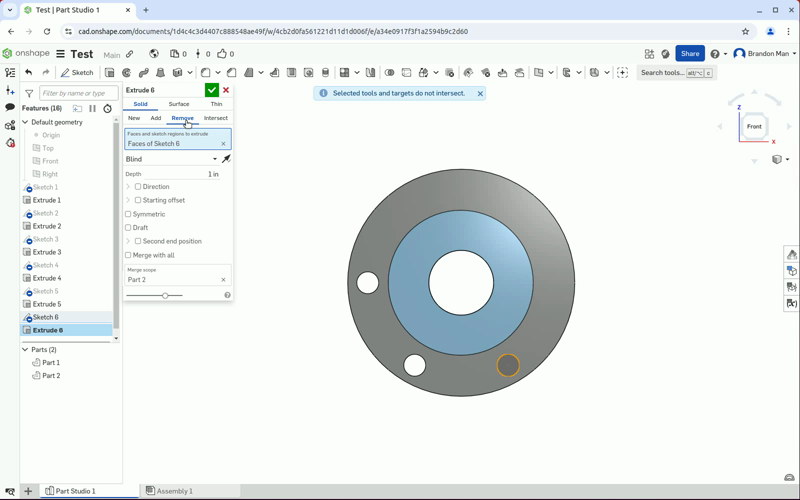
key(tab, 4)
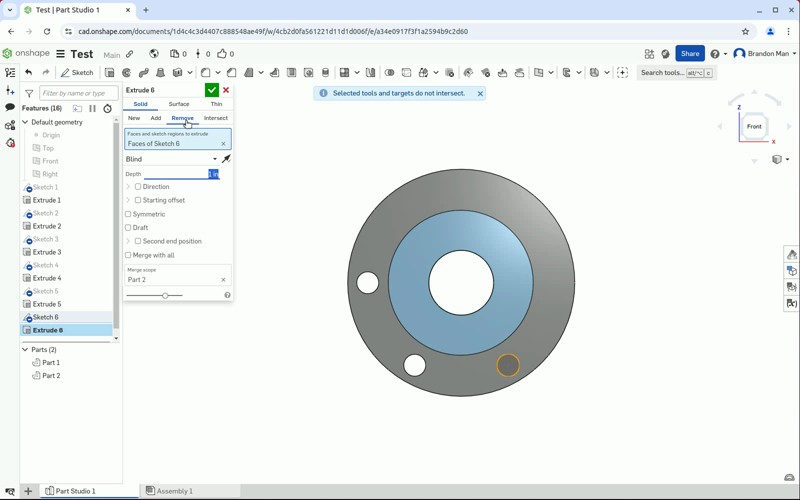
text(-4.814)
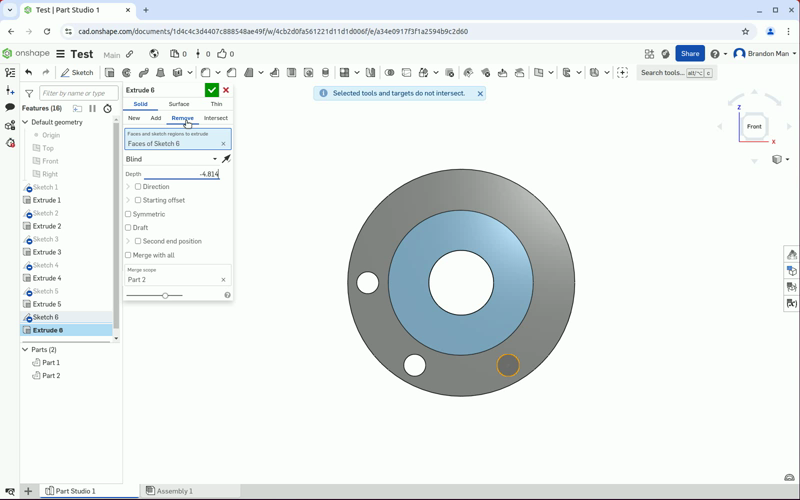
key(tab, 6)
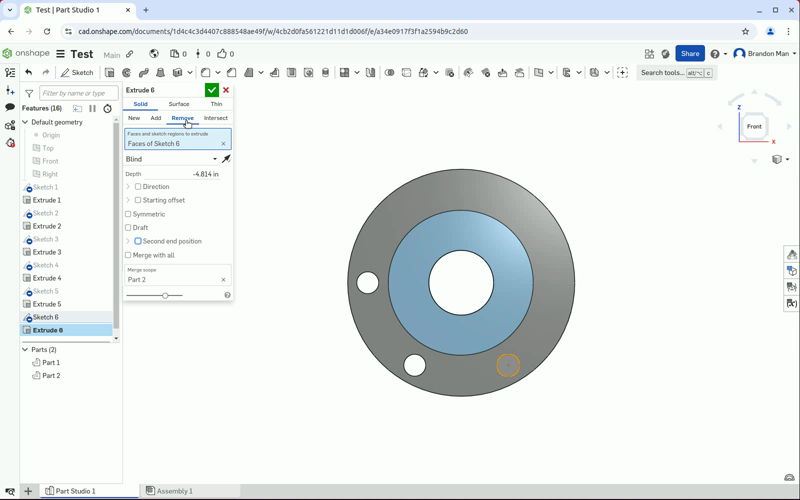
key(space)
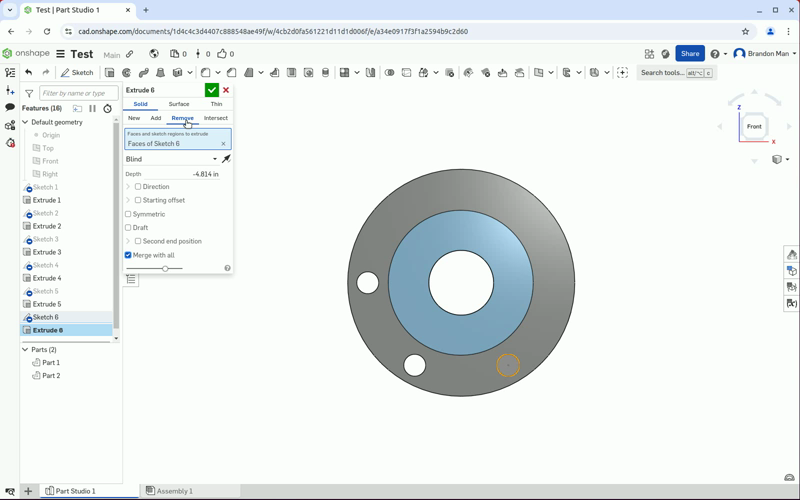
key(enter)
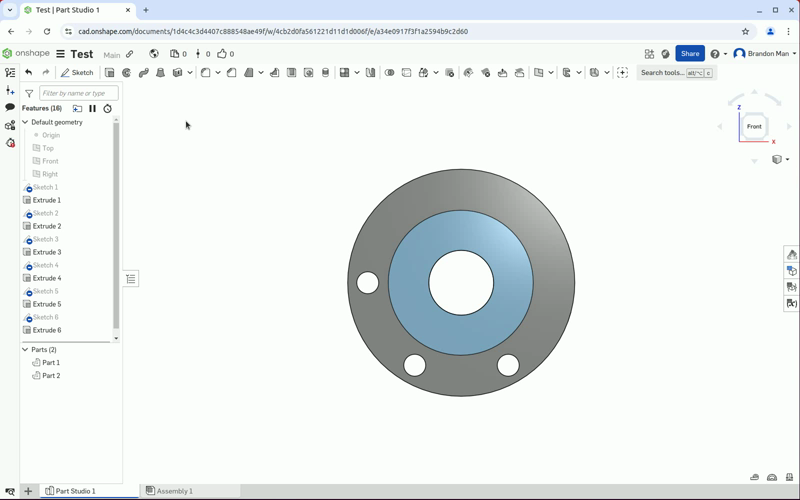
key(shift+h)
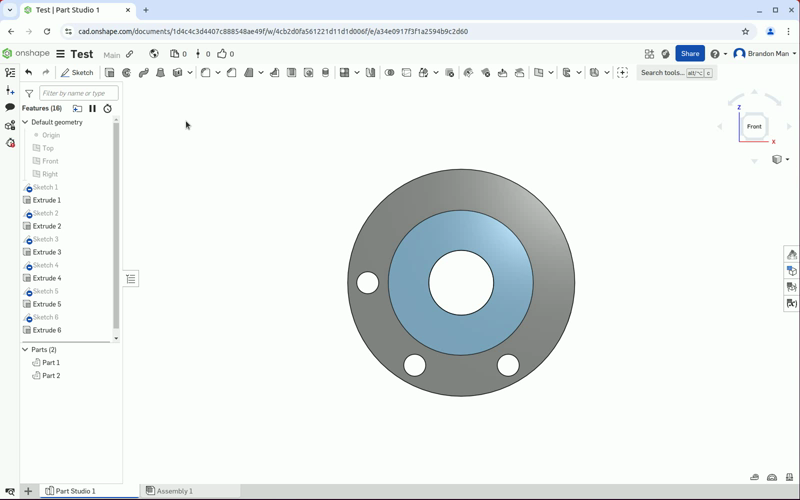
key(shift+h)
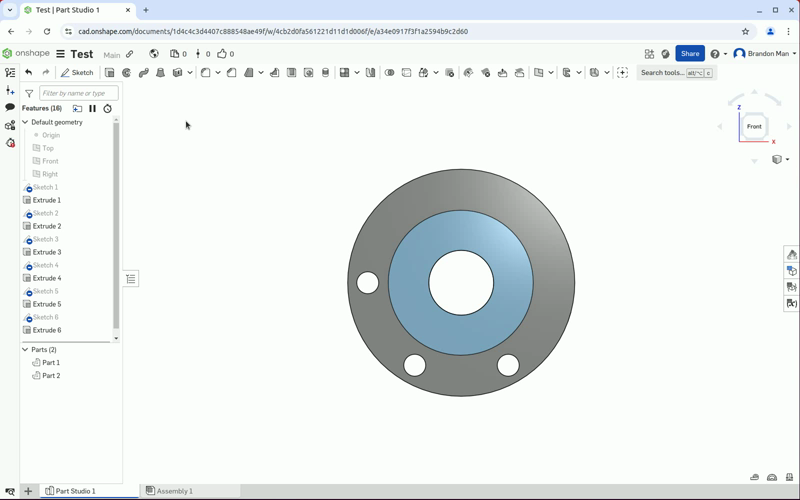
mouse_move(69, 189)
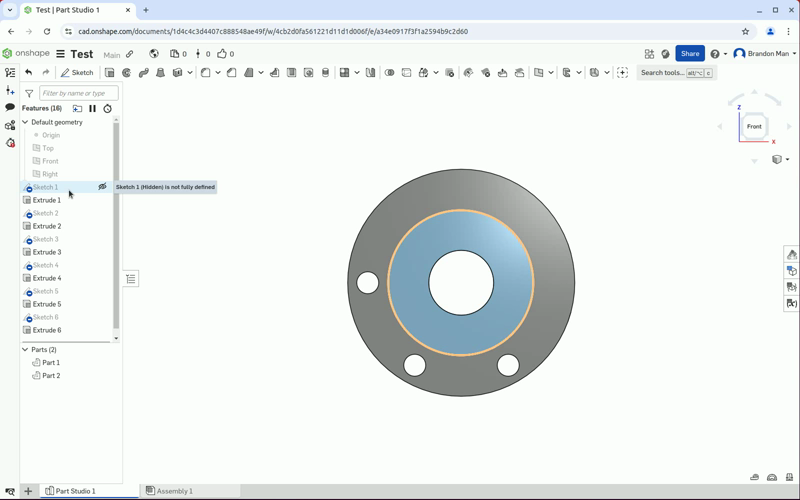
click(69, 189)
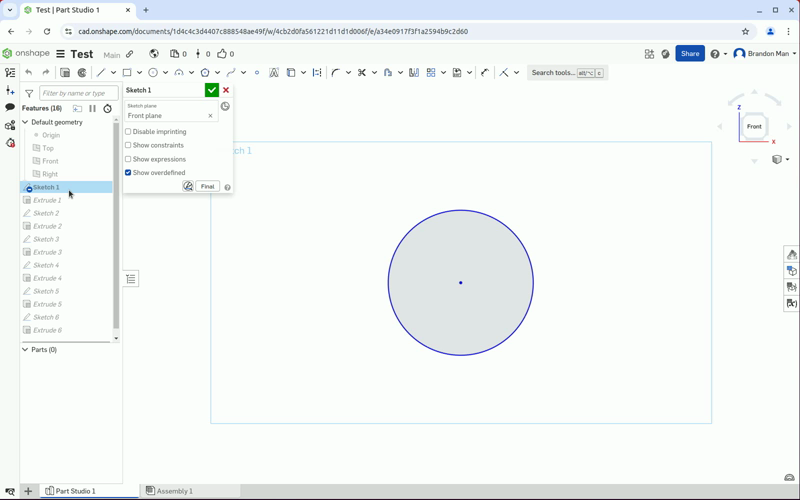
mouse_move(229, 92)
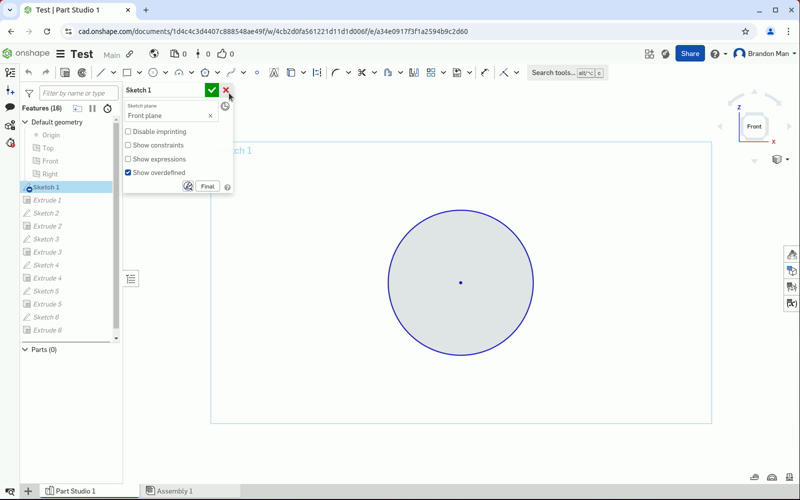
click(229, 92)
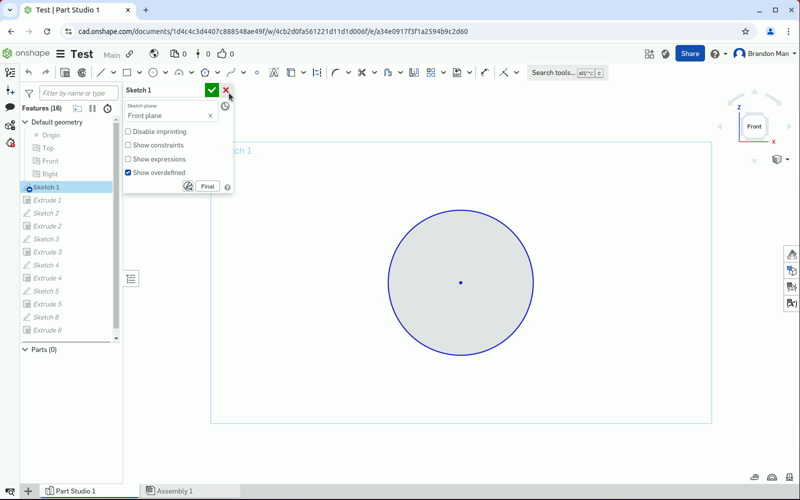
key(shift+s)
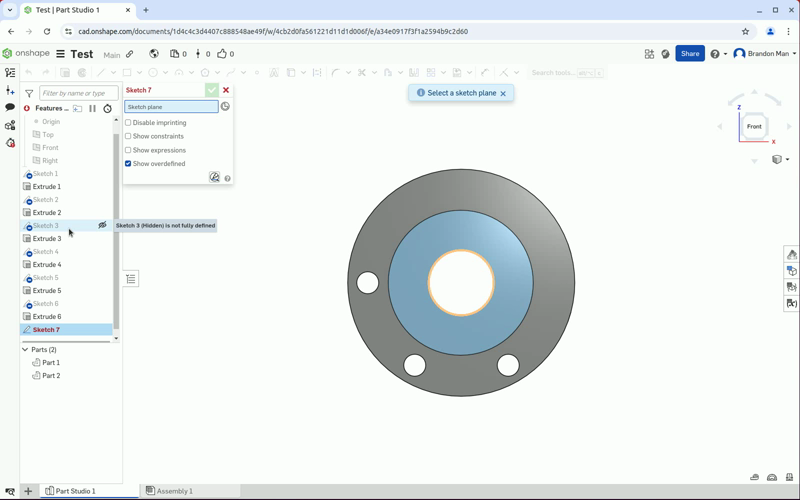
scroll(3)
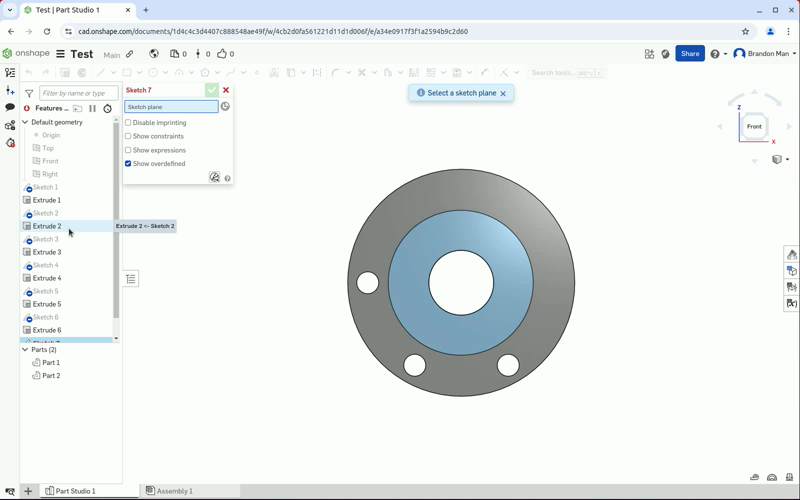
mouse_move(69, 163)
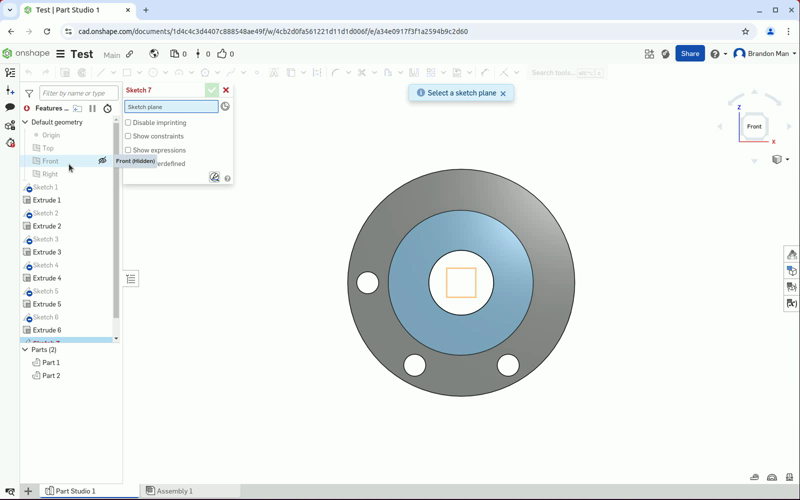
click(69, 163)
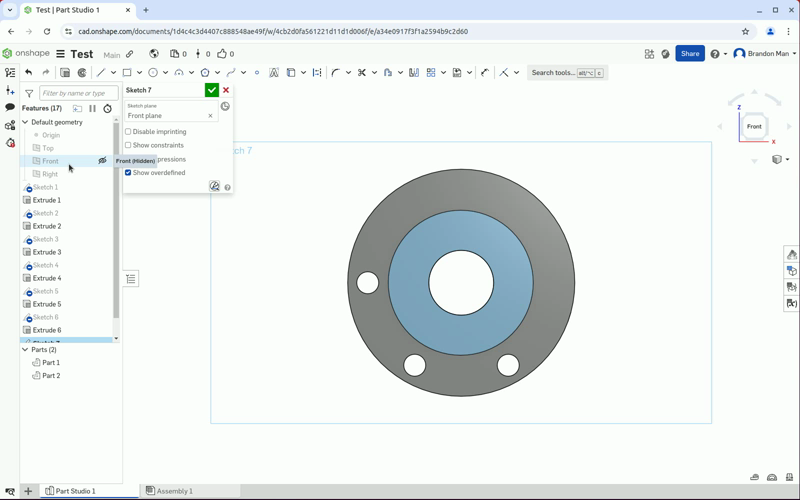
mouse_move(73, 352)
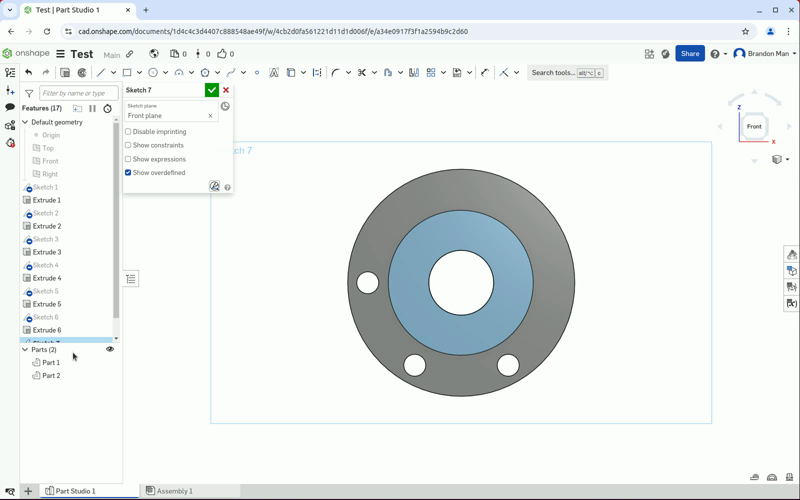
key(y)
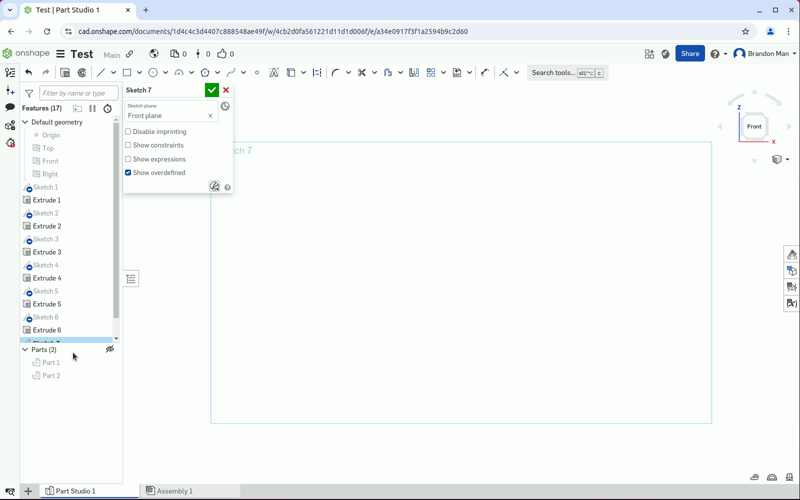
key(c)
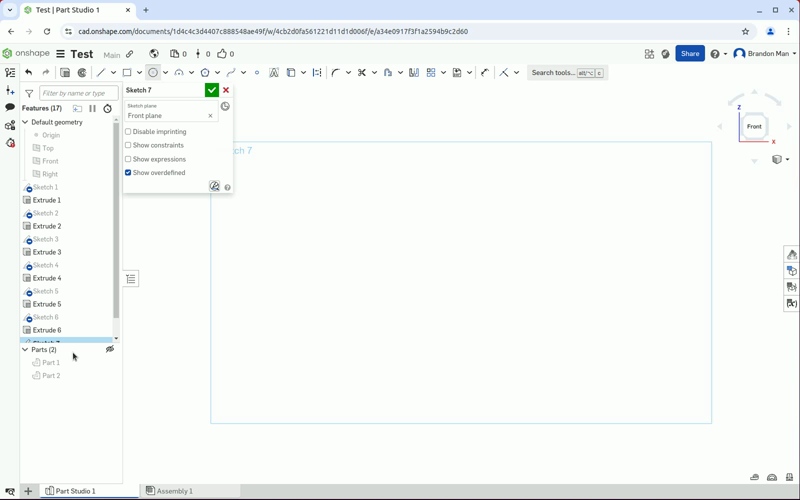
key_down(shift)
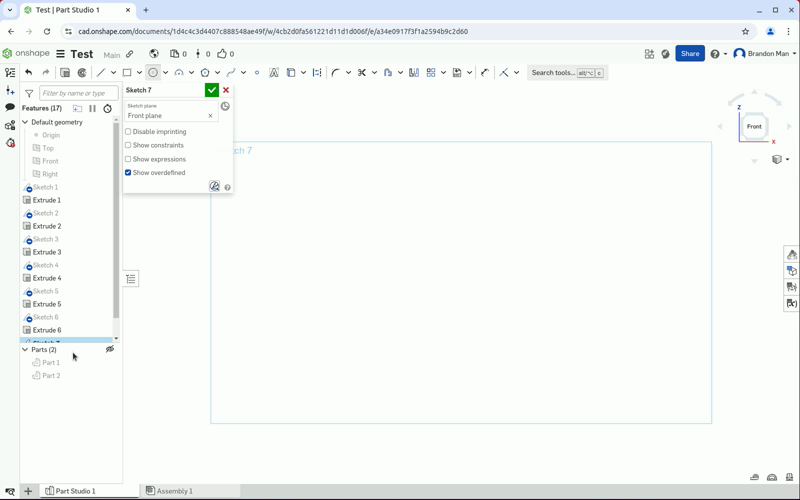
mouse_move(556, 282)
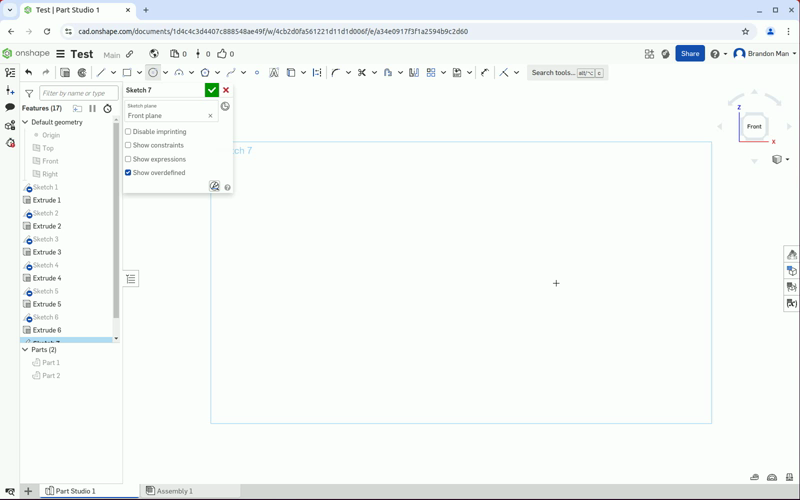
click(556, 282)
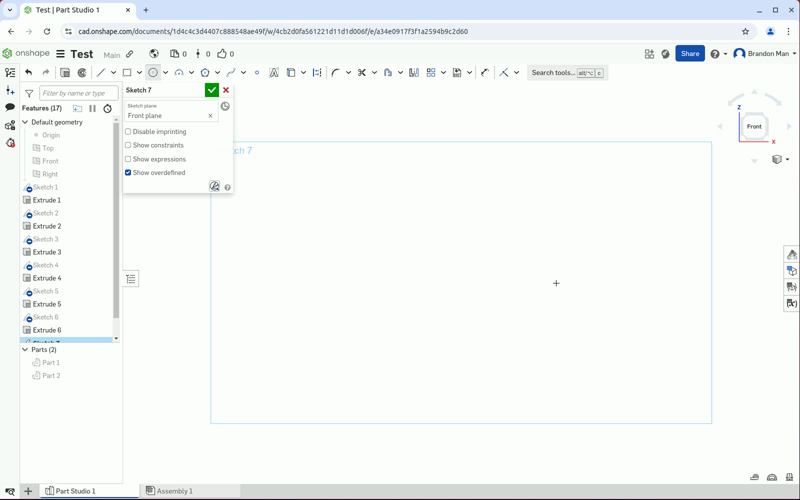
key_up(shift)
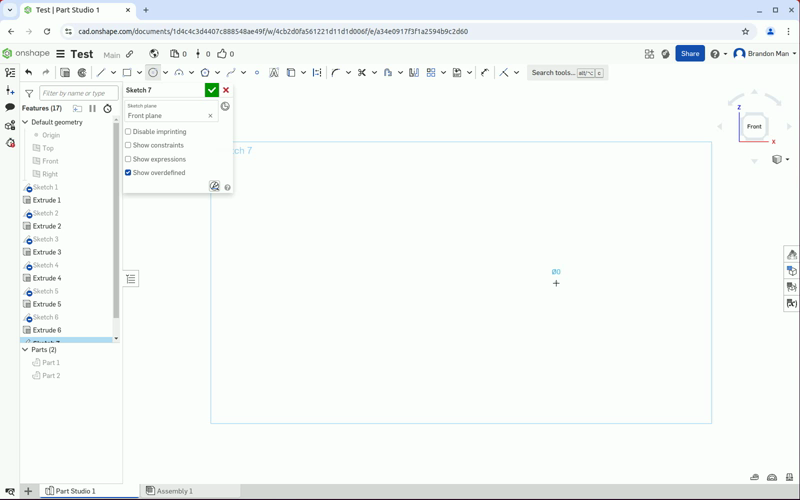
mouse_move(567, 282)
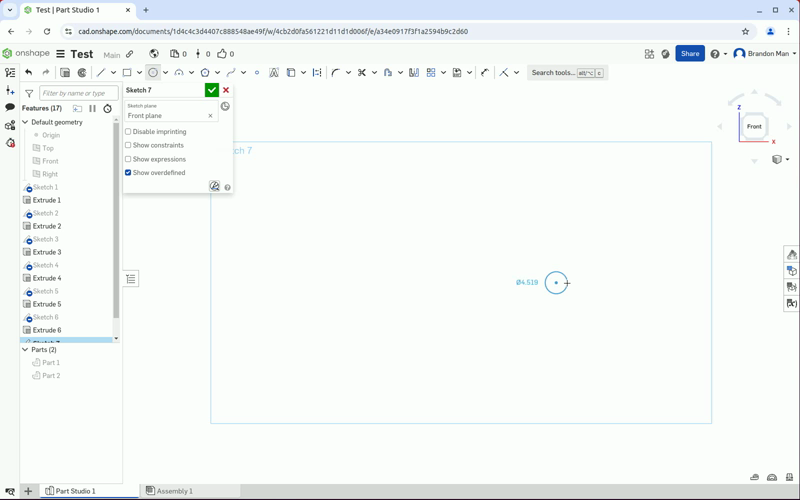
click(567, 282)
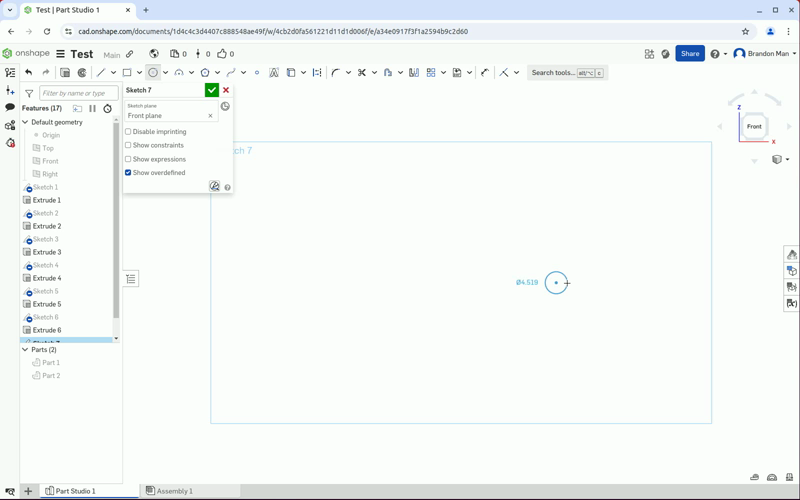
key(esc)
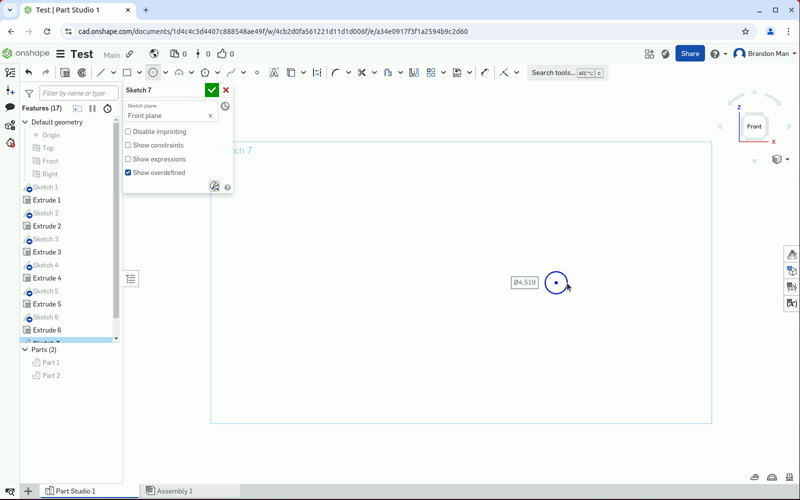
mouse_move(557, 290)
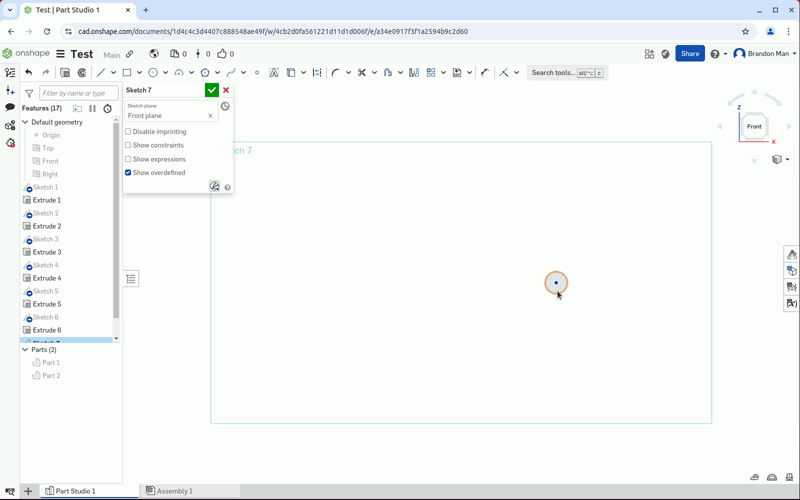
scroll(6)
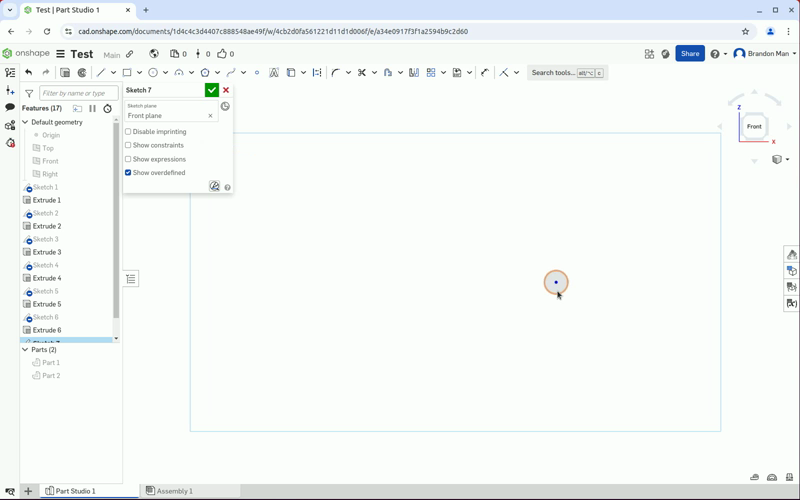
scroll(6)
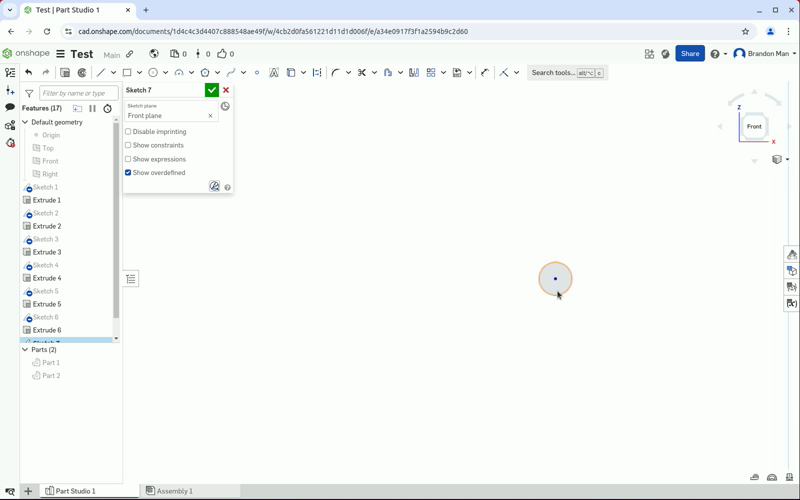
scroll(6)
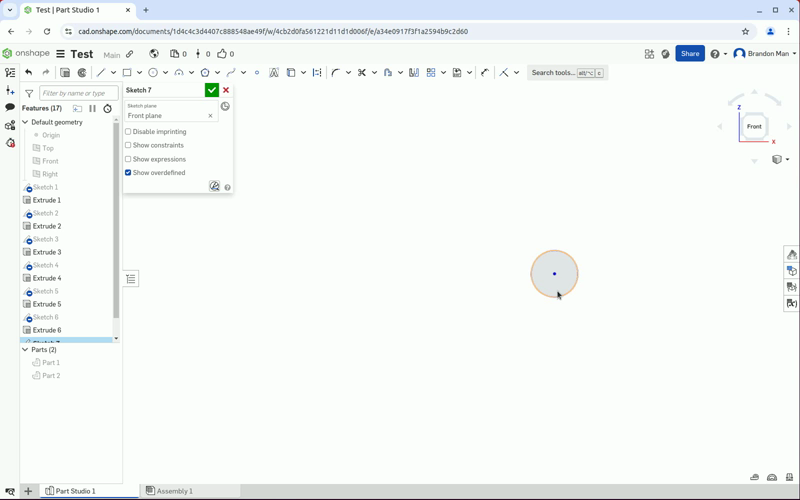
scroll(6)
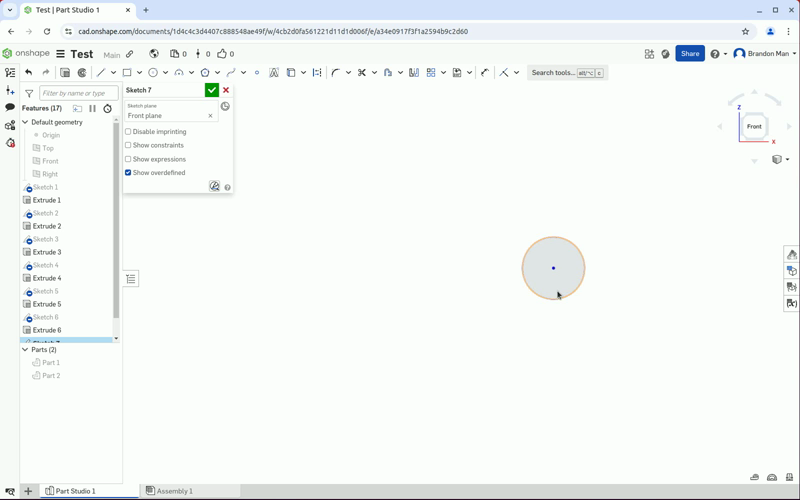
scroll(6)
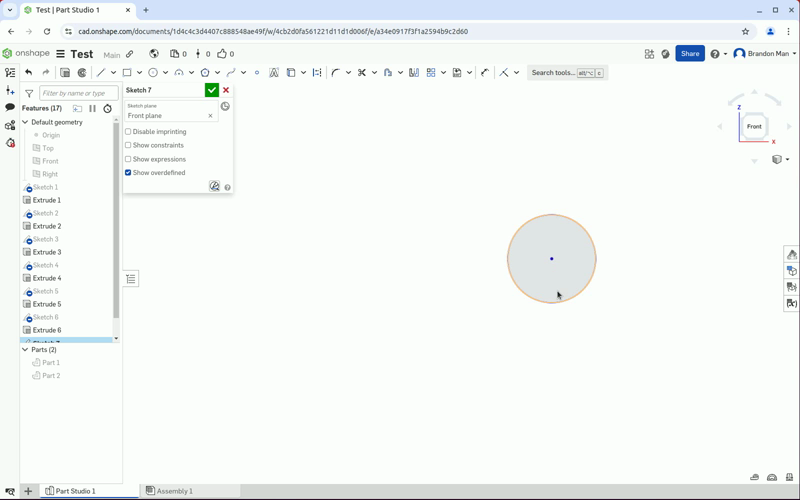
scroll(6)
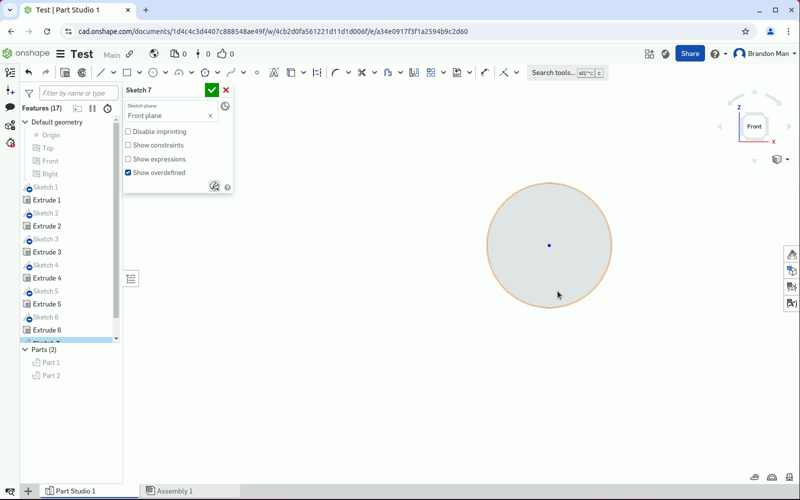
scroll(6)
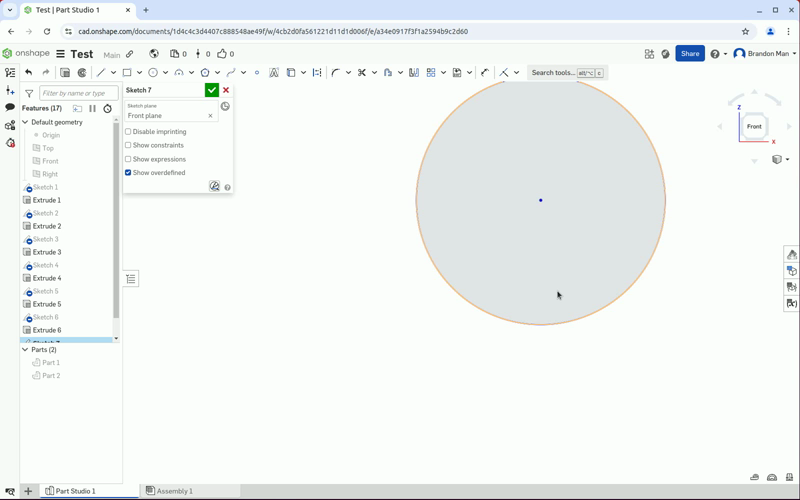
click(557, 290)
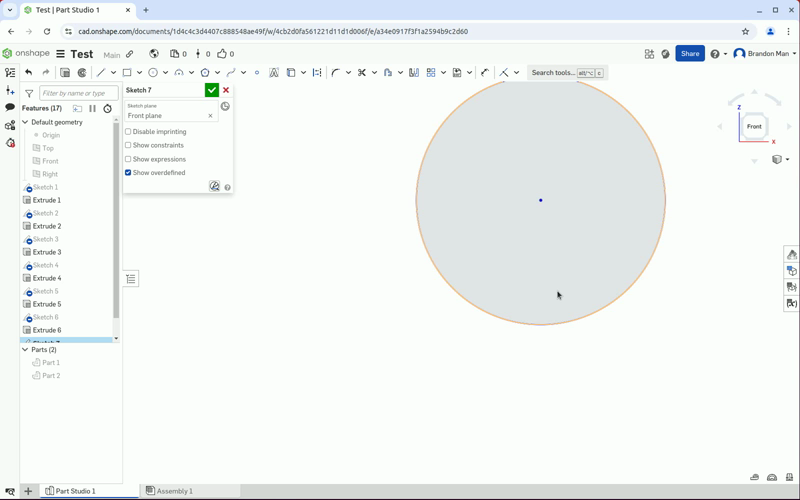
scroll(-6)
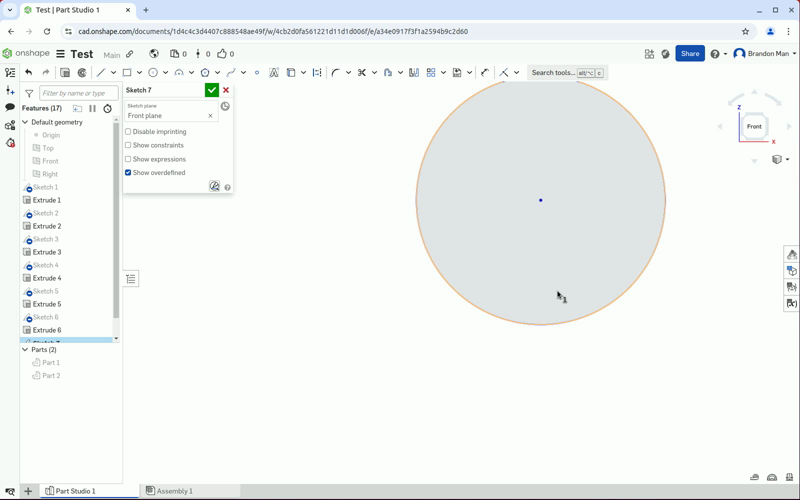
scroll(-6)
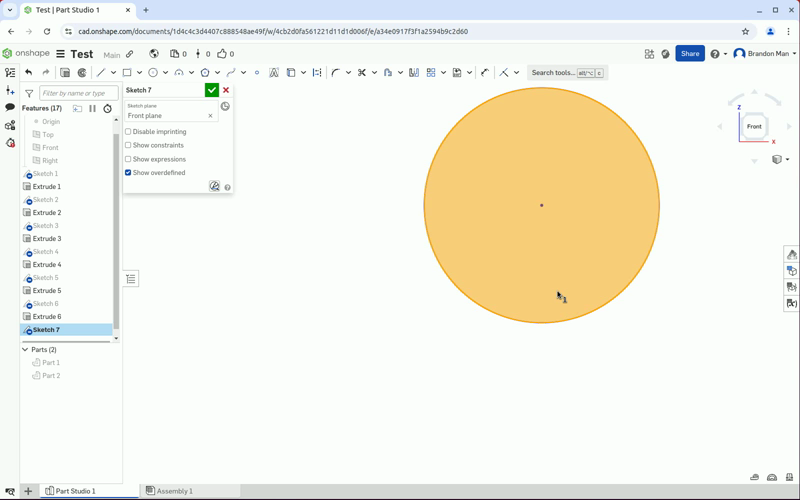
scroll(-6)
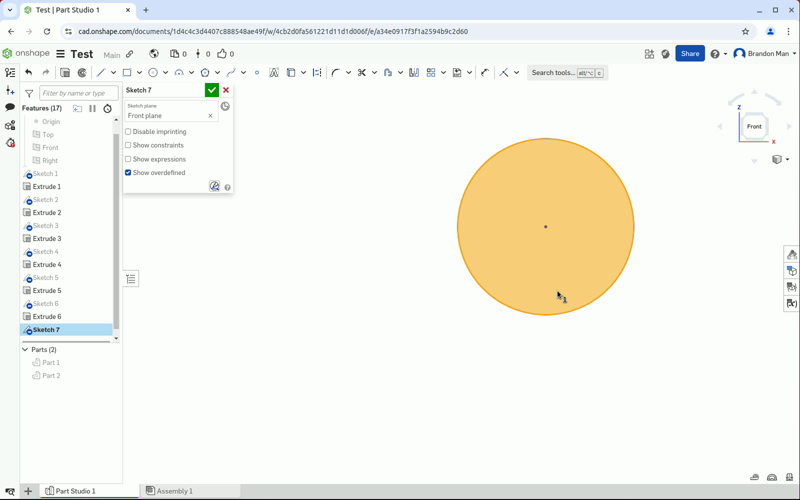
scroll(-6)
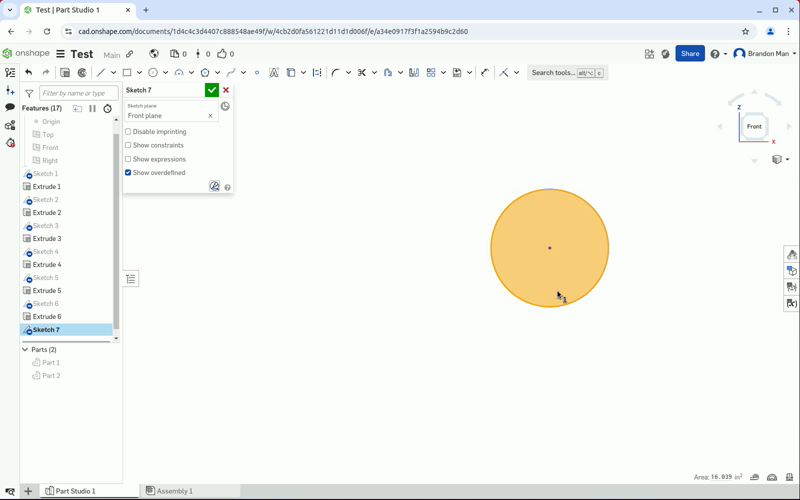
scroll(-6)
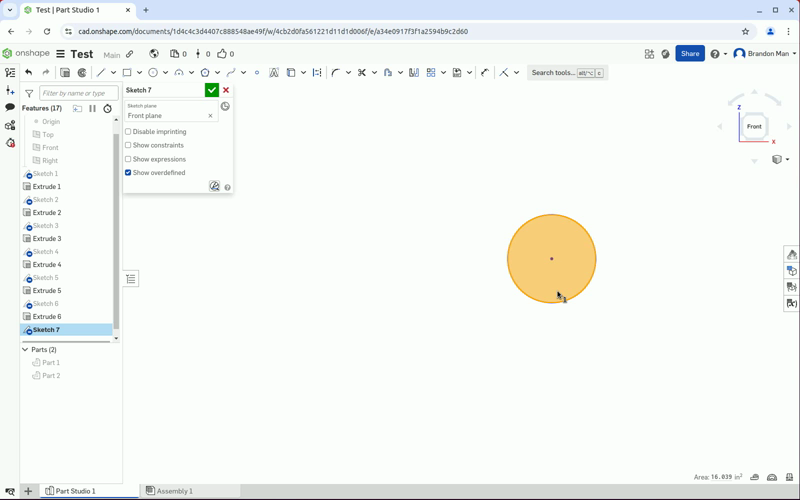
scroll(-6)
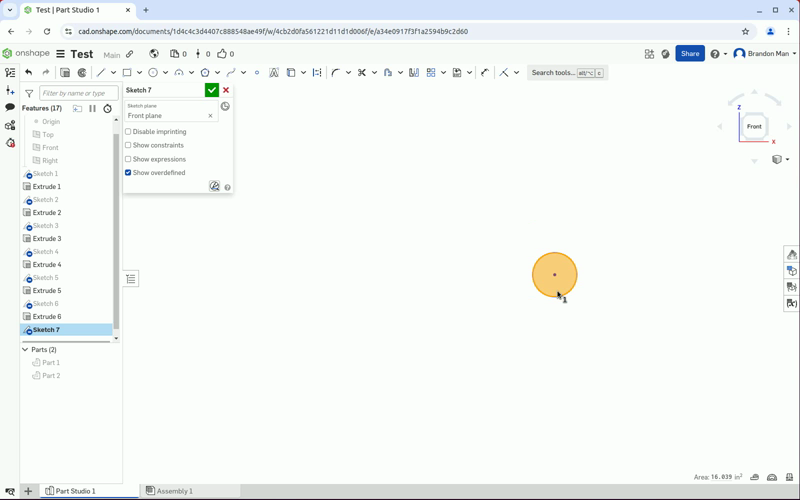
scroll(-6)
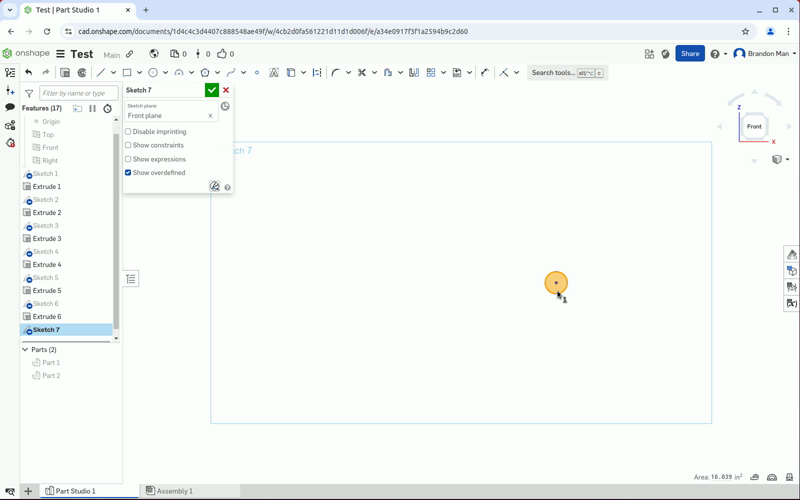
mouse_move(73, 352)
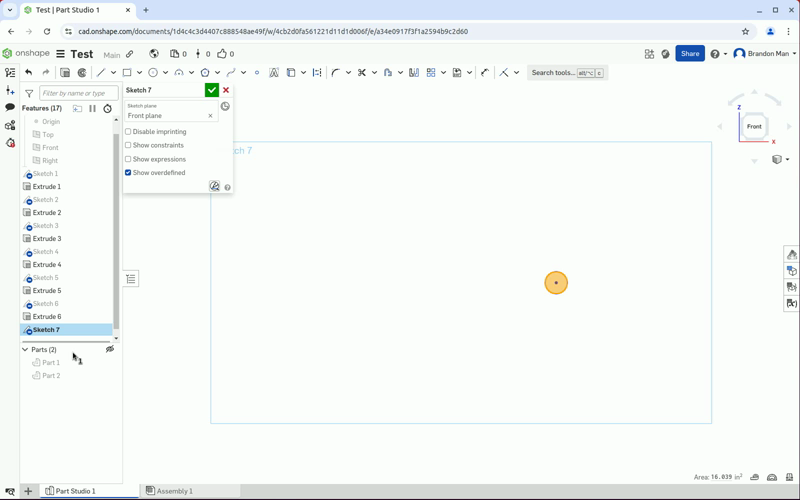
key(shift+y)
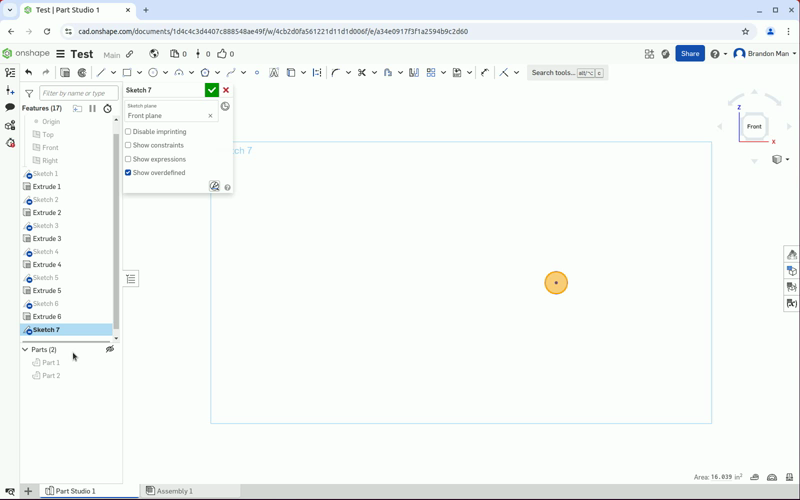
key(shift+e)
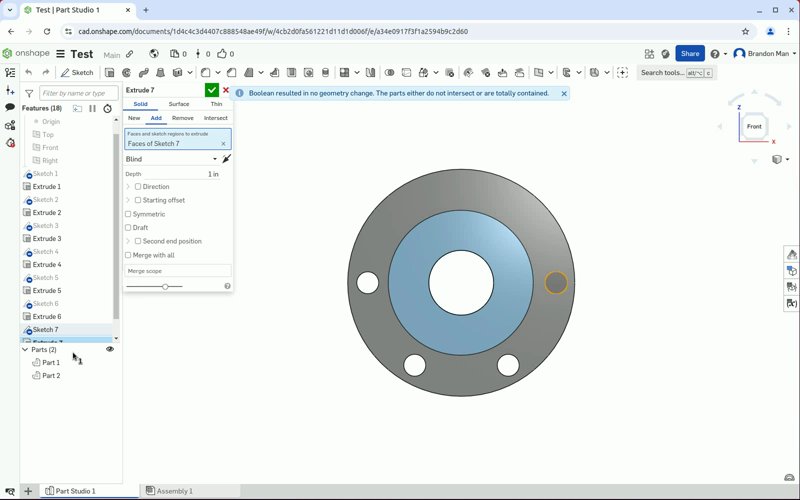
mouse_move(143, 106)
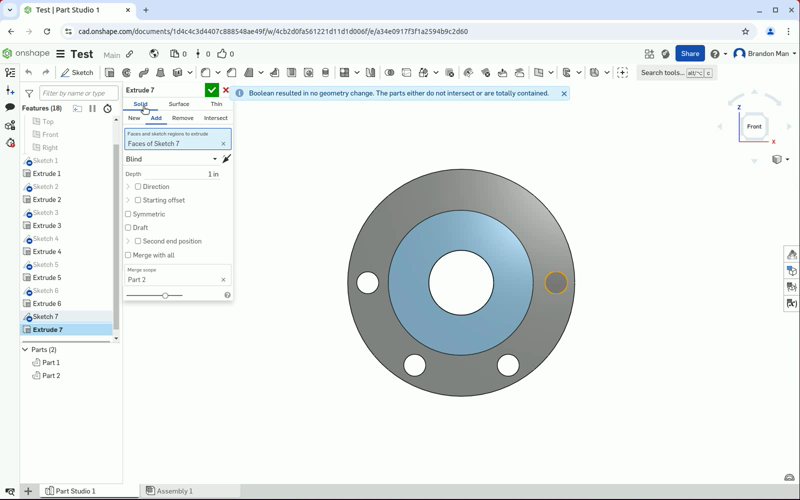
click(143, 106)
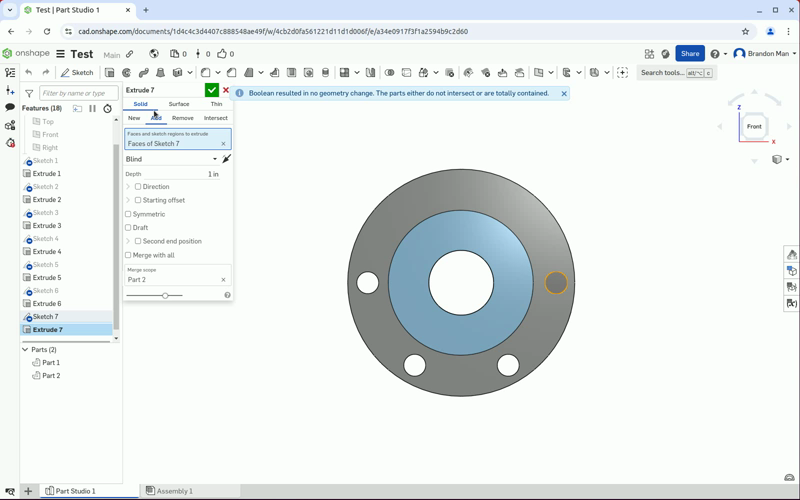
mouse_move(186, 120)
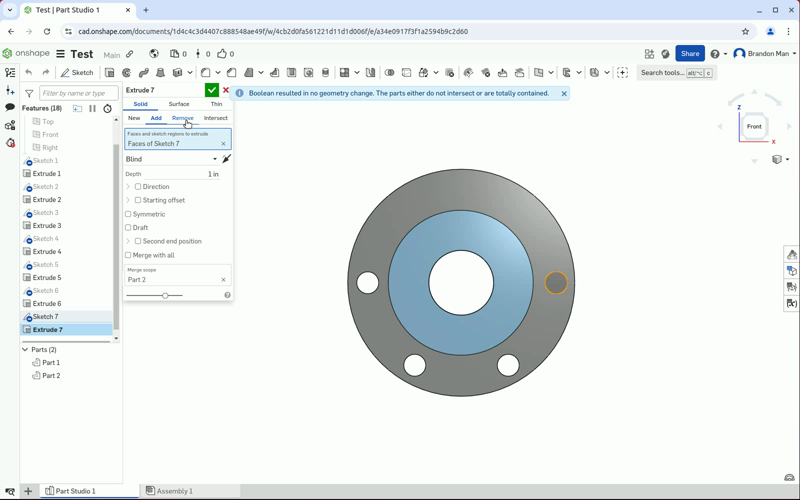
click(186, 120)
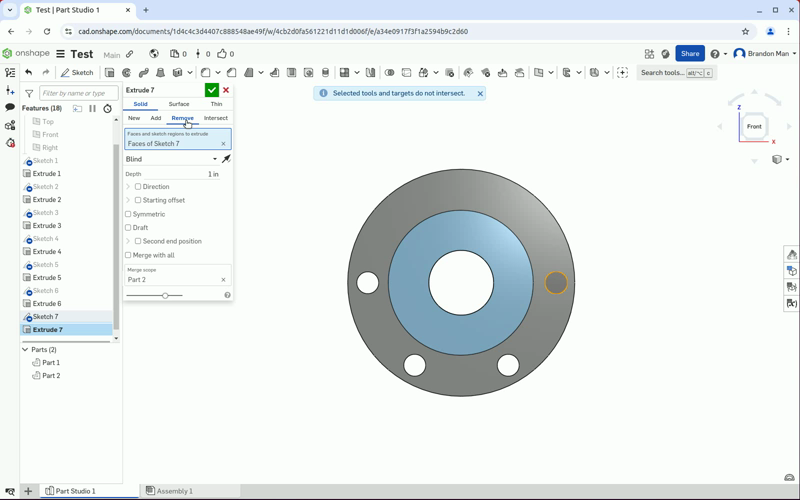
key(tab, 4)
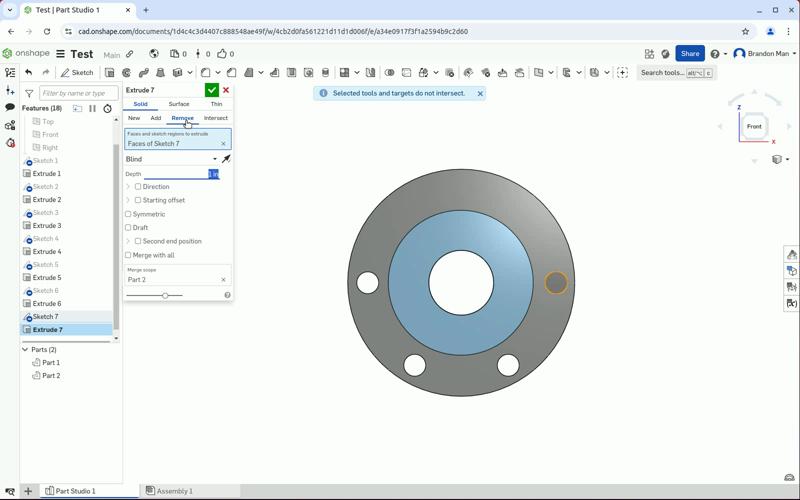
text(-4.814)
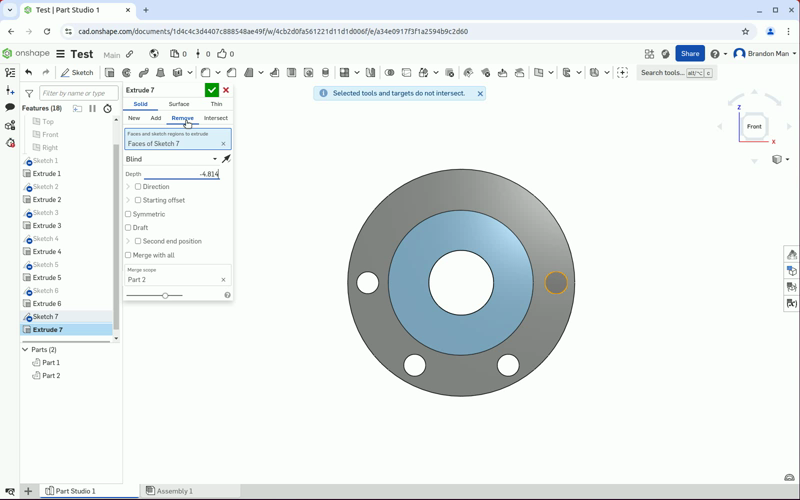
key(tab, 6)
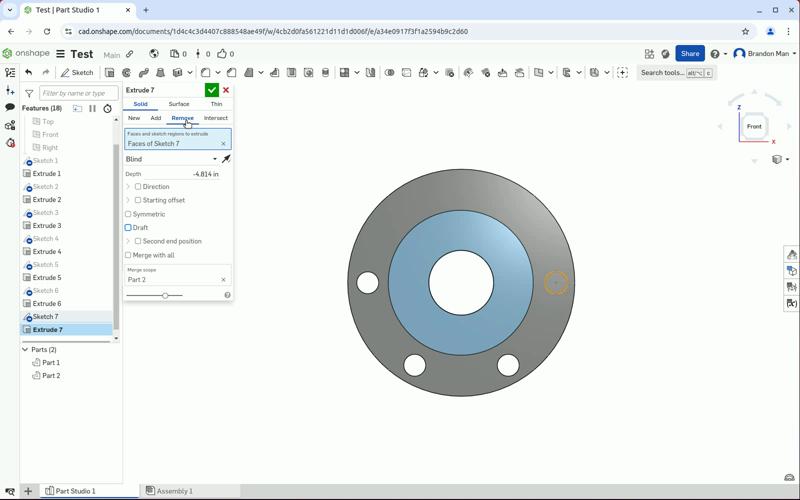
key(space)
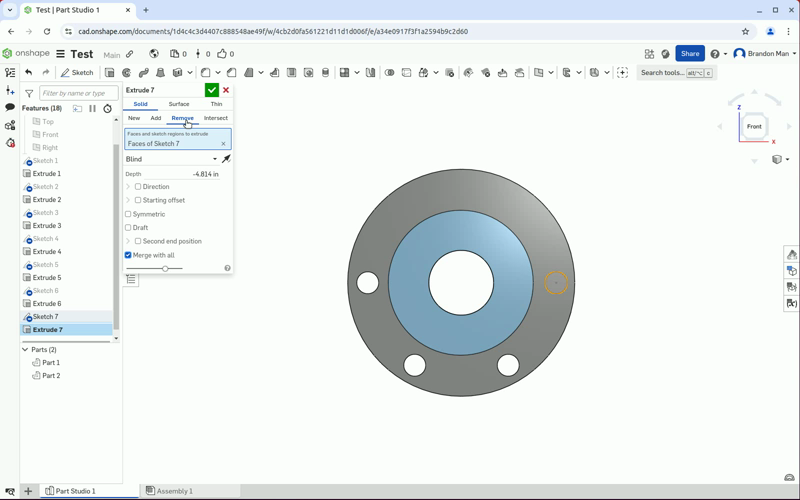
key(enter)
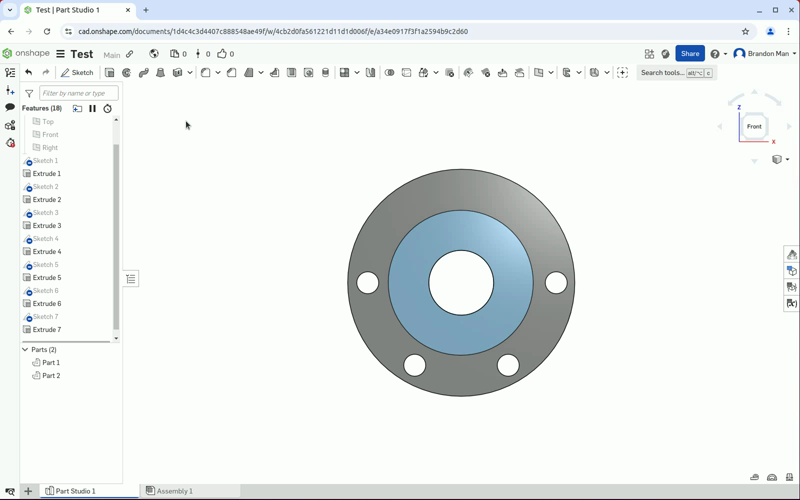
key(shift+h)
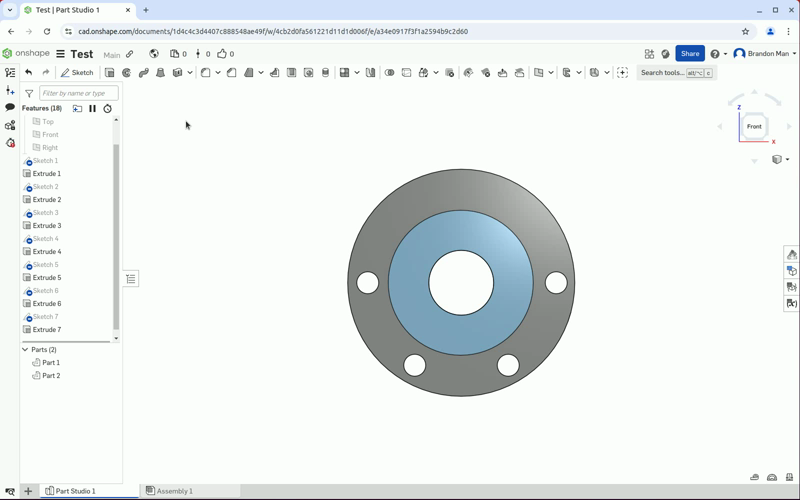
key(shift+h)
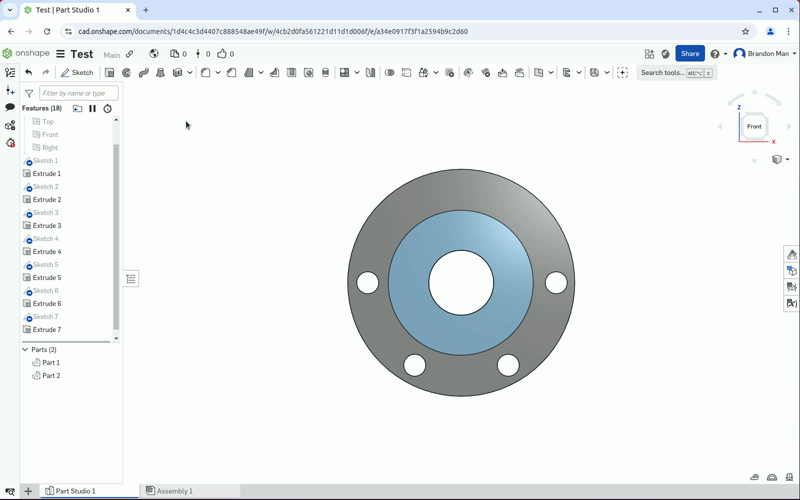
mouse_move(69, 163)
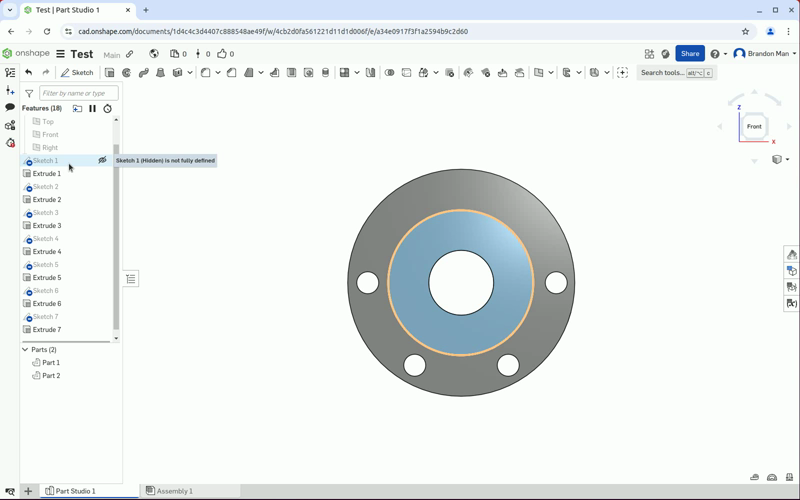
click(69, 163)
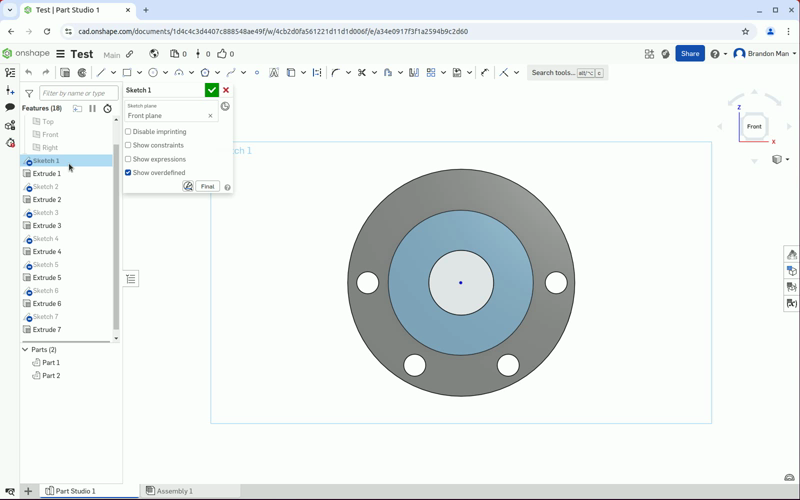
mouse_move(229, 92)
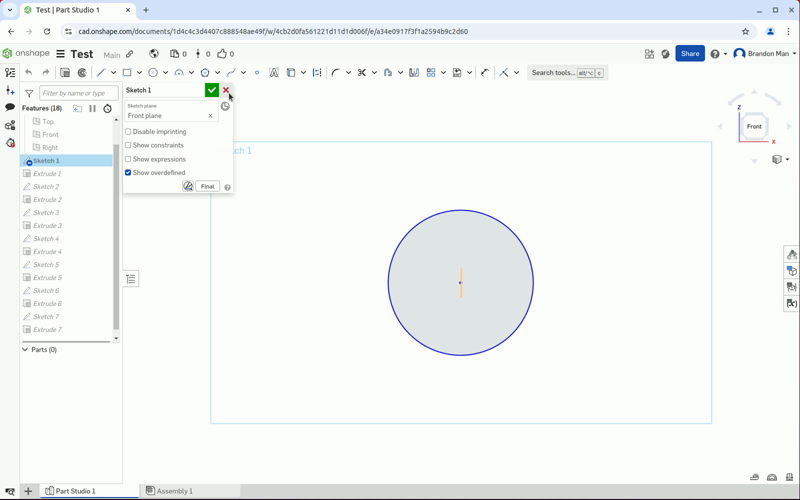
click(229, 92)
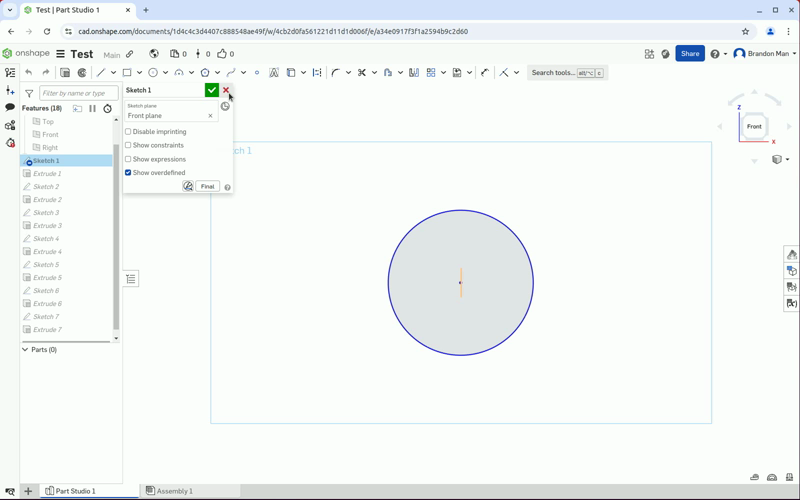
key(shift+s)
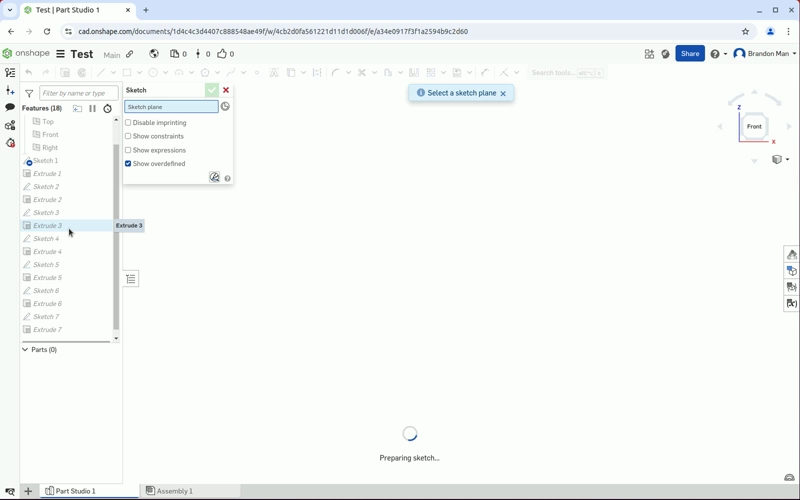
scroll(3)
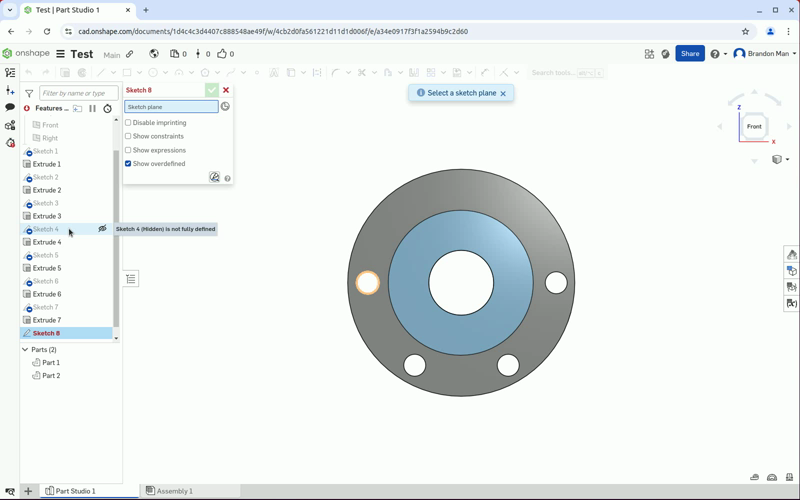
mouse_move(69, 127)
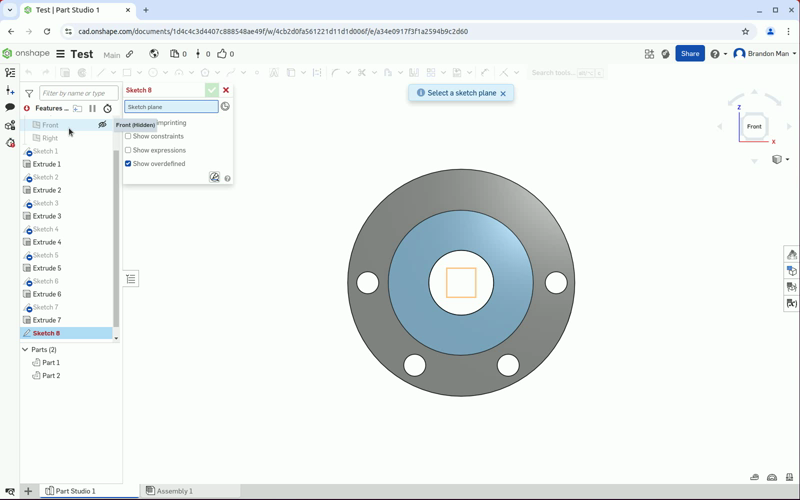
click(69, 127)
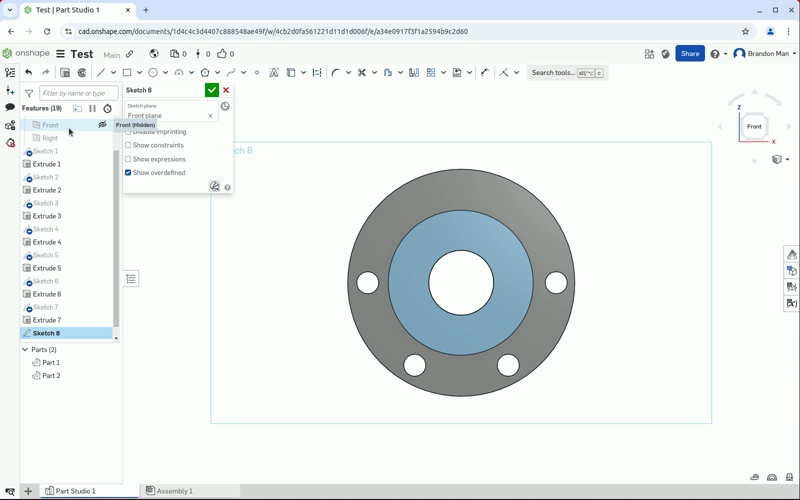
mouse_move(73, 352)
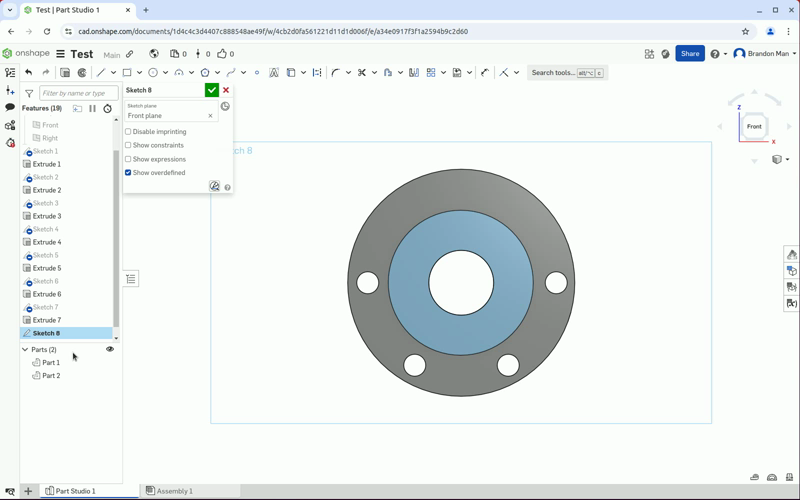
key(y)
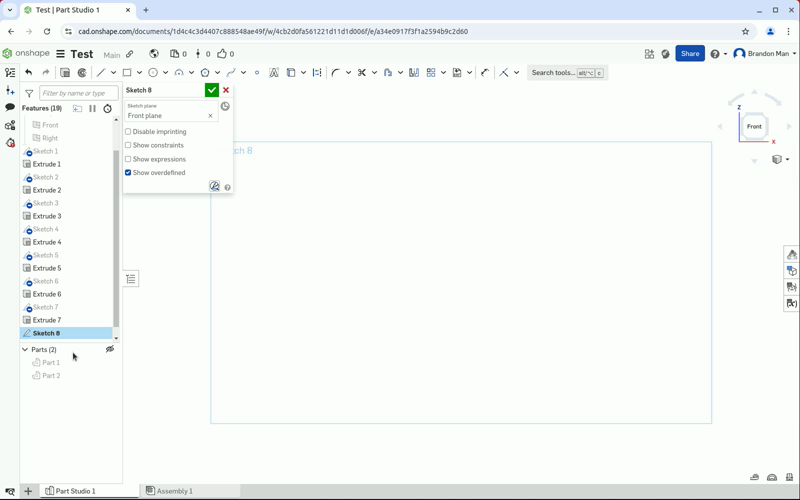
key(c)
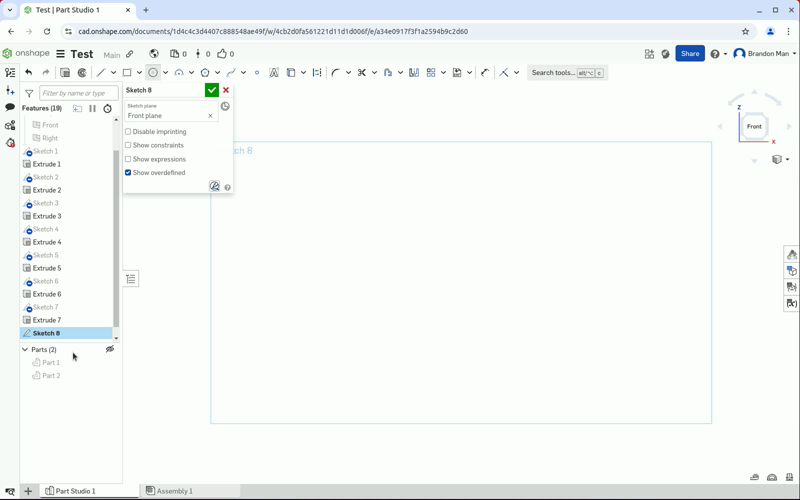
key_down(shift)
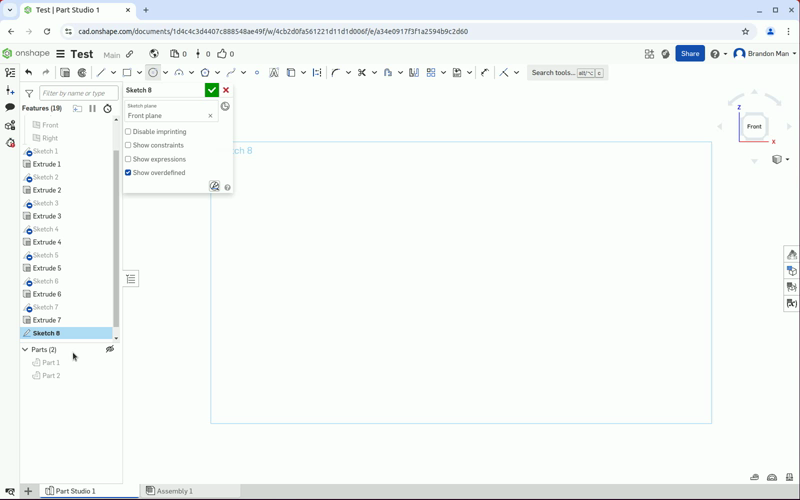
mouse_move(508, 200)
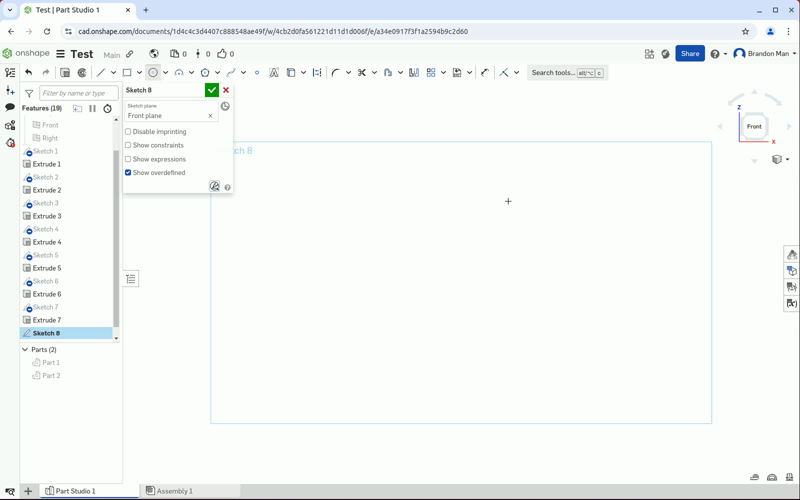
click(508, 200)
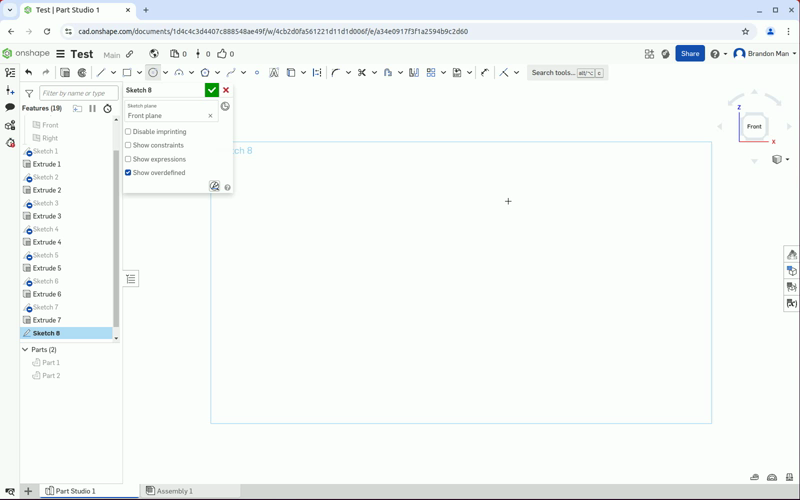
key_up(shift)
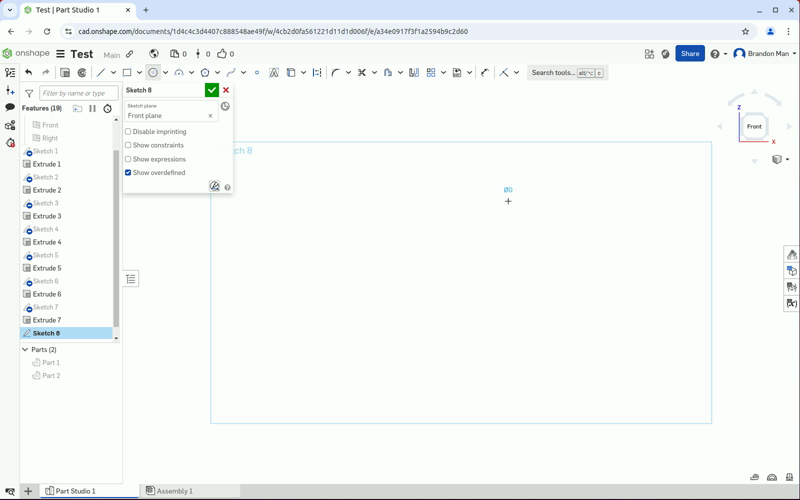
mouse_move(519, 200)
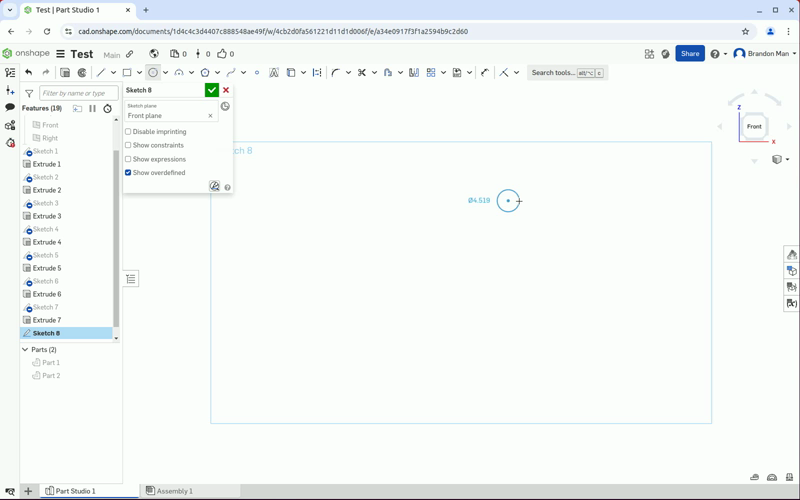
click(519, 200)
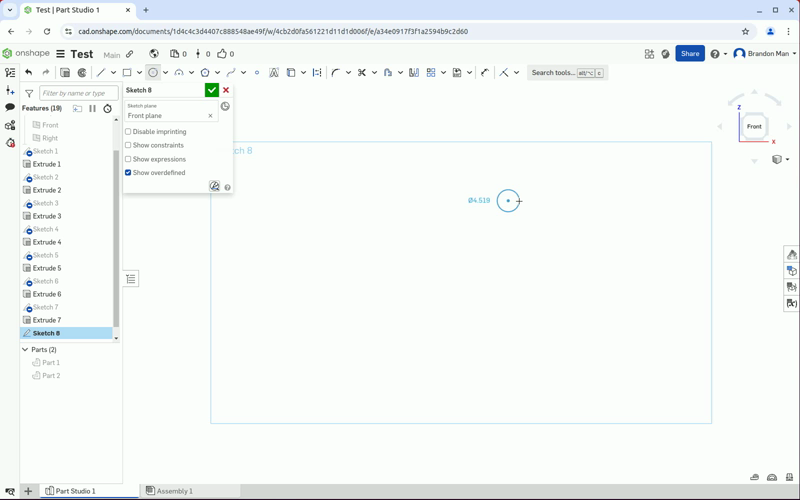
key(esc)
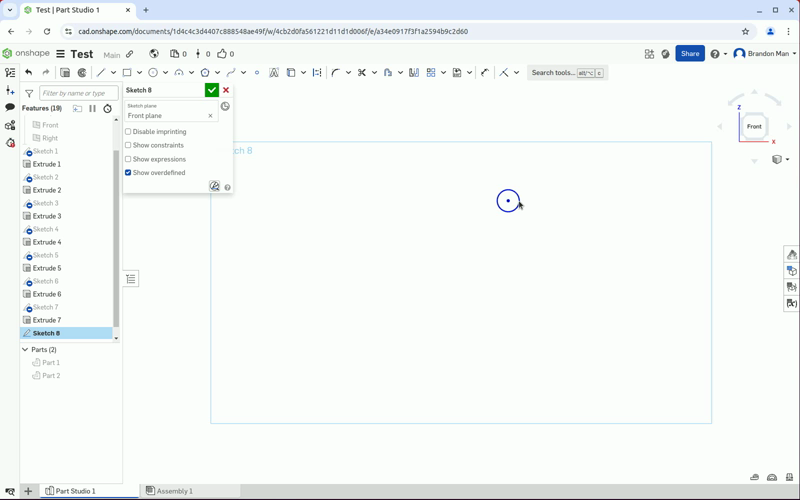
mouse_move(512, 204)
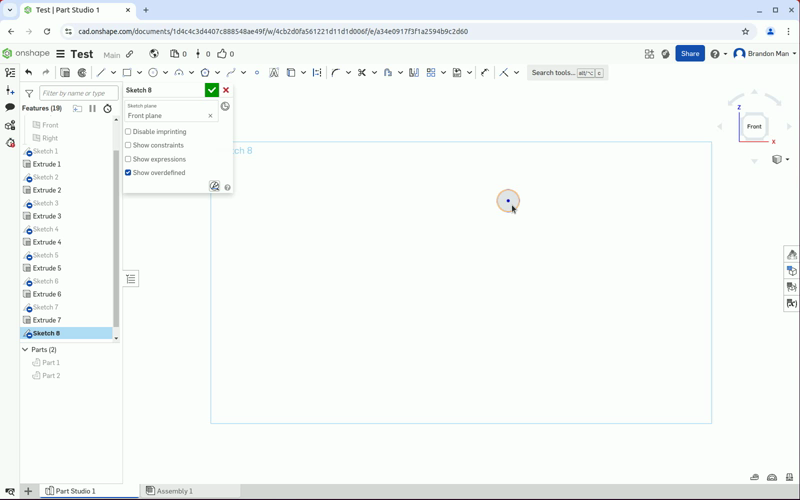
scroll(6)
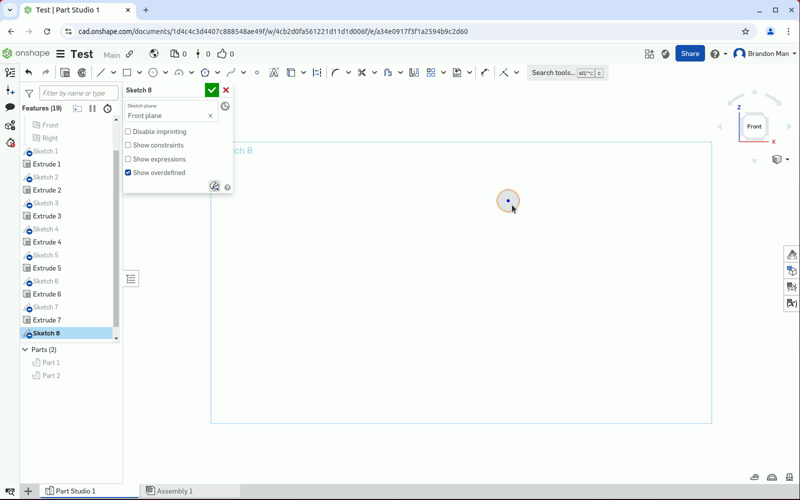
scroll(6)
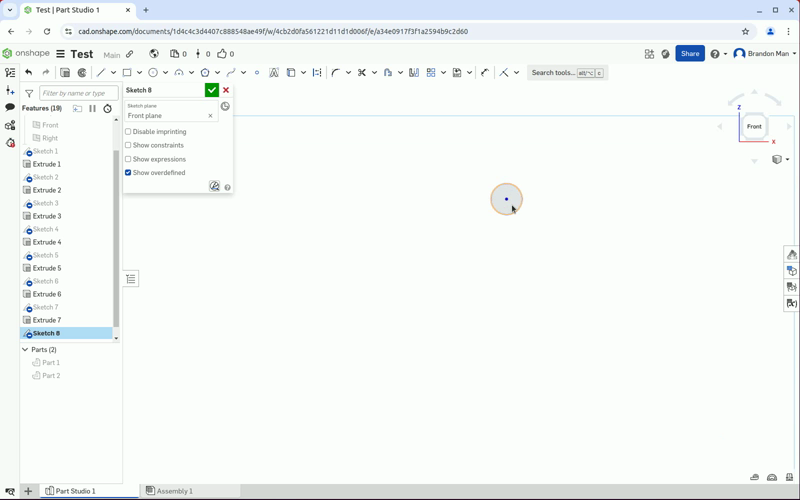
scroll(6)
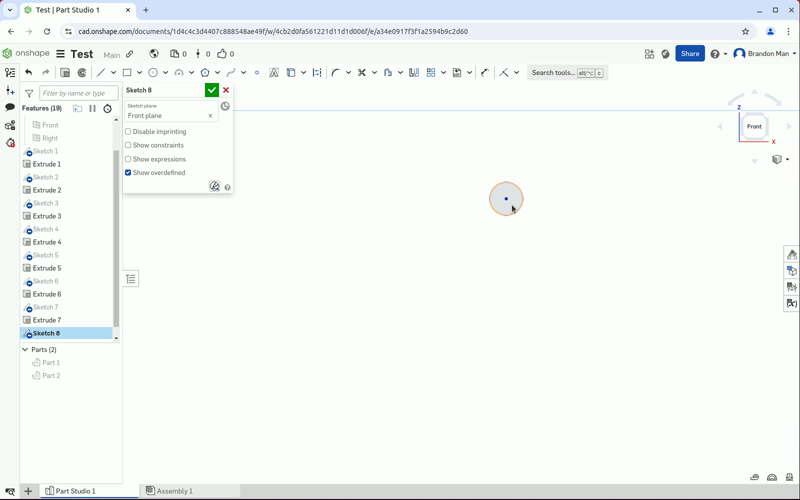
scroll(6)
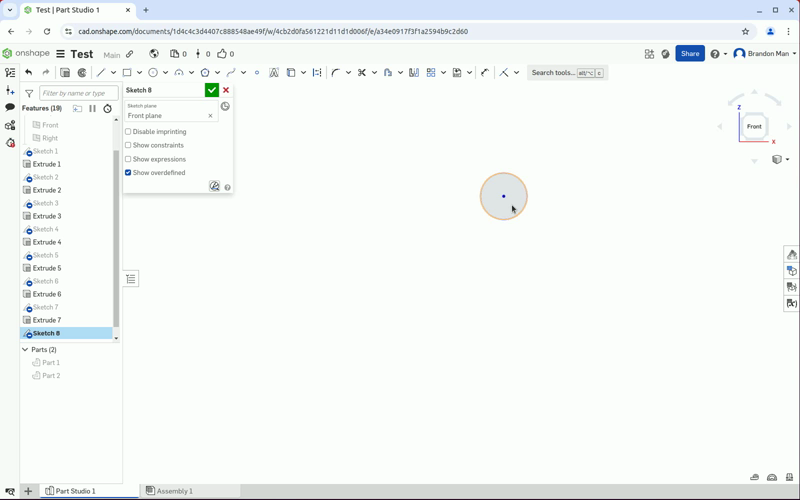
scroll(6)
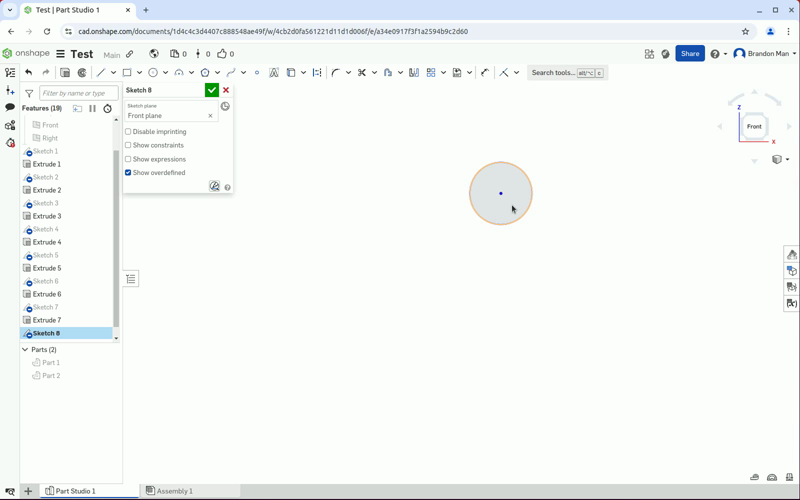
scroll(6)
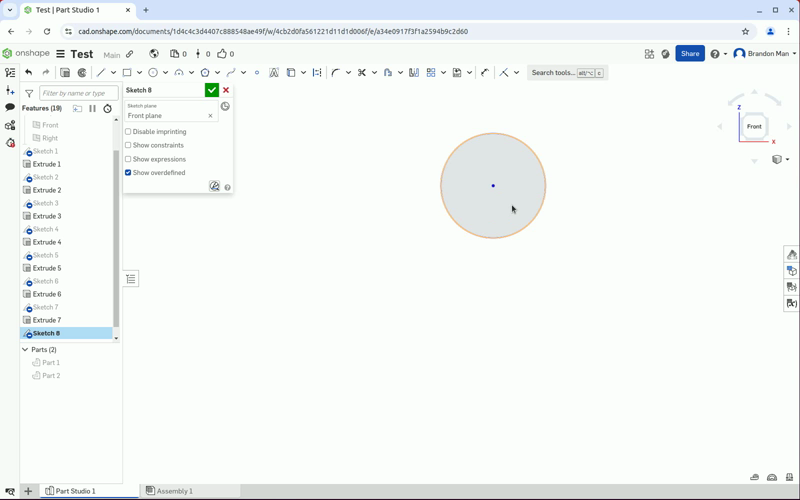
scroll(6)
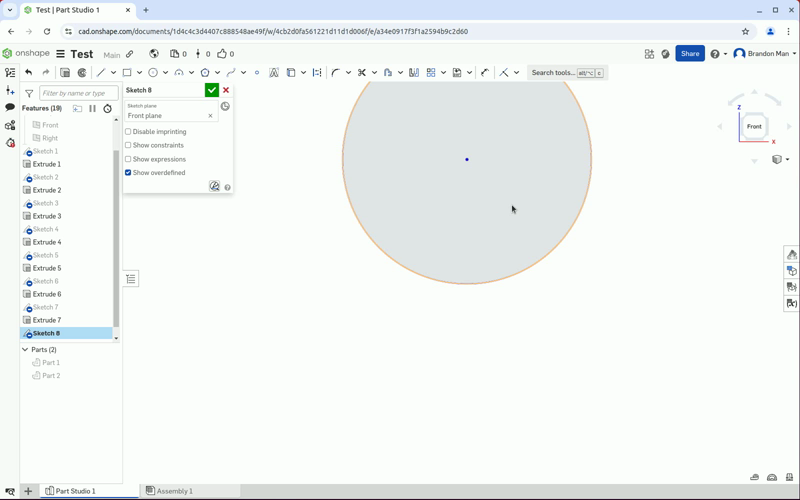
click(512, 204)
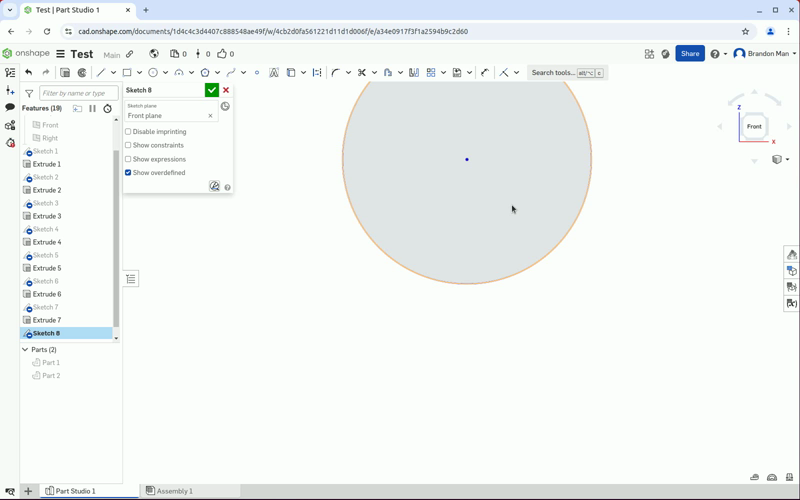
scroll(-6)
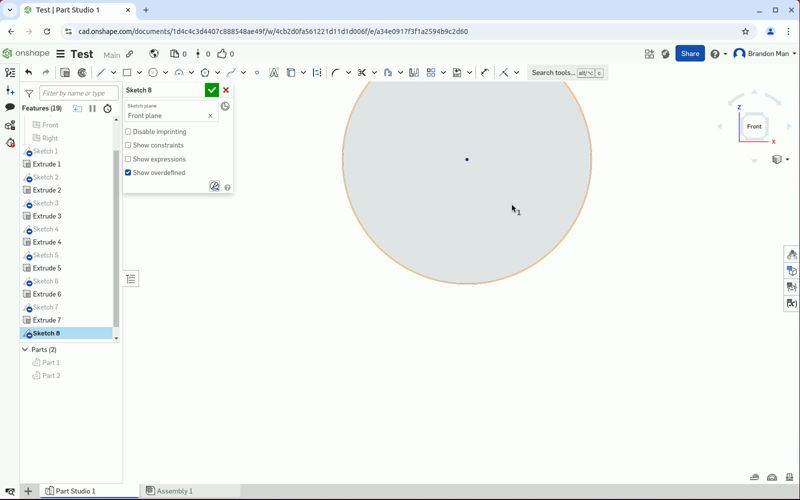
scroll(-6)
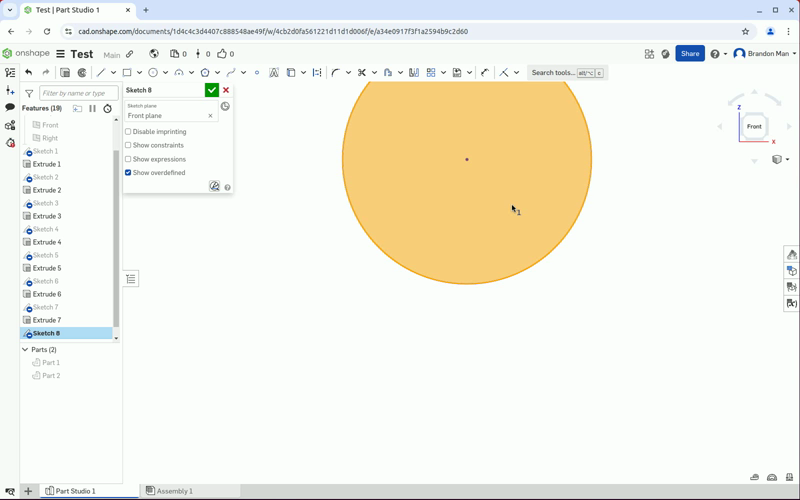
scroll(-6)
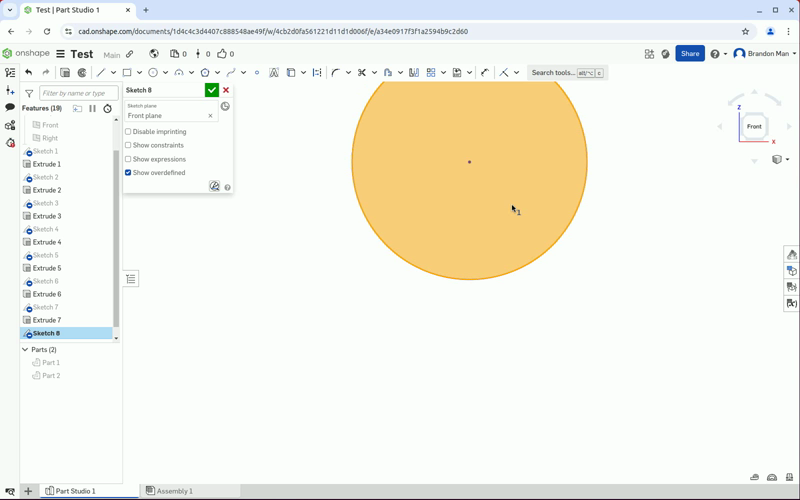
scroll(-6)
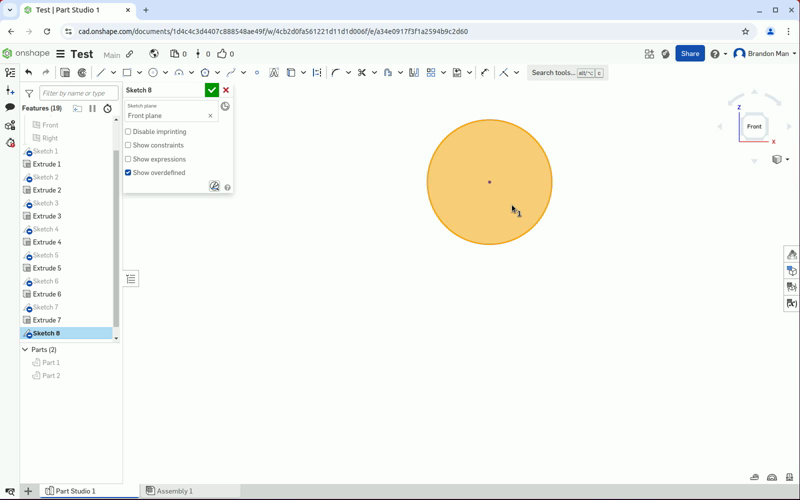
scroll(-6)
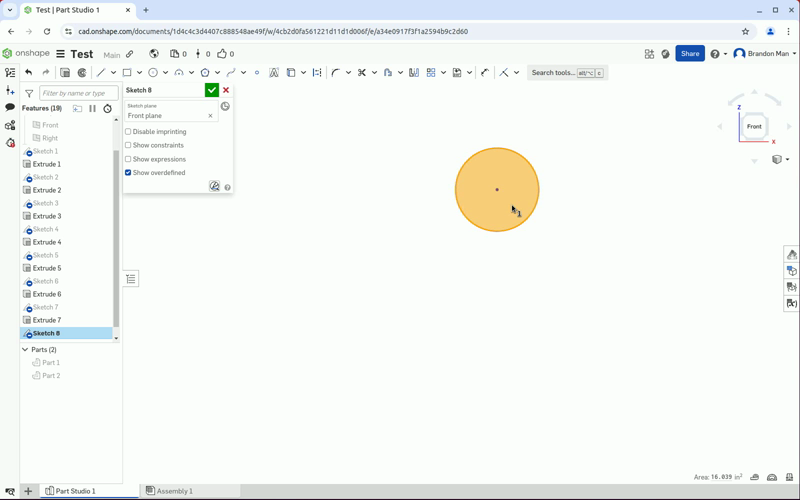
scroll(-6)
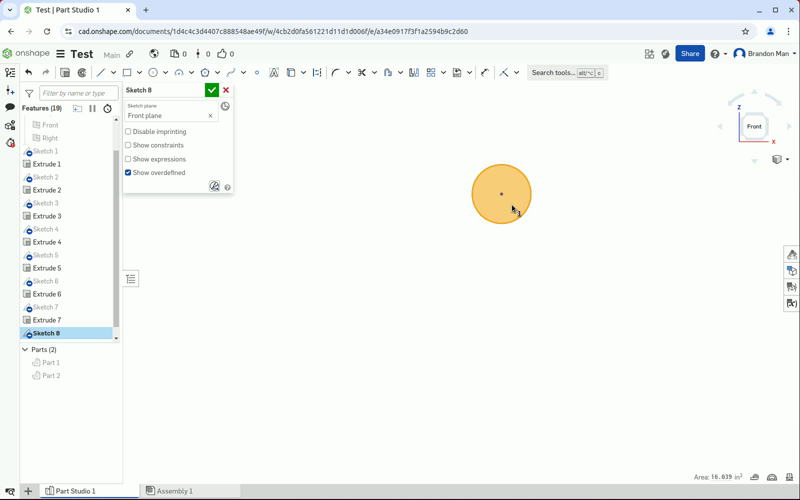
scroll(-6)
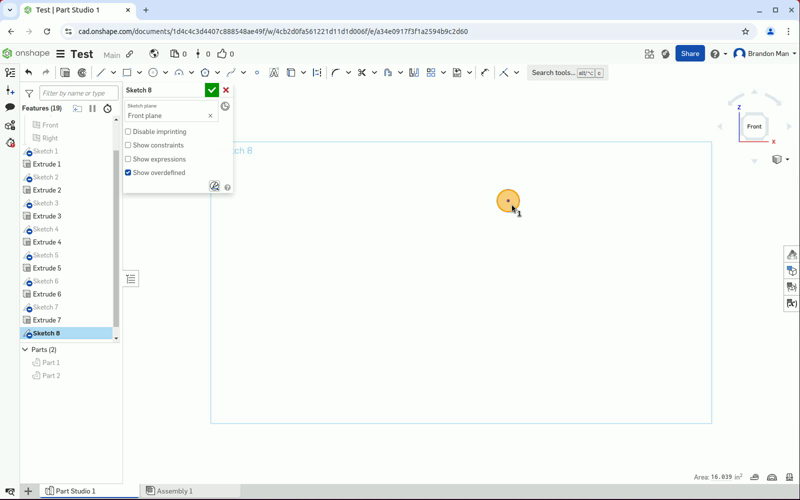
mouse_move(73, 352)
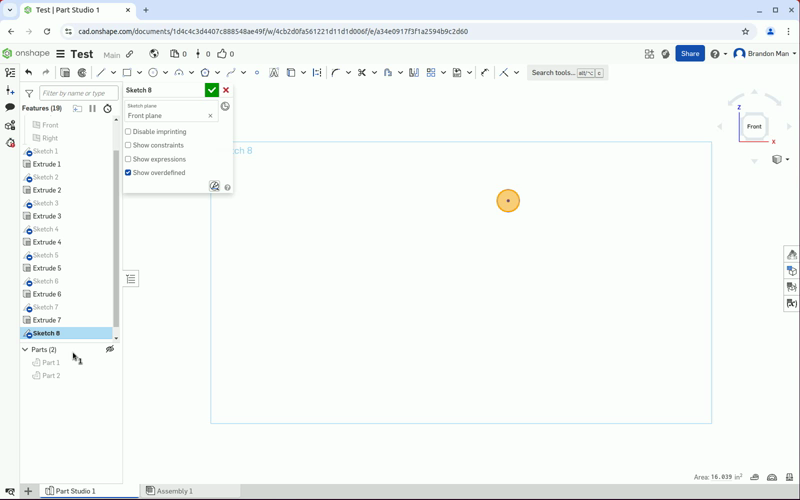
key(shift+y)
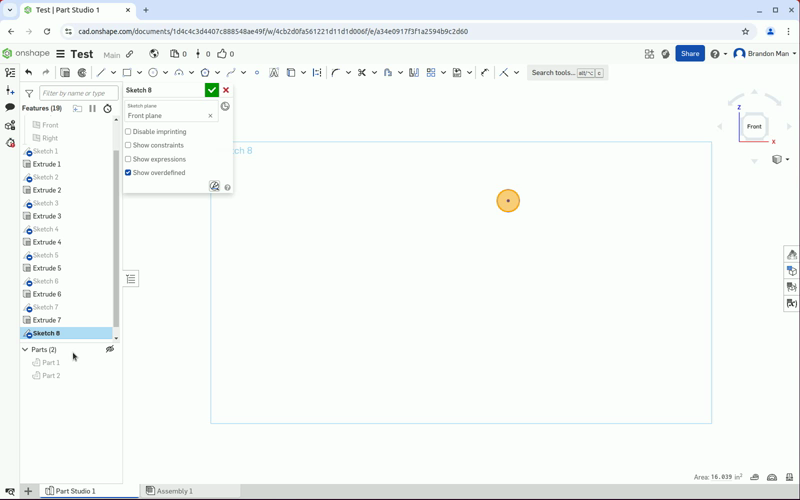
key(shift+e)
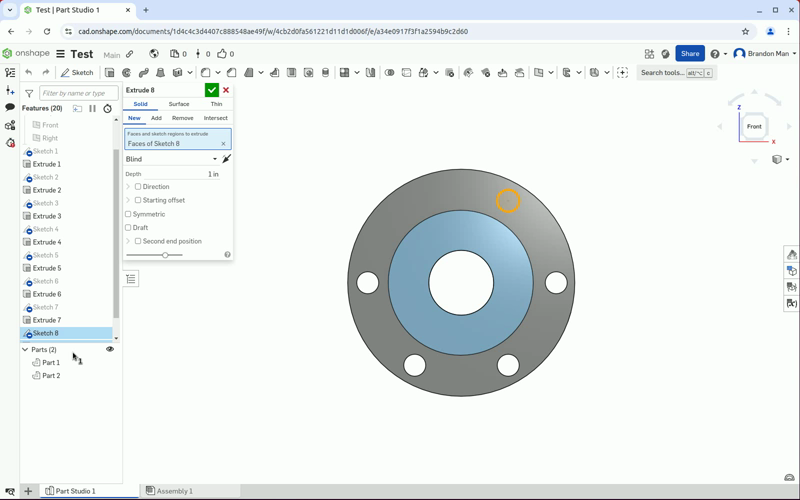
mouse_move(143, 106)
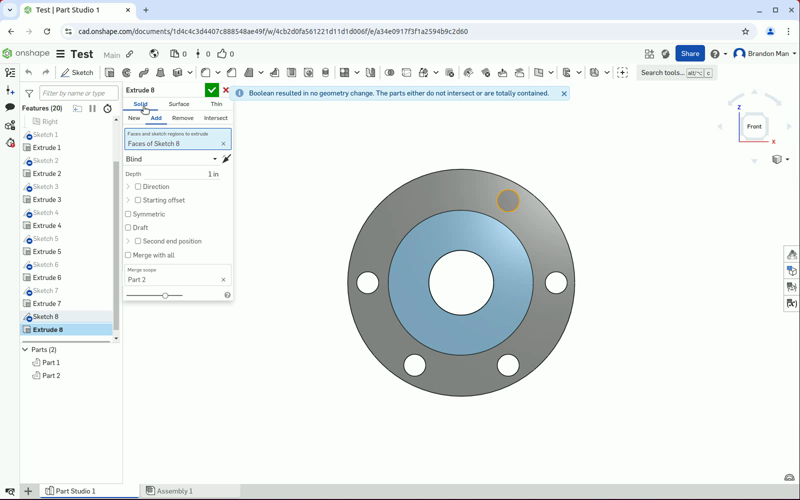
click(143, 106)
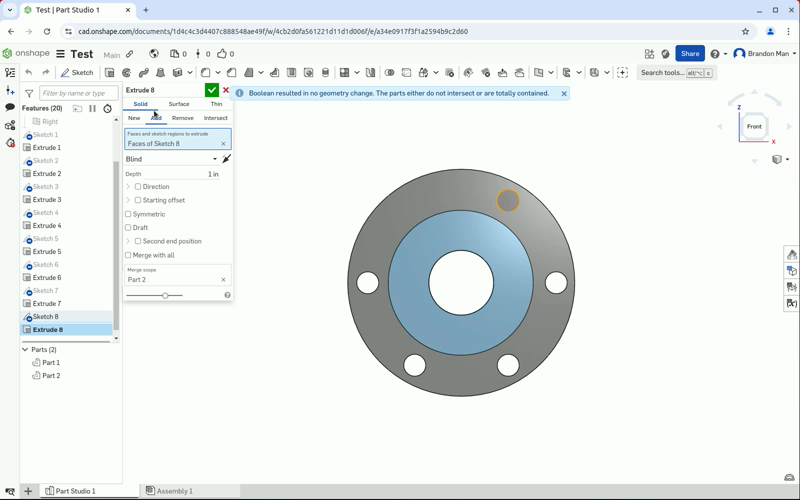
mouse_move(186, 120)
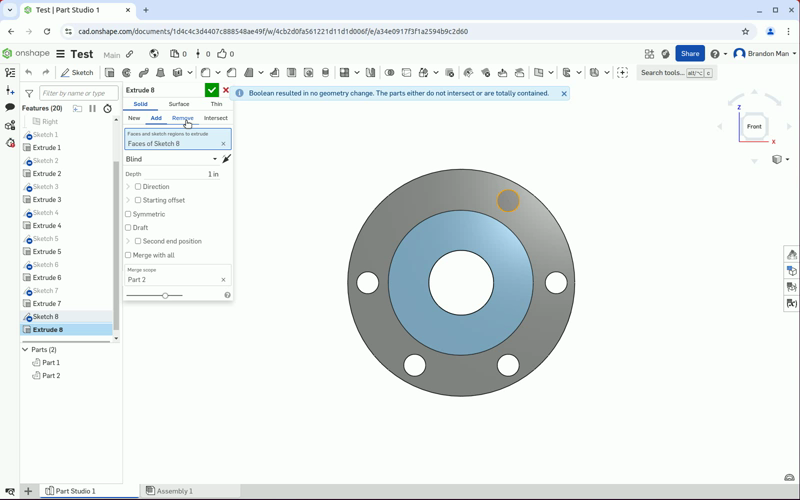
click(186, 120)
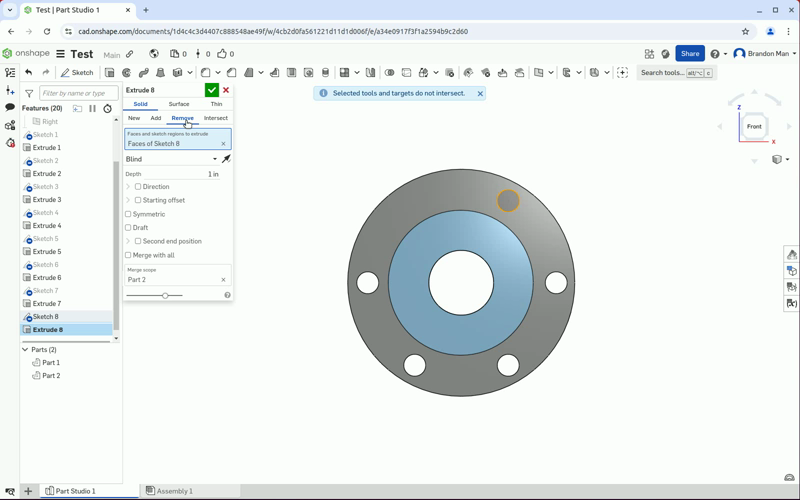
key(tab, 4)
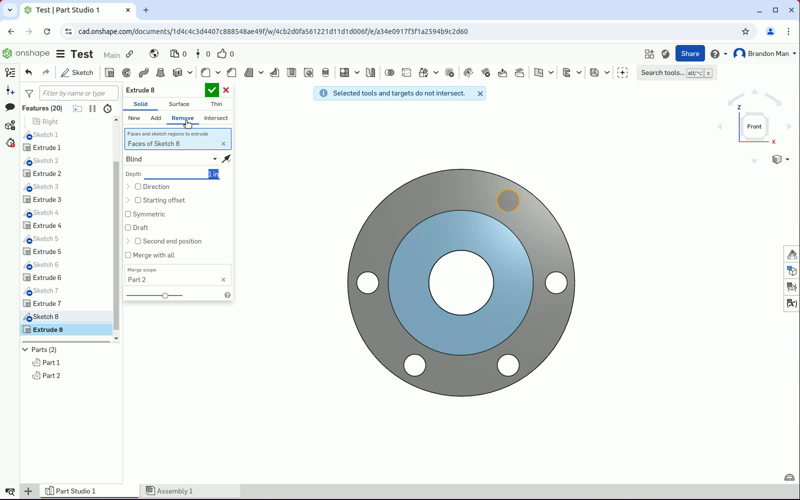
text(-4.814)
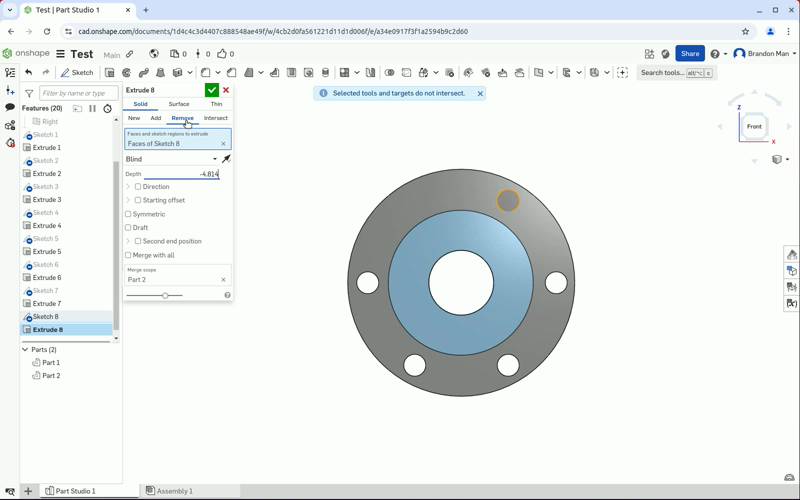
key(tab, 6)
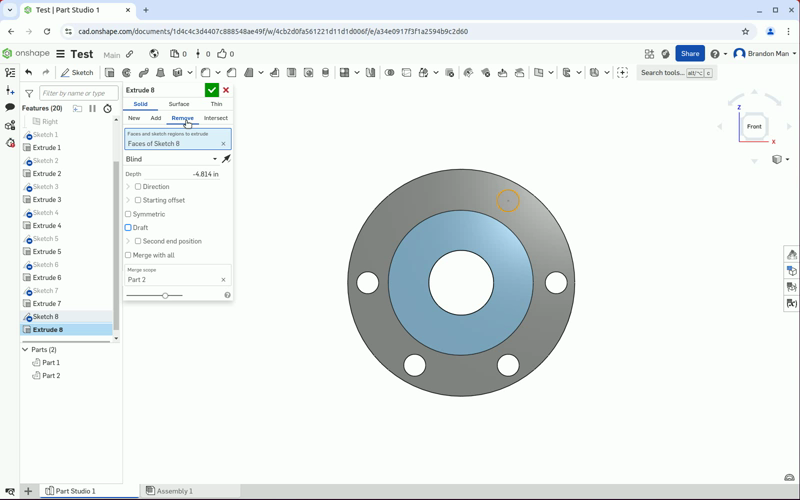
key(space)
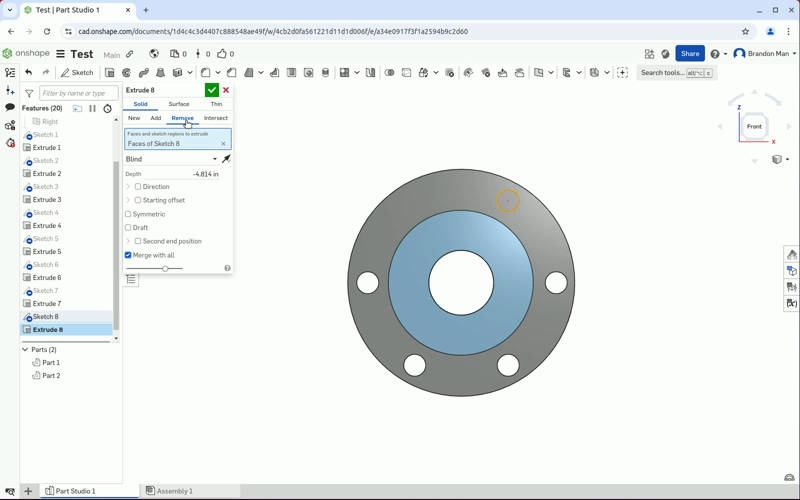
key(enter)
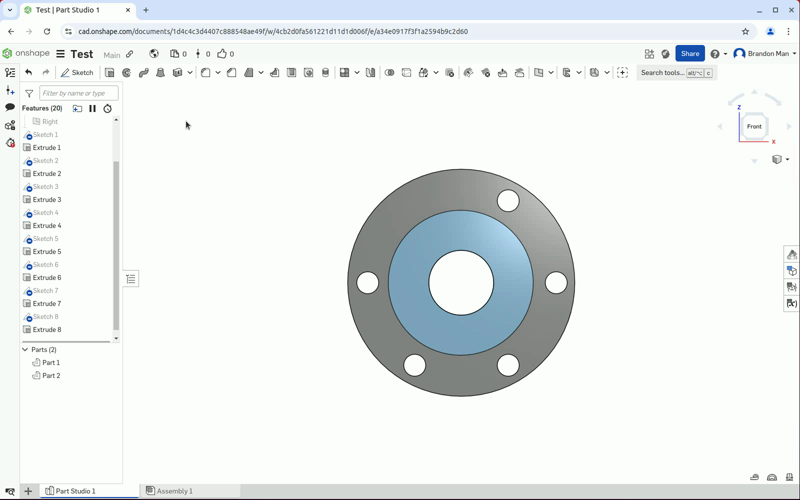
key(shift+h)
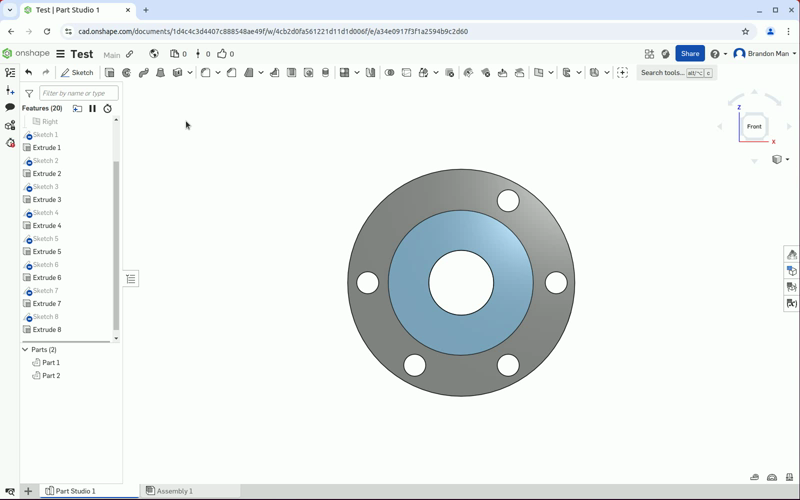
key(shift+h)
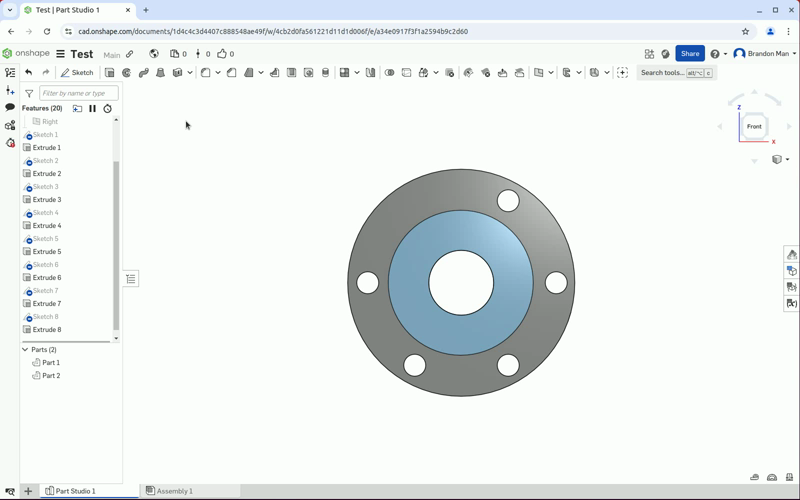
mouse_move(69, 137)
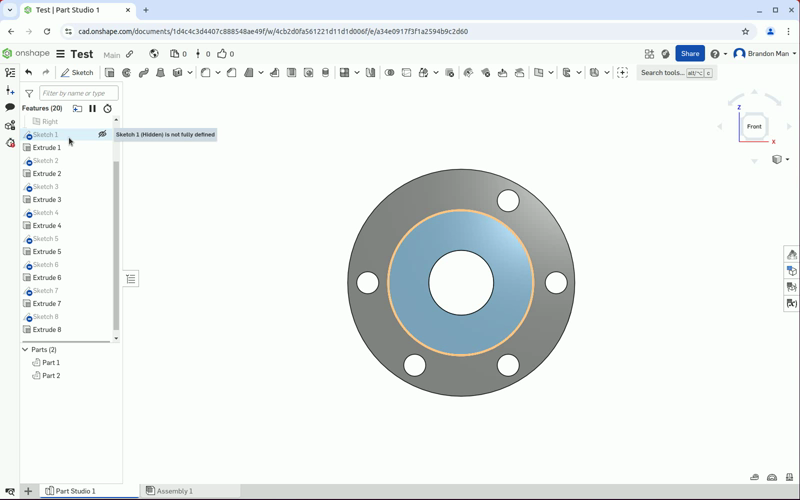
click(69, 137)
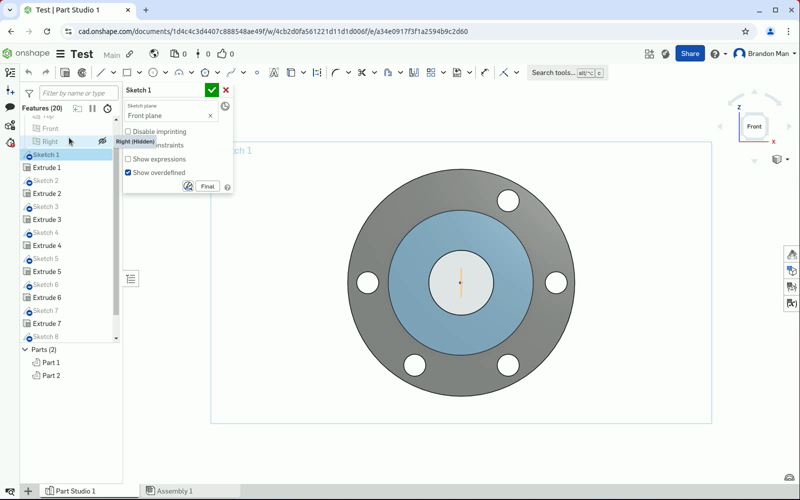
mouse_move(229, 92)
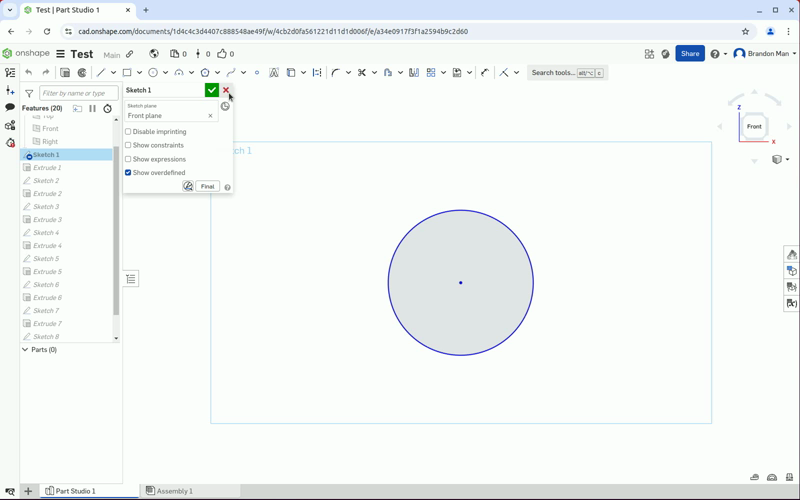
click(229, 92)
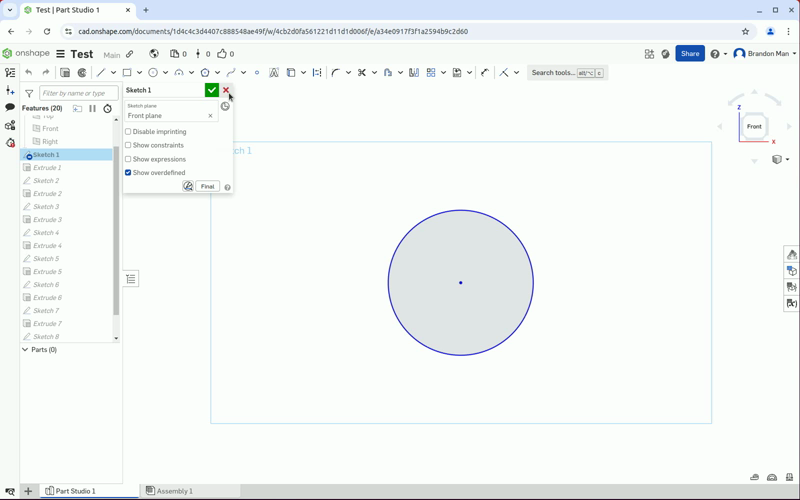
key(shift+s)
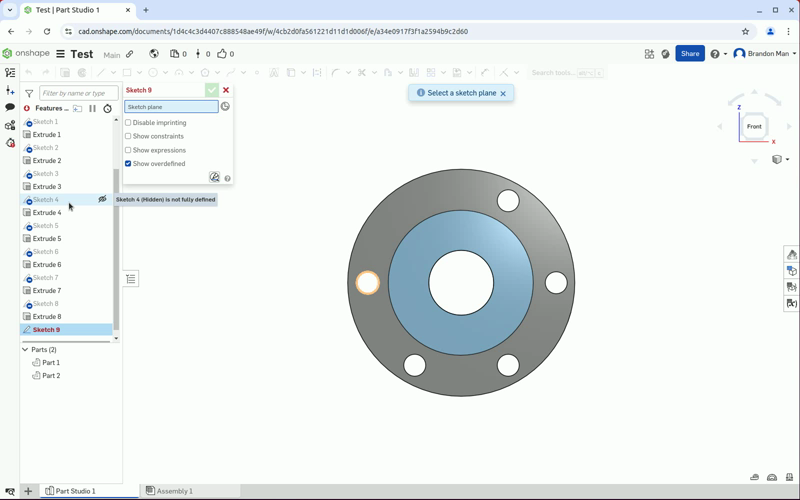
scroll(3)
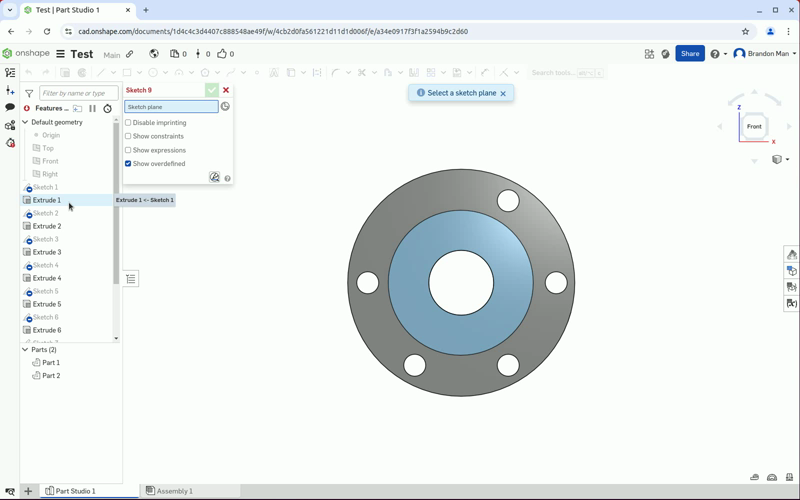
mouse_move(69, 163)
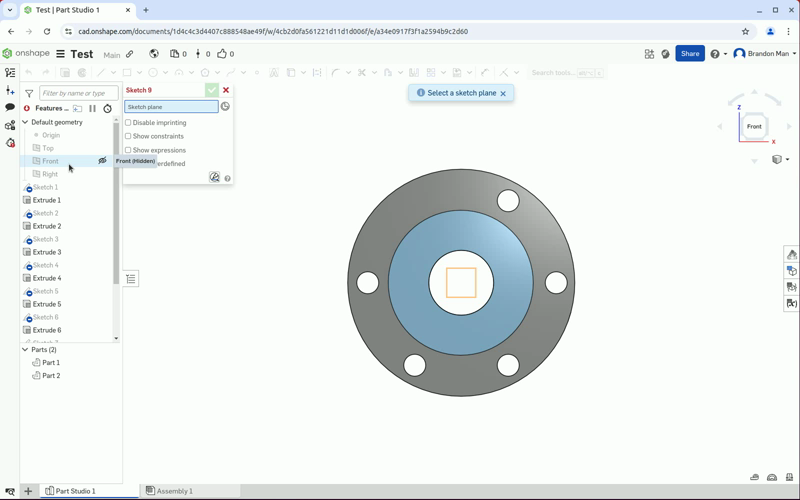
click(69, 163)
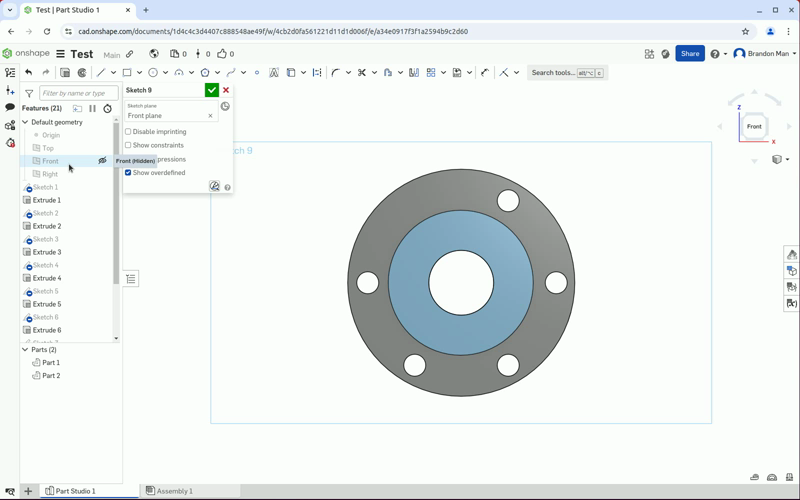
mouse_move(73, 352)
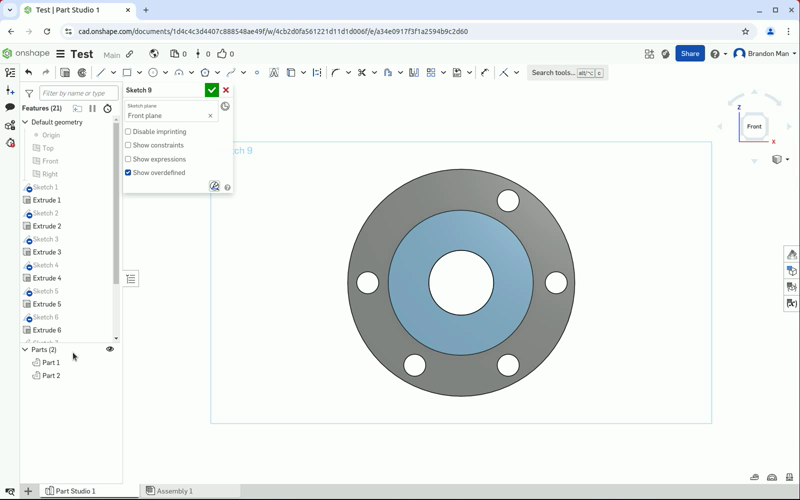
key(y)
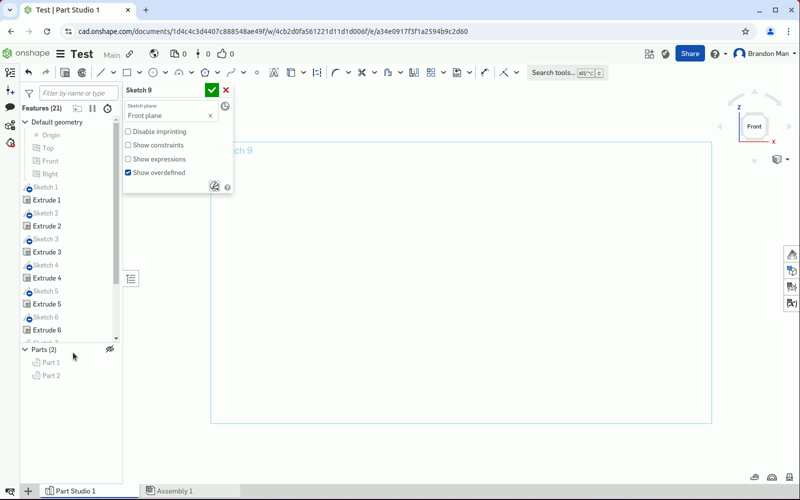
key(c)
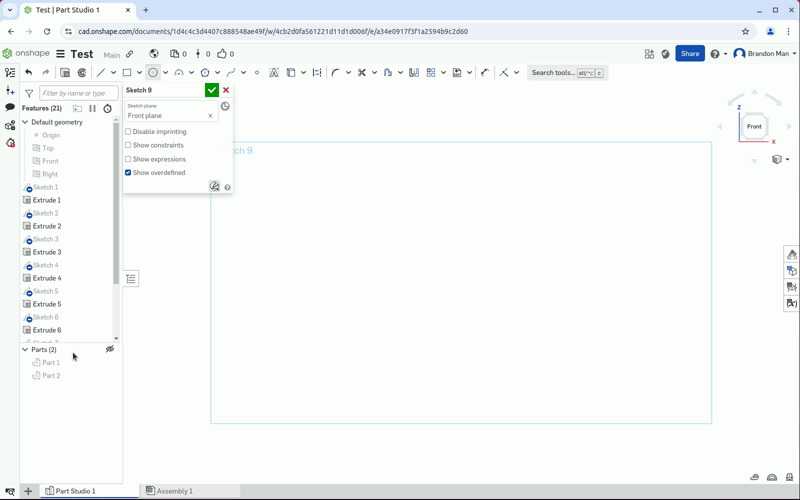
key_down(shift)
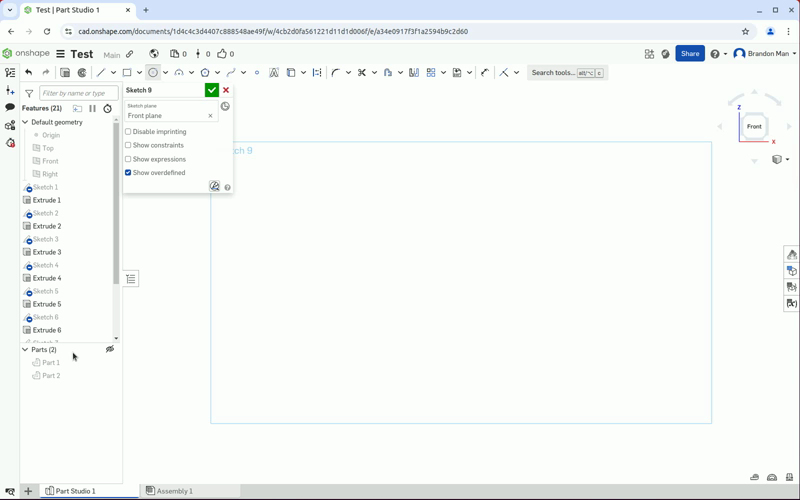
mouse_move(414, 200)
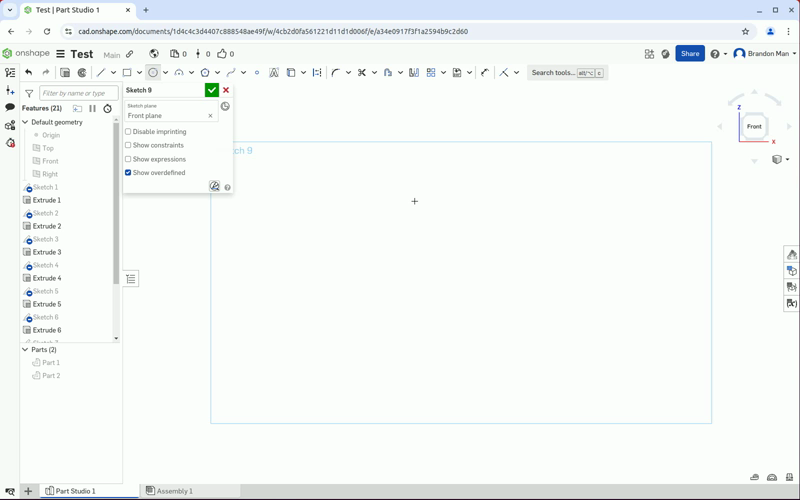
click(414, 200)
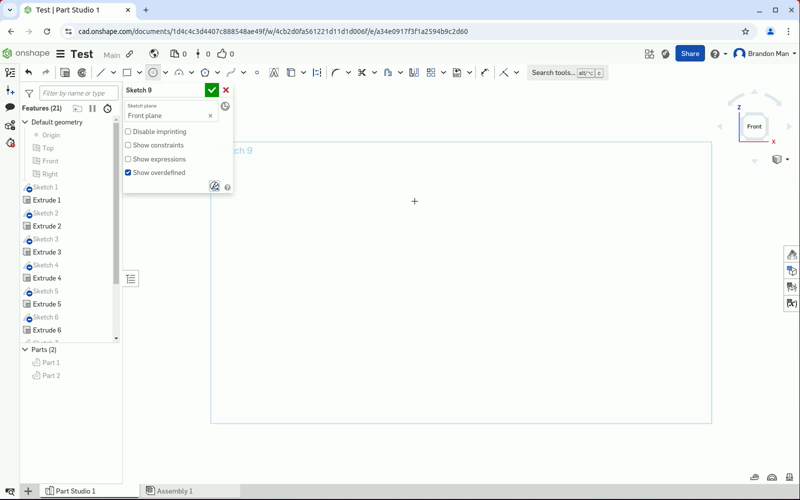
key_up(shift)
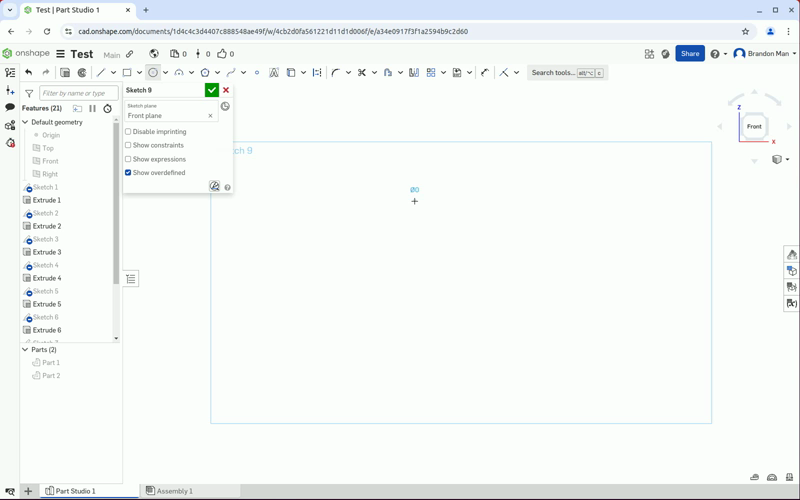
mouse_move(425, 200)
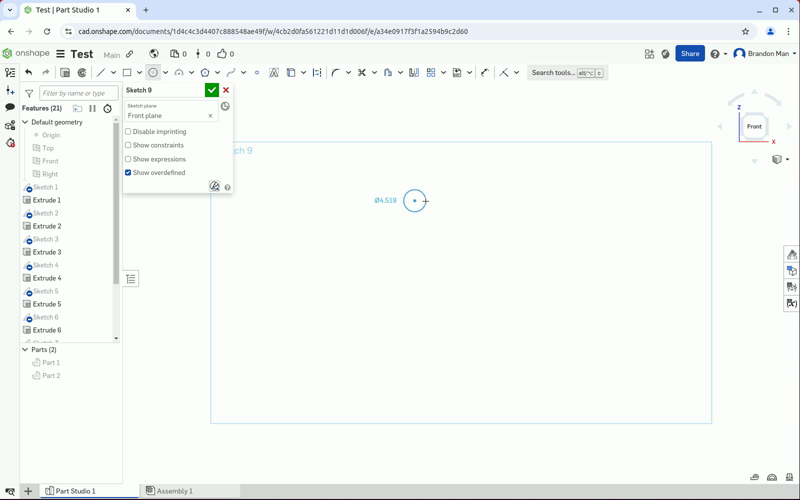
click(425, 200)
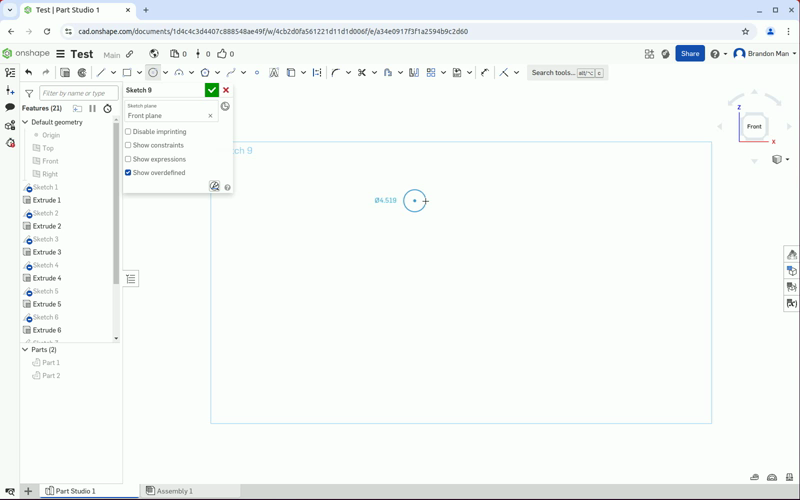
key(esc)
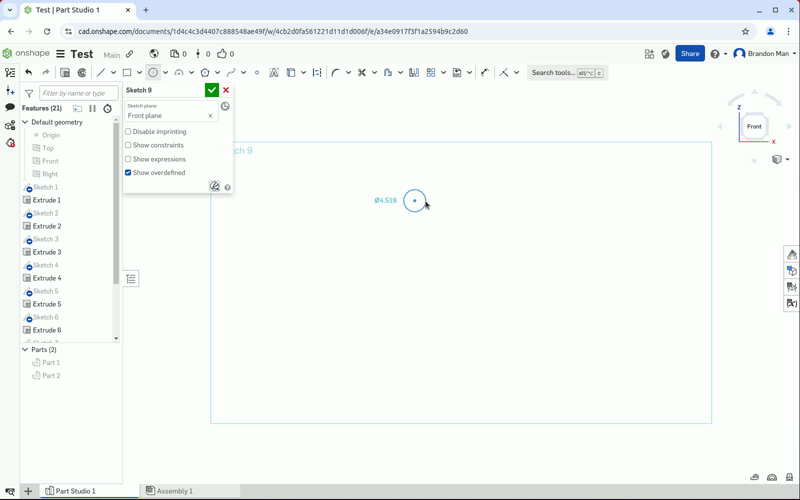
mouse_move(408, 208)
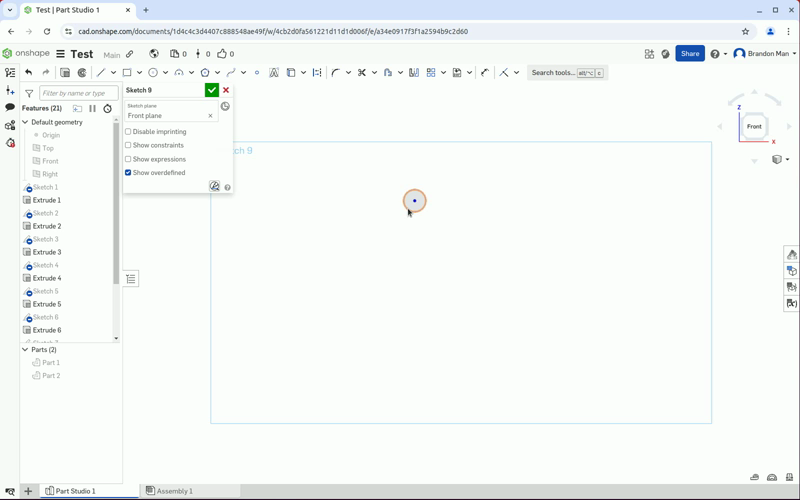
scroll(6)
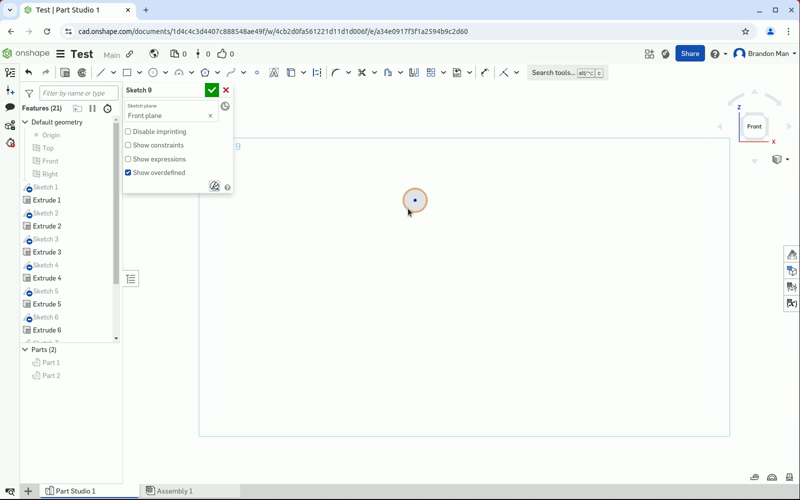
scroll(6)
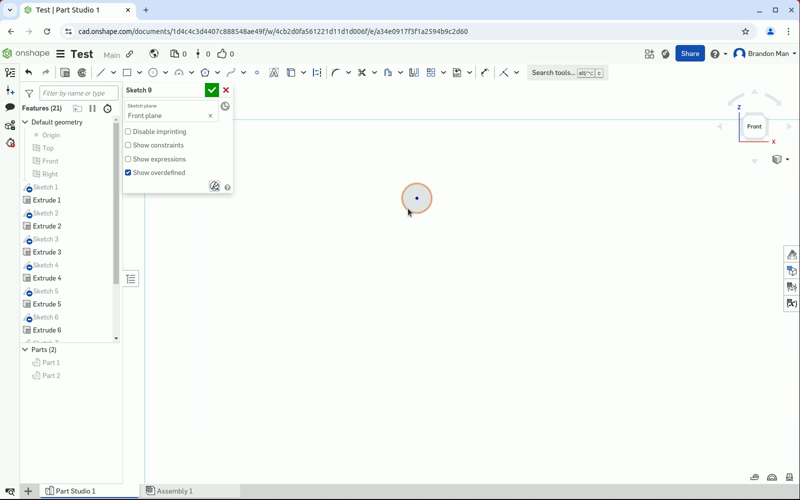
scroll(6)
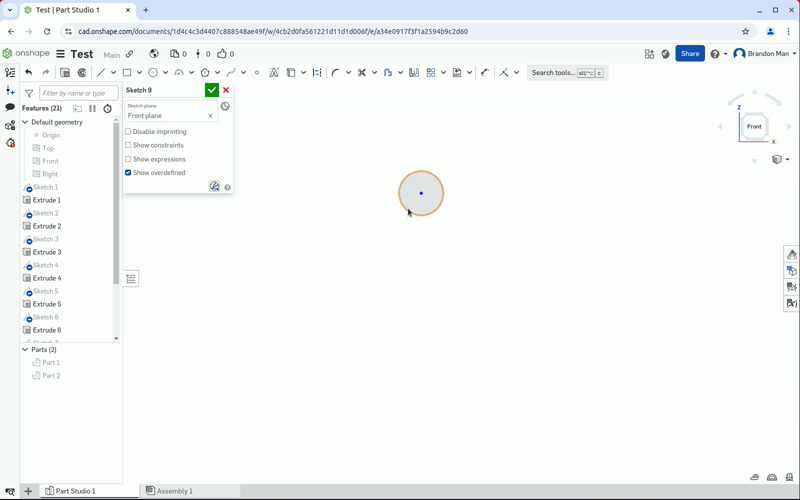
scroll(6)
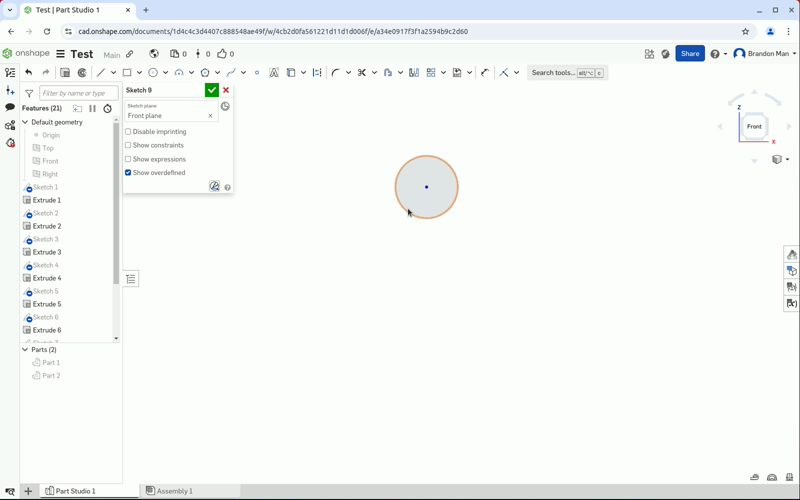
scroll(6)
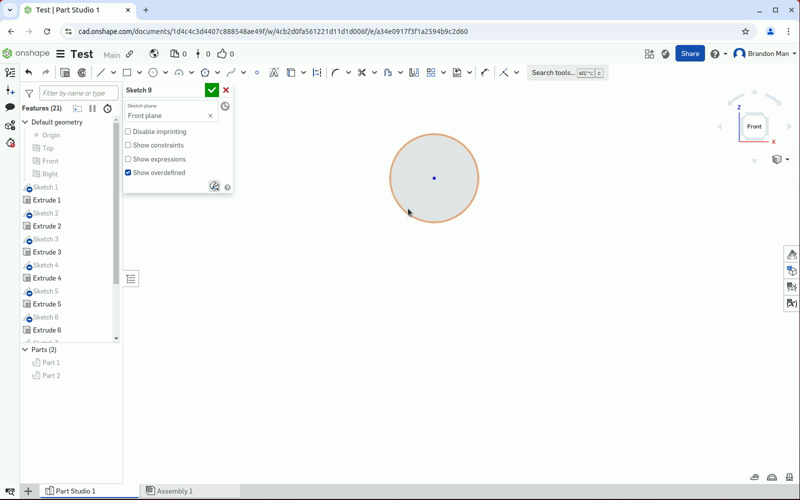
scroll(6)
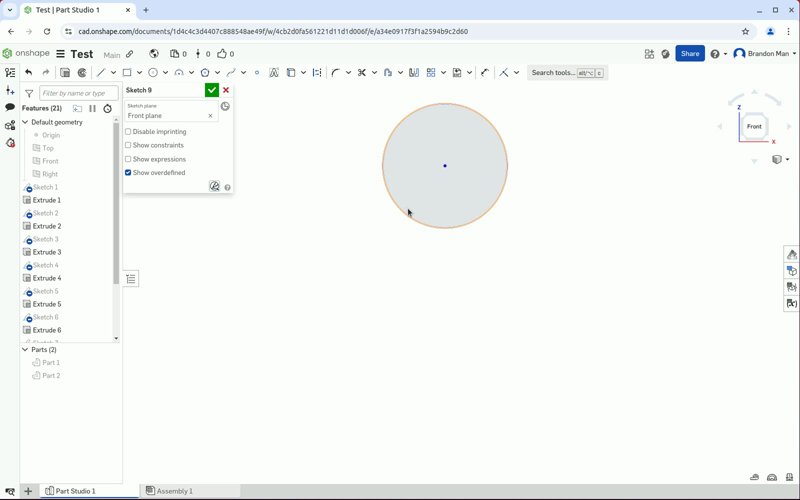
scroll(6)
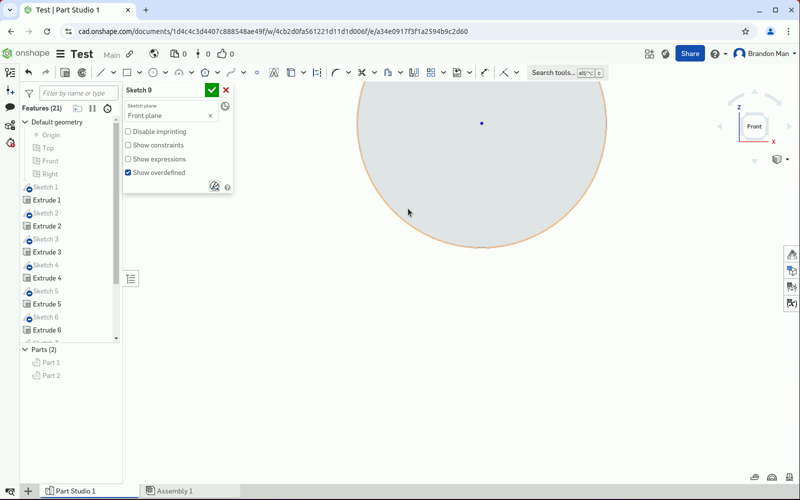
click(408, 208)
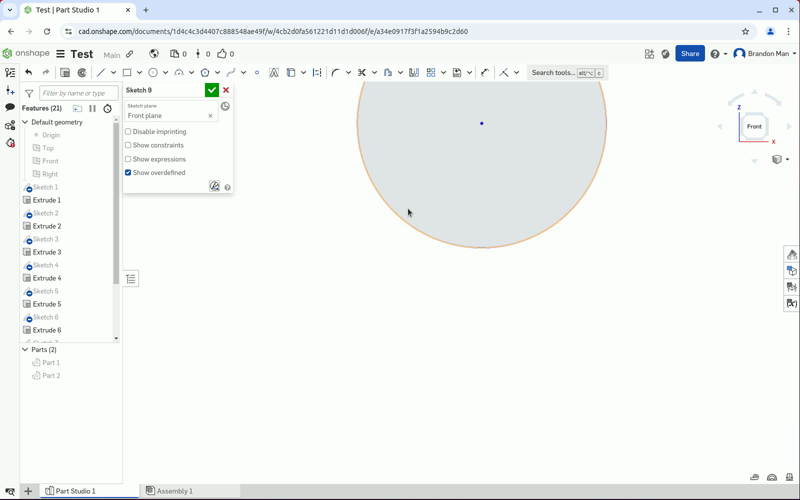
scroll(-6)
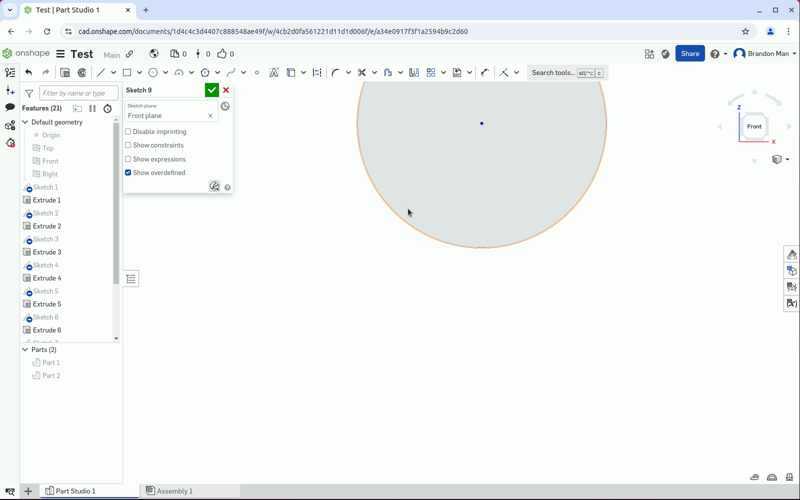
scroll(-6)
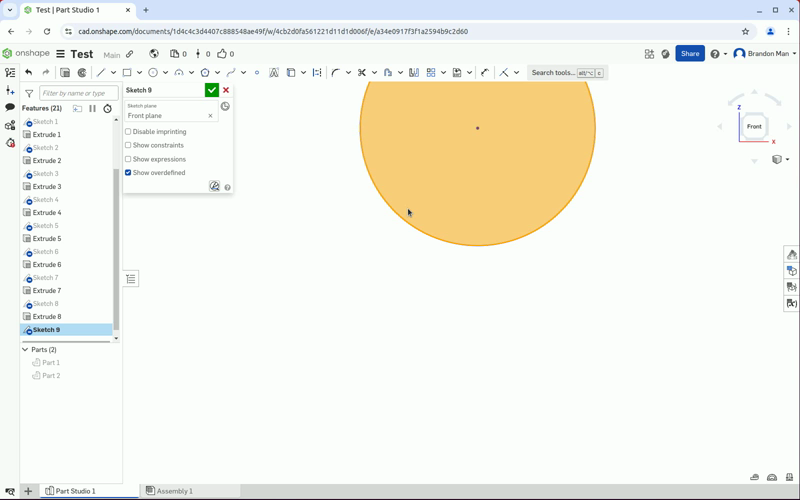
scroll(-6)
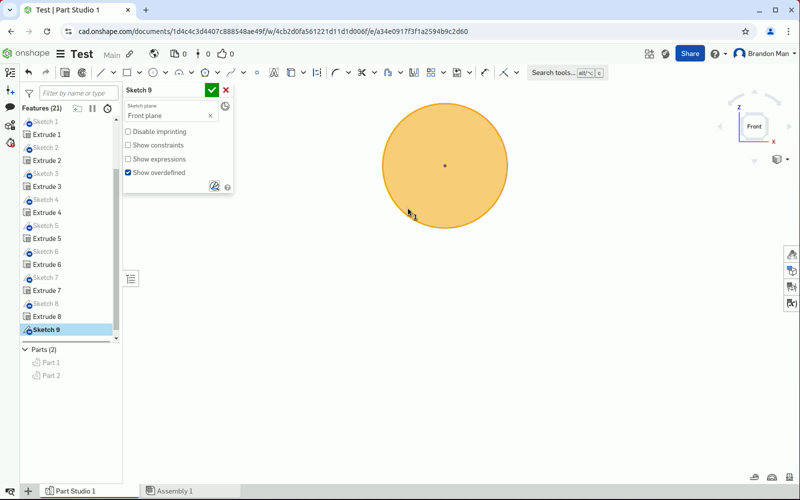
scroll(-6)
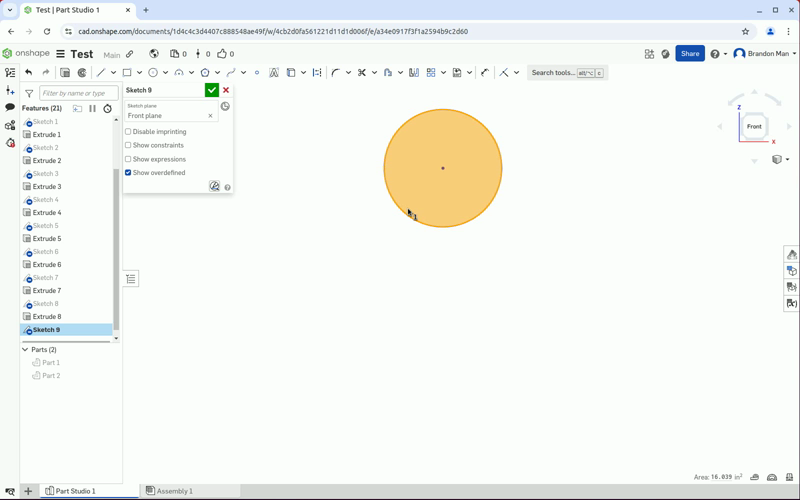
scroll(-6)
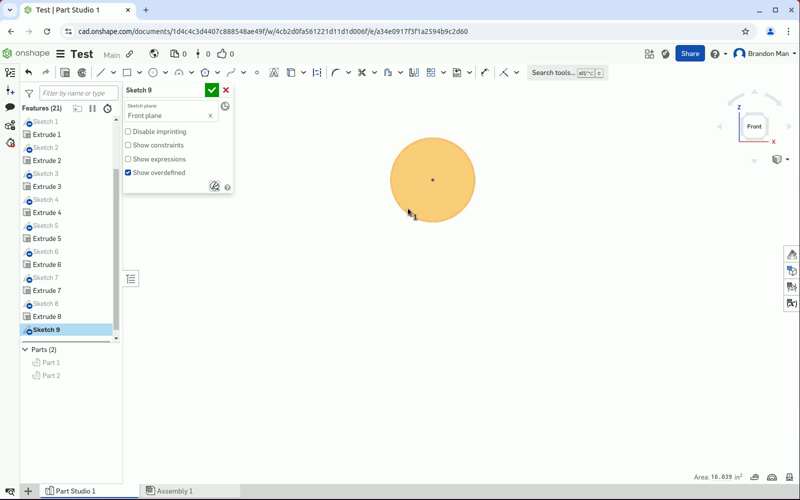
scroll(-6)
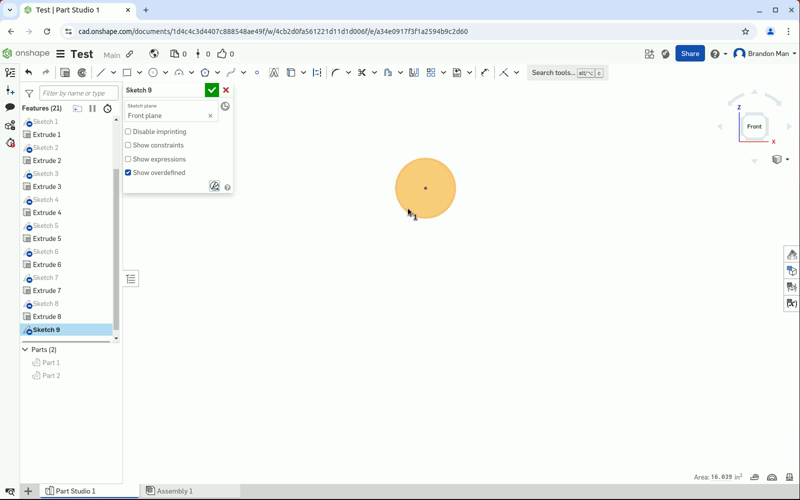
scroll(-6)
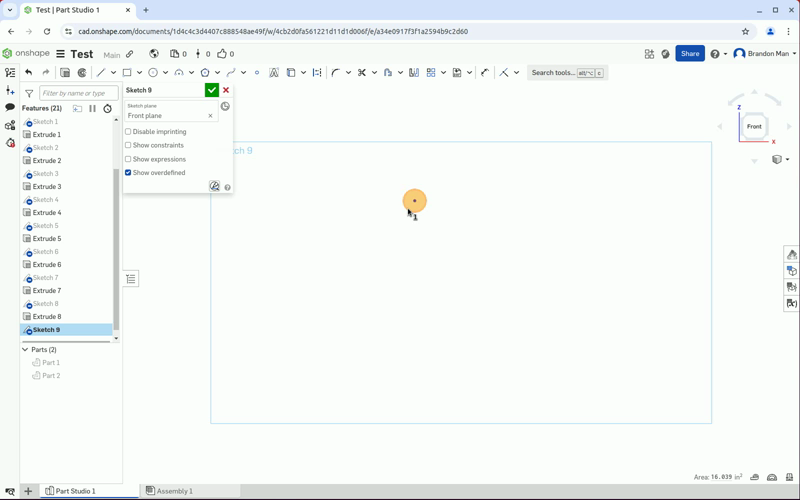
mouse_move(73, 352)
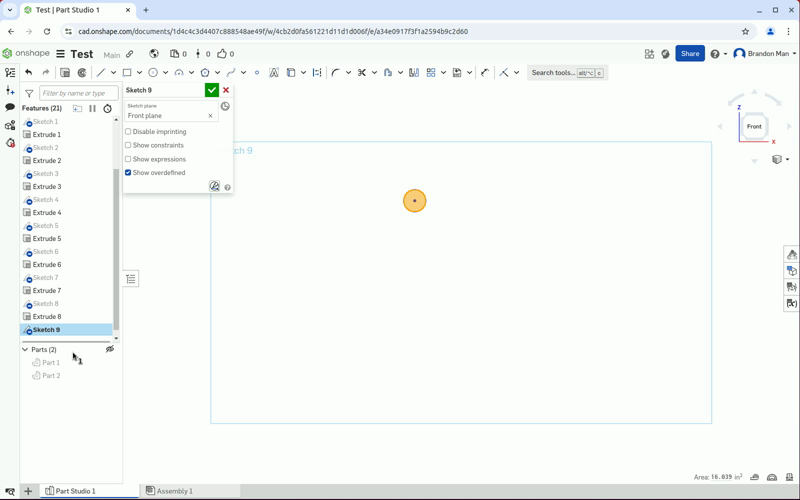
key(shift+y)
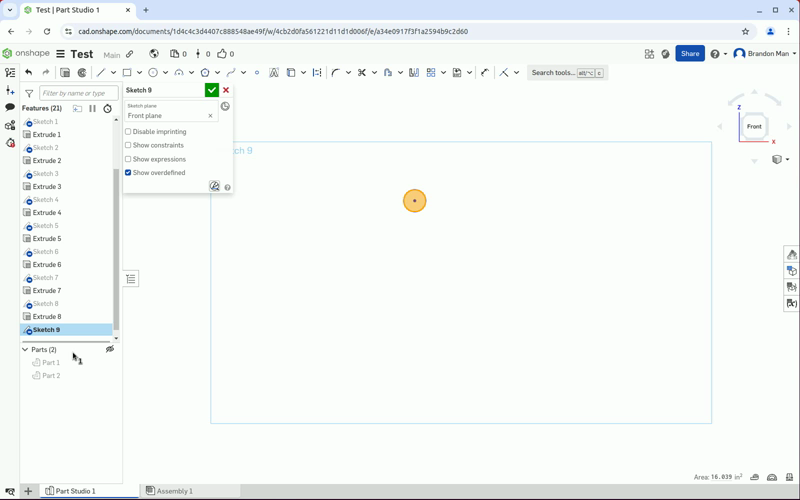
key(shift+e)
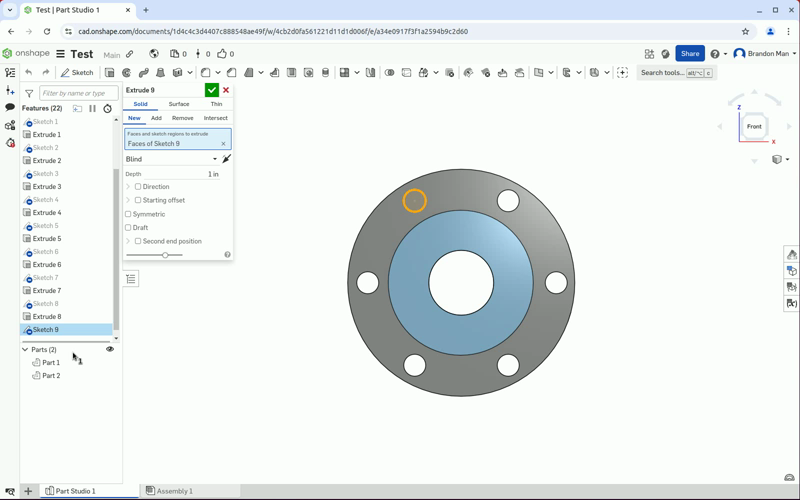
mouse_move(143, 106)
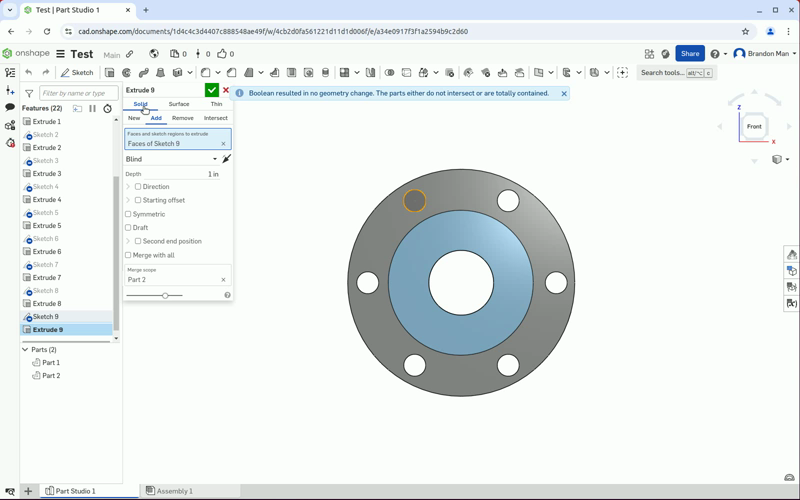
click(143, 106)
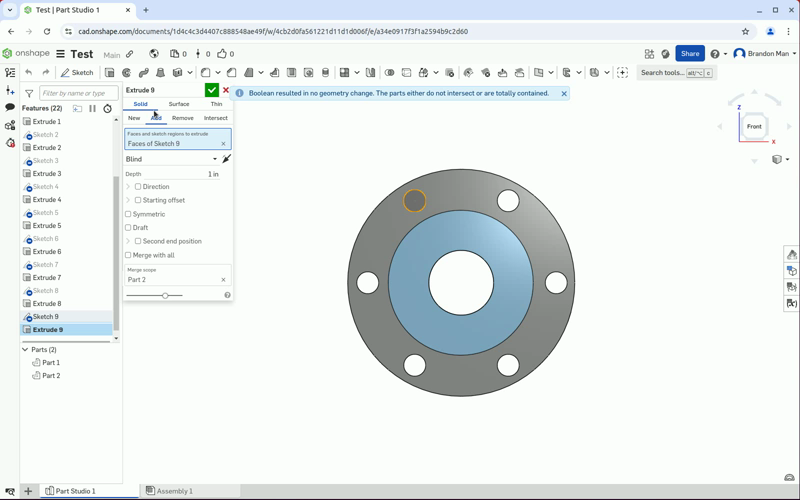
mouse_move(186, 120)
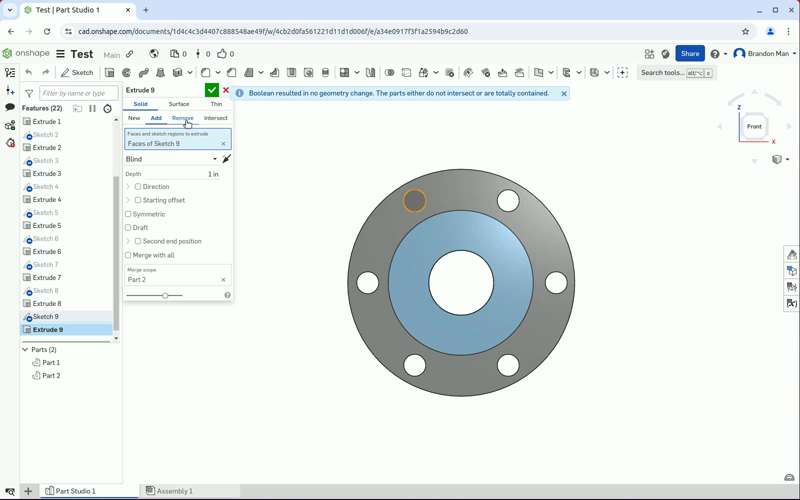
click(186, 120)
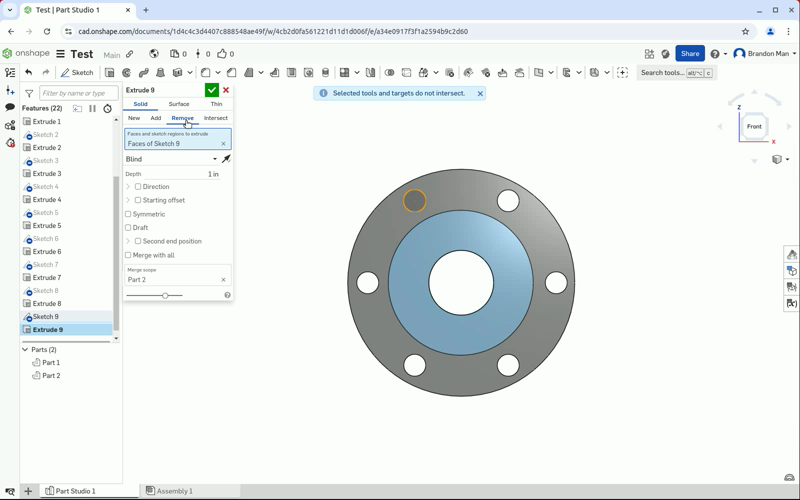
key(tab, 4)
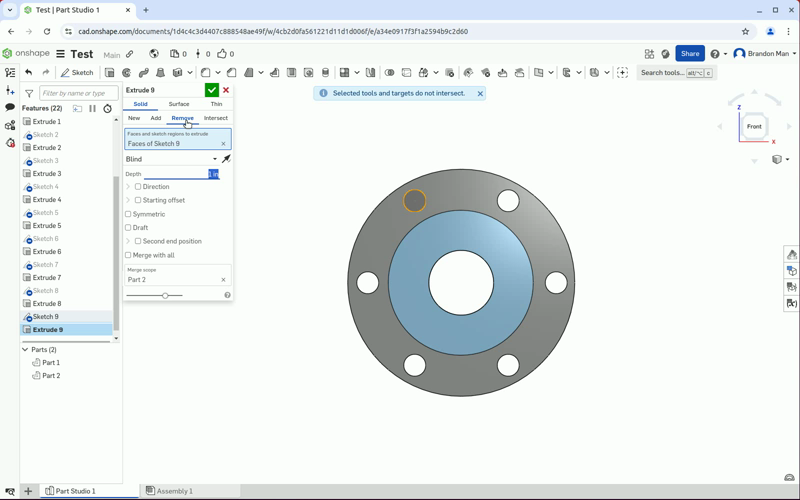
text(-4.814)
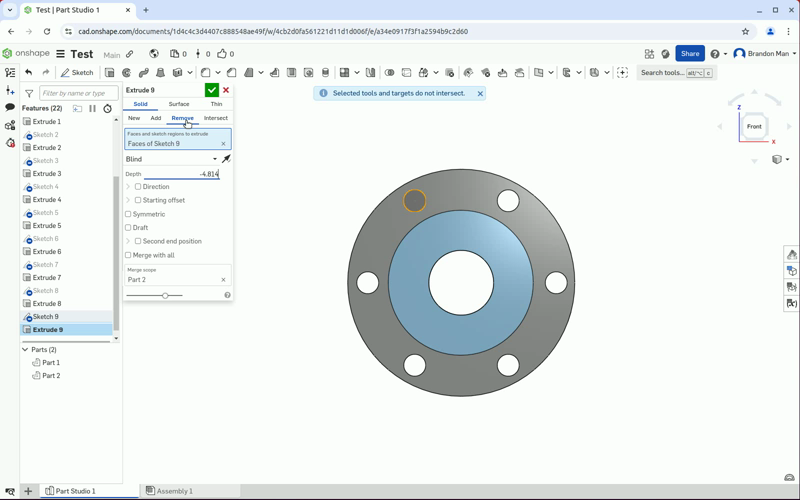
key(tab, 6)
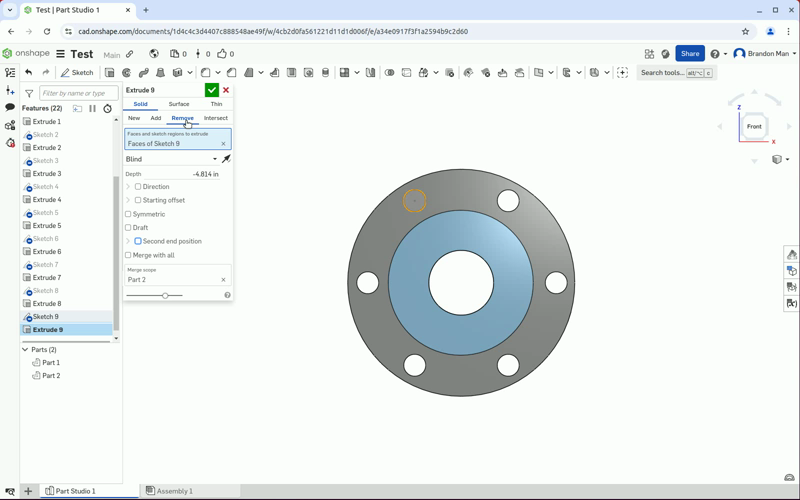
key(space)
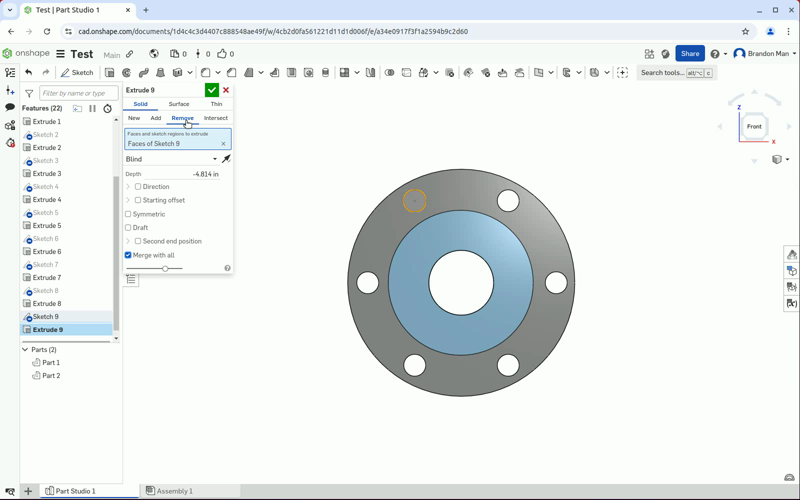
key(enter)
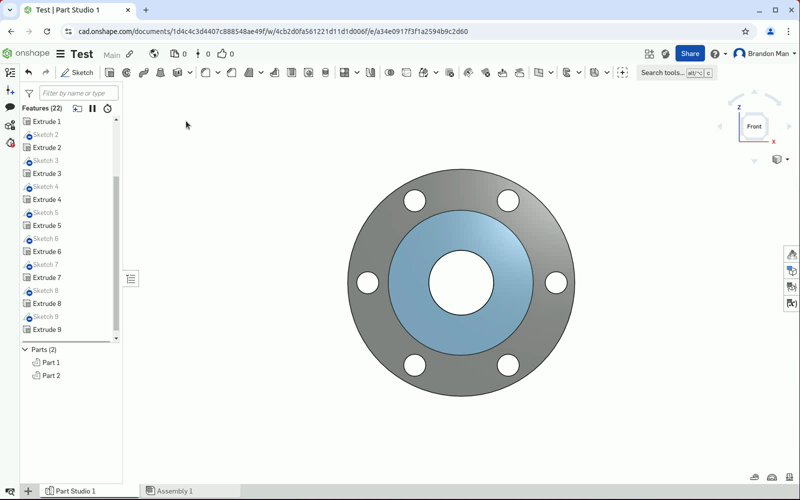
key(shift+h)
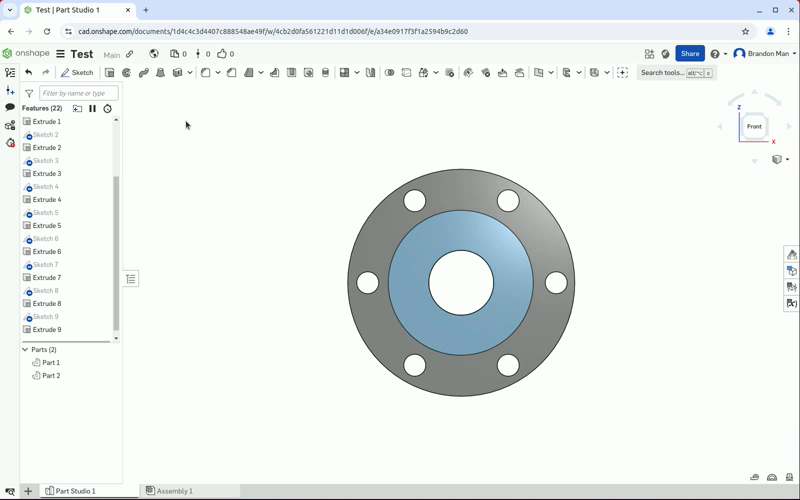
key(shift+h)
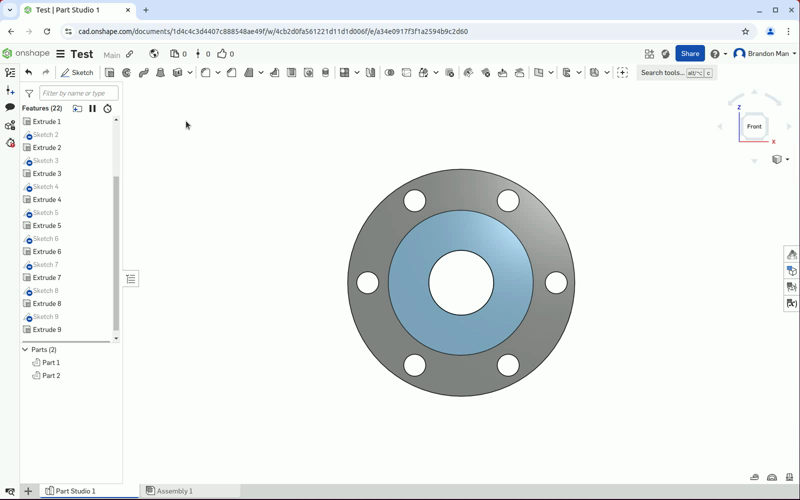
mouse_move(69, 111)
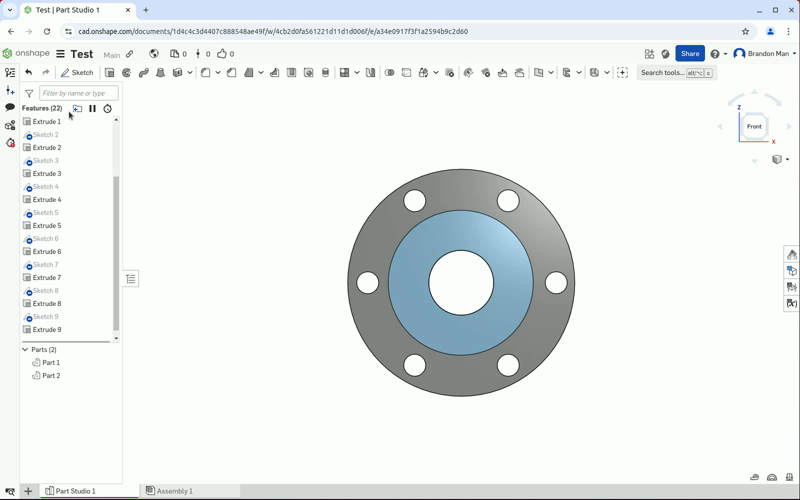
click(69, 111)
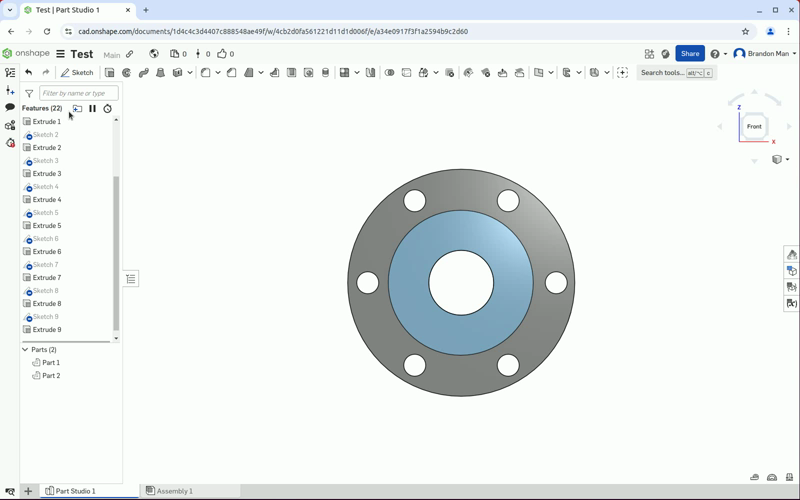
mouse_move(73, 352)
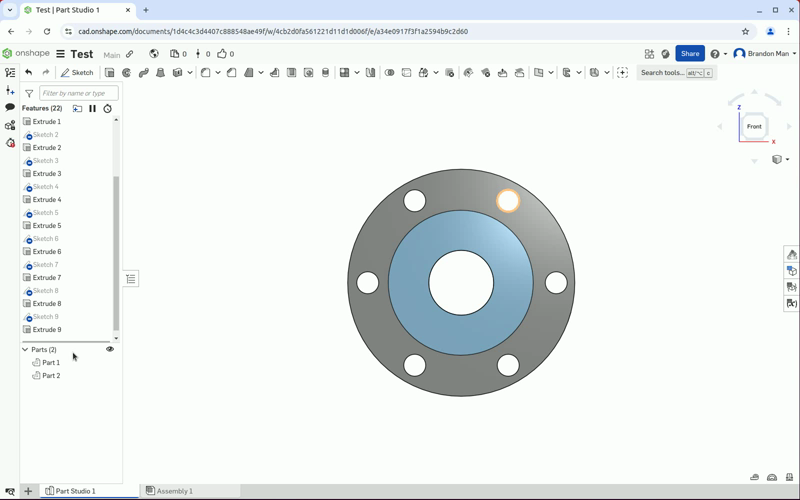
key(y)
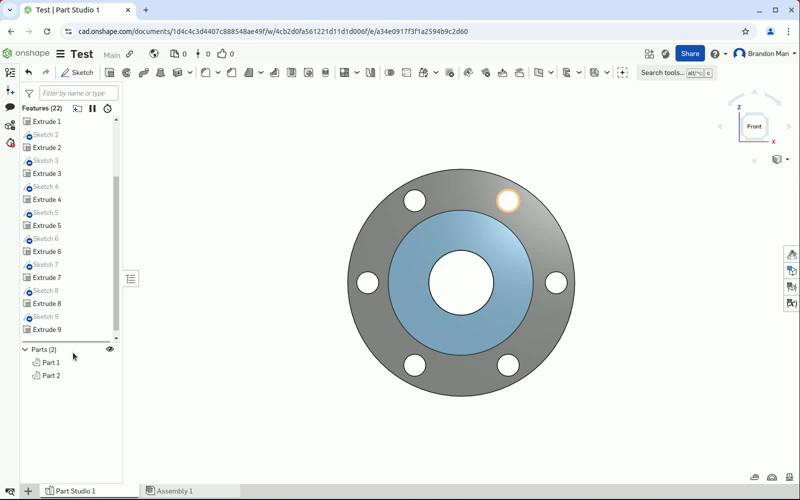
key(shift+p)
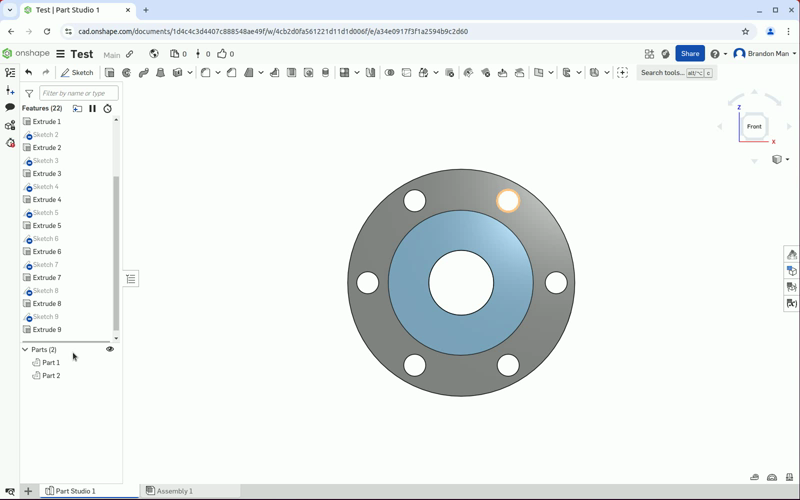
key(space)
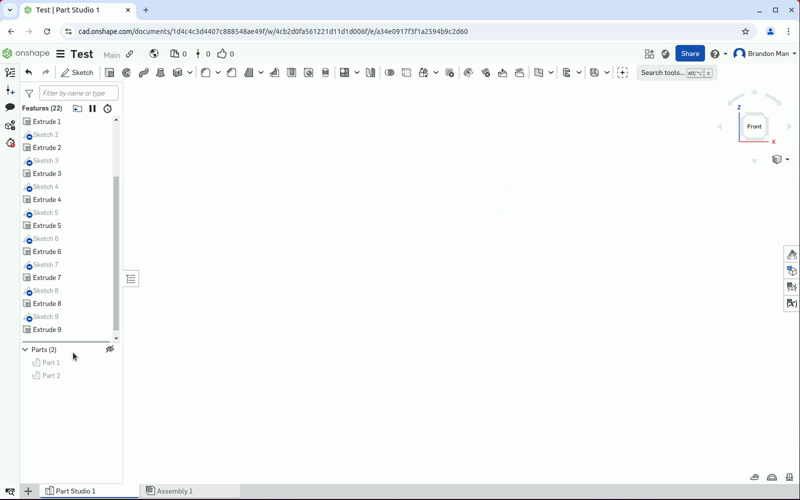
key_down(shift)
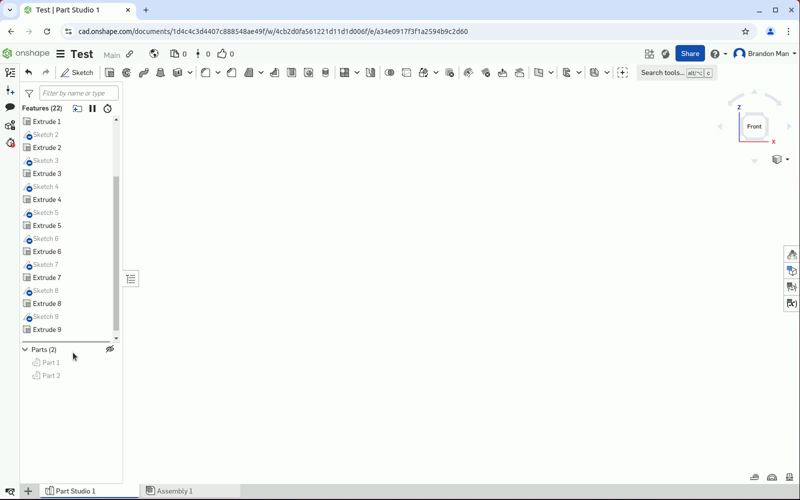
key(down)
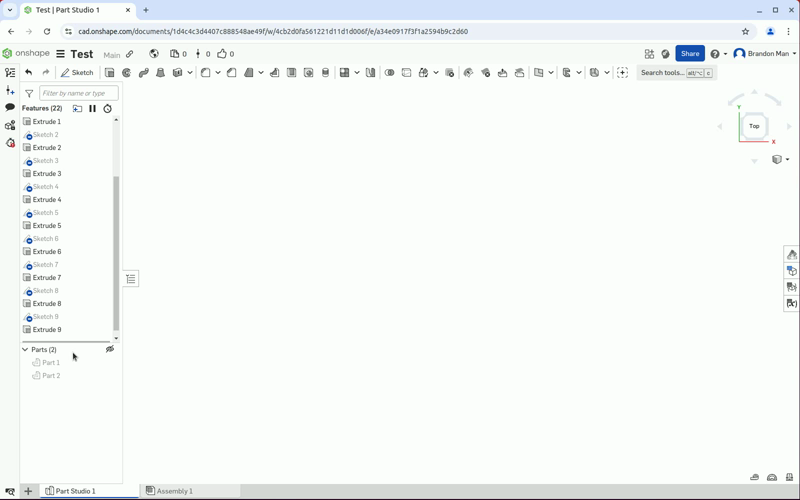
key_up(shift)
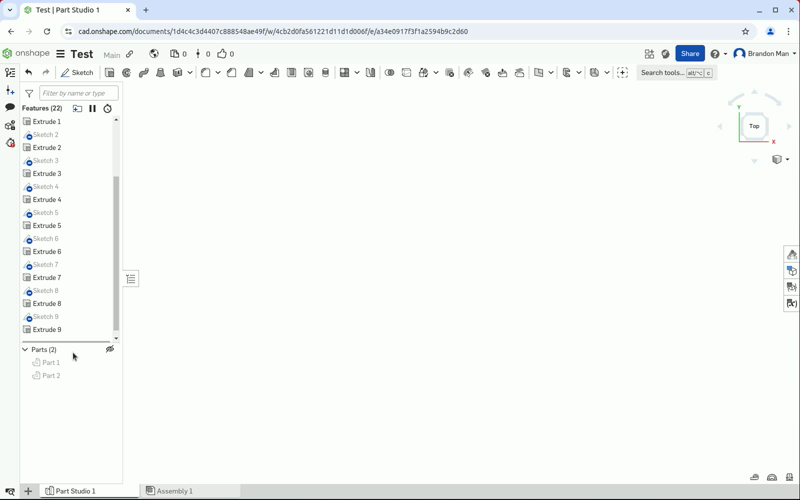
mouse_move(73, 352)
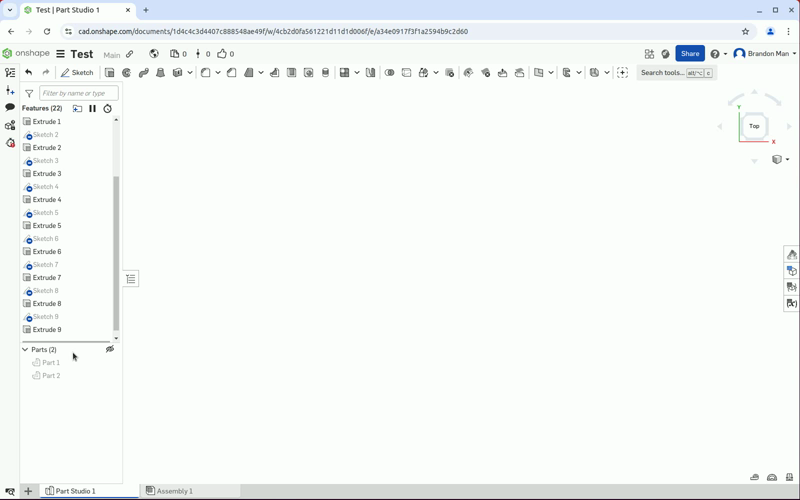
key(shift+y)
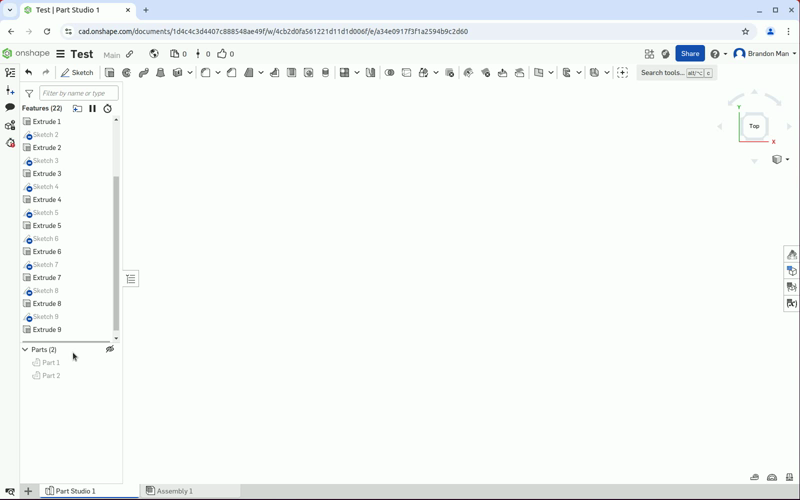
key(shift+s)
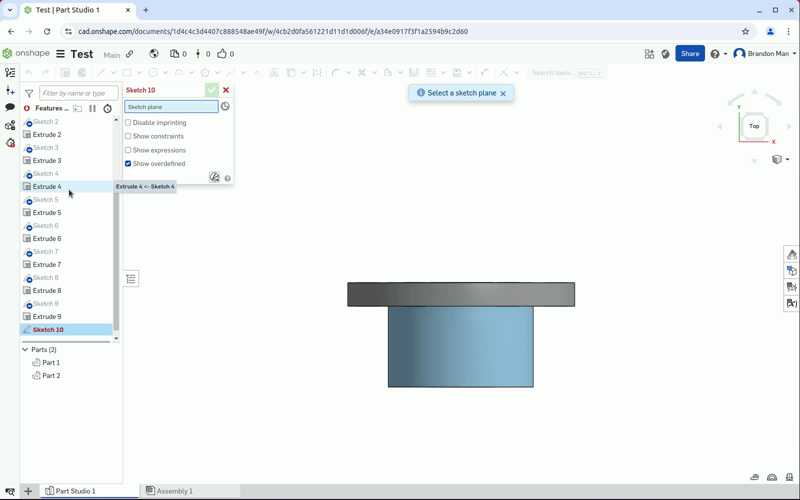
scroll(3)
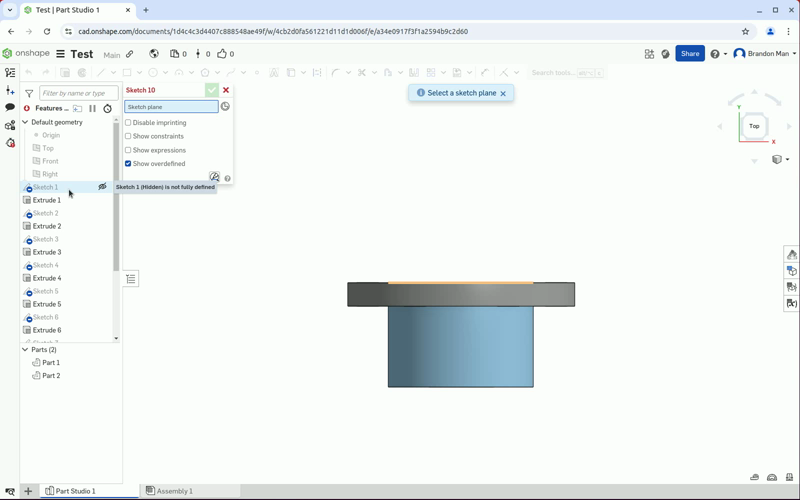
mouse_move(69, 150)
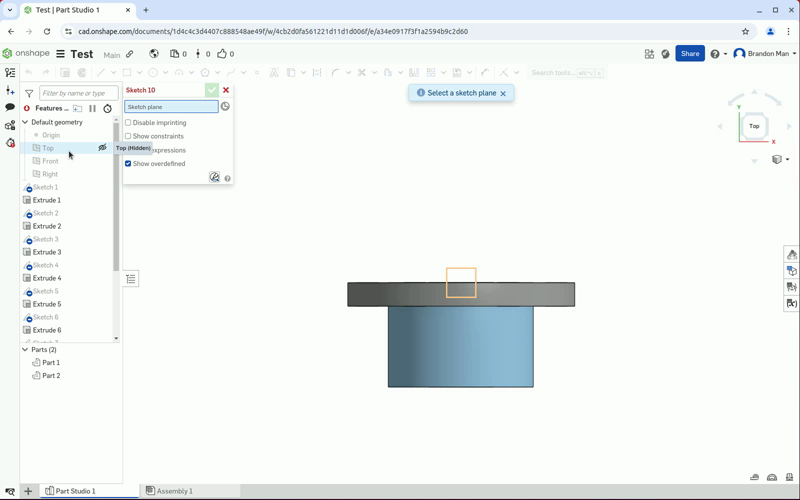
click(69, 150)
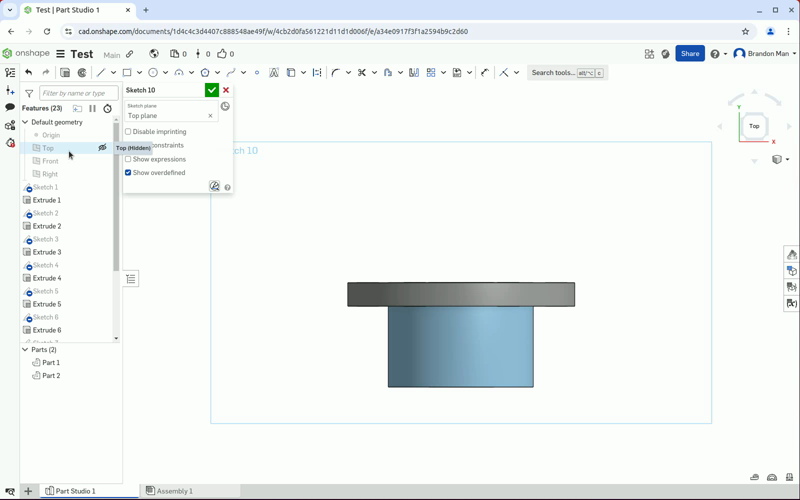
mouse_move(73, 352)
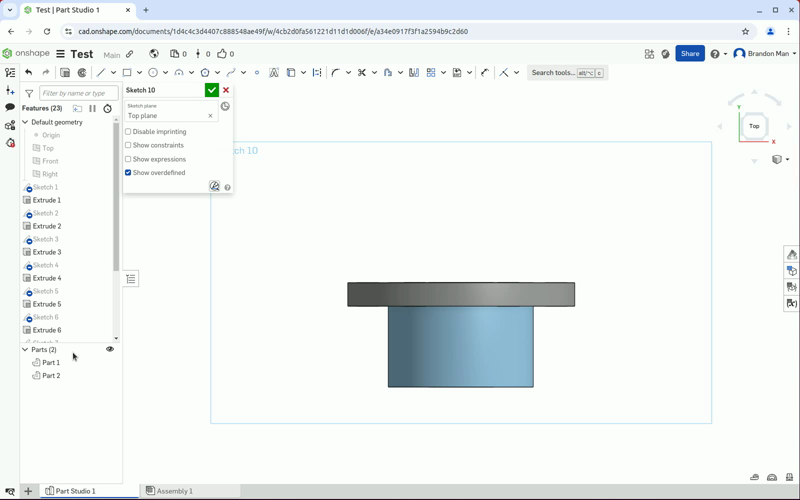
key(y)
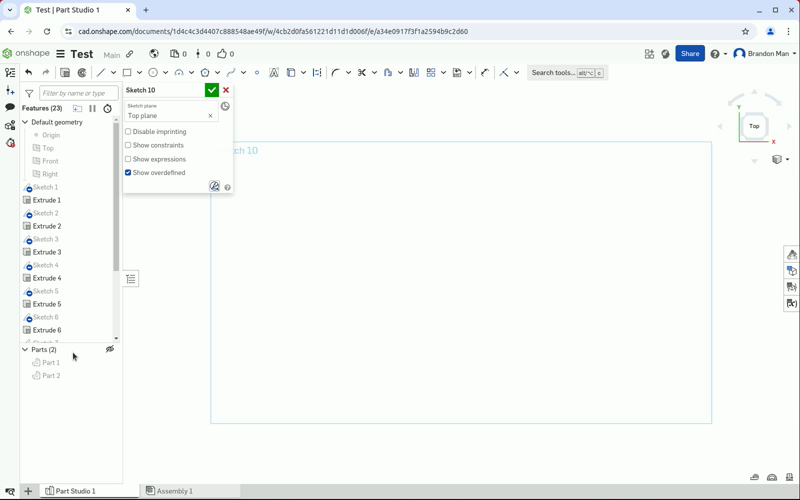
key(c)
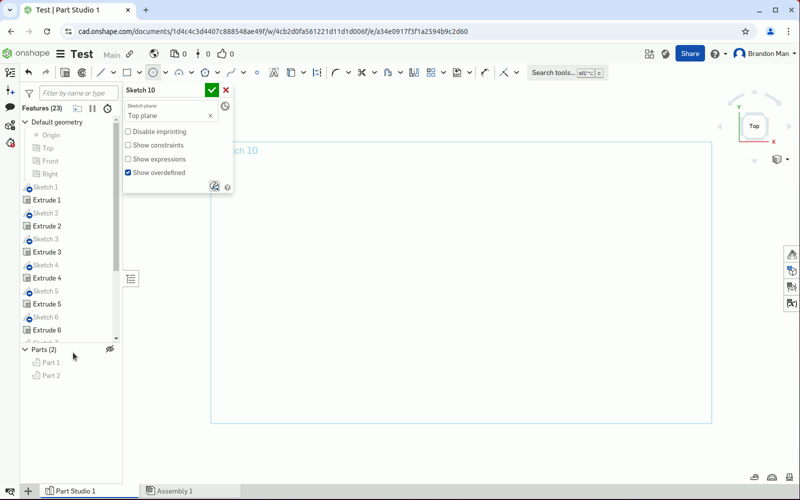
key_down(shift)
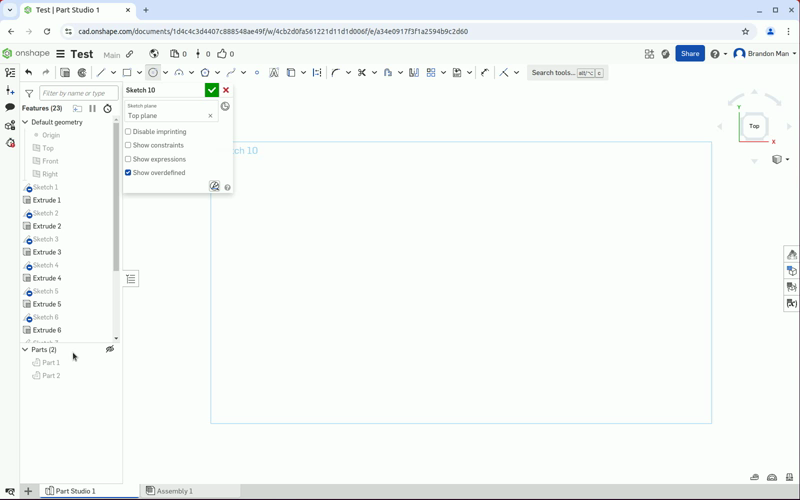
mouse_move(460, 347)
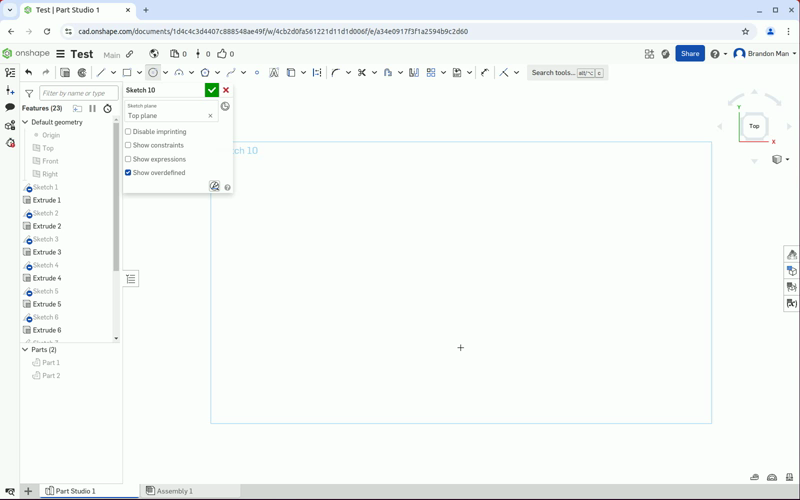
click(460, 347)
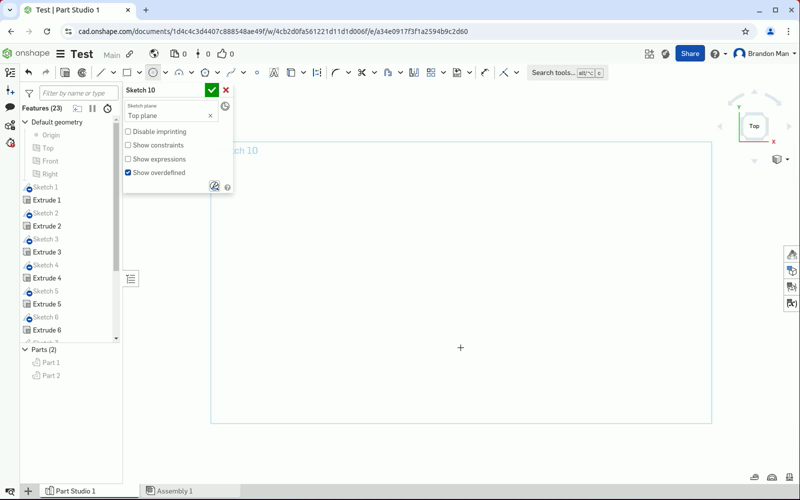
key_up(shift)
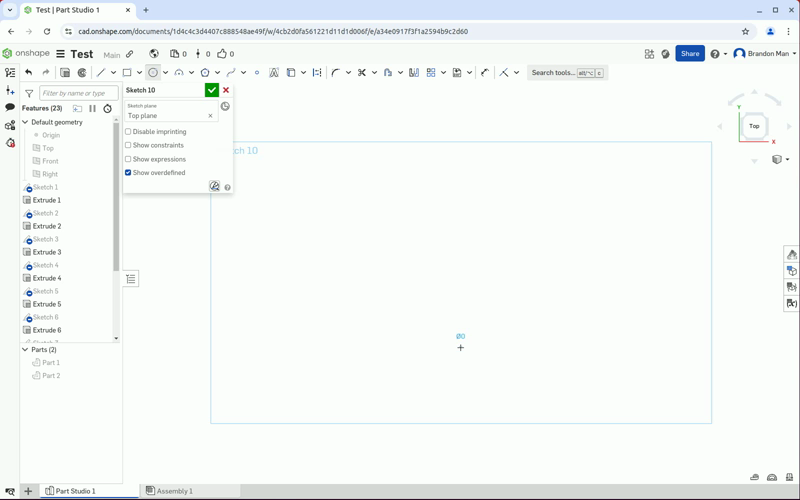
mouse_move(477, 347)
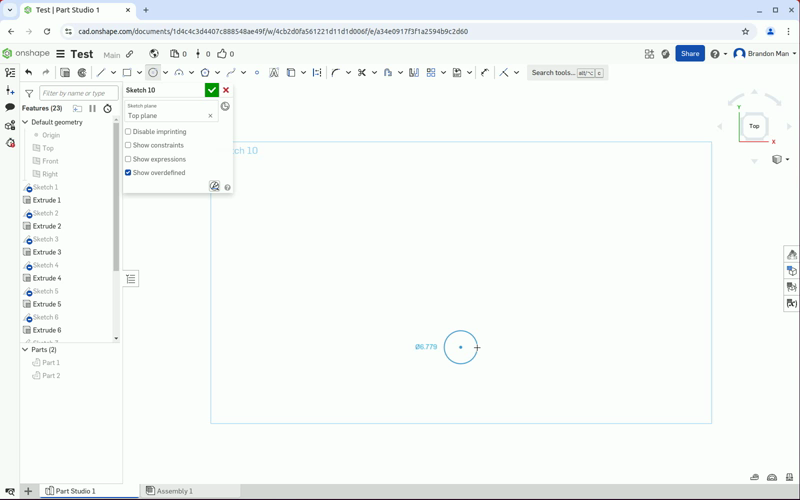
click(477, 347)
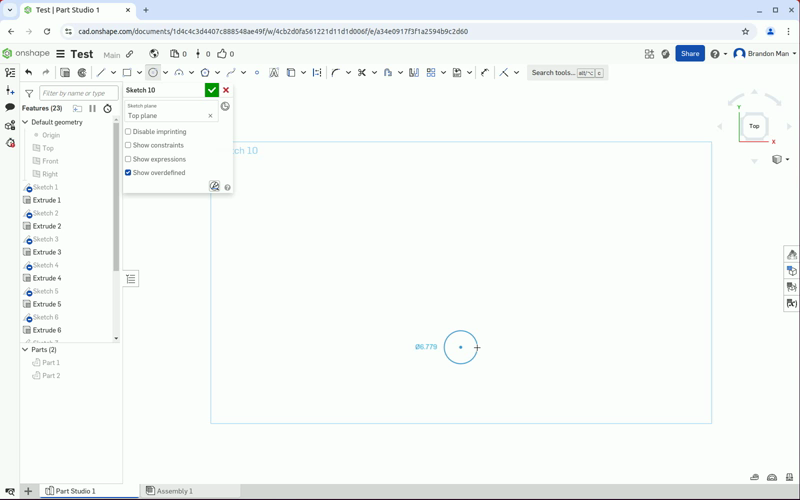
key(esc)
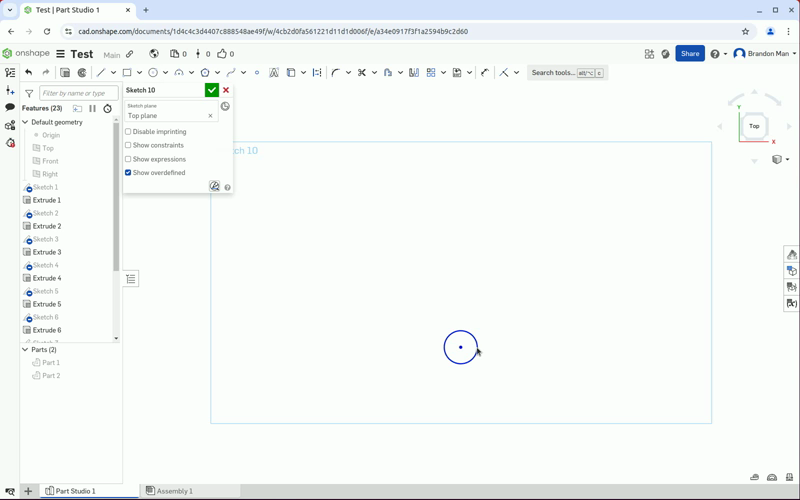
mouse_move(473, 345)
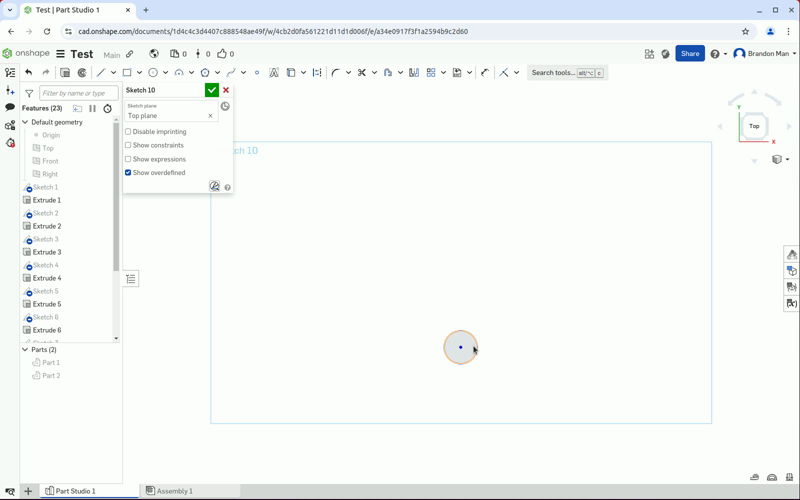
scroll(6)
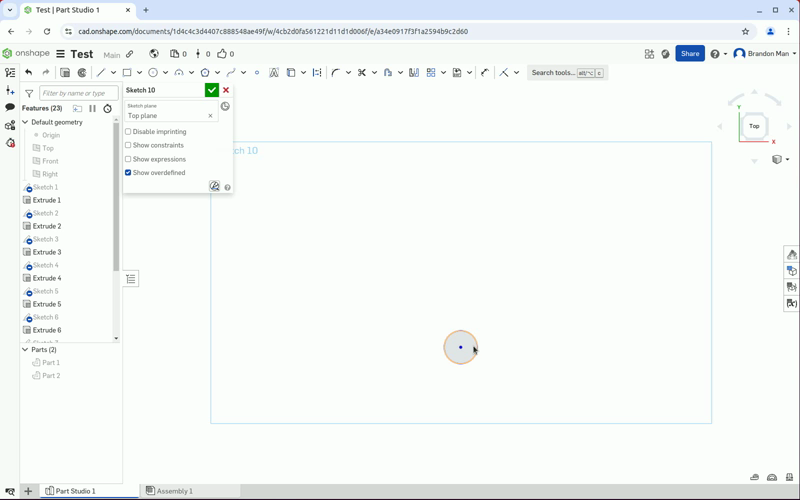
scroll(6)
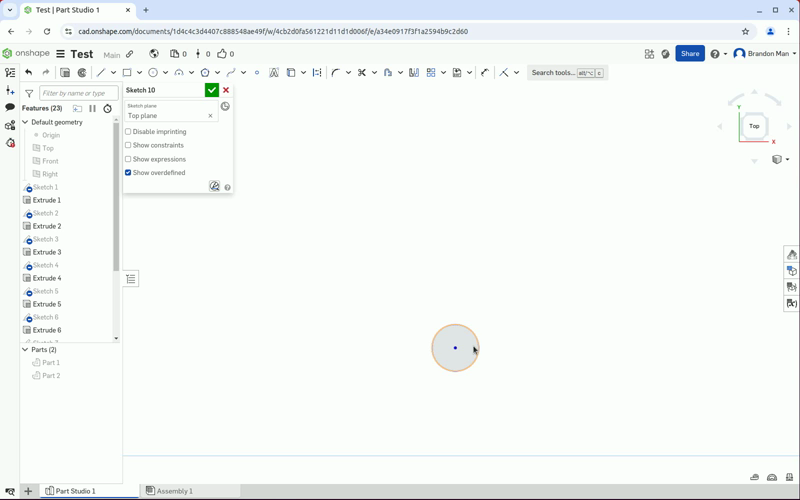
scroll(6)
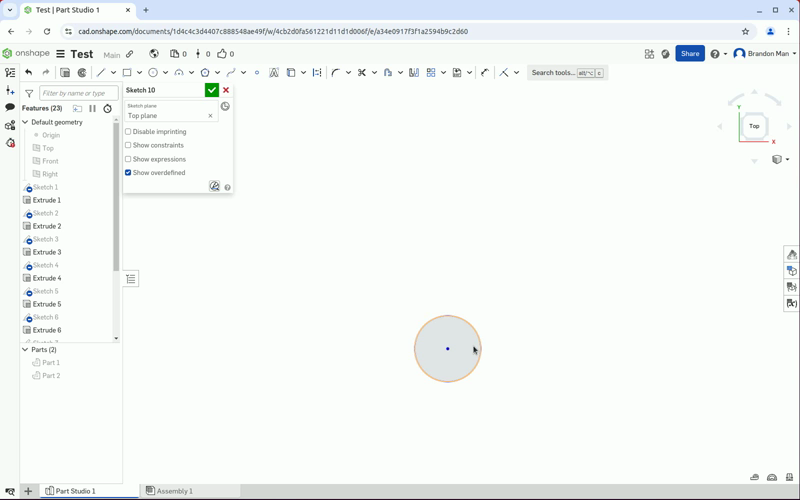
scroll(6)
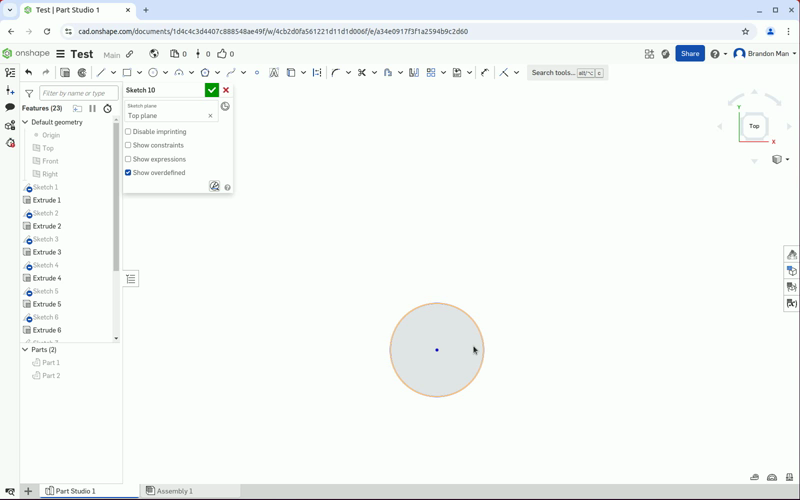
scroll(6)
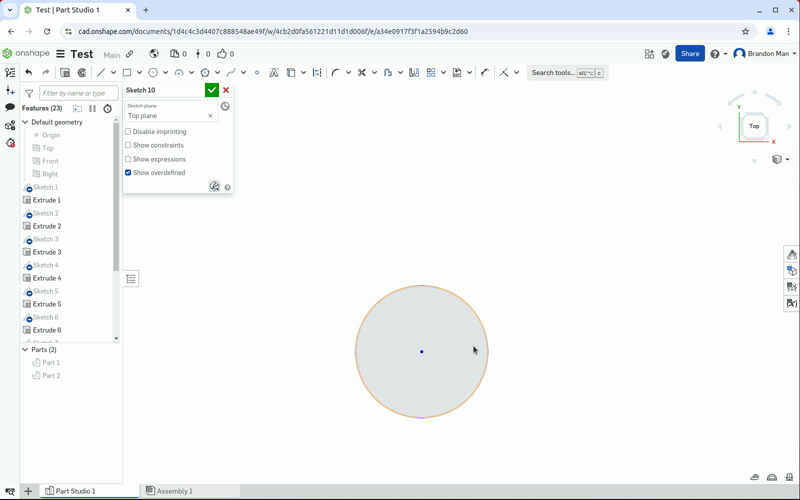
scroll(6)
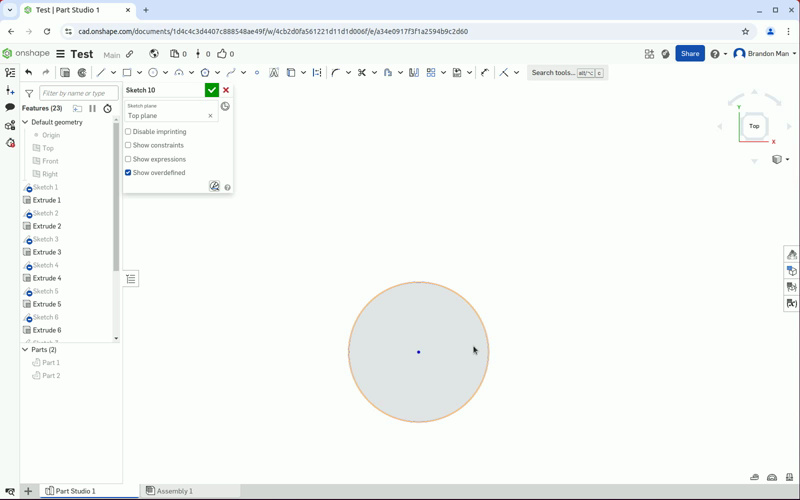
scroll(6)
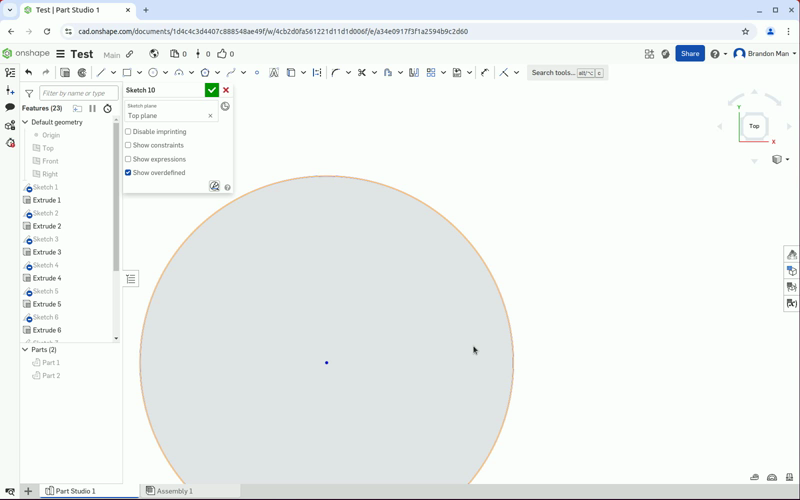
click(473, 345)
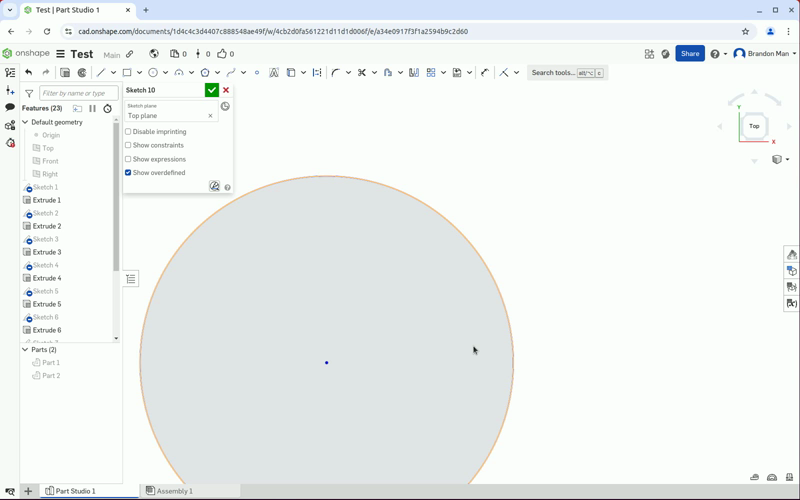
scroll(-6)
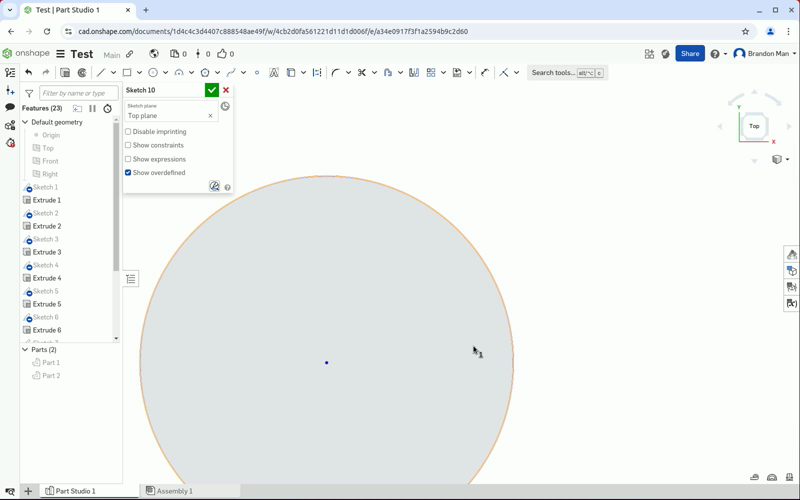
scroll(-6)
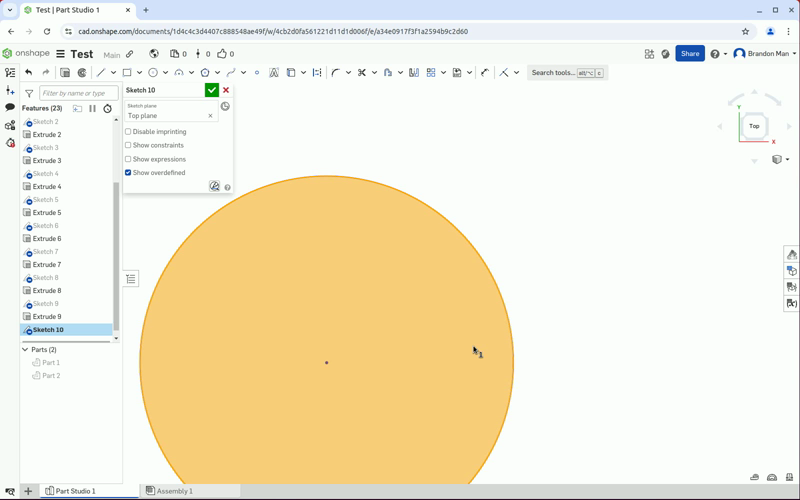
scroll(-6)
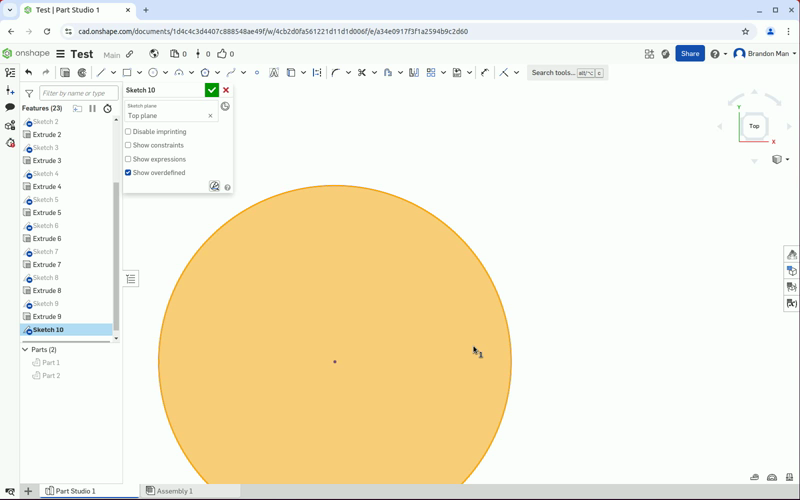
scroll(-6)
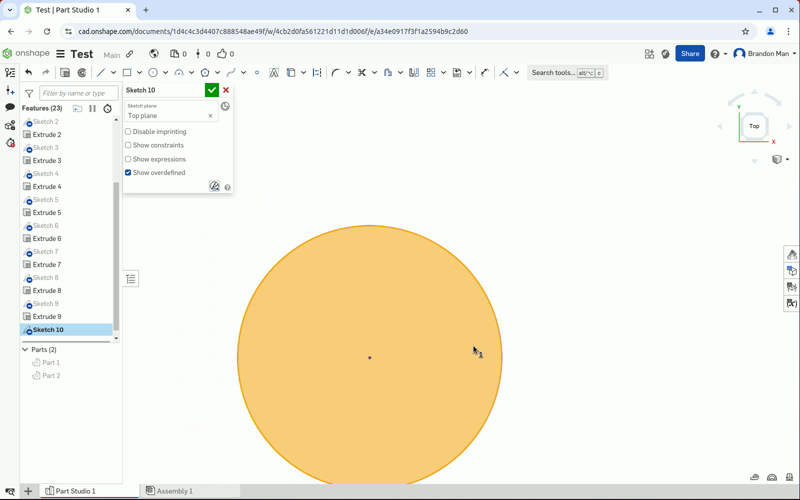
scroll(-6)
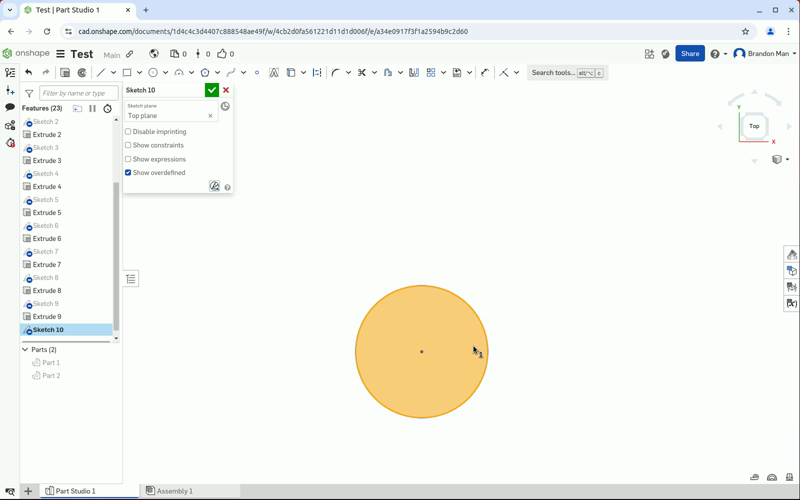
scroll(-6)
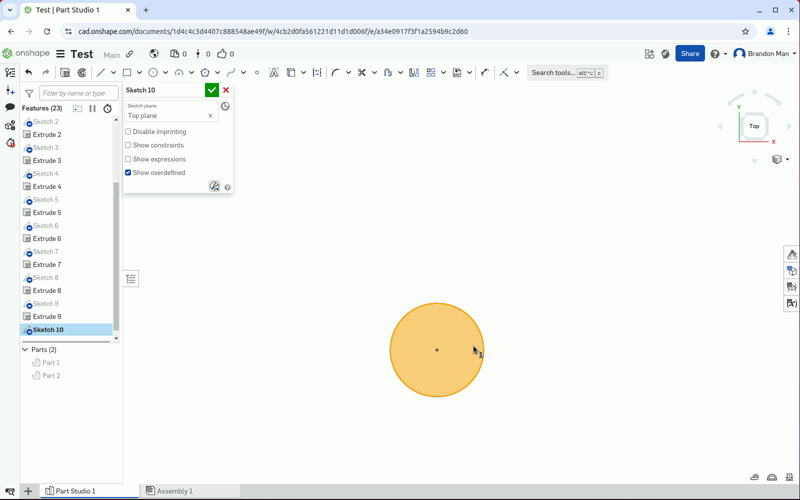
scroll(-6)
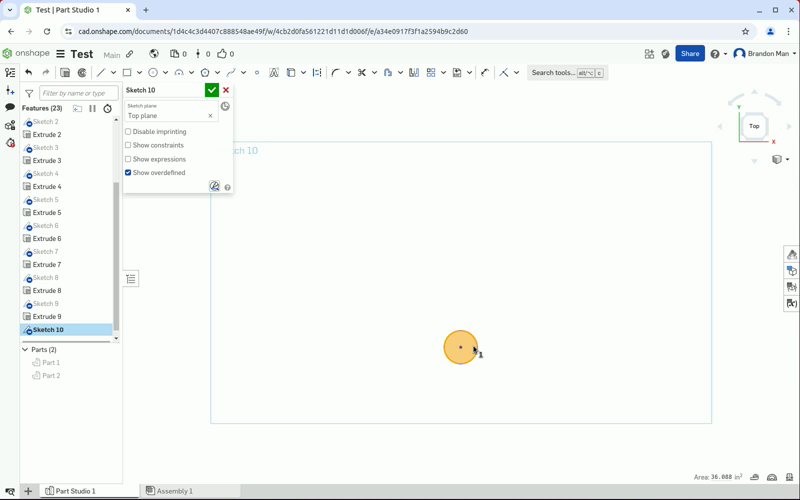
mouse_move(73, 352)
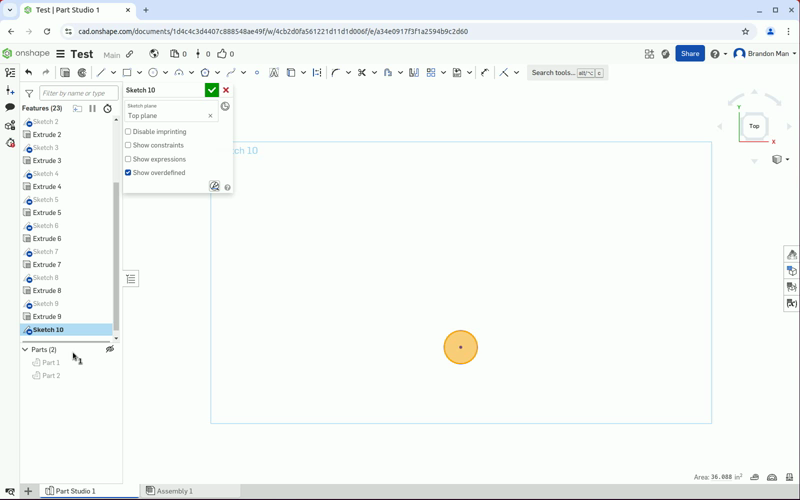
key(shift+y)
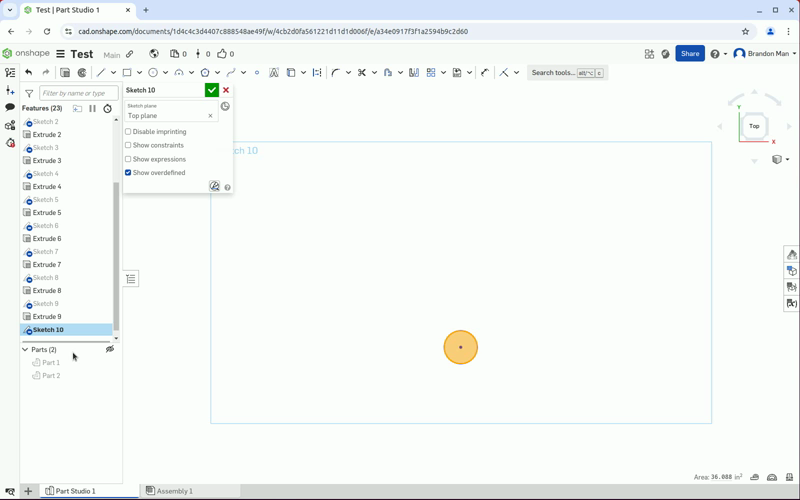
key(shift+e)
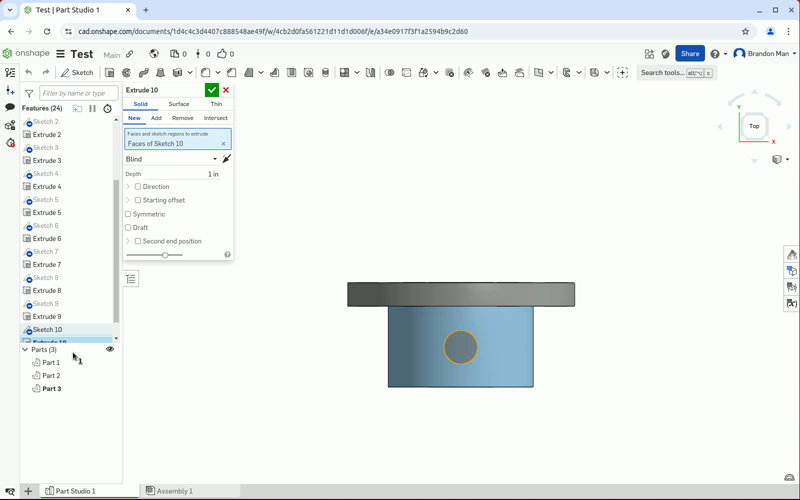
mouse_move(143, 106)
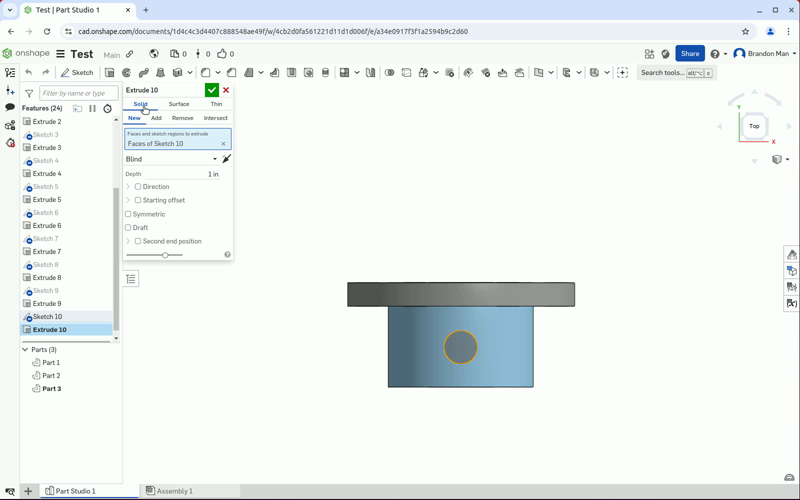
click(143, 106)
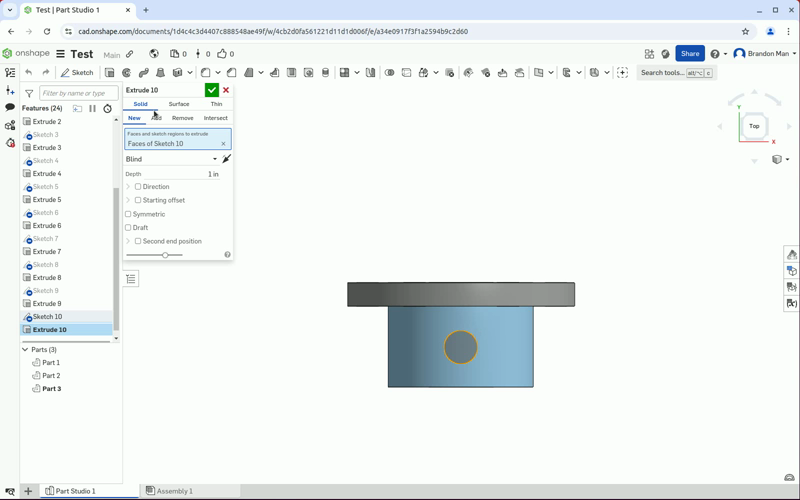
mouse_move(186, 120)
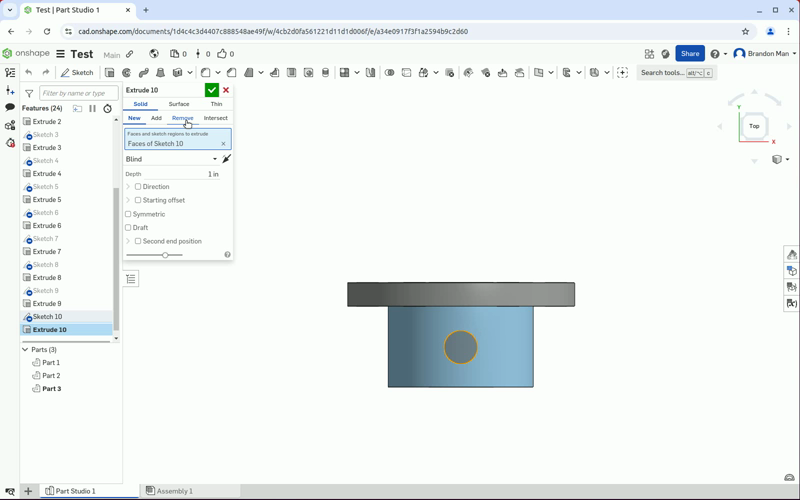
click(186, 120)
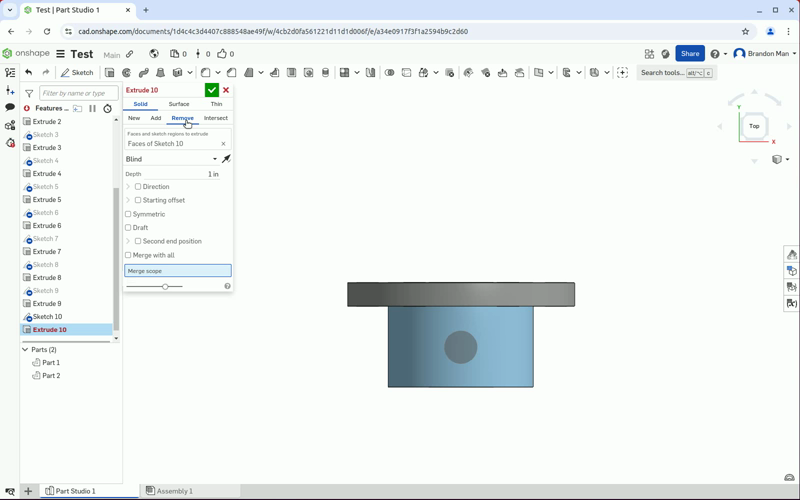
key(tab, 4)
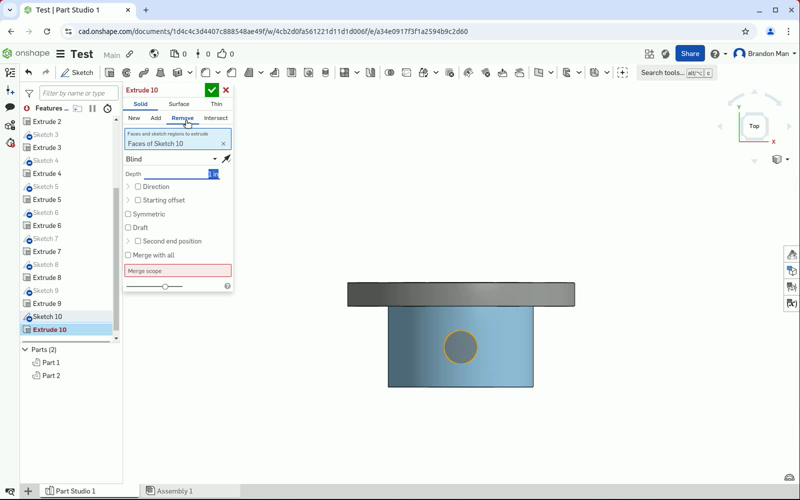
text(22.868)
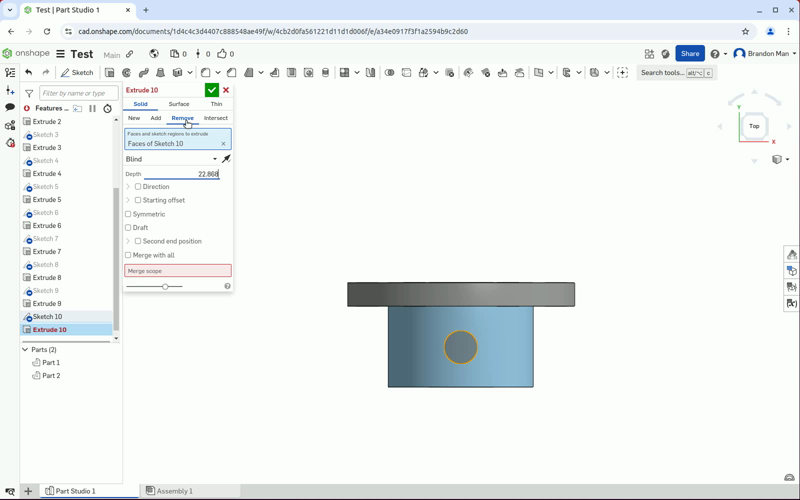
key(tab, 6)
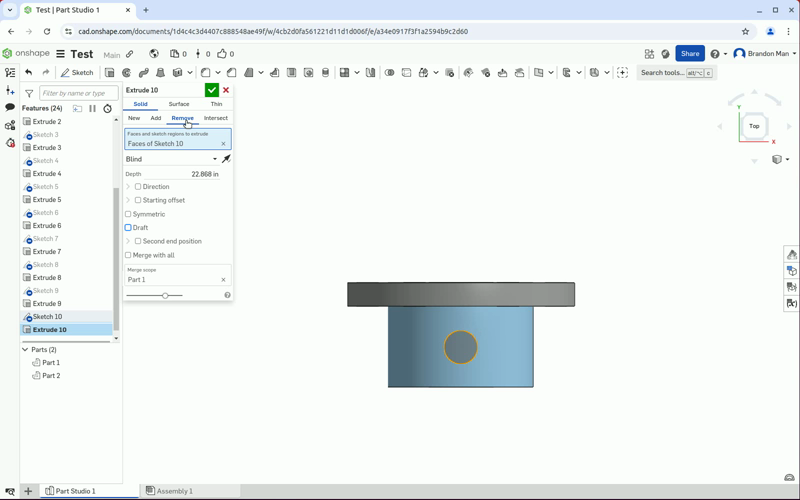
key(space)
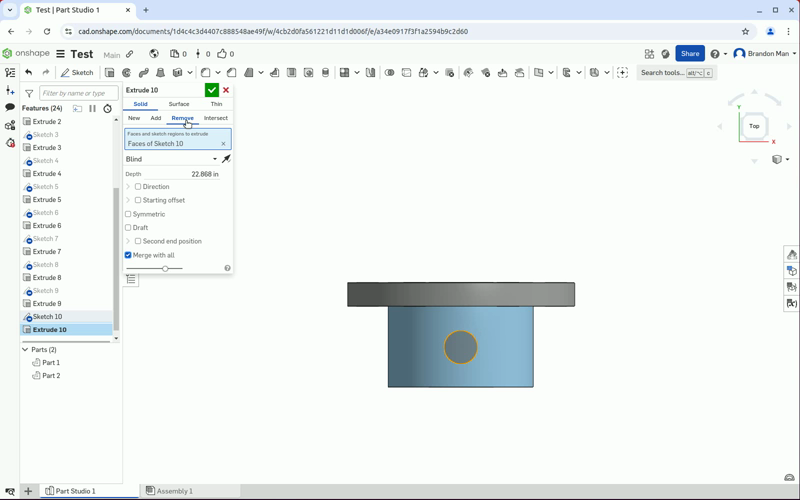
key(enter)
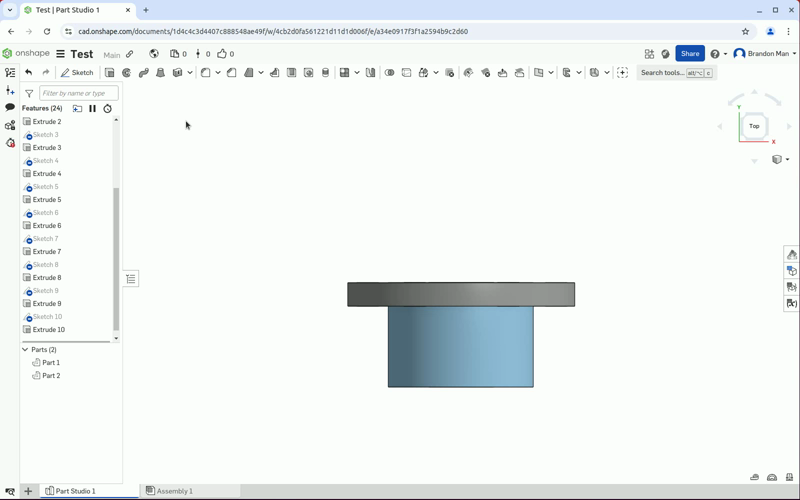
key(shift+h)
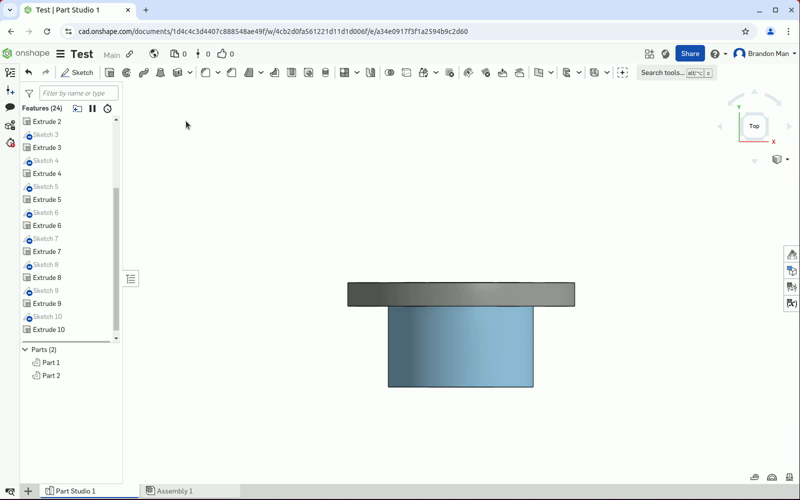
key(shift+h)
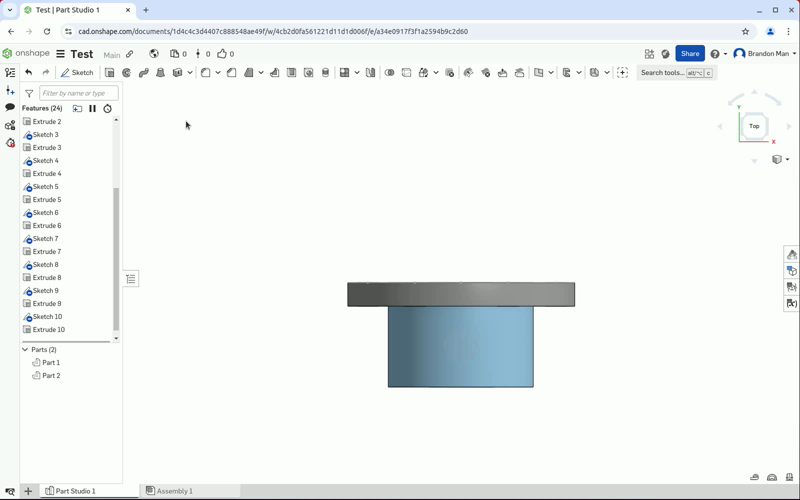
key(shift+7)
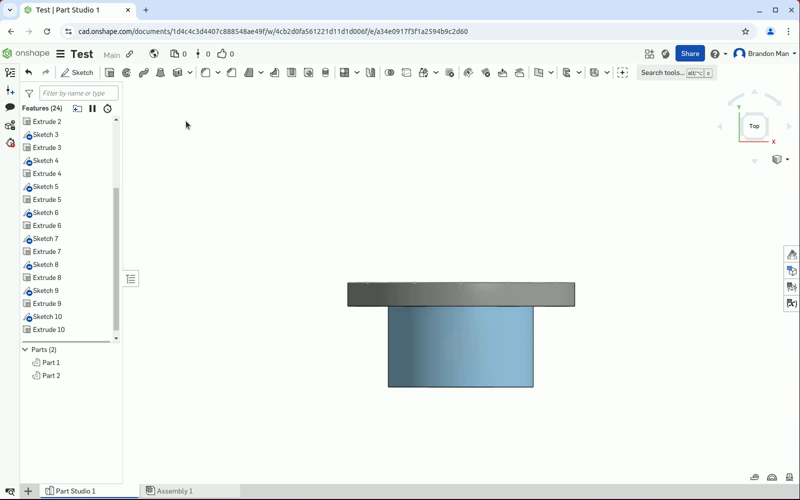
key(up, 3)
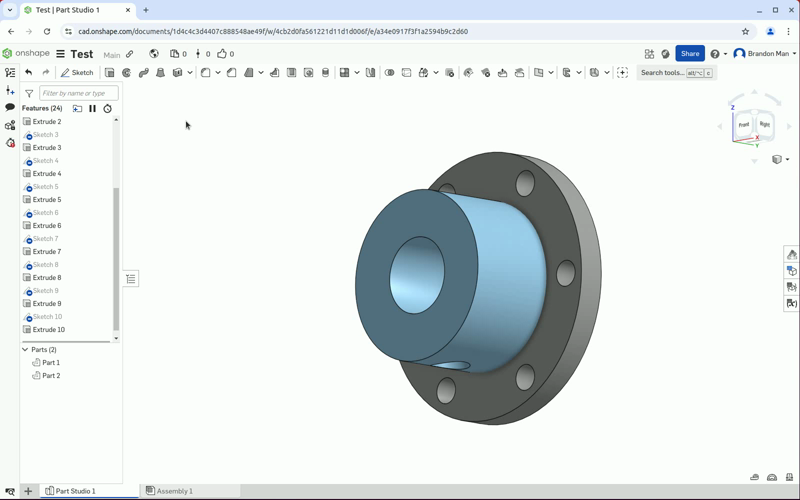
key(left, 3)
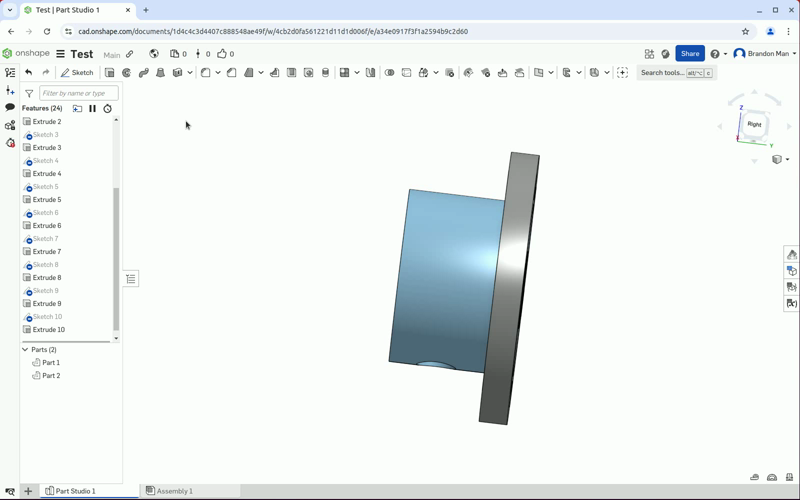
key(right, 3)
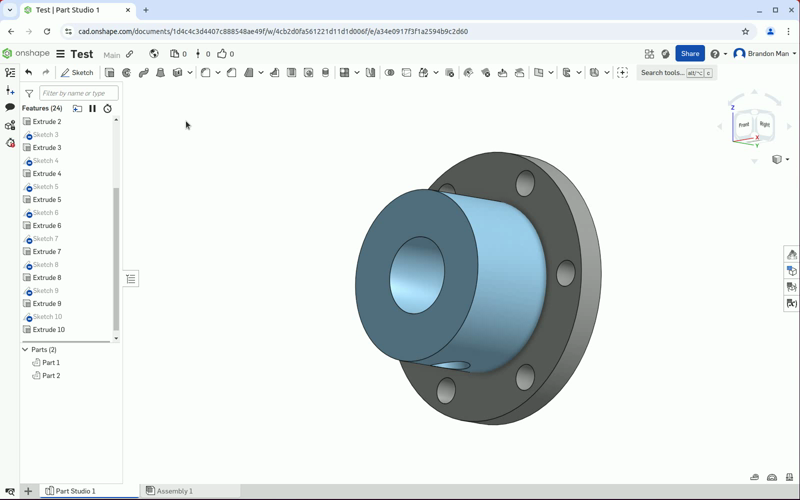
key(down, 3)
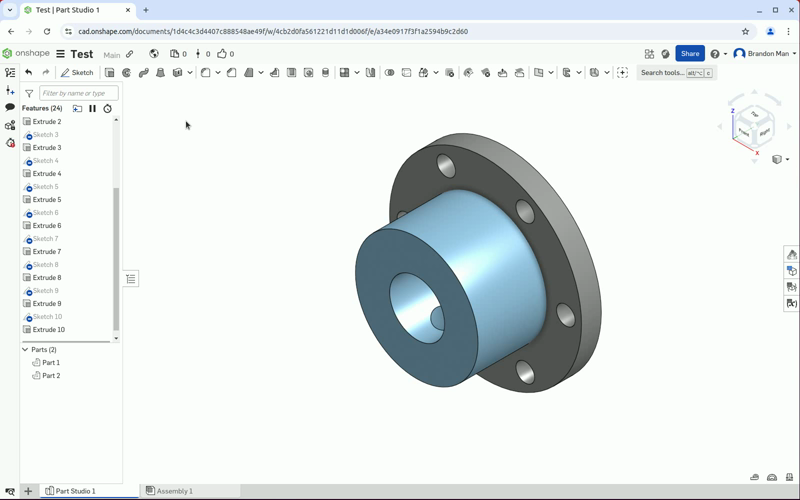
mouse_move(69, 85)
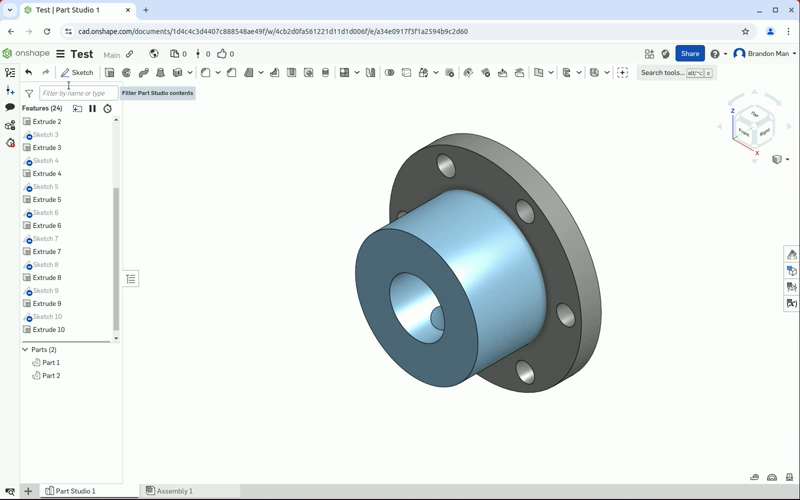
click(69, 85)